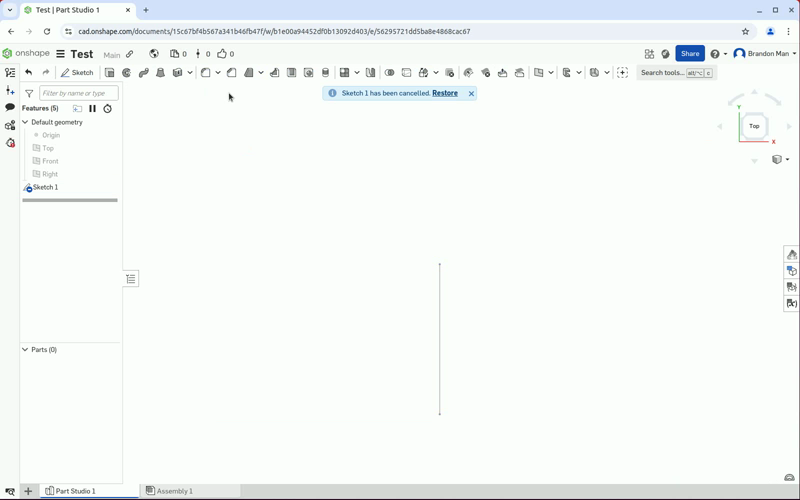
key(shift+h)
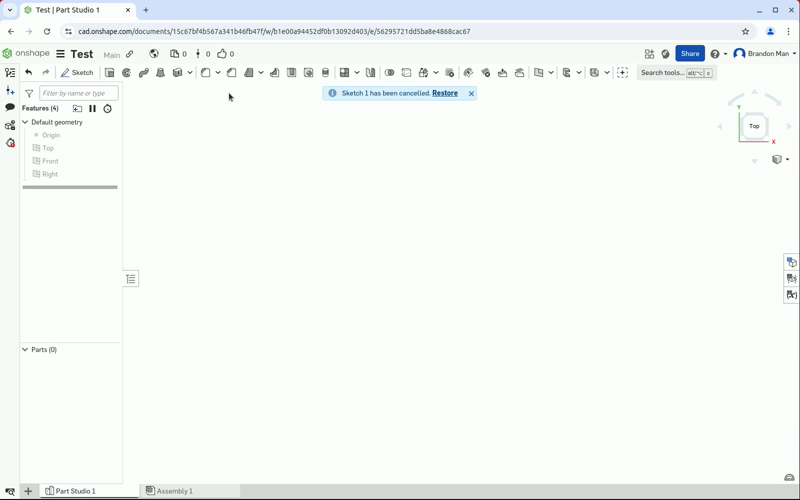
mouse_move(73, 352)
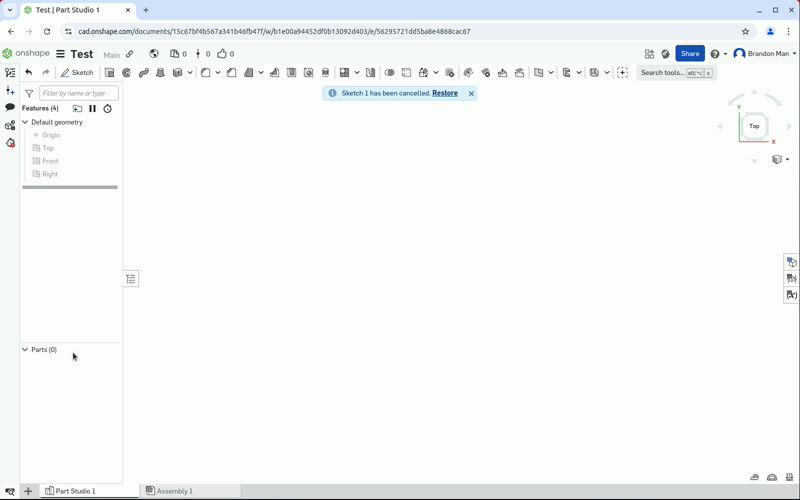
key(y)
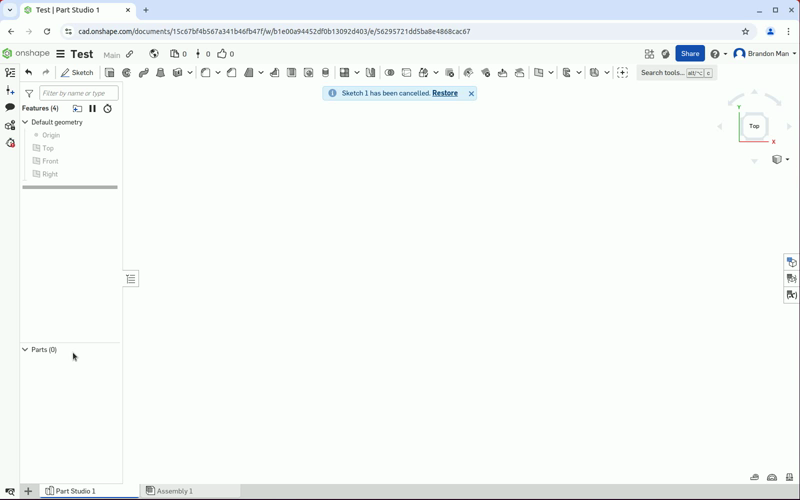
key(shift+p)
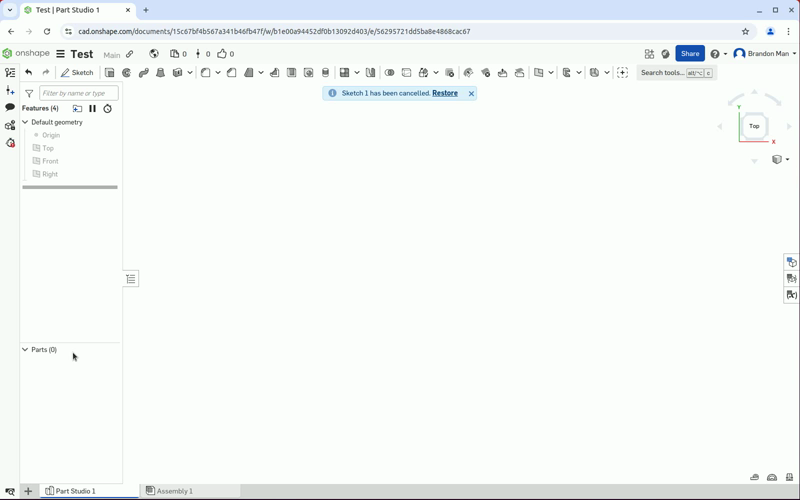
key(space)
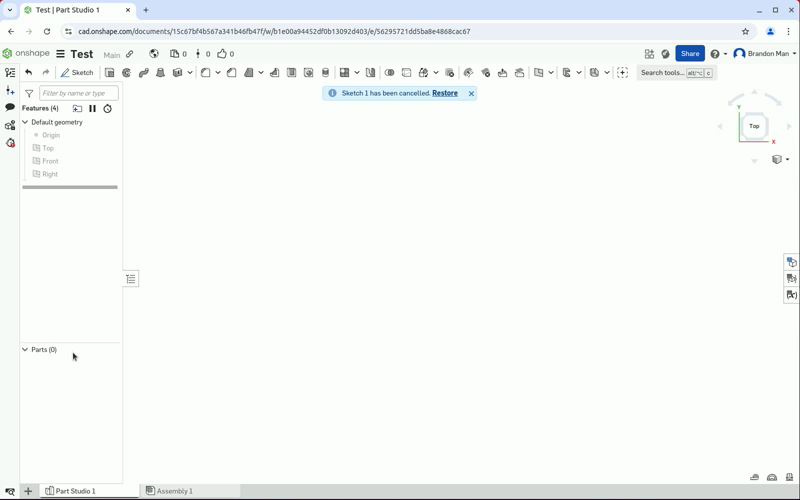
key_down(shift)
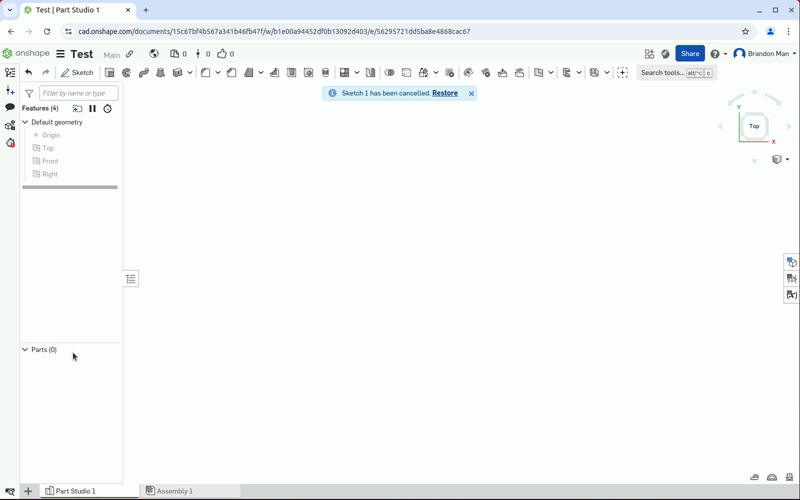
key(up)
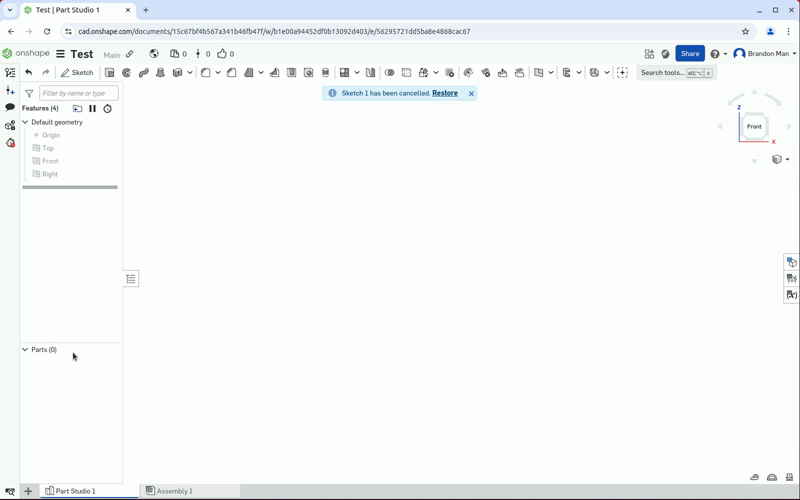
key_up(shift)
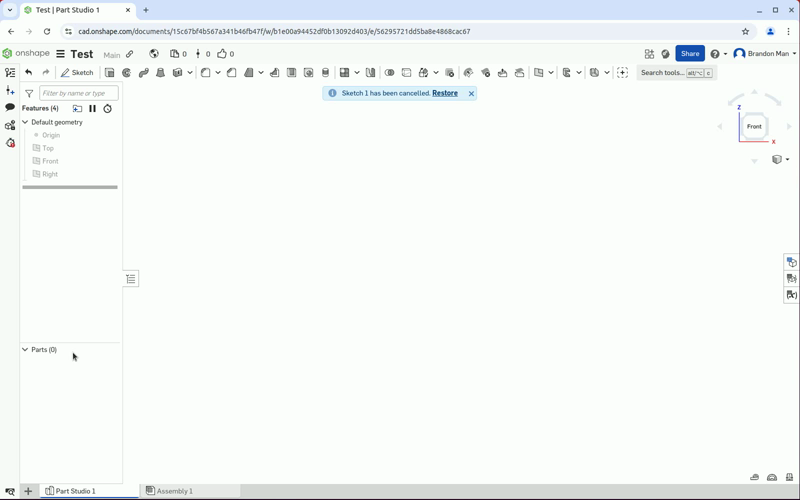
mouse_move(73, 352)
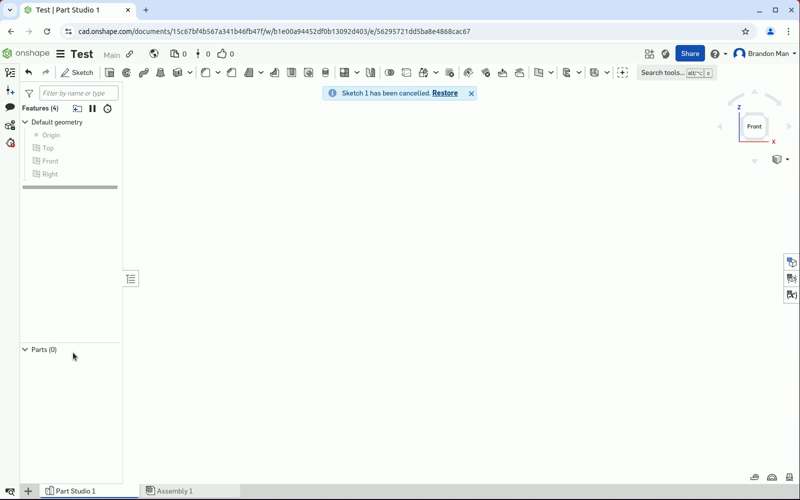
key(shift+y)
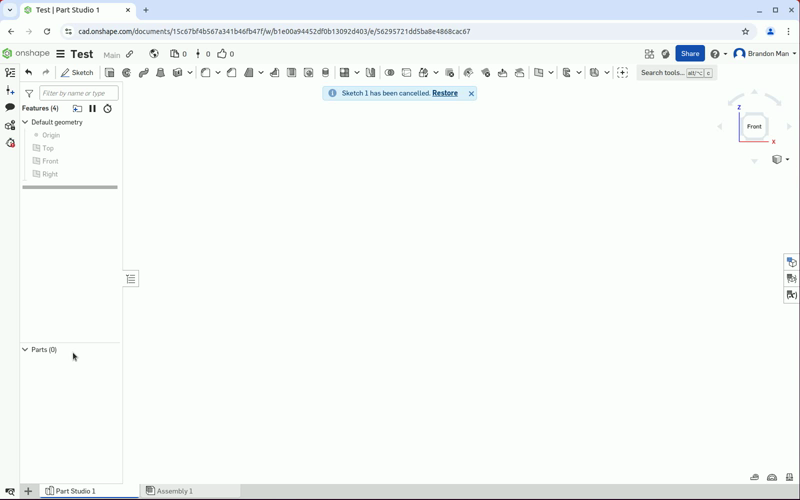
key(shift+s)
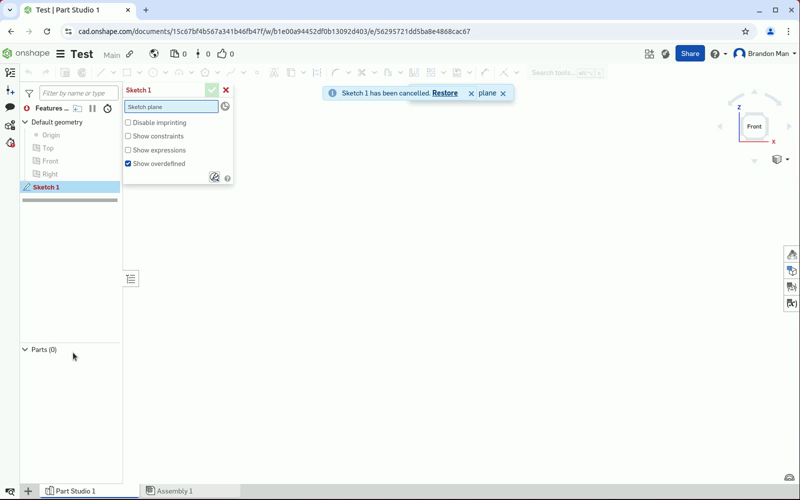
mouse_move(73, 163)
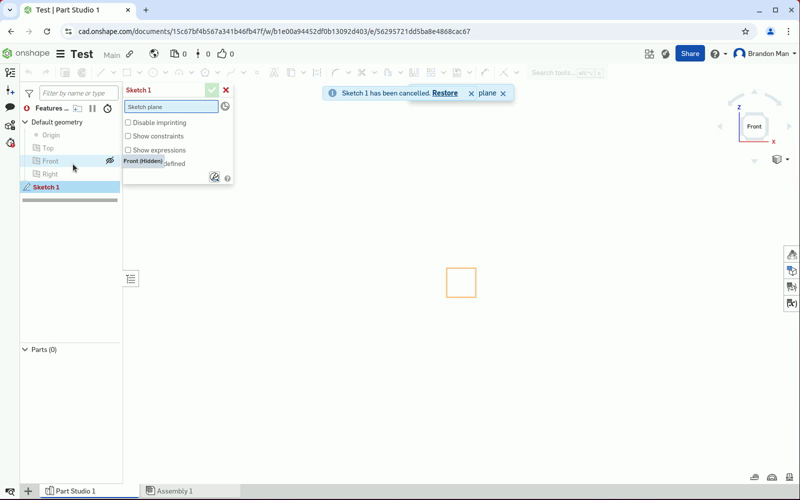
click(73, 163)
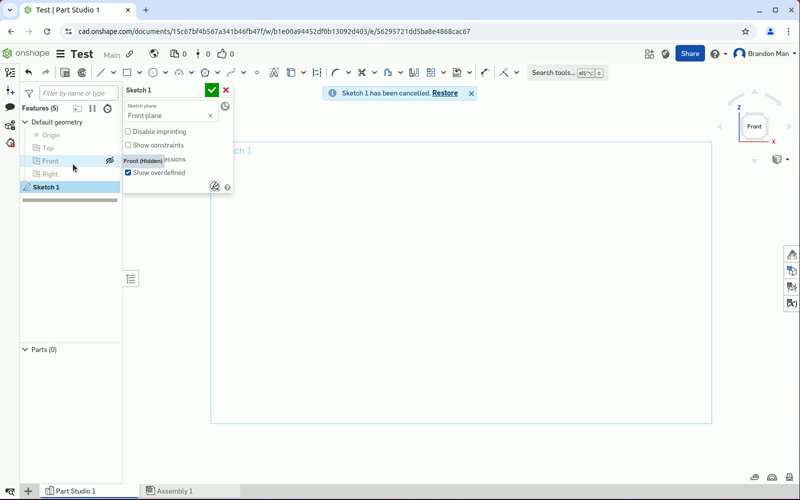
mouse_move(73, 352)
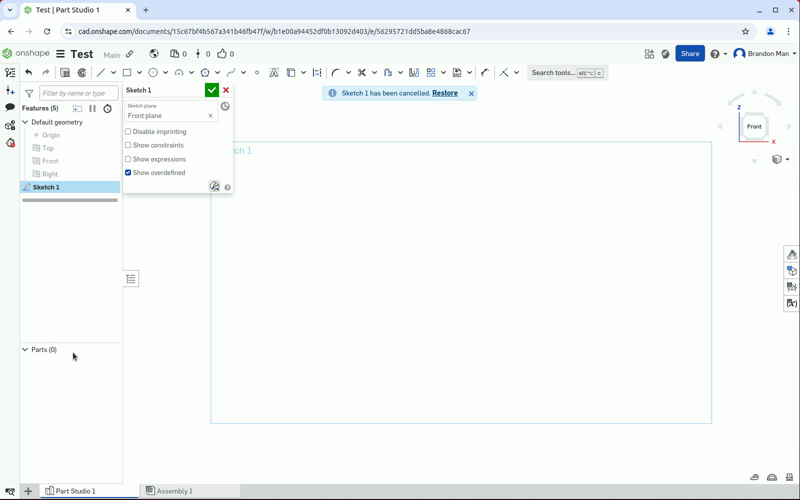
key(y)
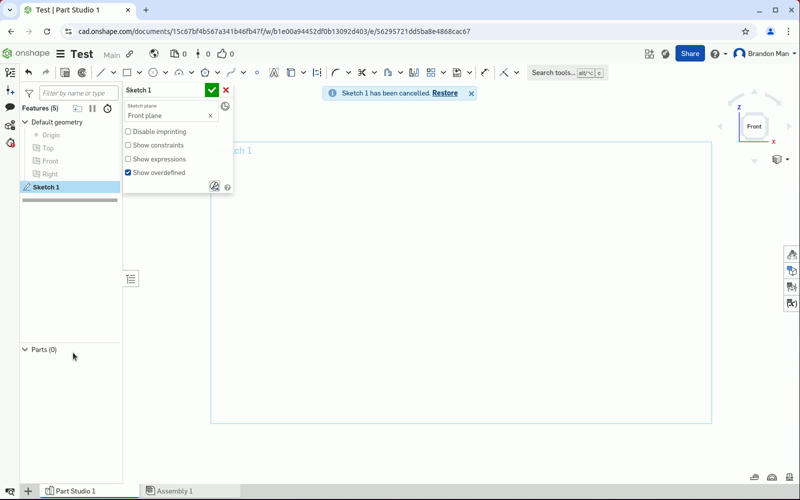
key(l)
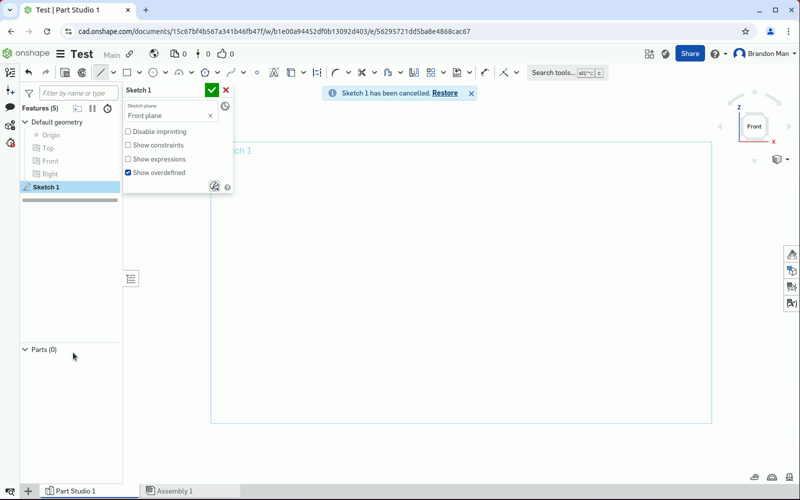
key_down(shift)
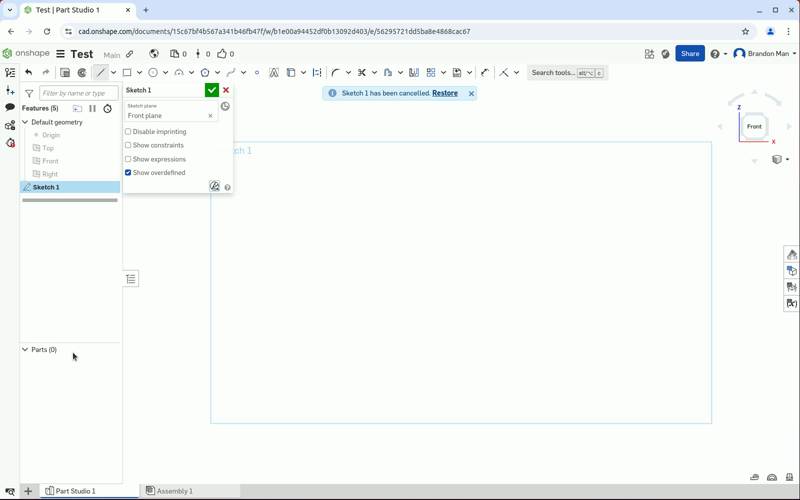
mouse_move(348, 282)
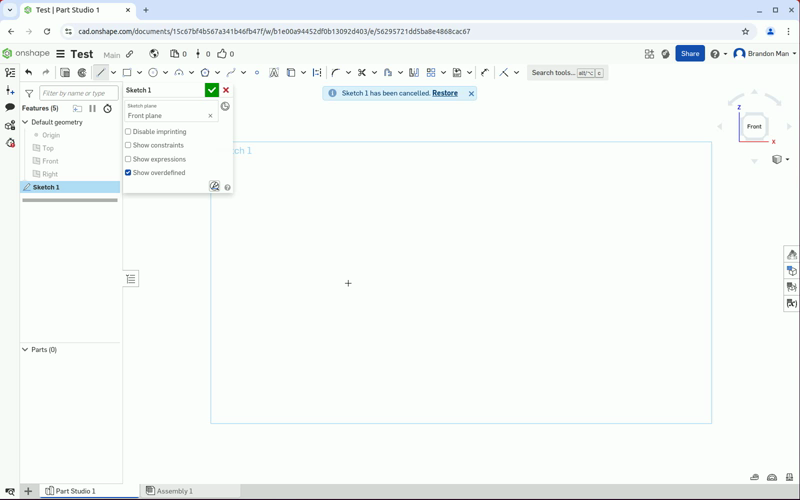
click(348, 282)
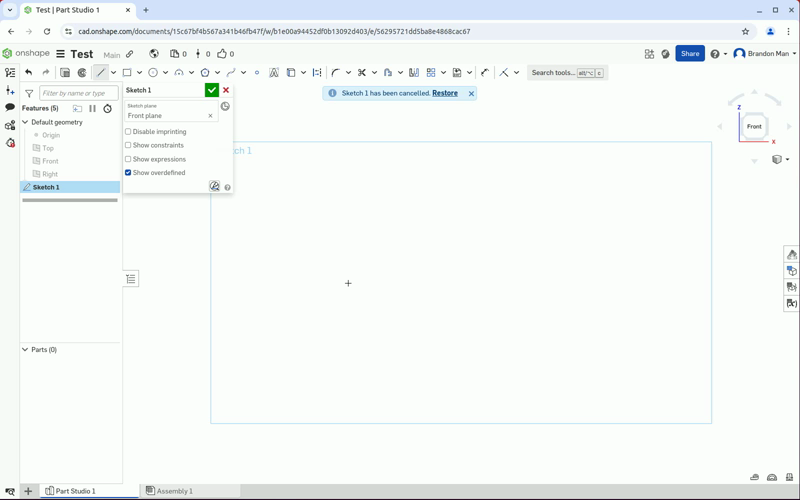
key_up(shift)
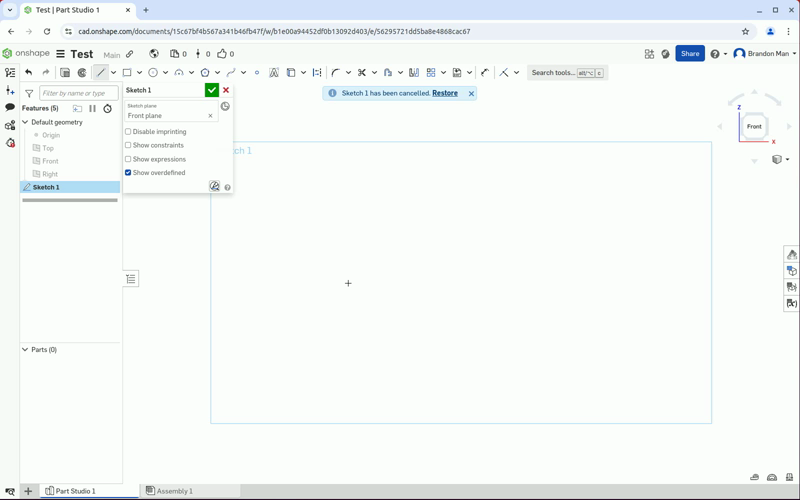
key_down(shift)
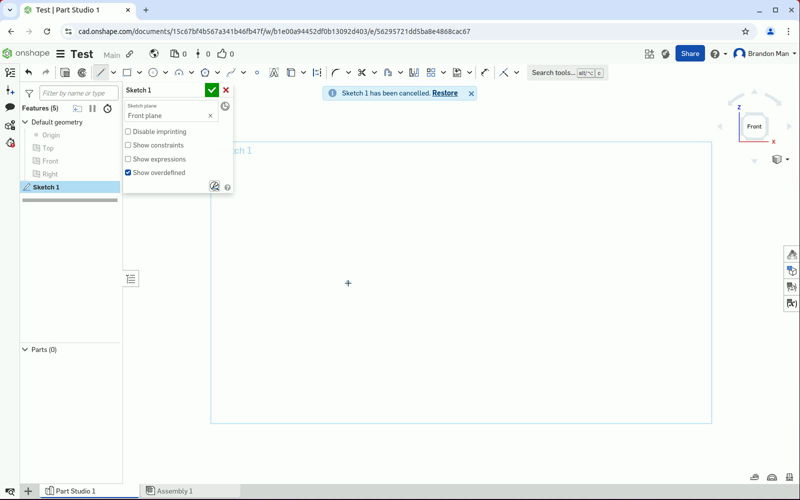
mouse_move(460, 282)
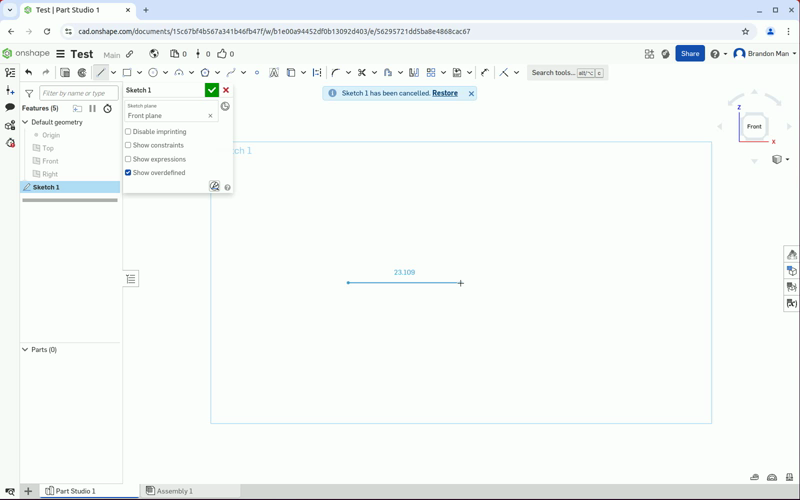
click(460, 282)
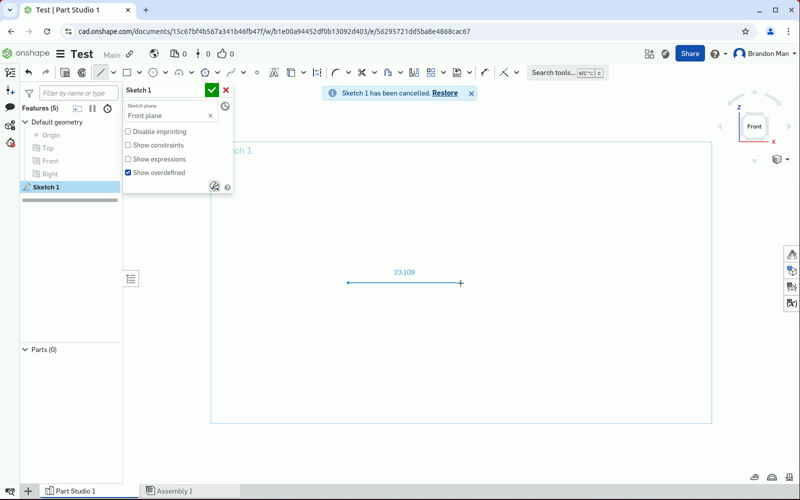
key_up(shift)
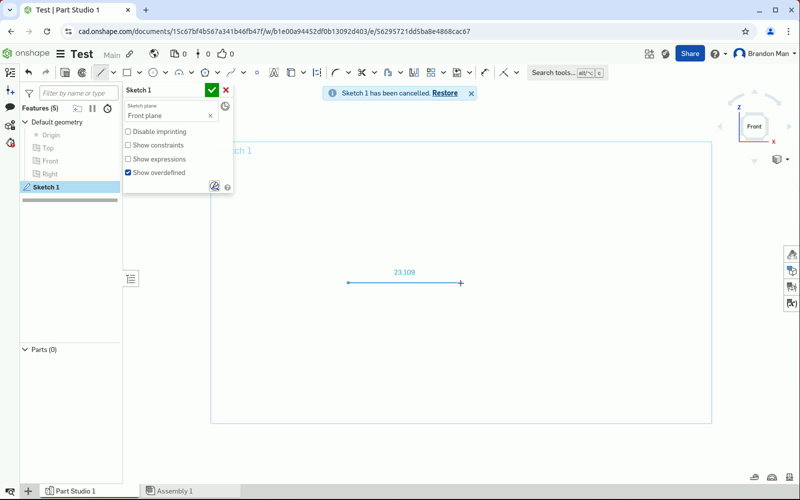
key_down(shift)
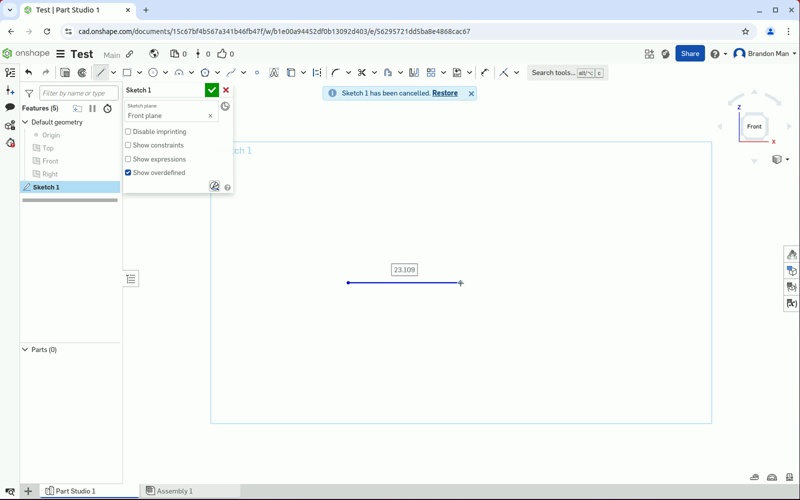
mouse_move(490, 282)
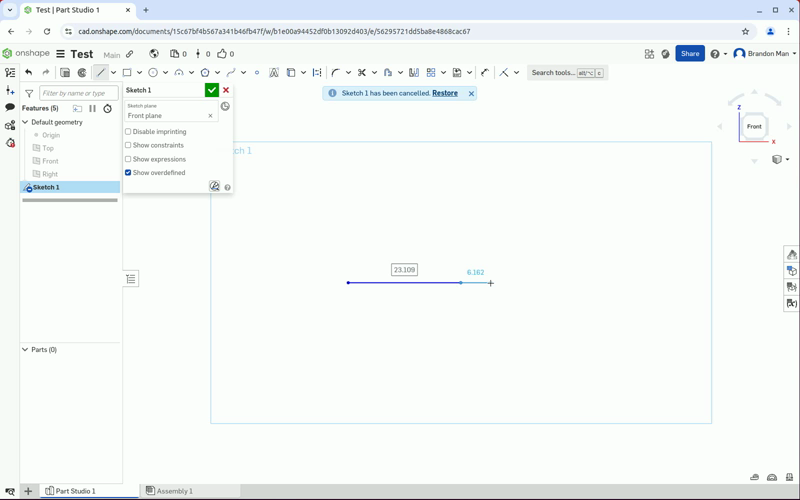
mouse_move(460, 258)
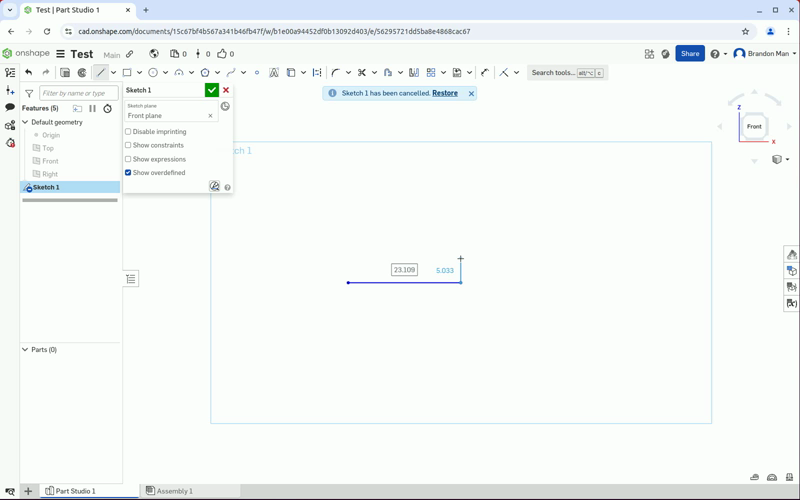
click(460, 258)
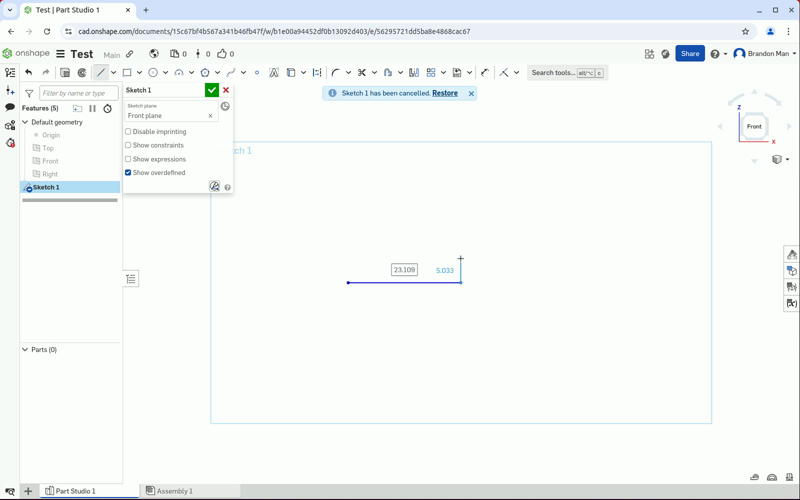
key_up(shift)
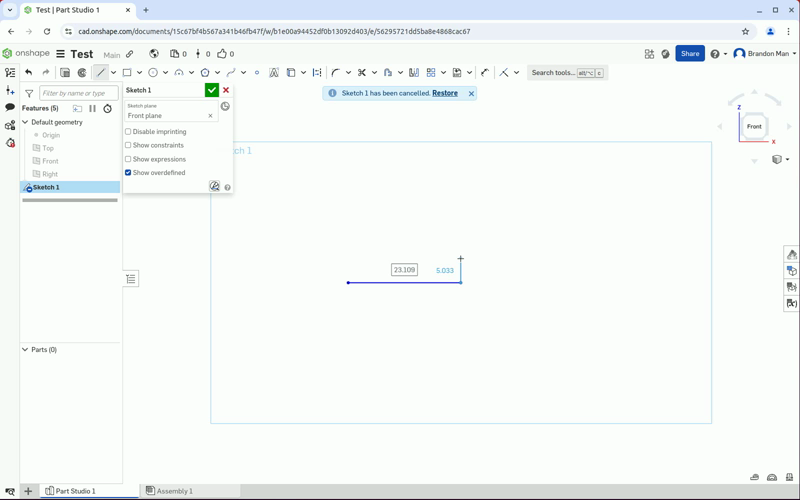
key_down(shift)
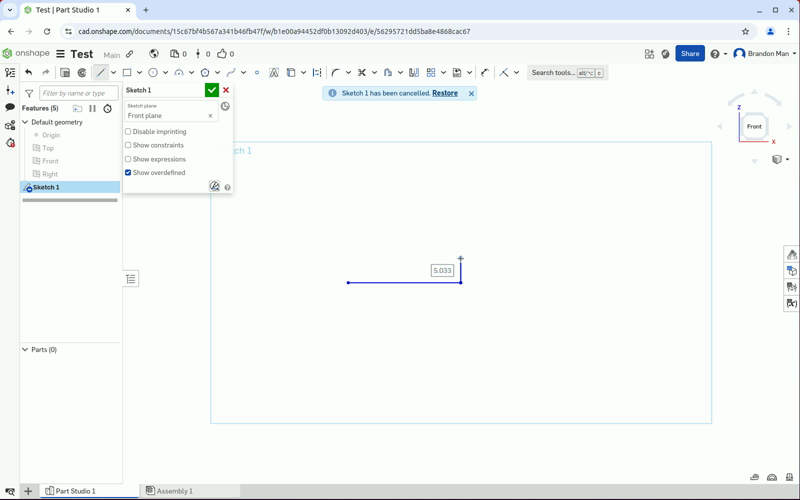
mouse_move(373, 258)
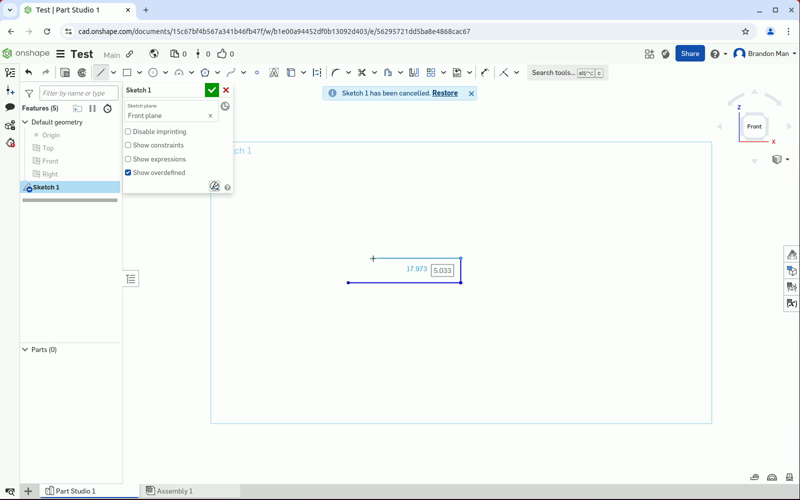
click(373, 258)
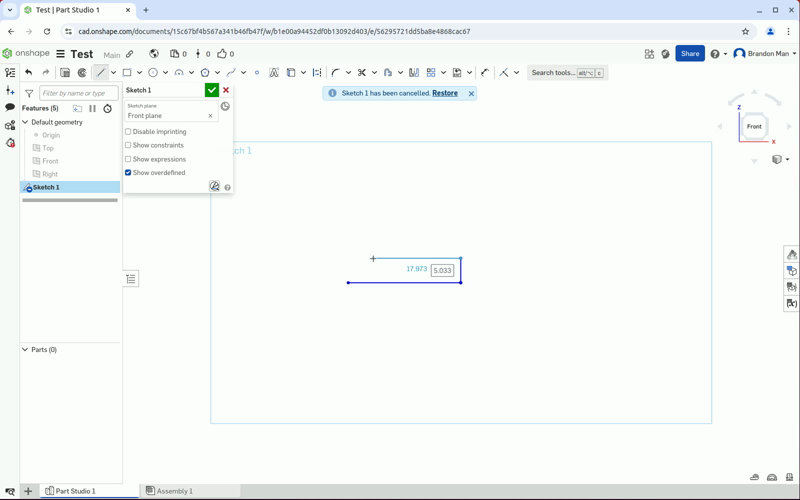
key_up(shift)
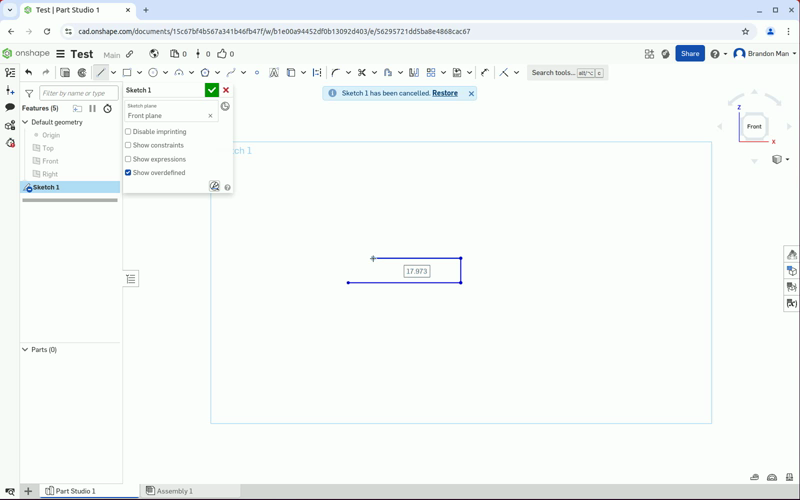
key_down(shift)
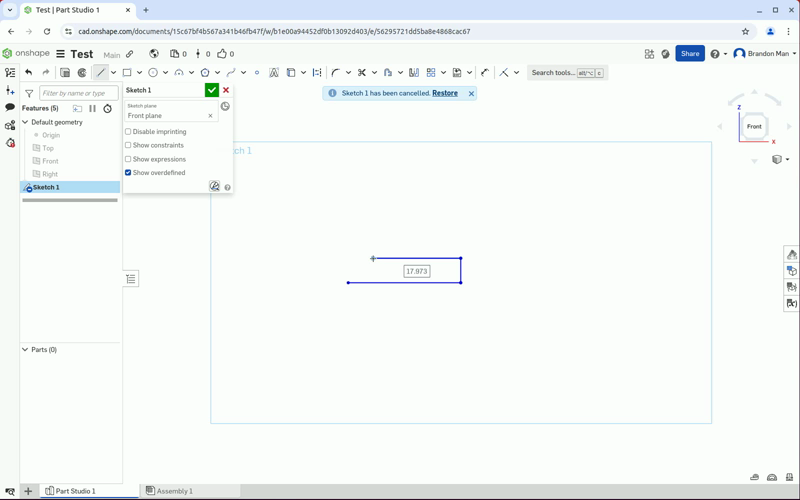
mouse_move(373, 195)
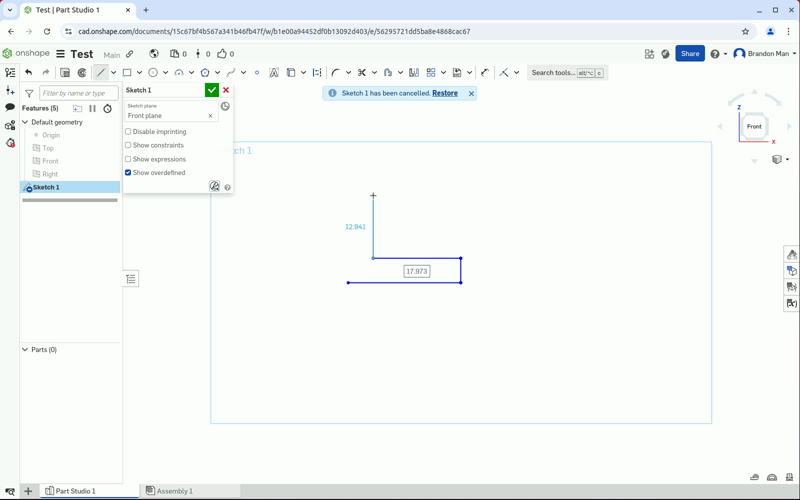
click(373, 195)
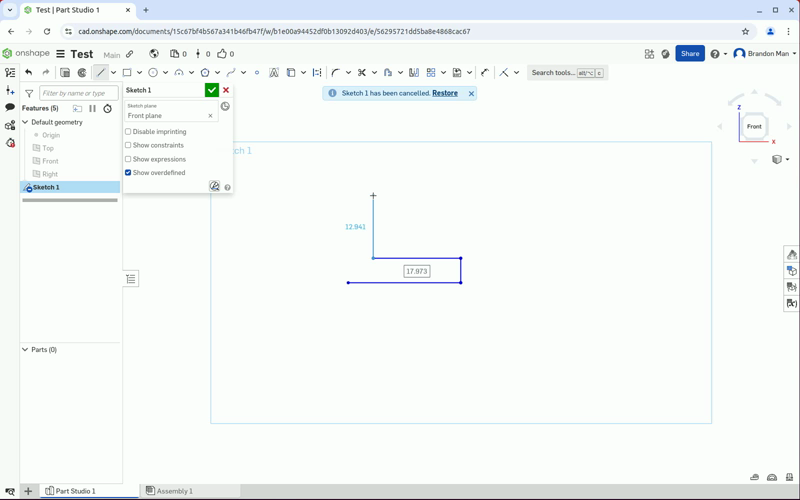
key_up(shift)
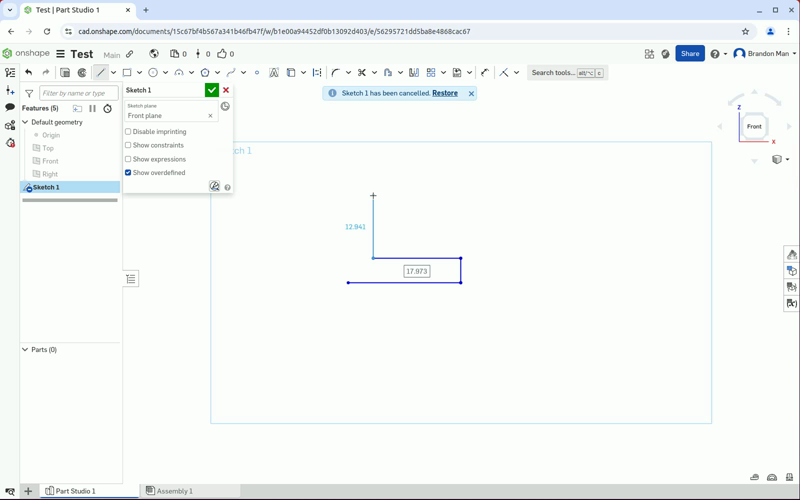
key_down(shift)
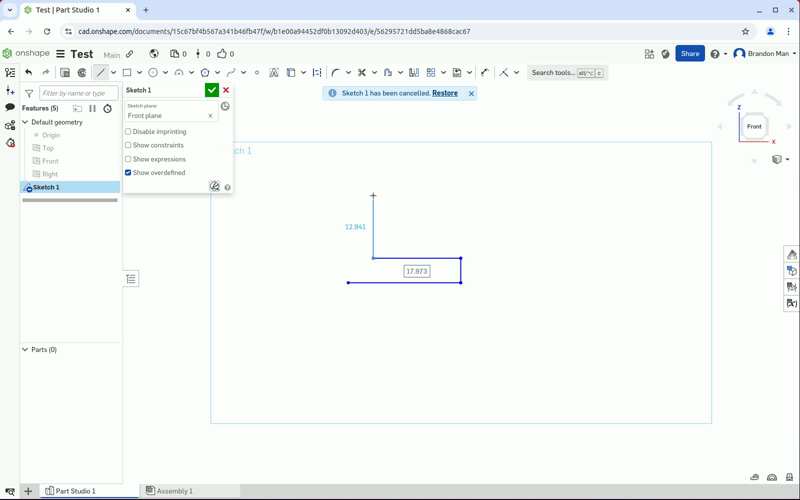
mouse_move(403, 195)
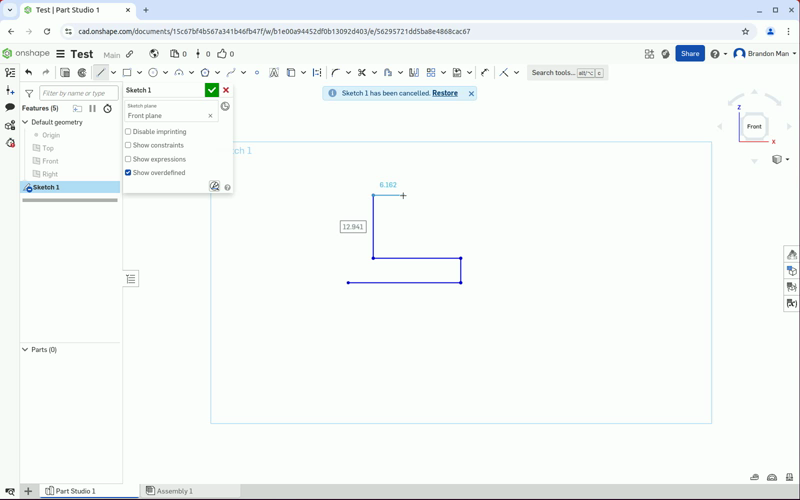
mouse_move(348, 195)
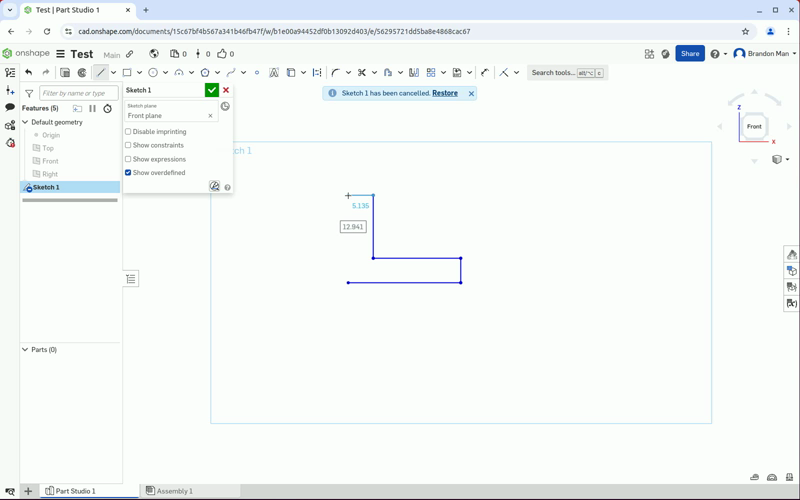
click(348, 195)
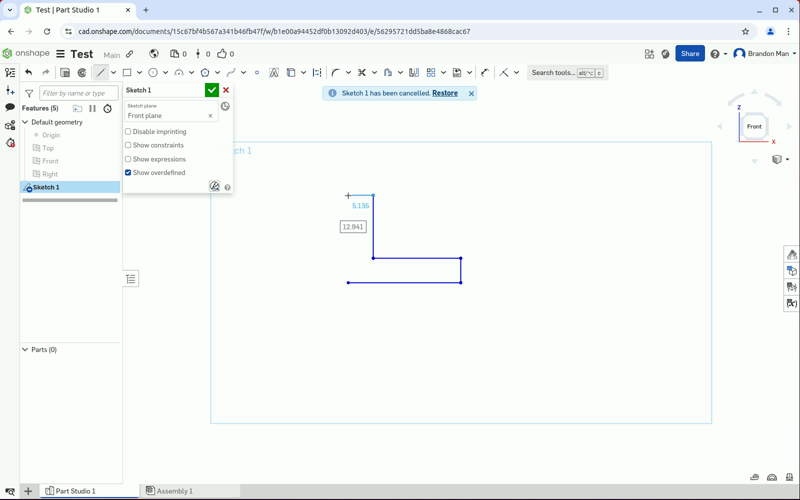
key_up(shift)
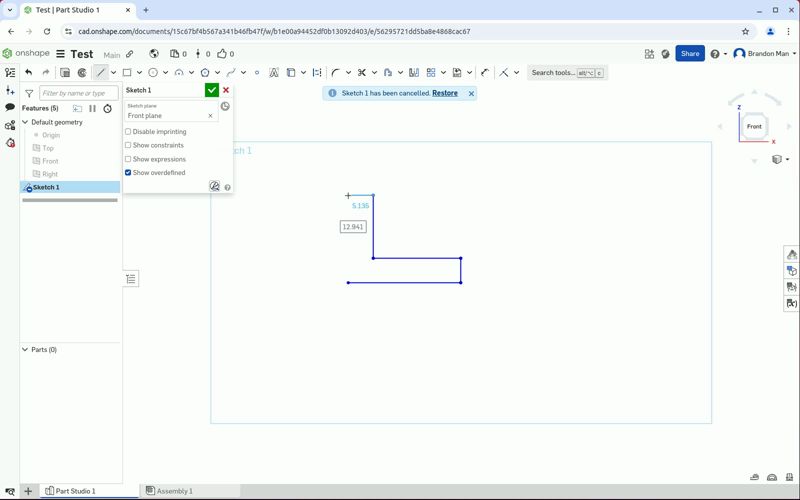
key_down(shift)
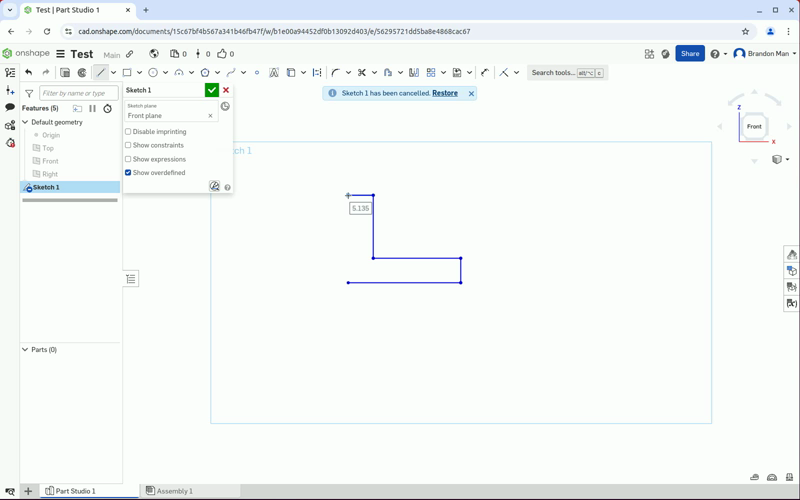
mouse_move(348, 282)
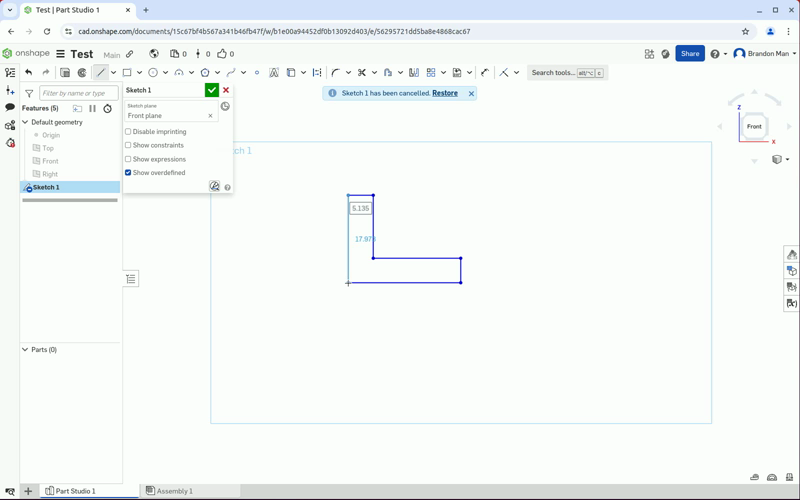
key_up(shift)
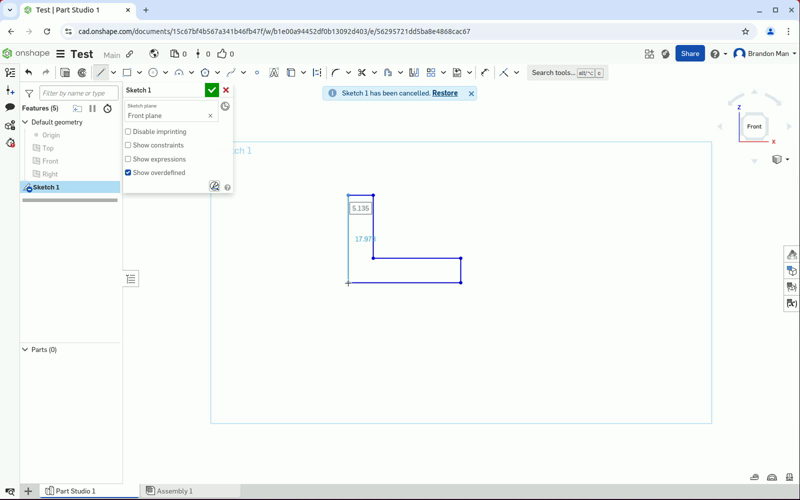
click(348, 282)
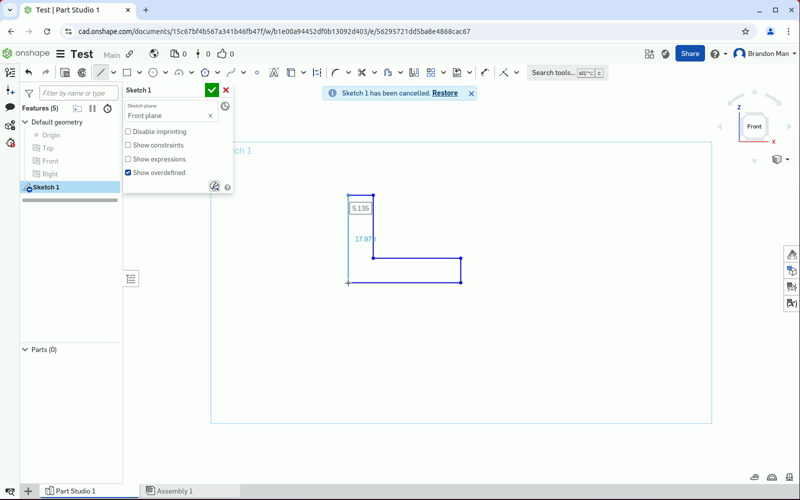
key(esc)
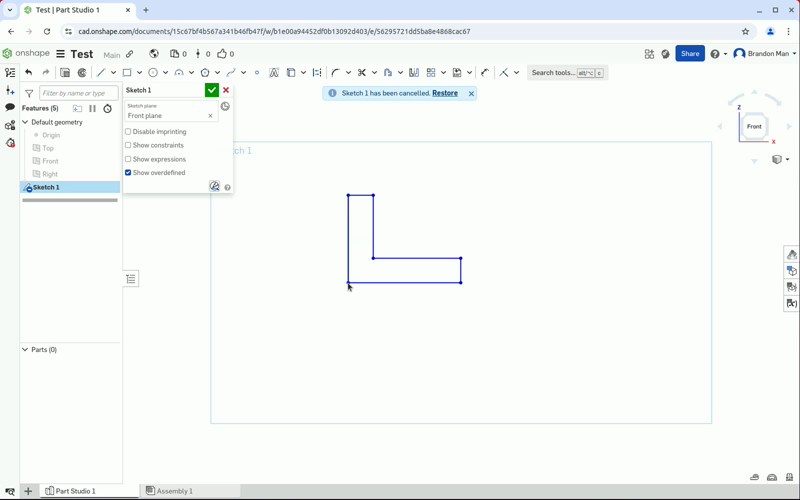
mouse_move(410, 278)
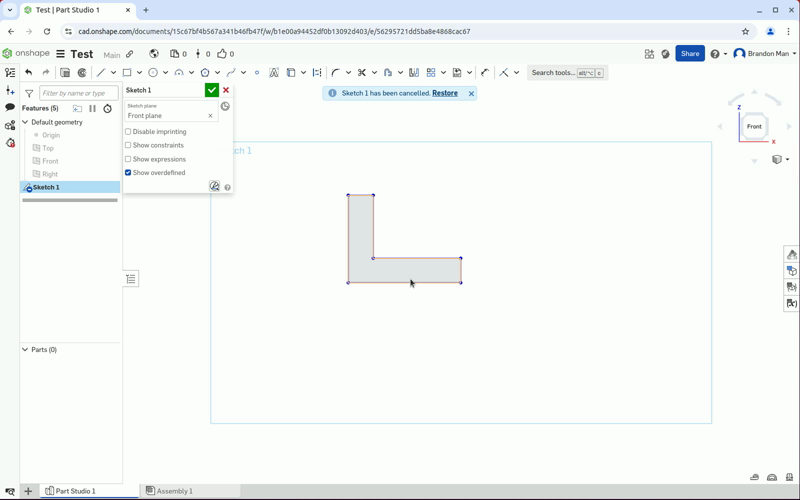
click(410, 278)
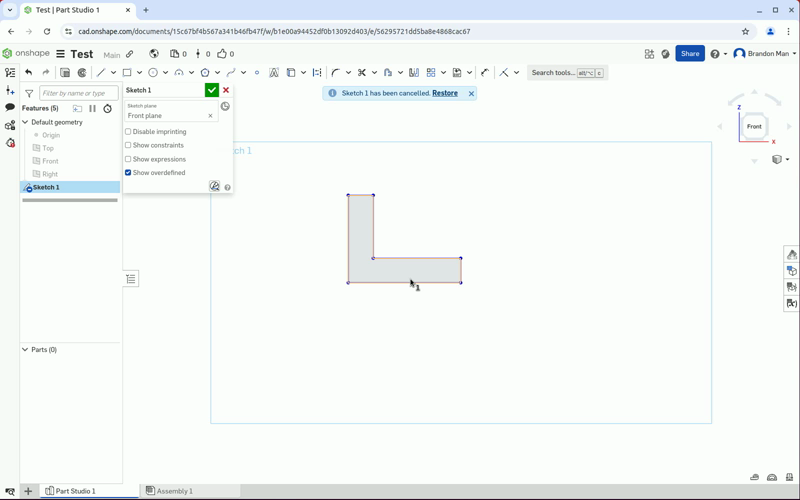
mouse_move(73, 352)
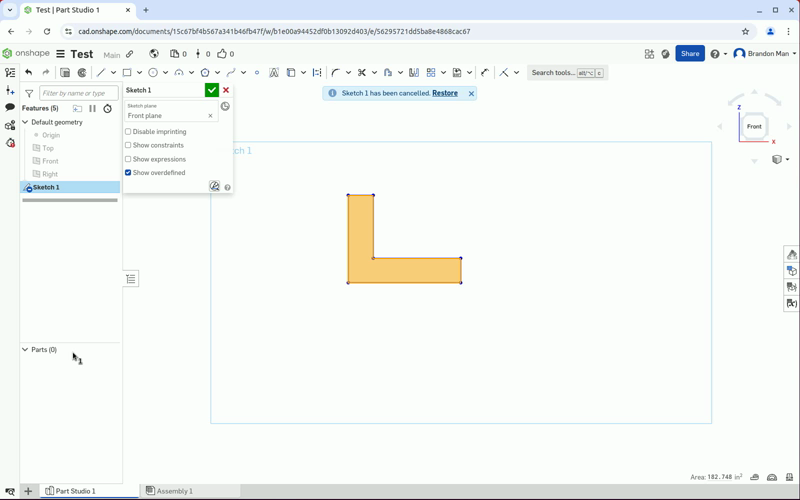
key(shift+y)
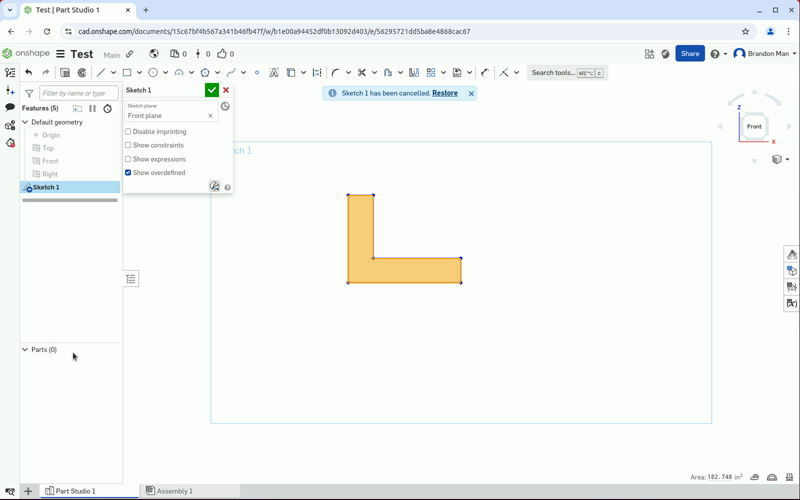
key(shift+e)
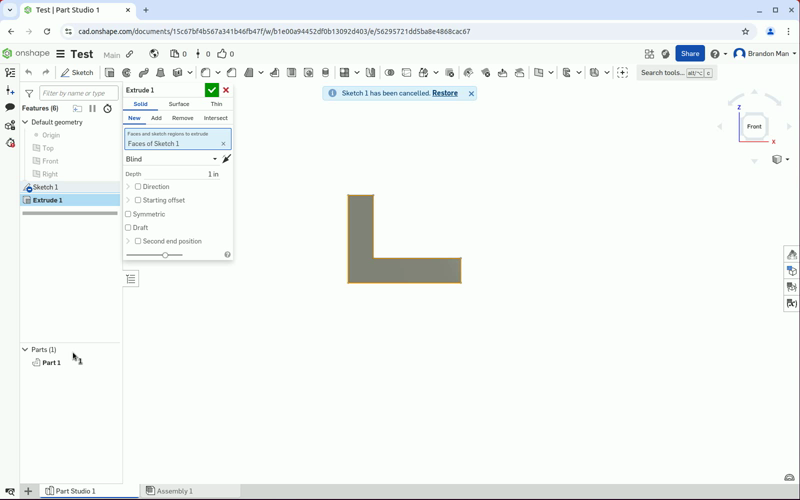
mouse_move(143, 106)
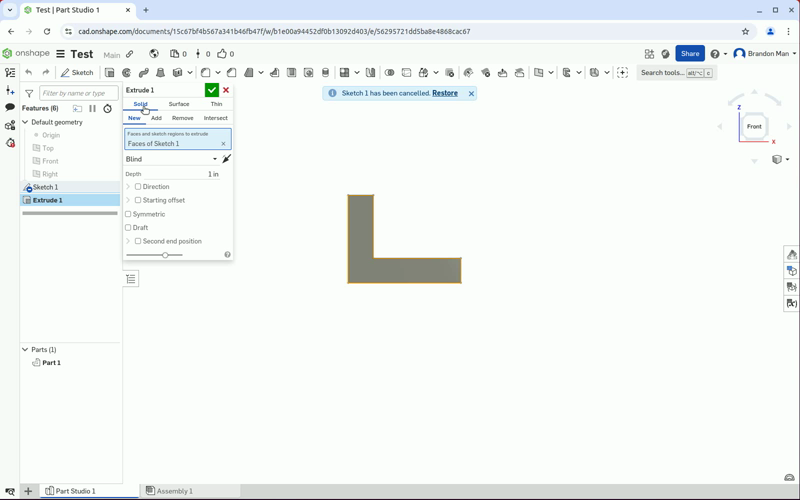
click(143, 106)
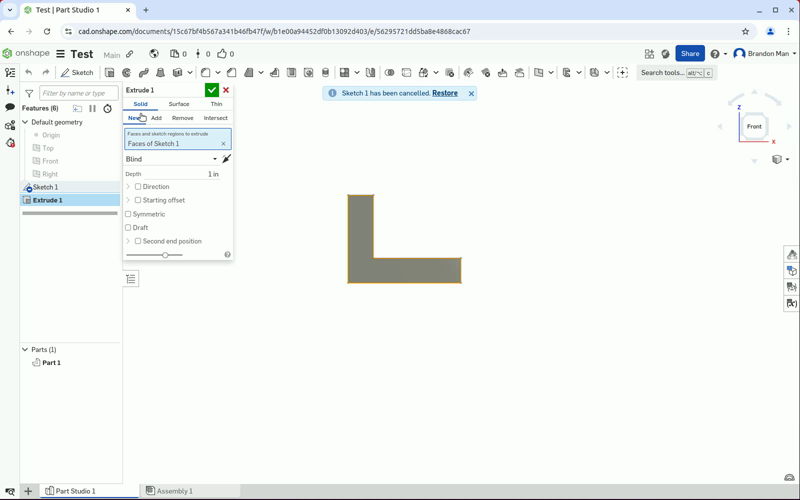
mouse_move(137, 120)
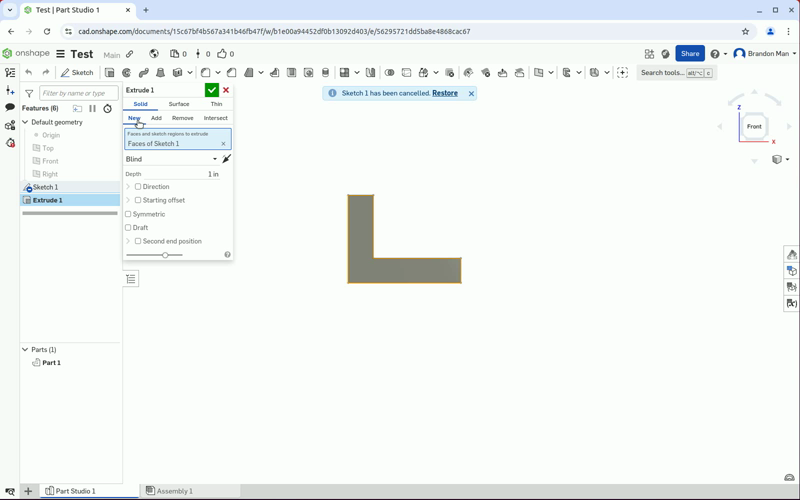
click(137, 120)
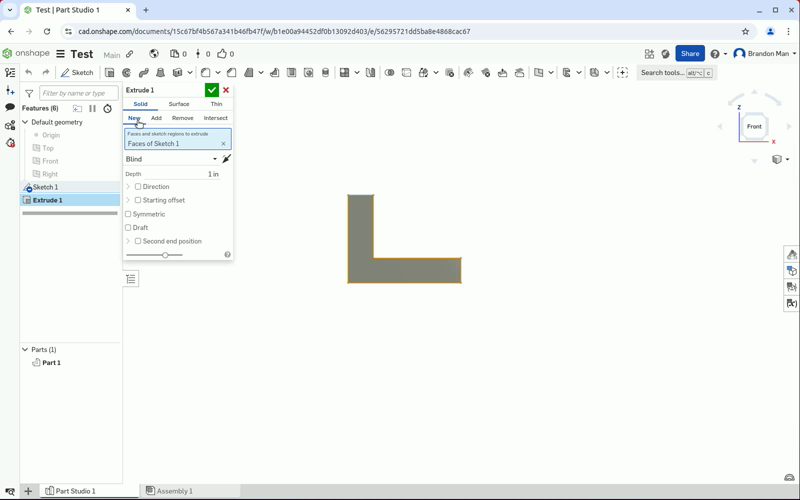
key(tab, 4)
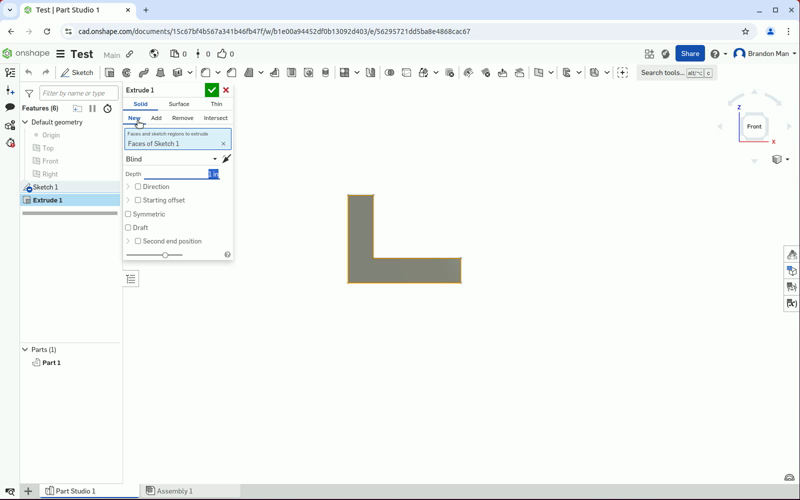
text(10.351)
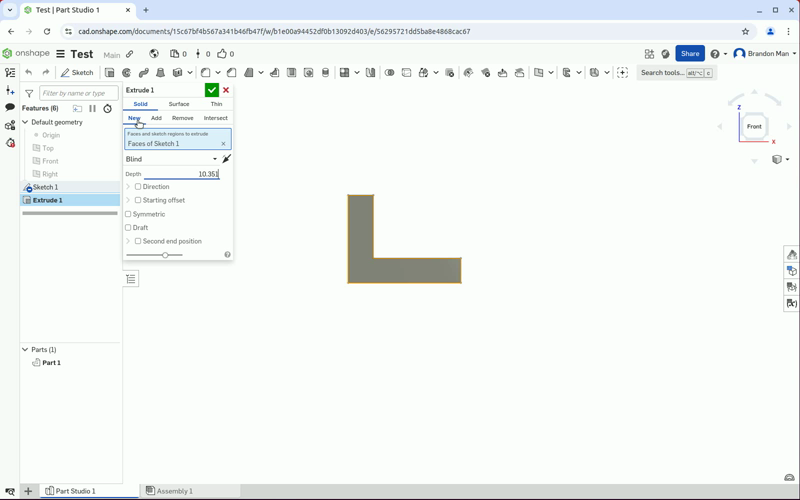
key(enter)
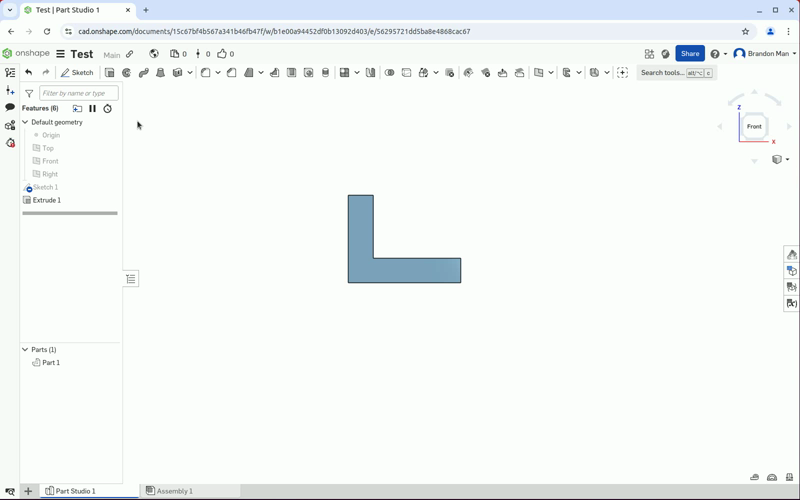
key(shift+h)
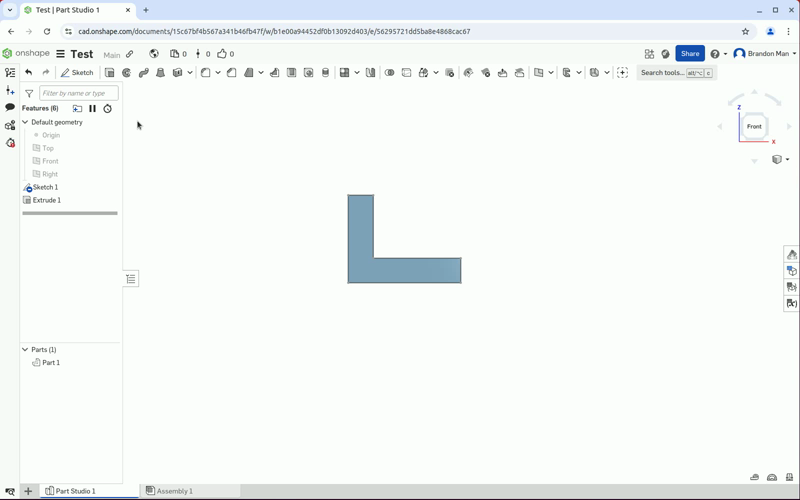
key(shift+h)
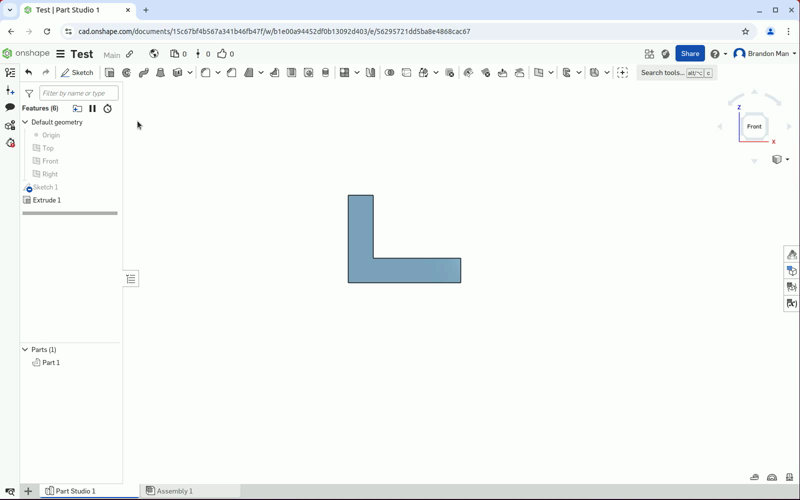
mouse_move(73, 189)
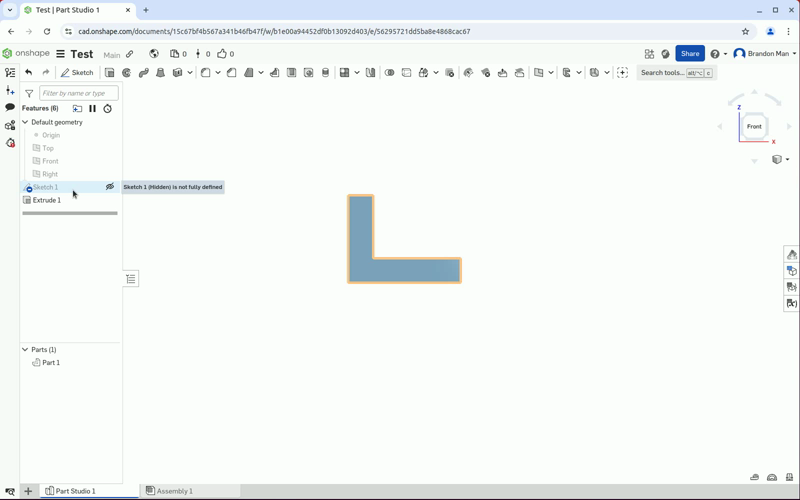
click(73, 189)
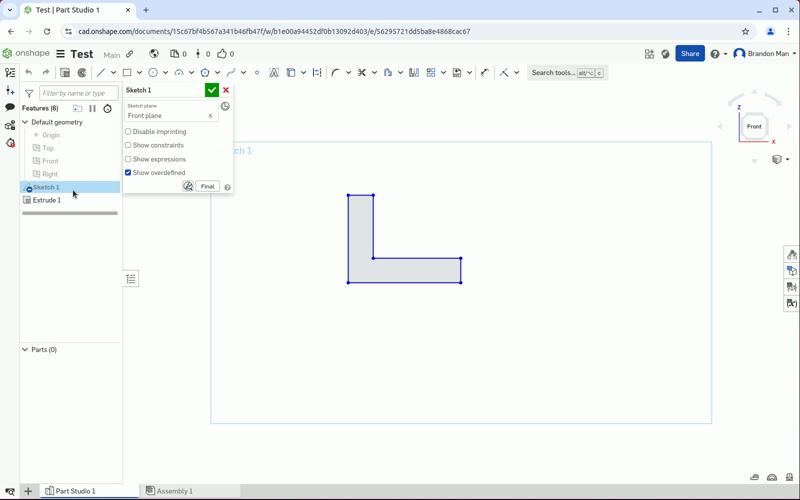
mouse_move(229, 92)
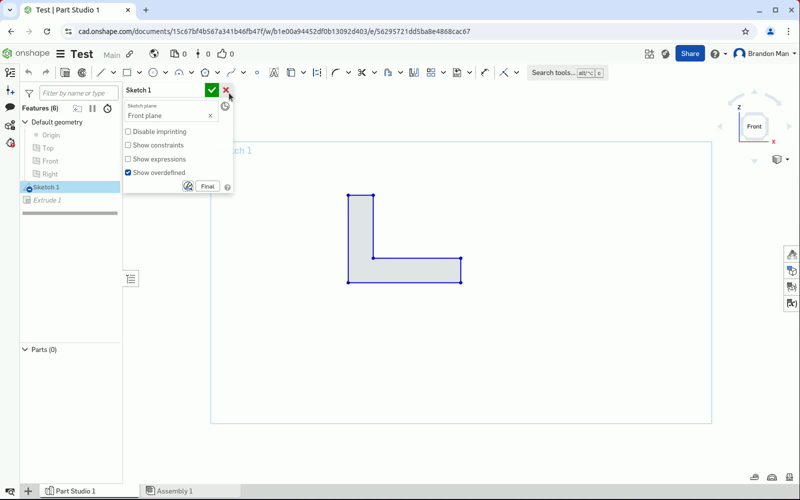
click(229, 92)
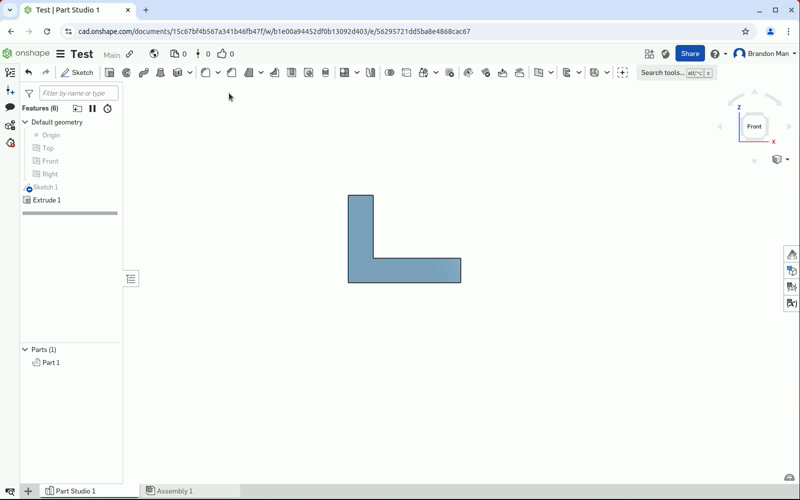
mouse_move(73, 352)
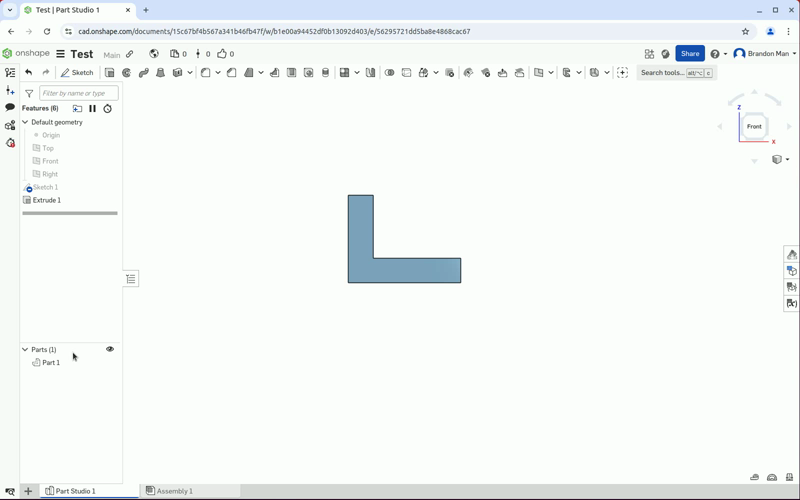
key(y)
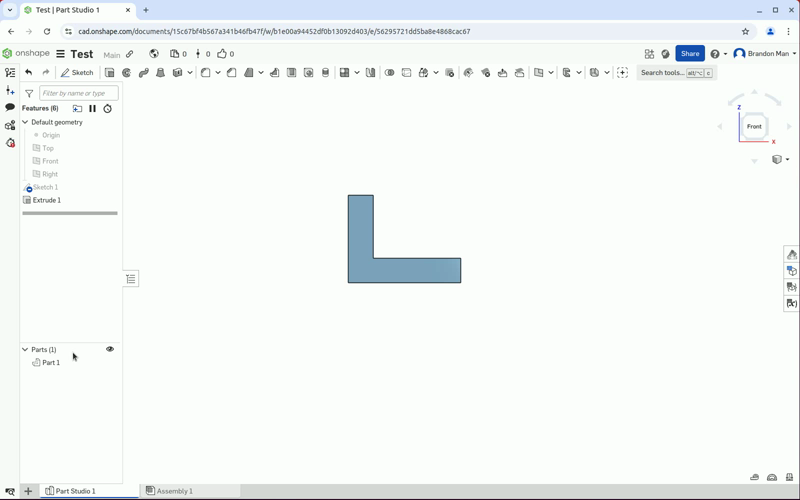
key(shift+p)
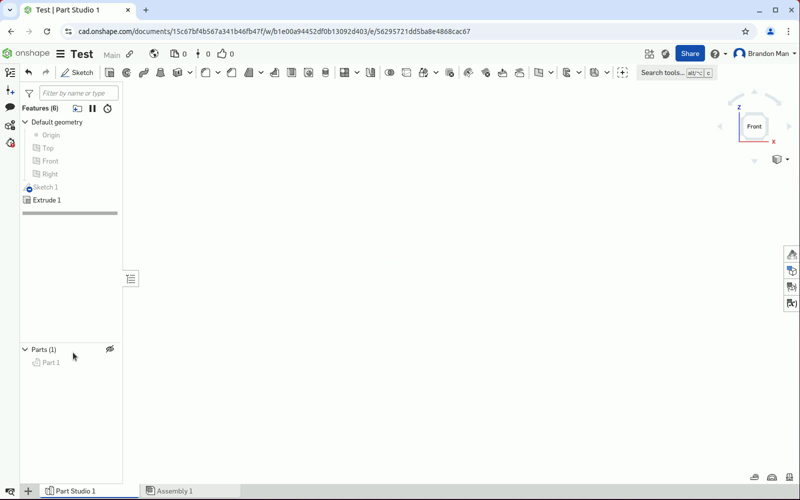
key(space)
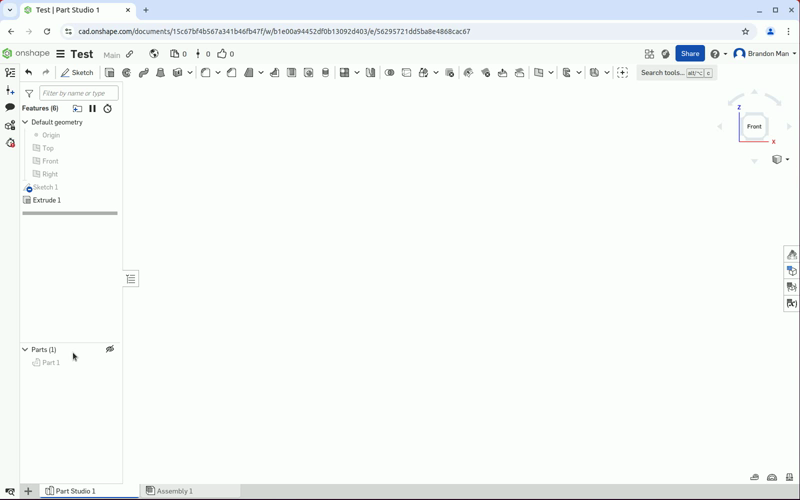
key_down(shift)
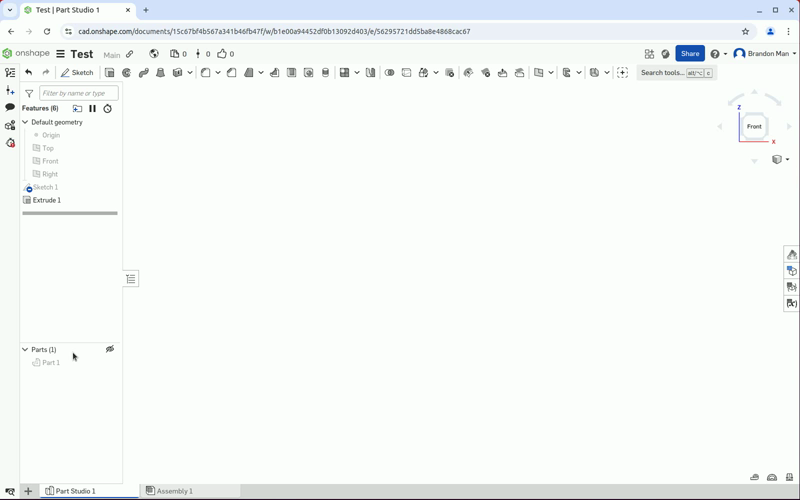
key(down)
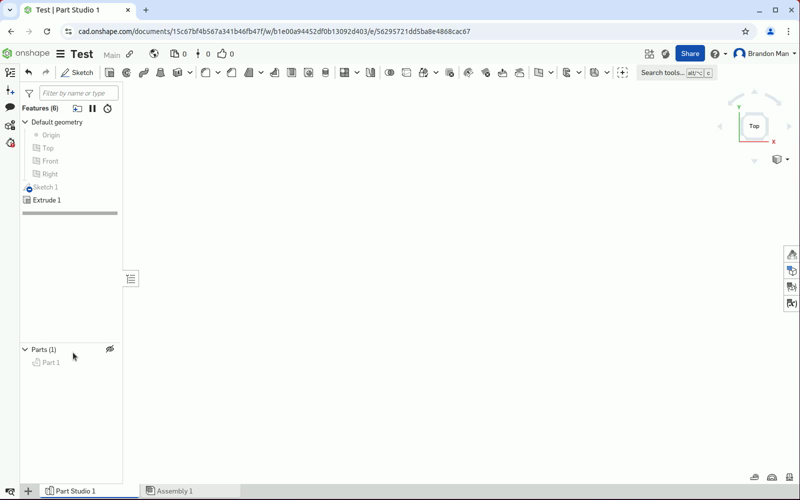
key_up(shift)
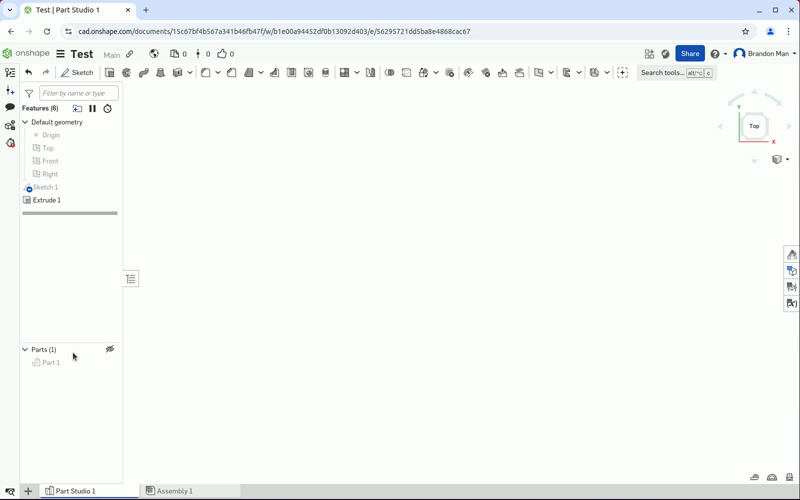
mouse_move(73, 352)
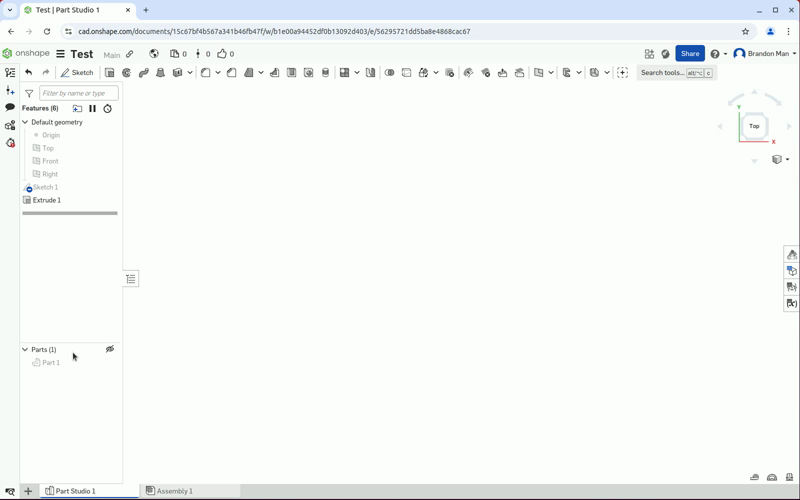
key(shift+y)
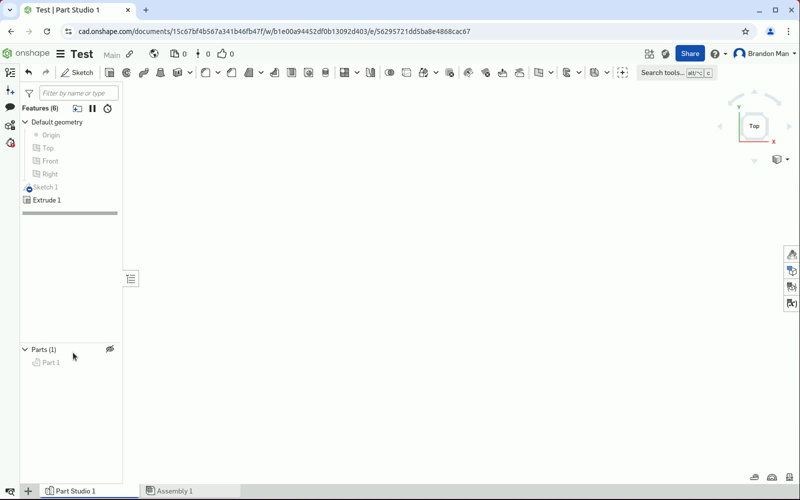
key(shift+s)
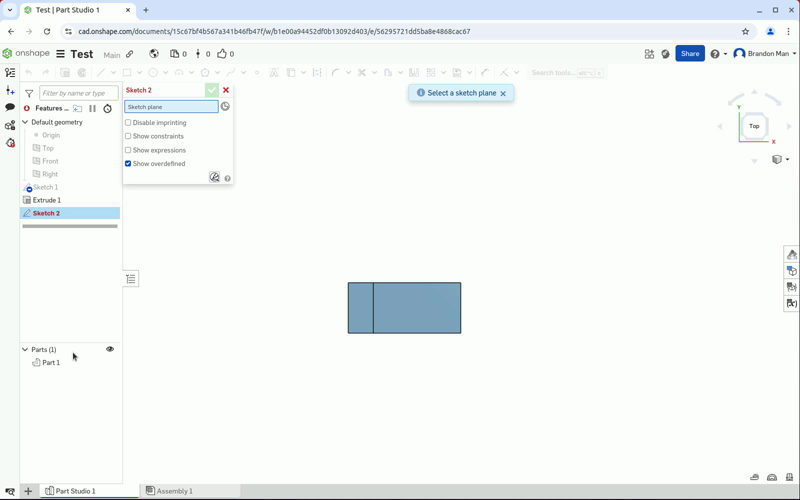
mouse_move(73, 150)
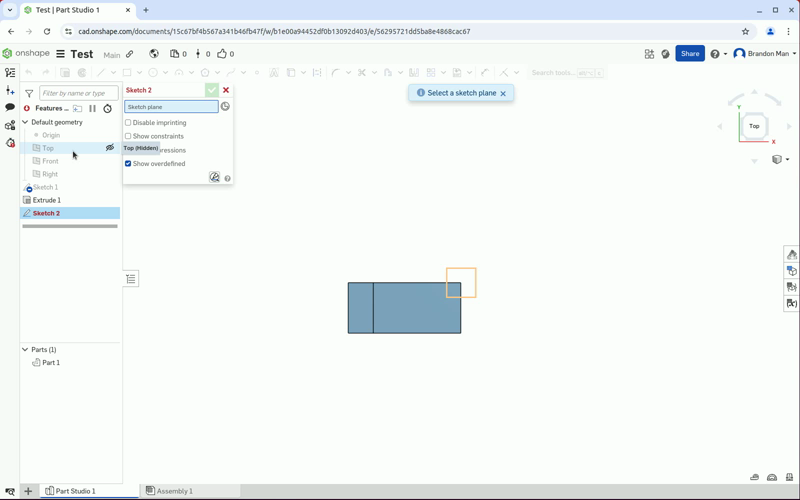
click(73, 150)
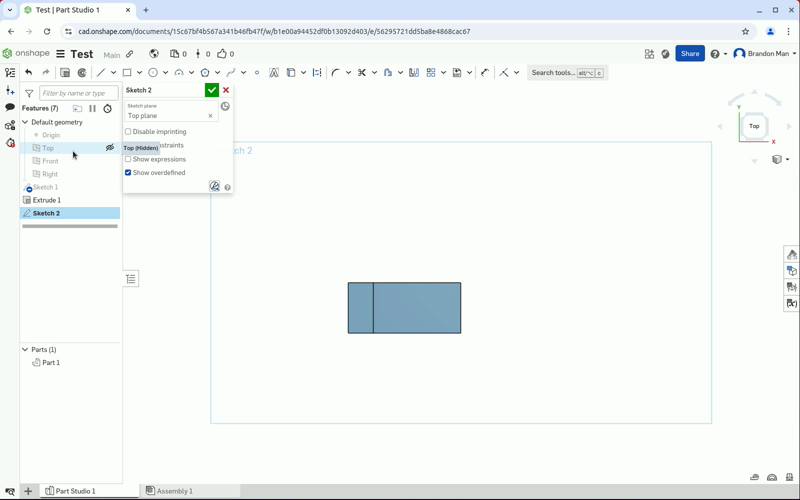
mouse_move(73, 352)
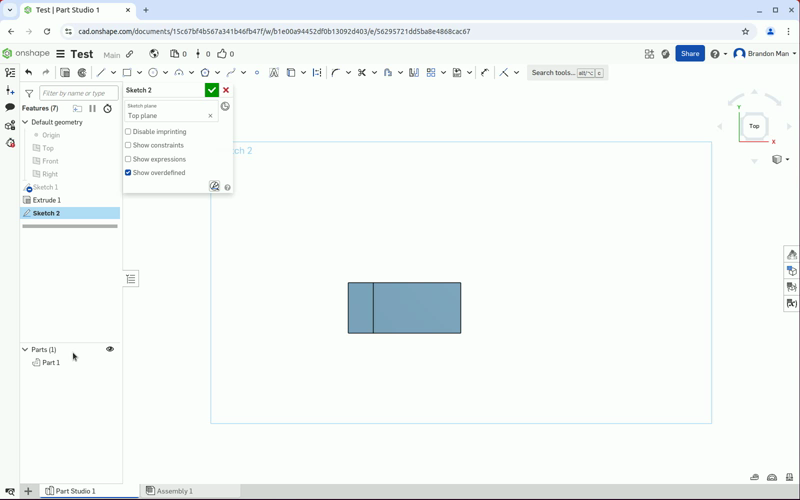
key(y)
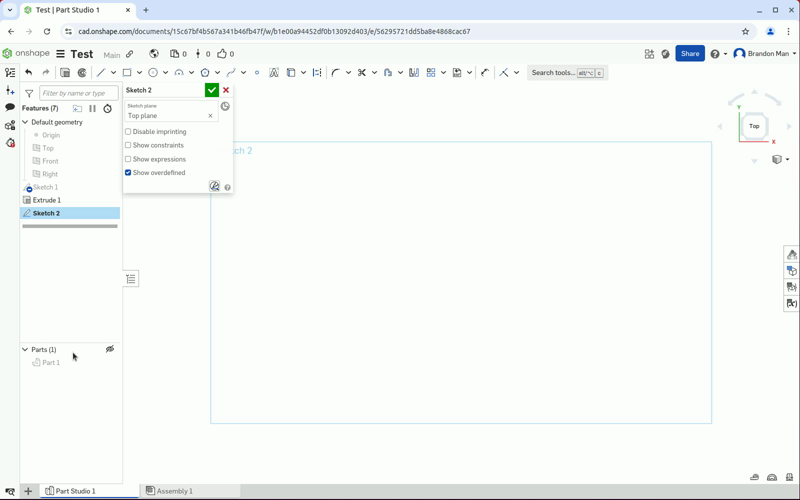
key(c)
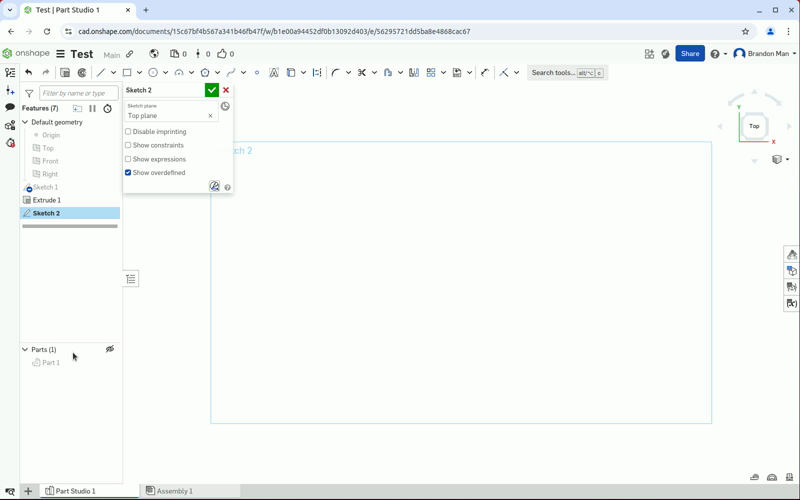
key_down(shift)
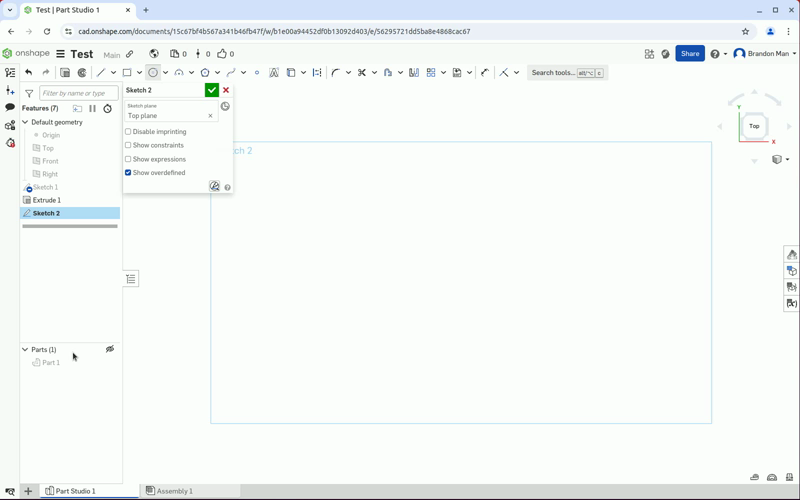
mouse_move(398, 307)
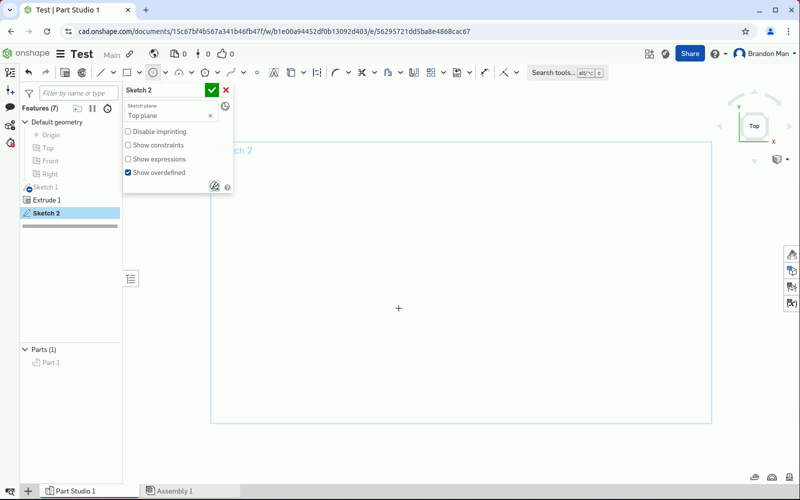
click(398, 307)
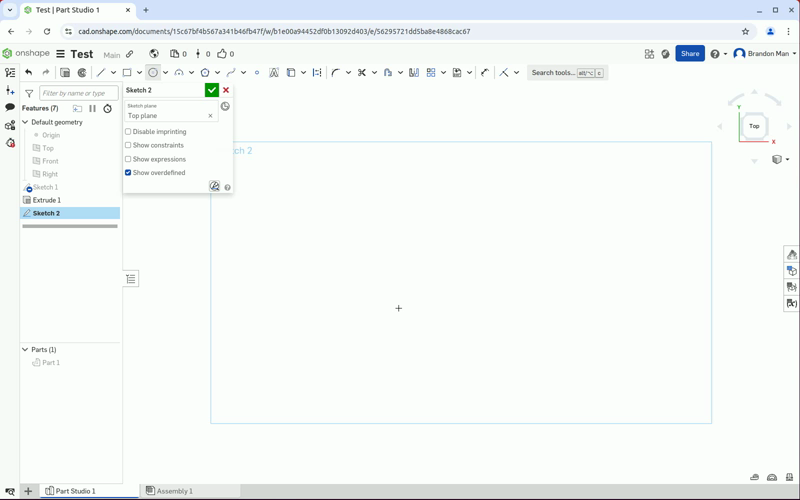
key_up(shift)
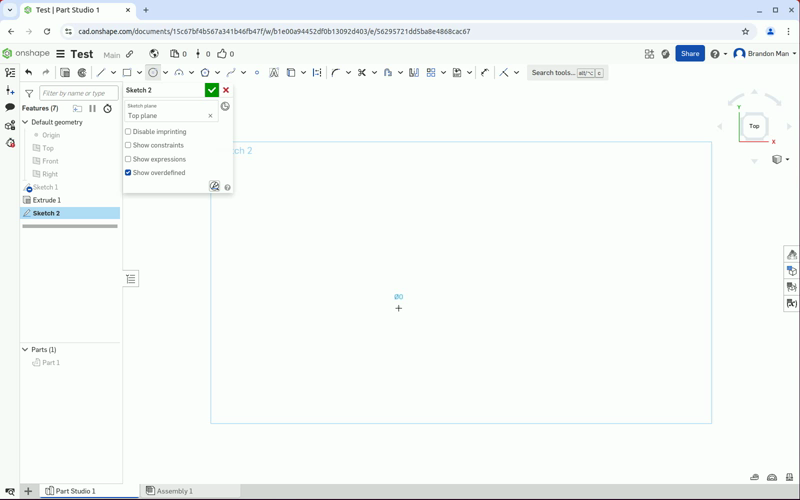
mouse_move(411, 307)
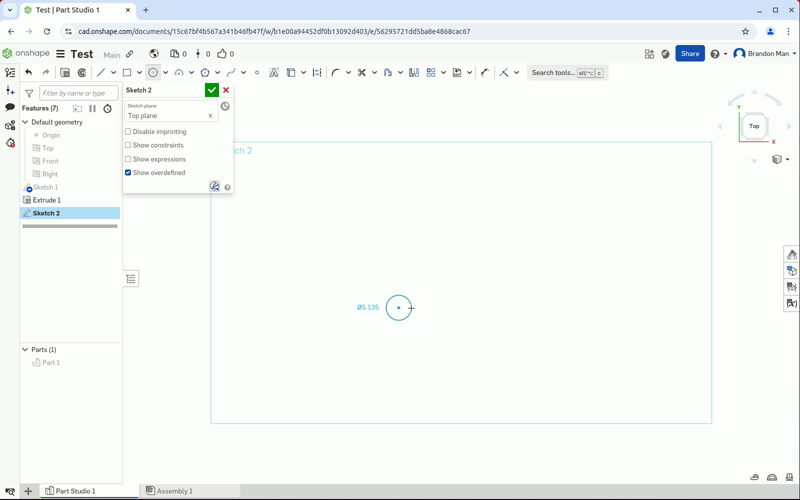
click(411, 307)
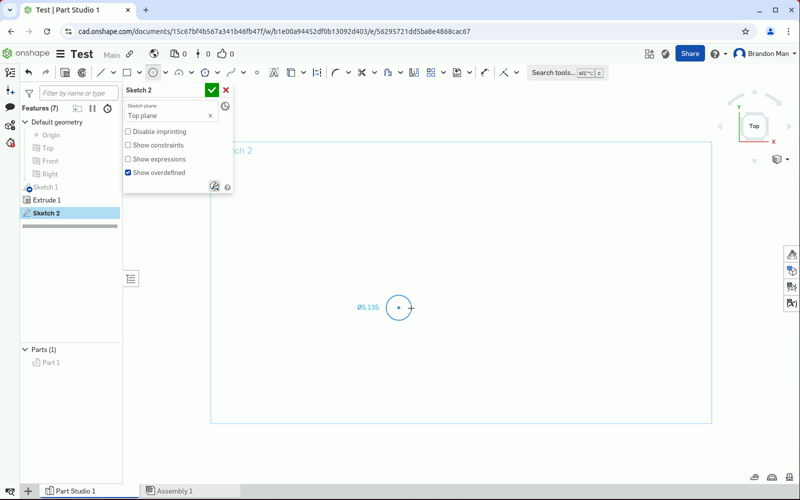
key(esc)
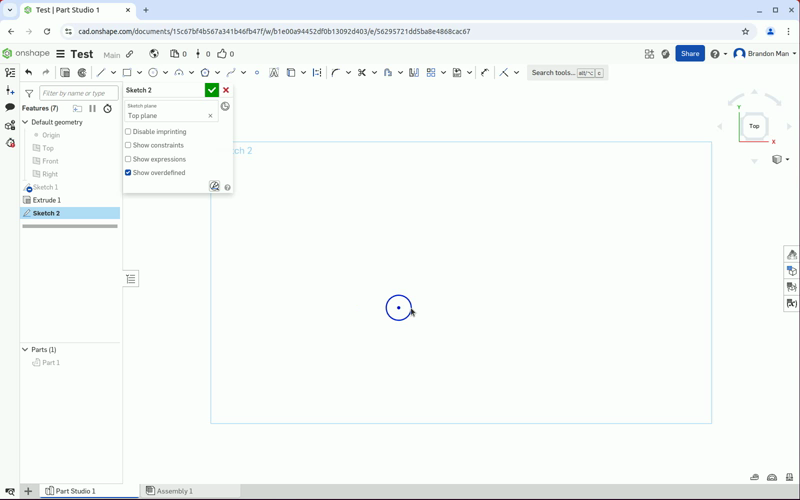
mouse_move(401, 309)
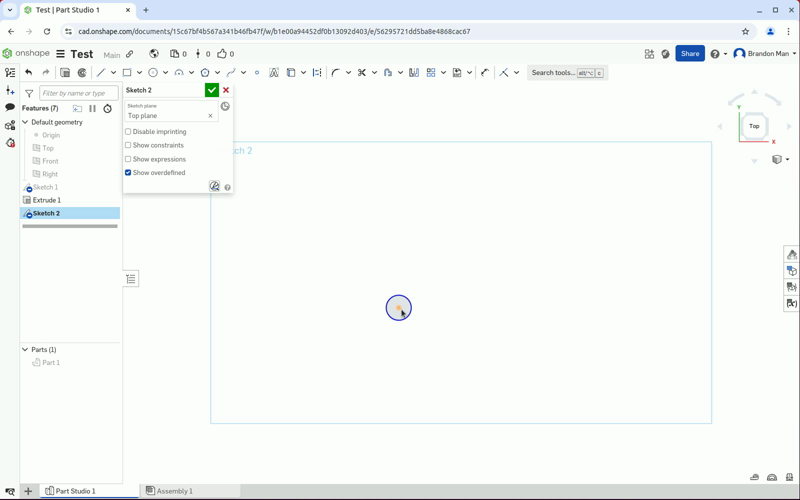
scroll(6)
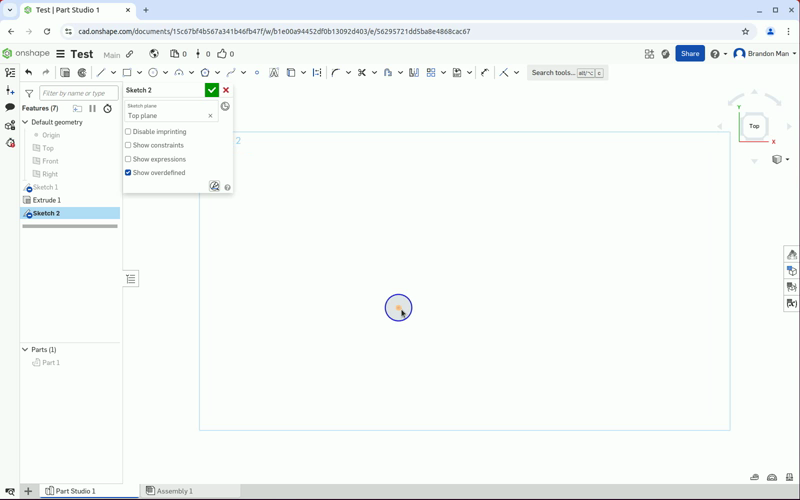
scroll(6)
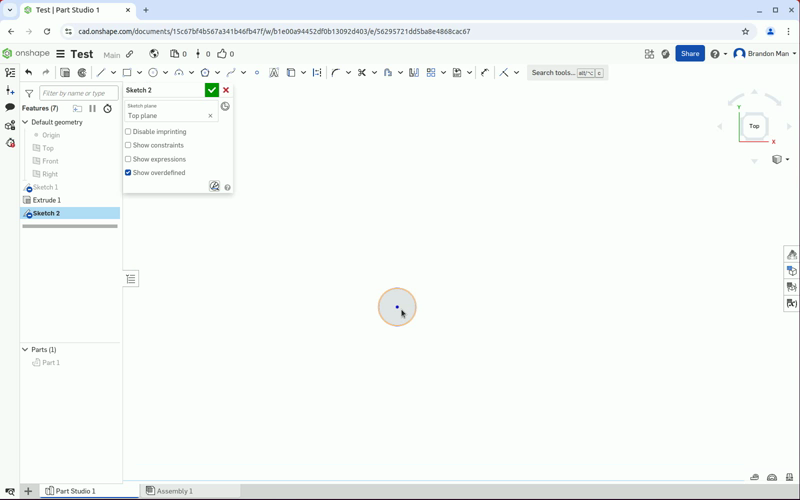
scroll(6)
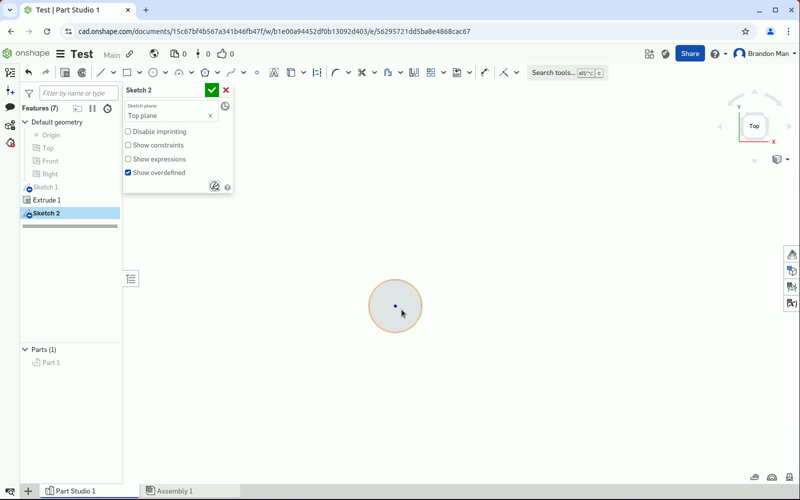
scroll(6)
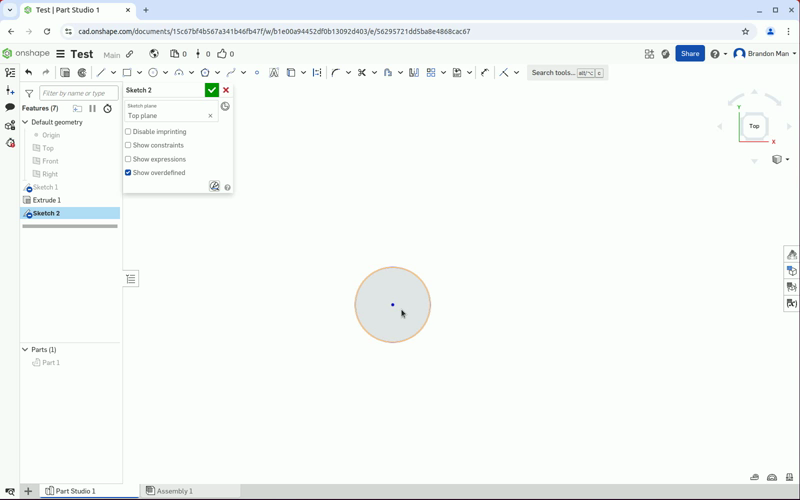
scroll(6)
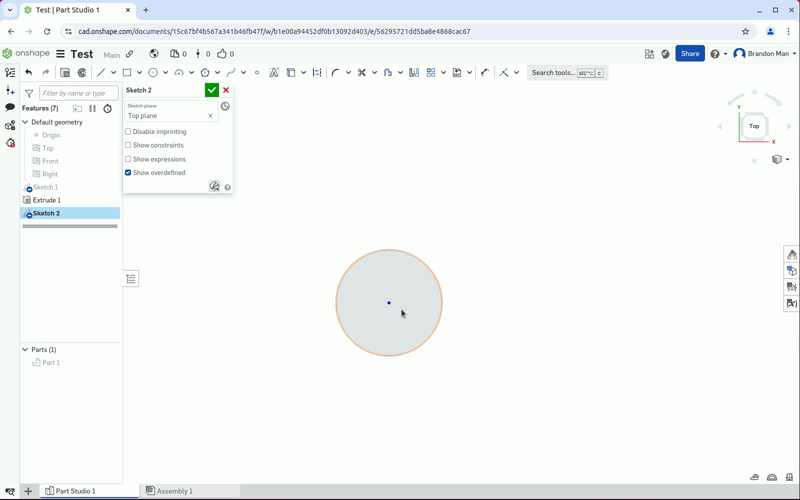
scroll(6)
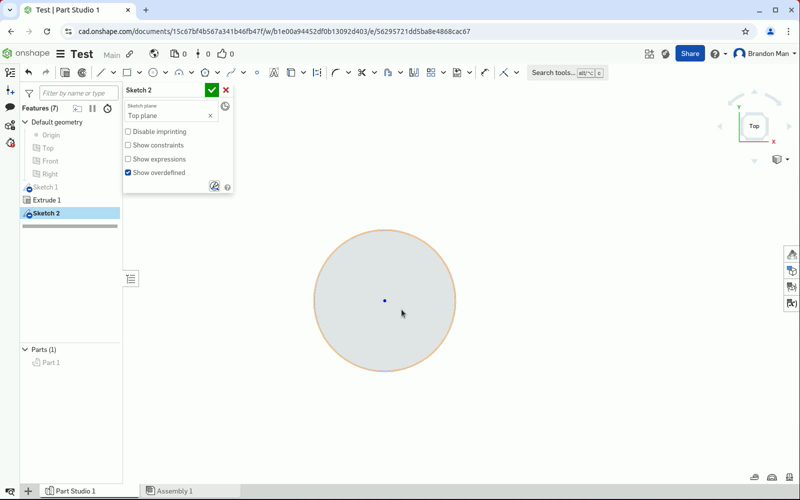
scroll(6)
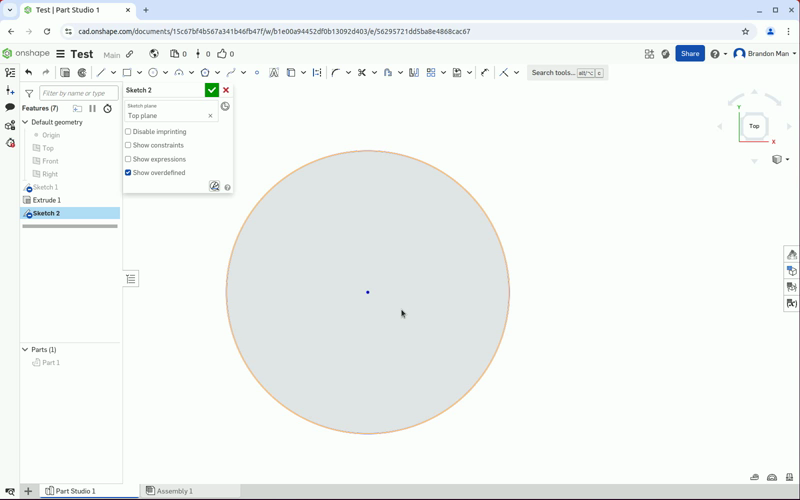
click(401, 309)
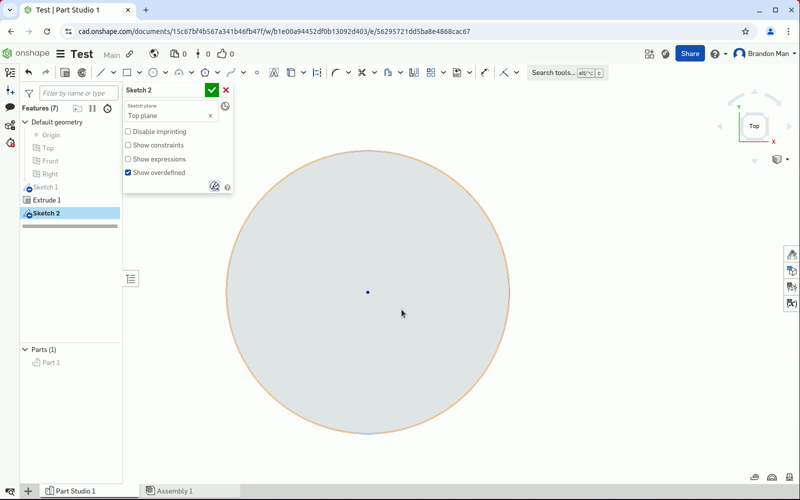
scroll(-6)
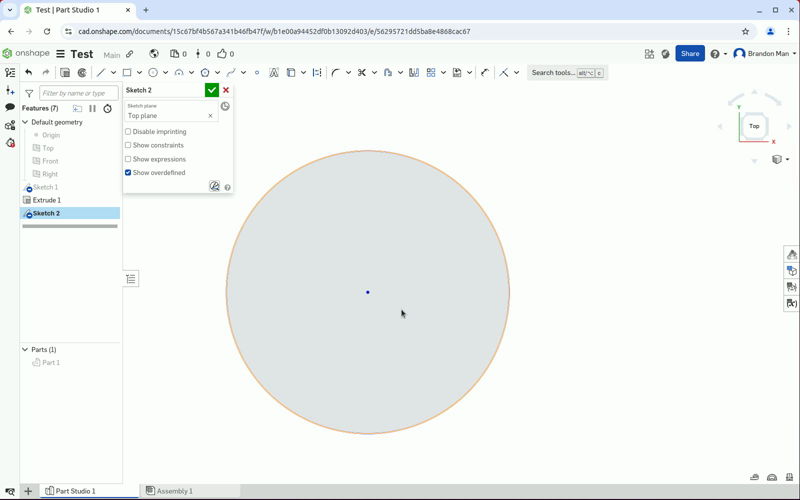
scroll(-6)
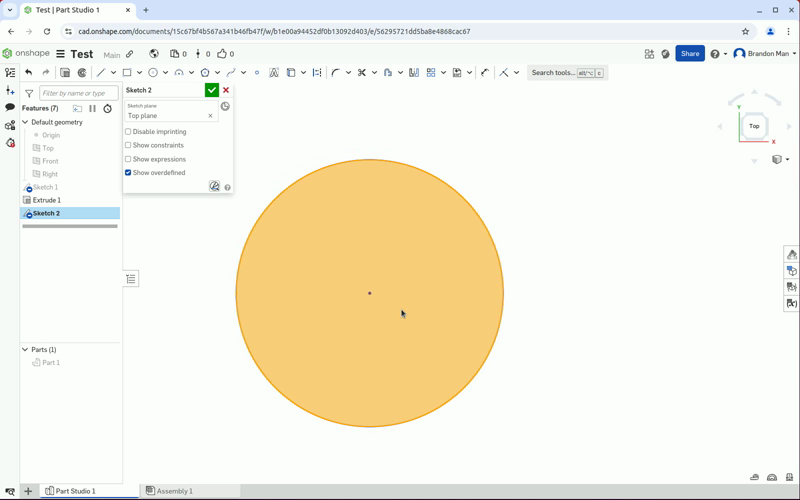
scroll(-6)
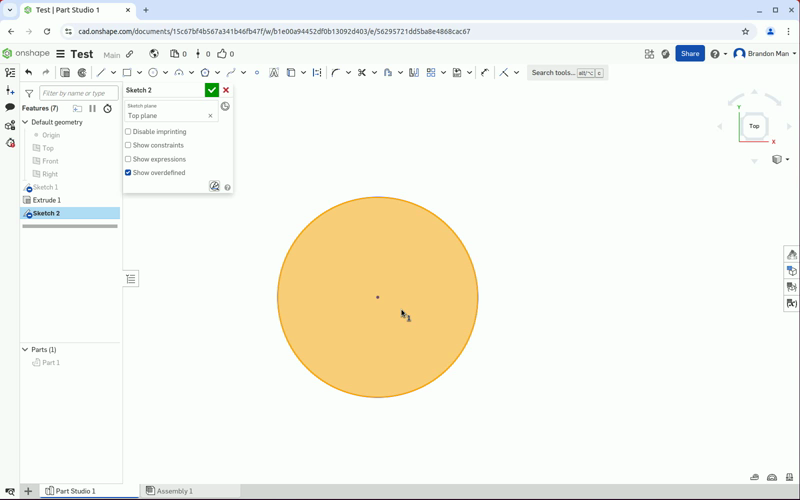
scroll(-6)
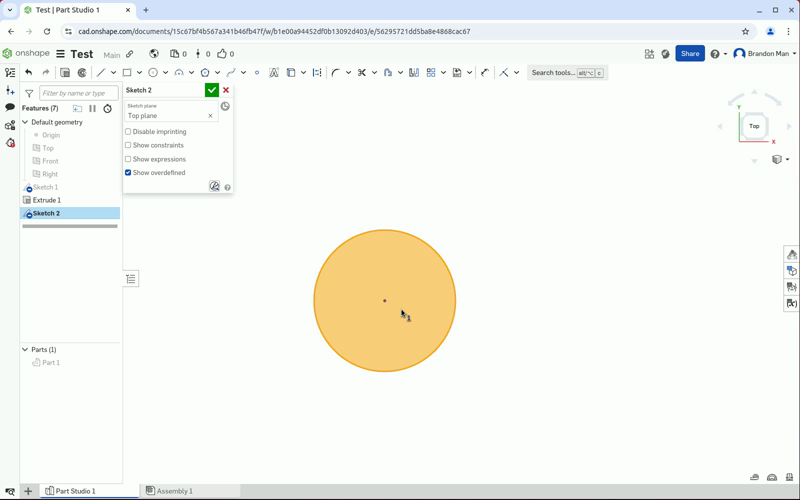
scroll(-6)
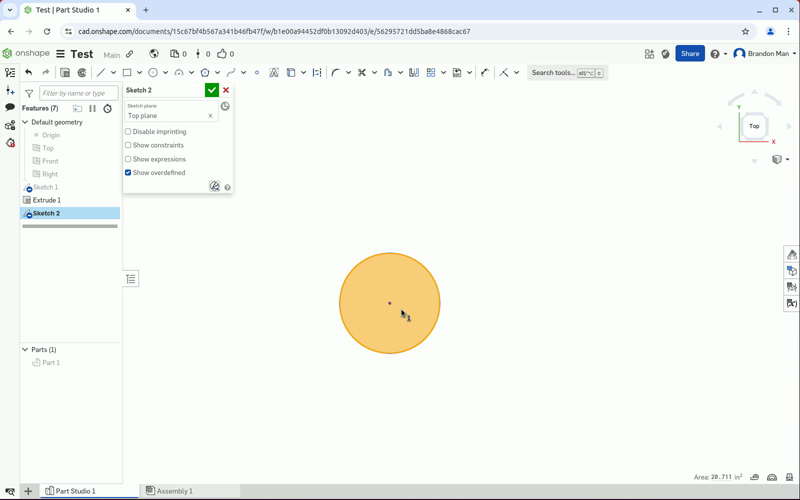
scroll(-6)
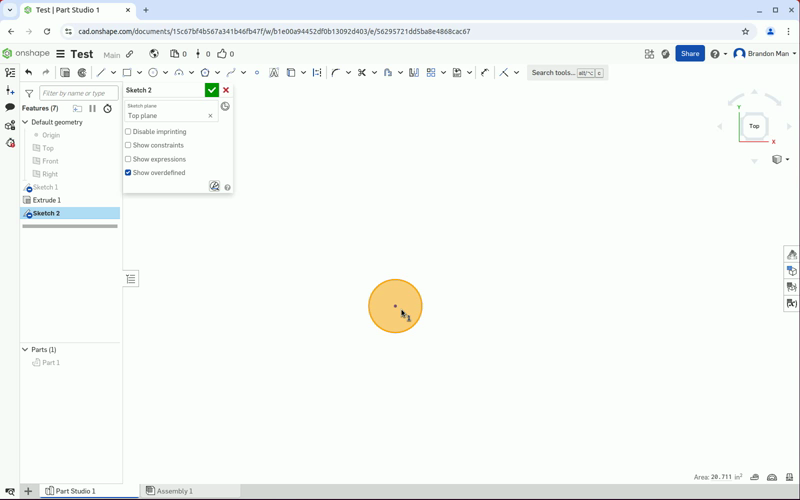
scroll(-6)
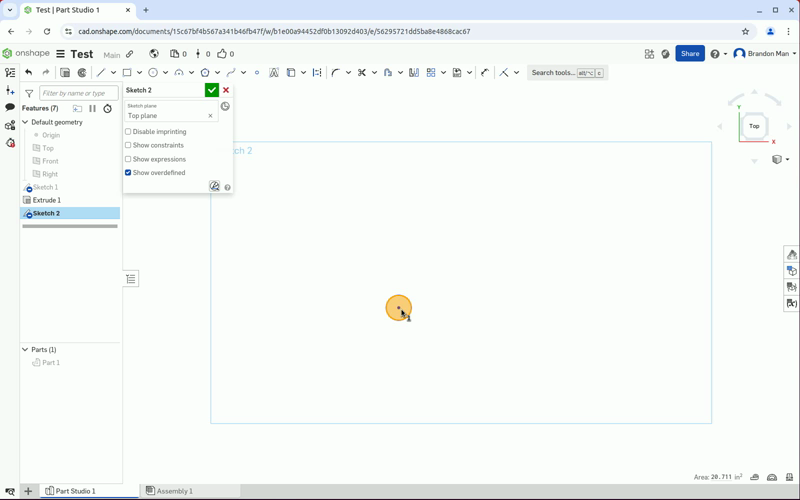
mouse_move(73, 352)
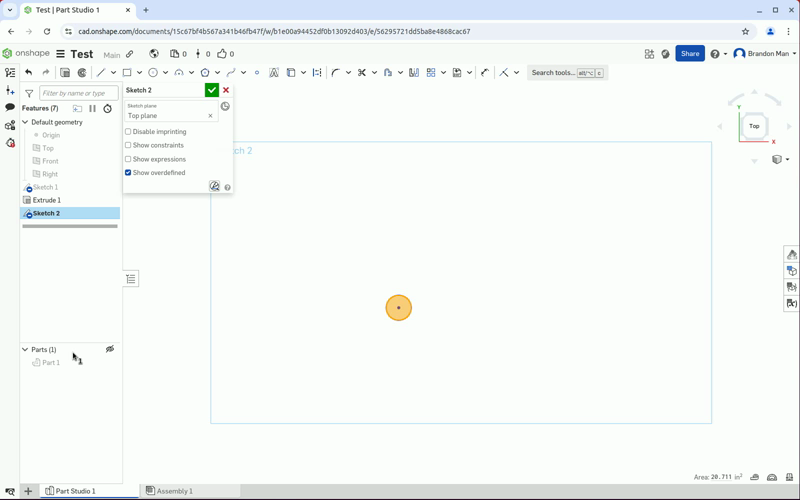
key(shift+y)
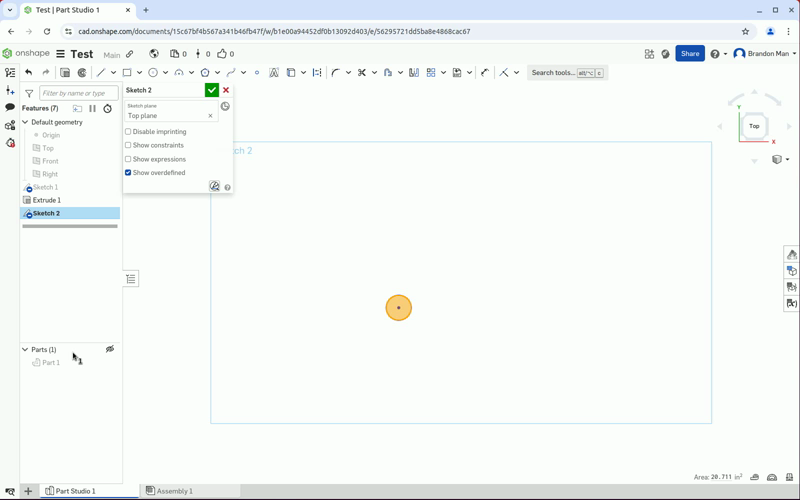
key(shift+e)
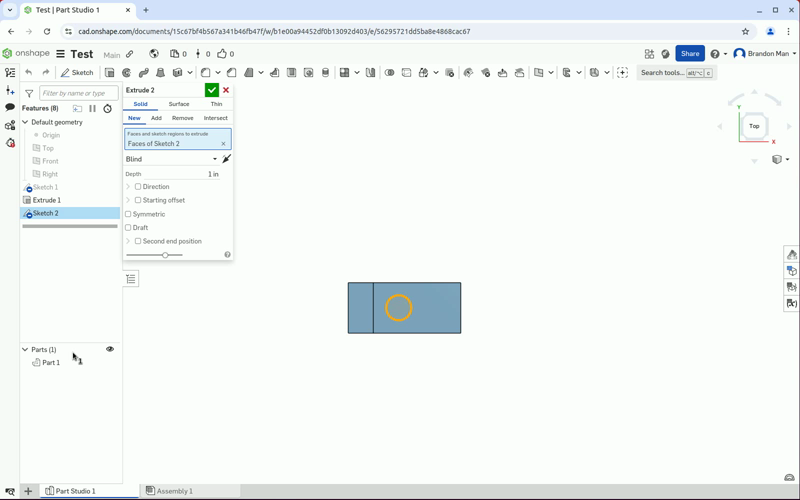
mouse_move(143, 106)
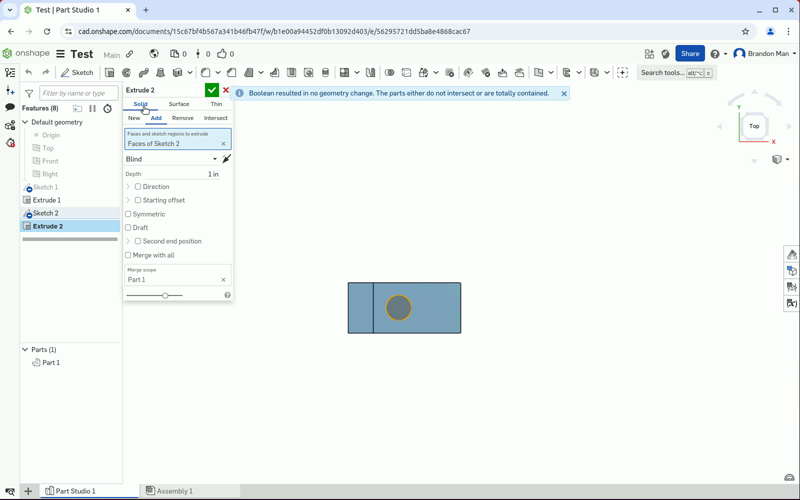
click(143, 106)
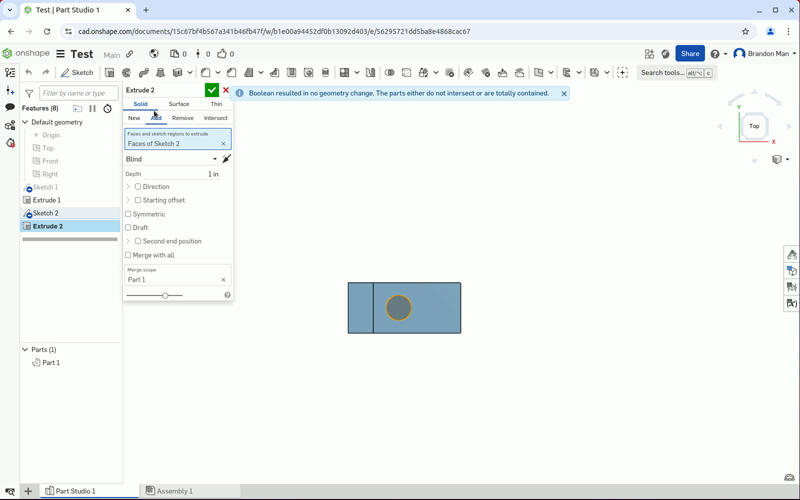
mouse_move(186, 120)
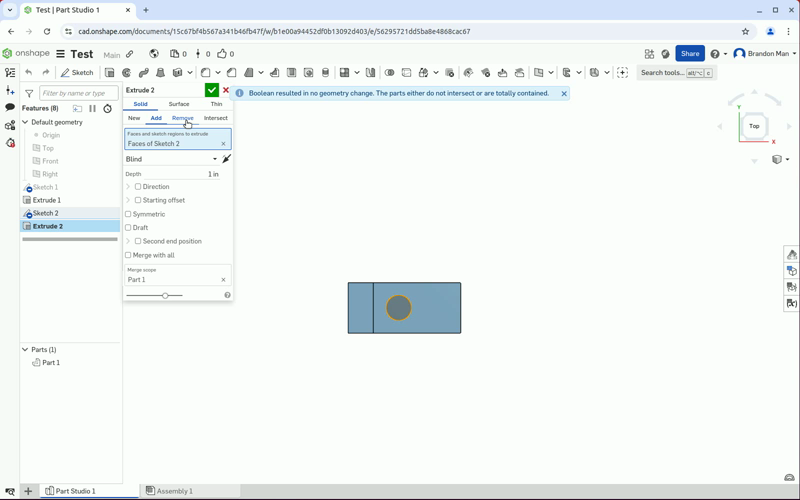
click(186, 120)
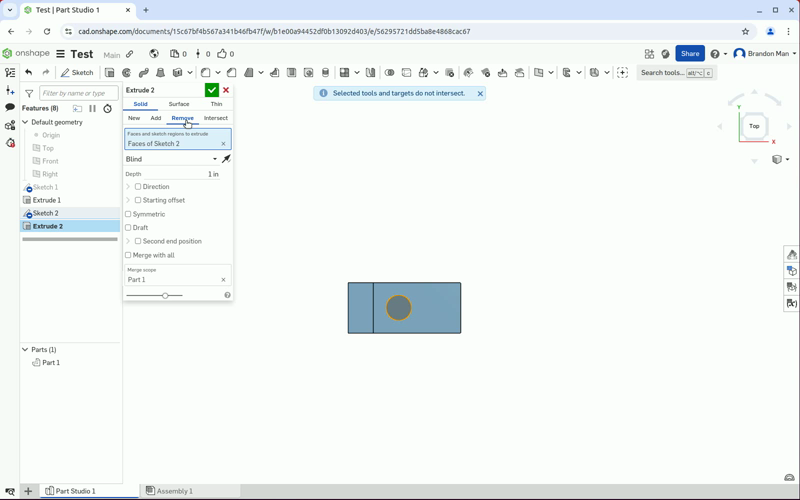
key(tab, 4)
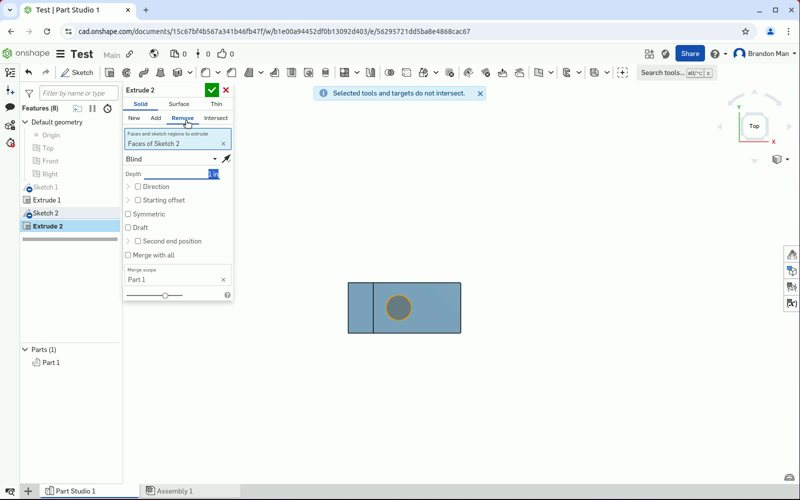
text(-10.351)
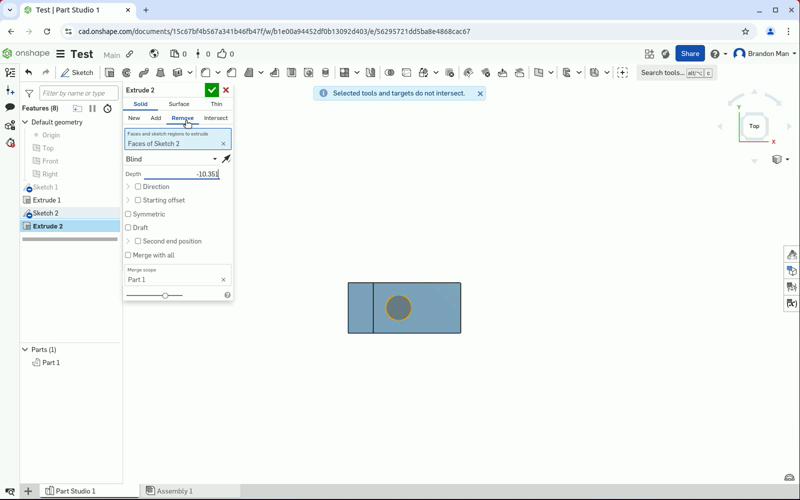
key(tab, 6)
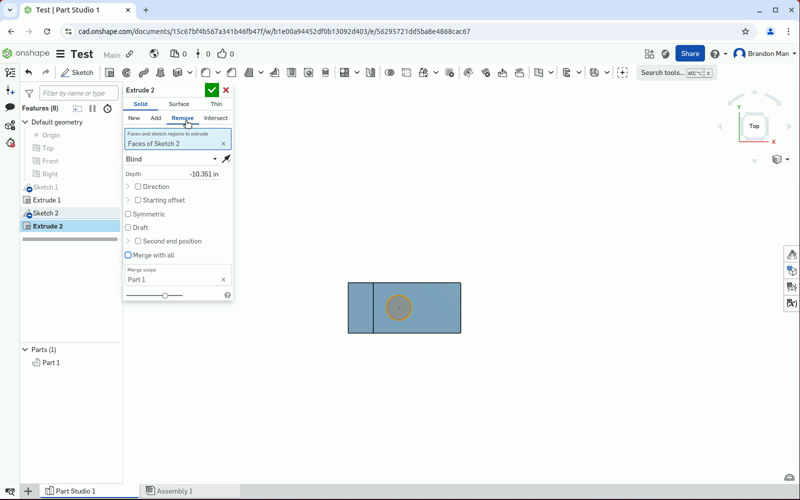
key(space)
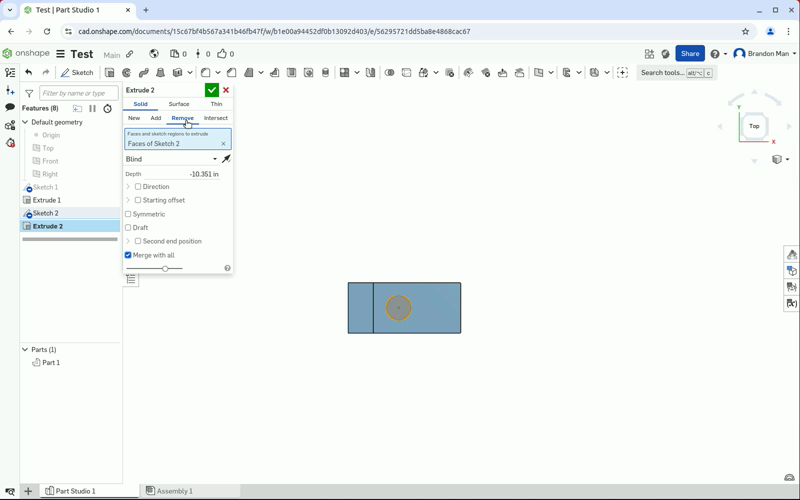
key(enter)
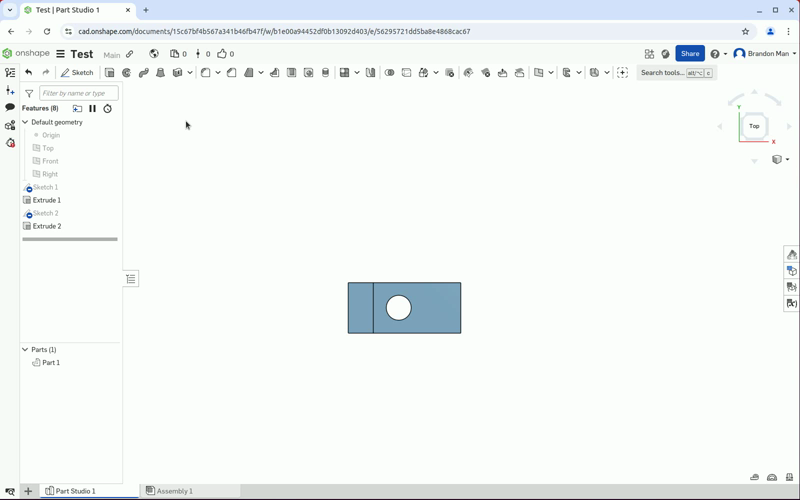
key(shift+h)
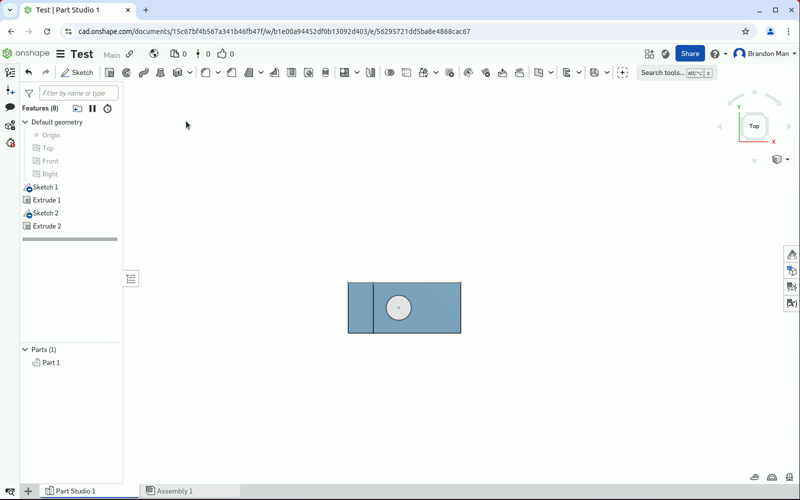
key(shift+h)
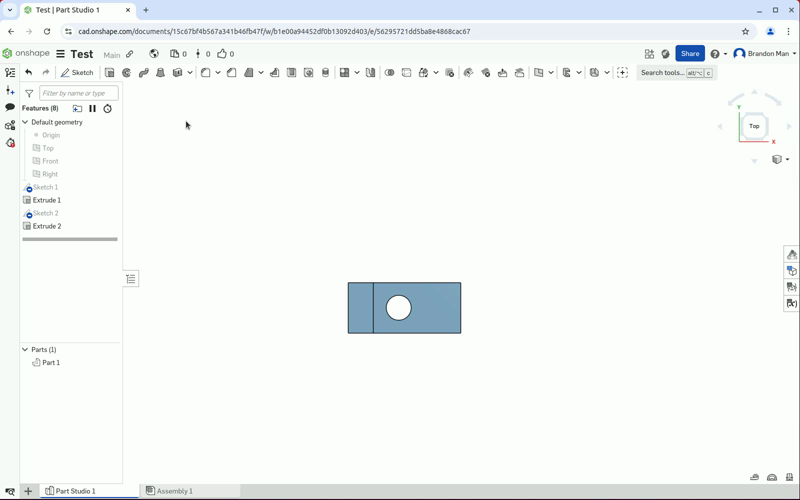
mouse_move(73, 189)
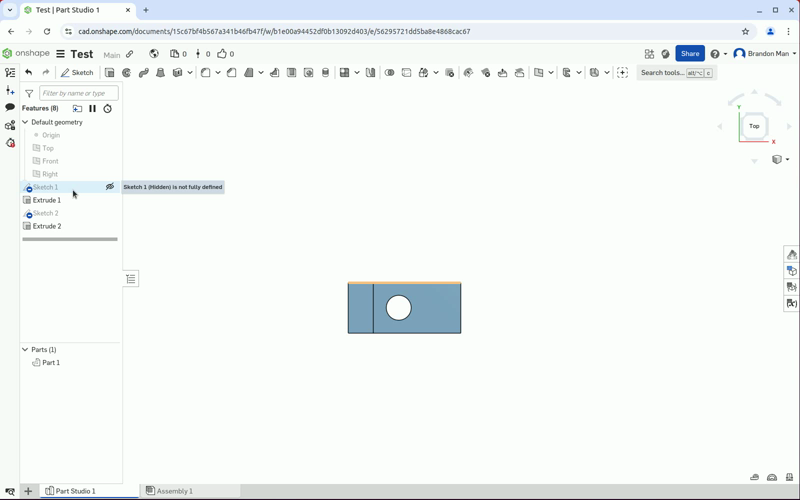
click(73, 189)
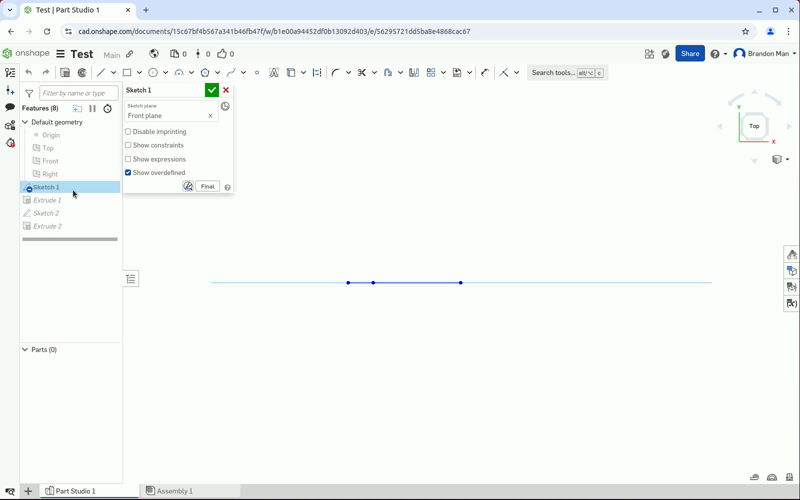
mouse_move(229, 92)
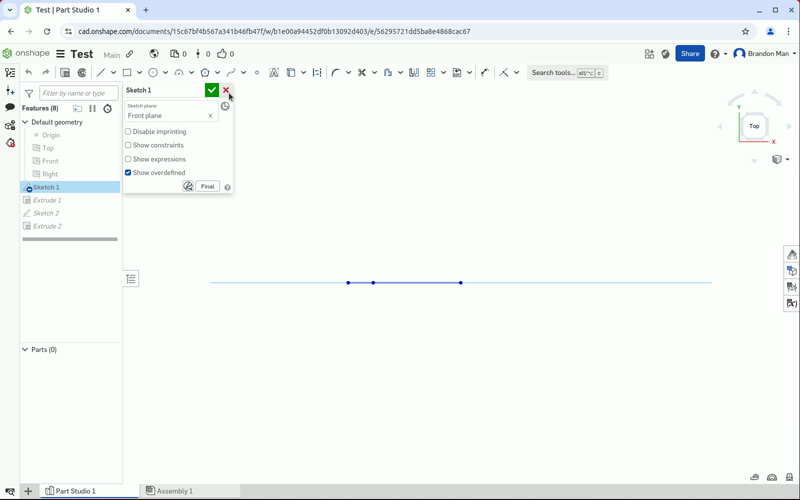
click(229, 92)
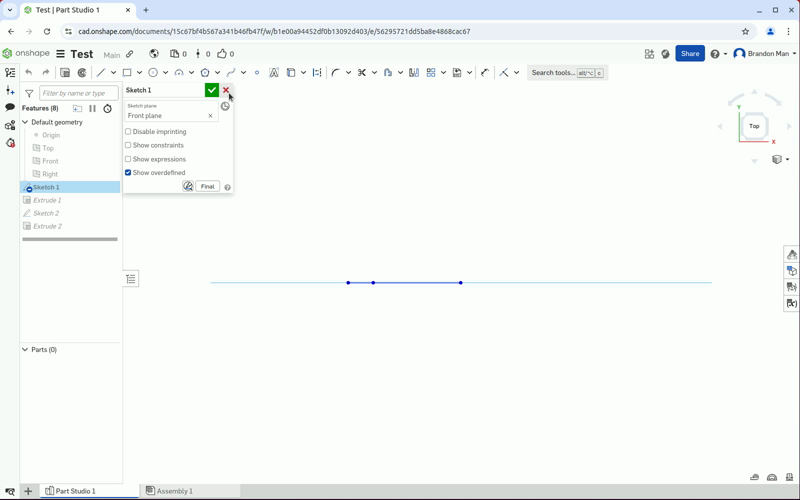
key(shift+s)
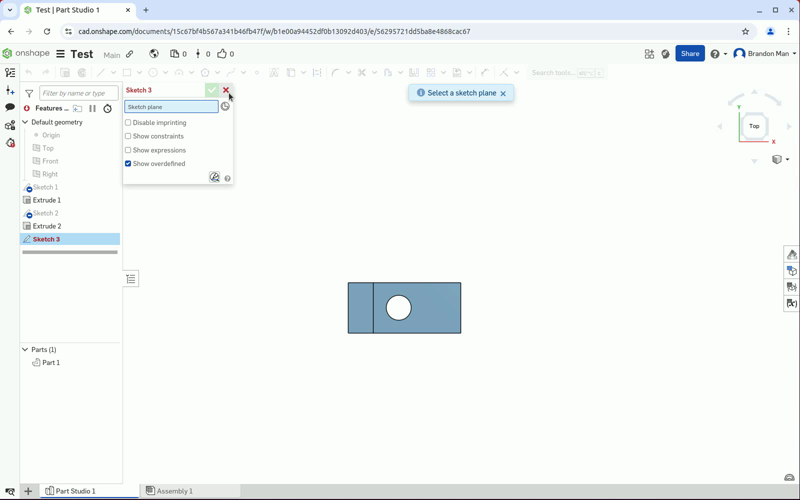
mouse_move(73, 150)
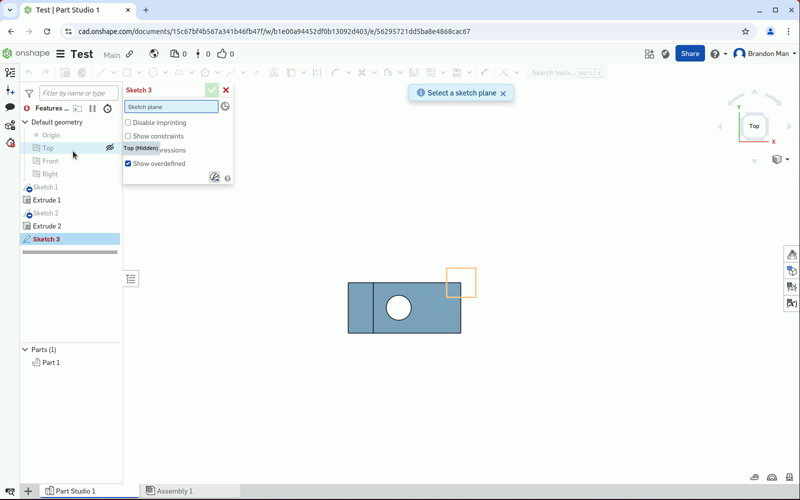
click(73, 150)
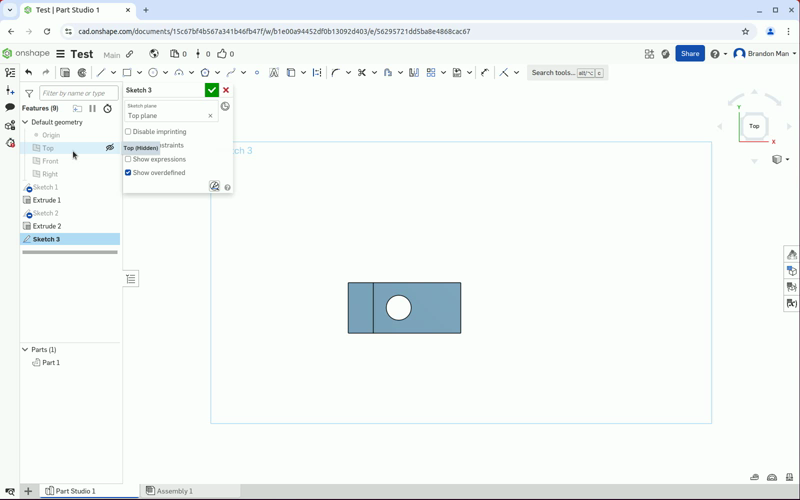
mouse_move(73, 352)
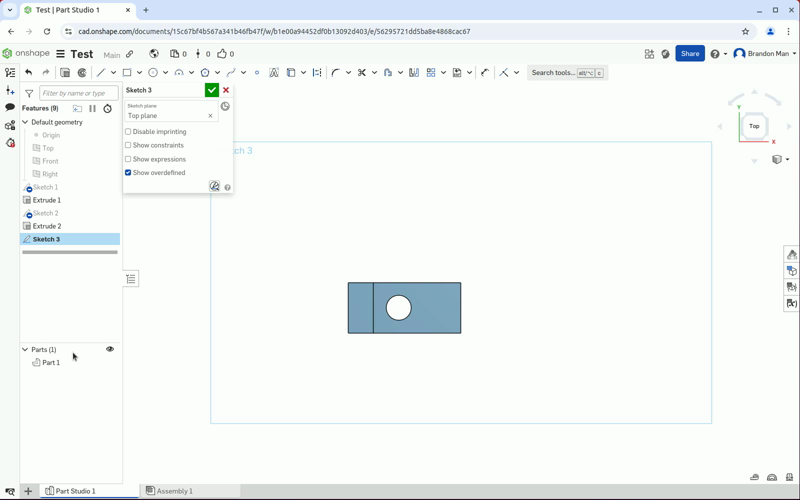
key(y)
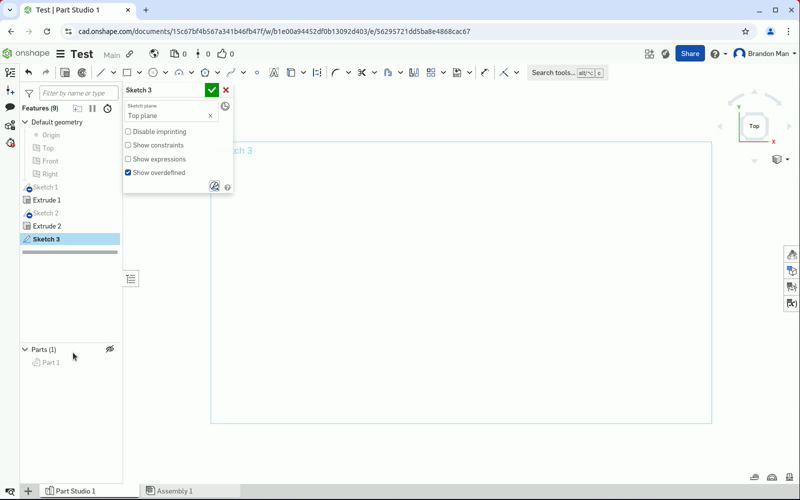
key(c)
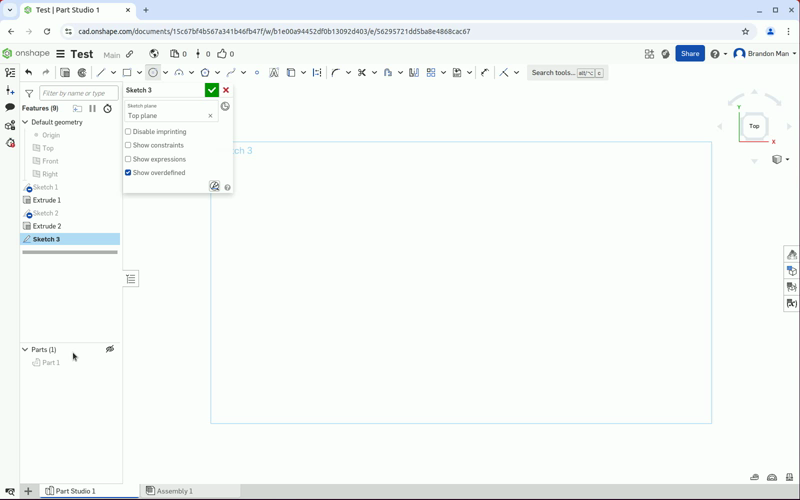
key_down(shift)
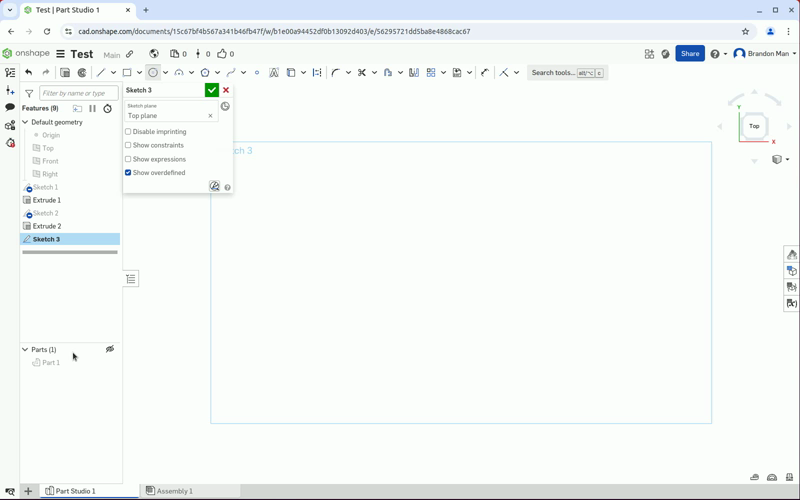
mouse_move(436, 307)
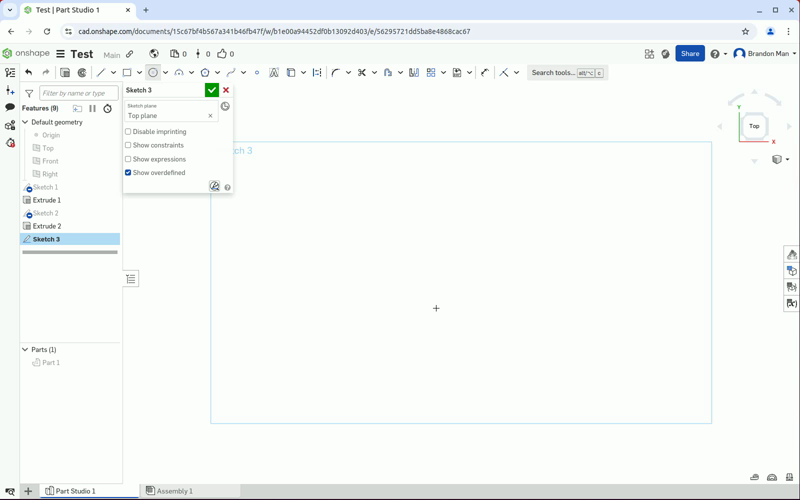
click(436, 307)
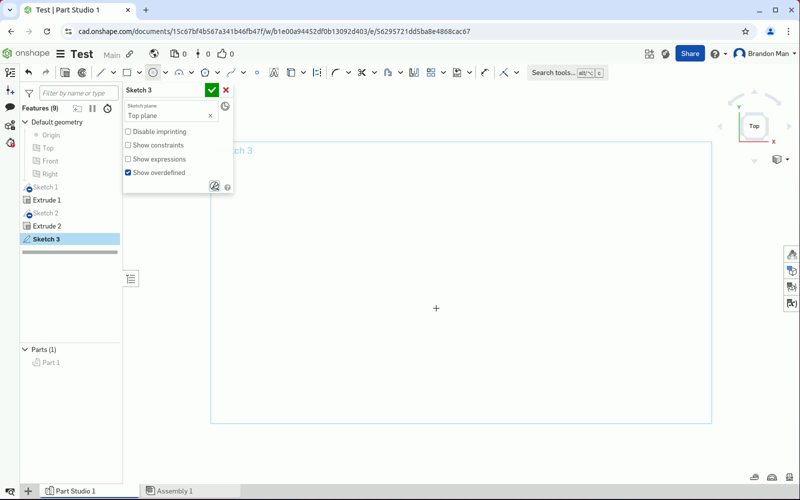
key_up(shift)
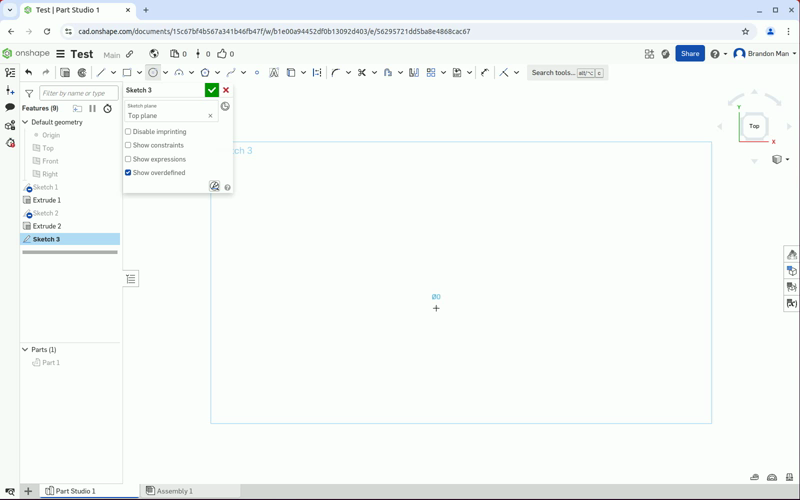
mouse_move(449, 307)
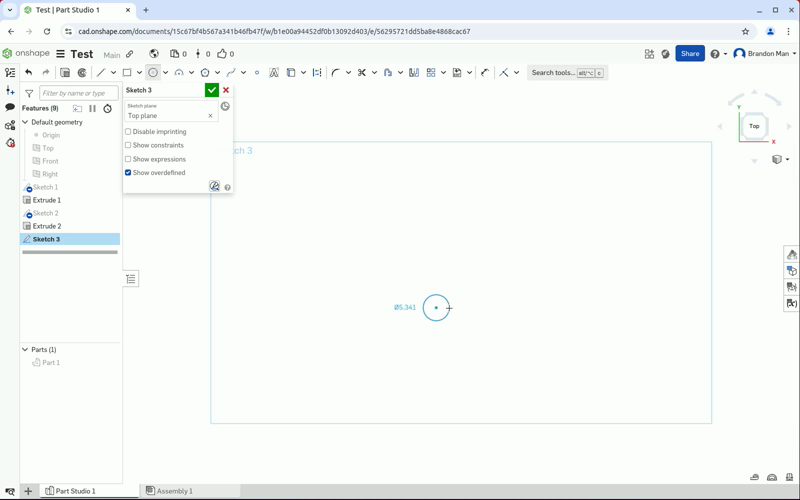
click(449, 307)
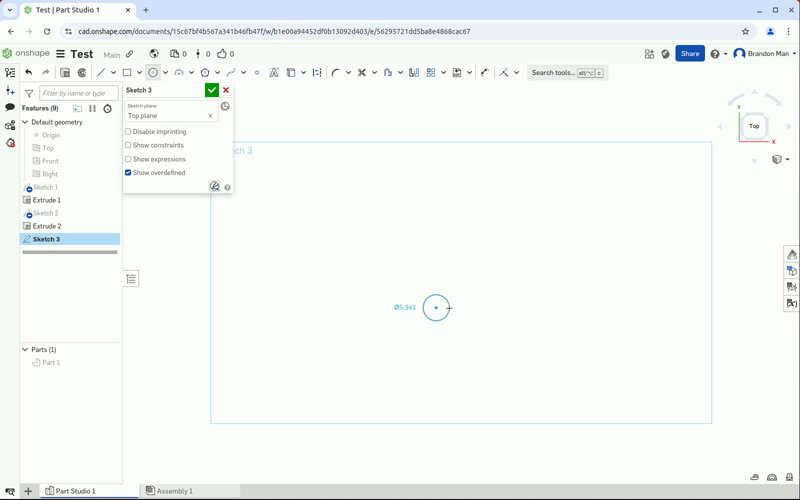
key(esc)
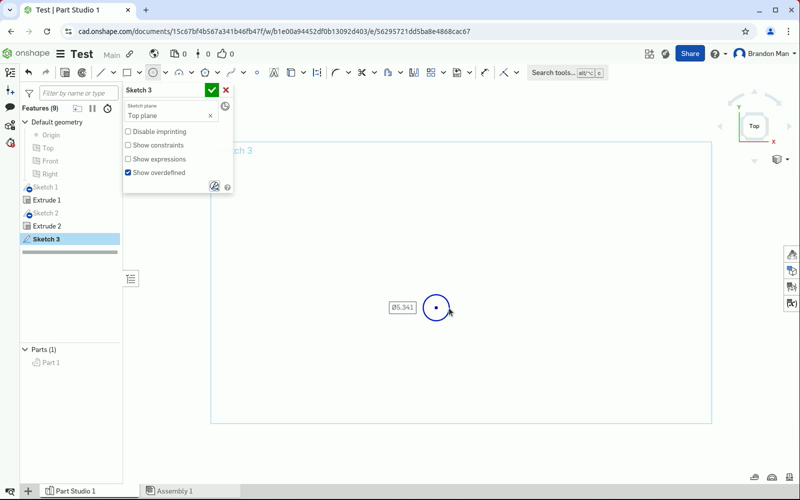
mouse_move(429, 308)
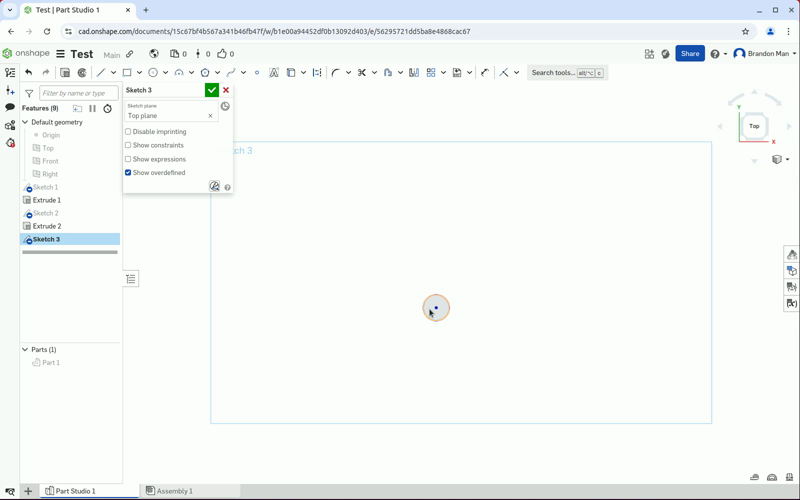
scroll(6)
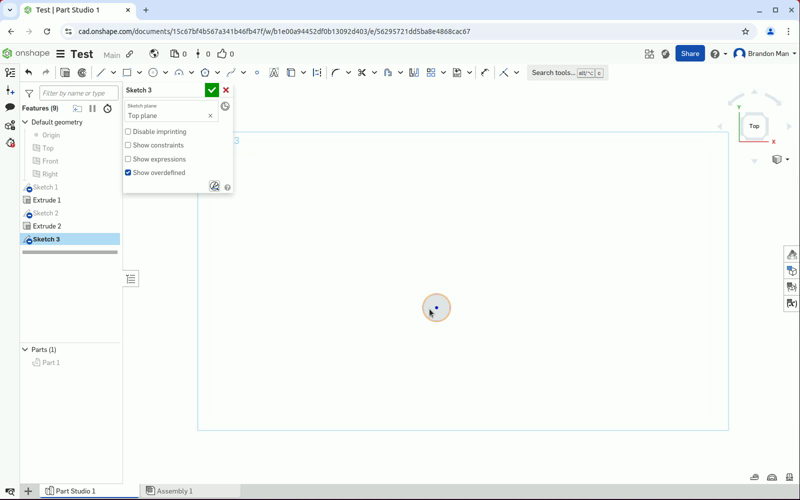
scroll(6)
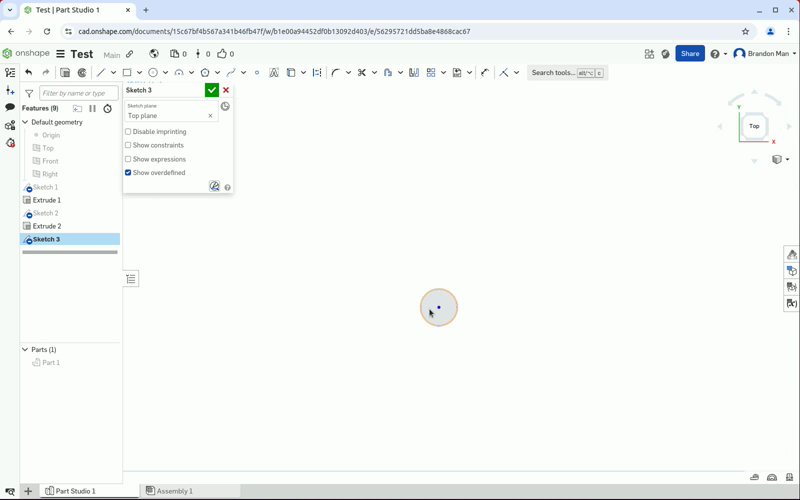
scroll(6)
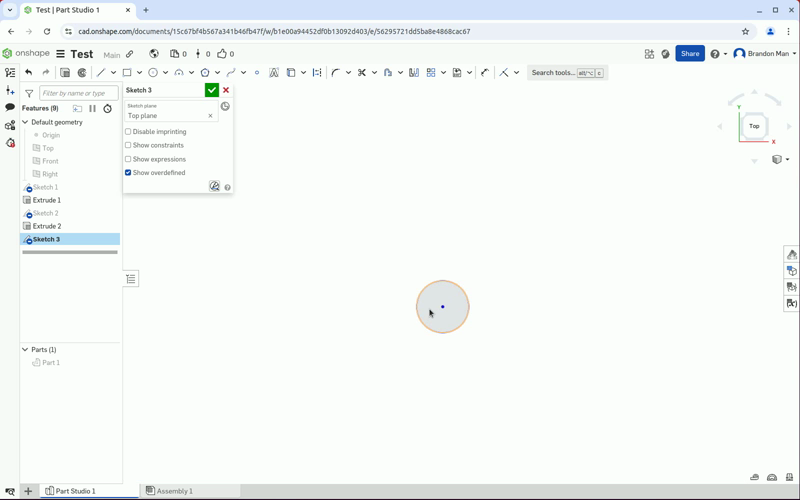
scroll(6)
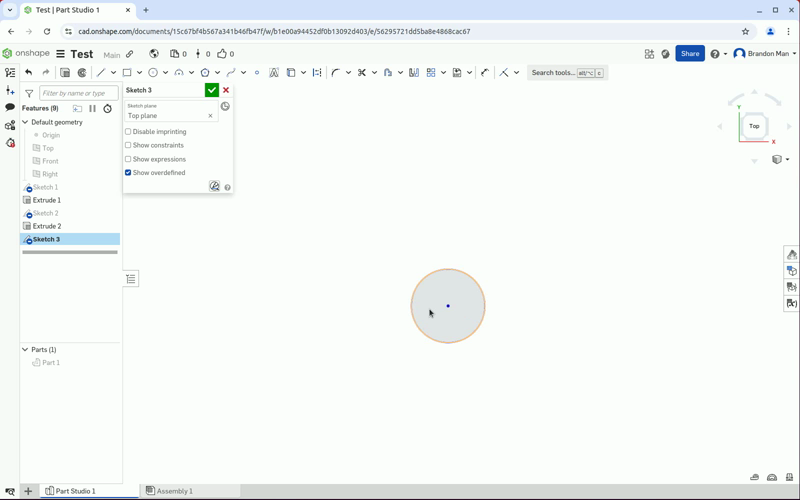
scroll(6)
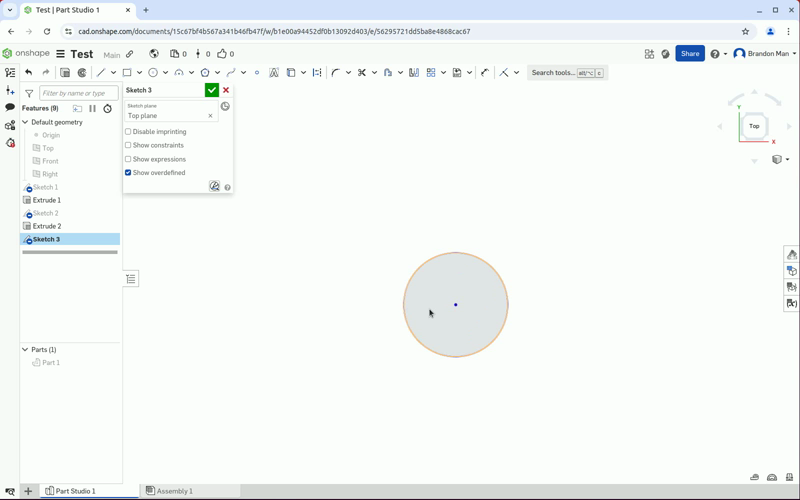
scroll(6)
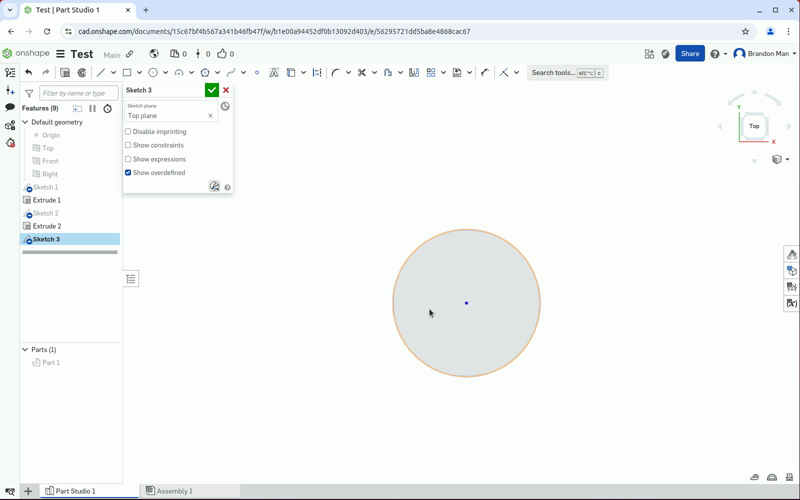
scroll(6)
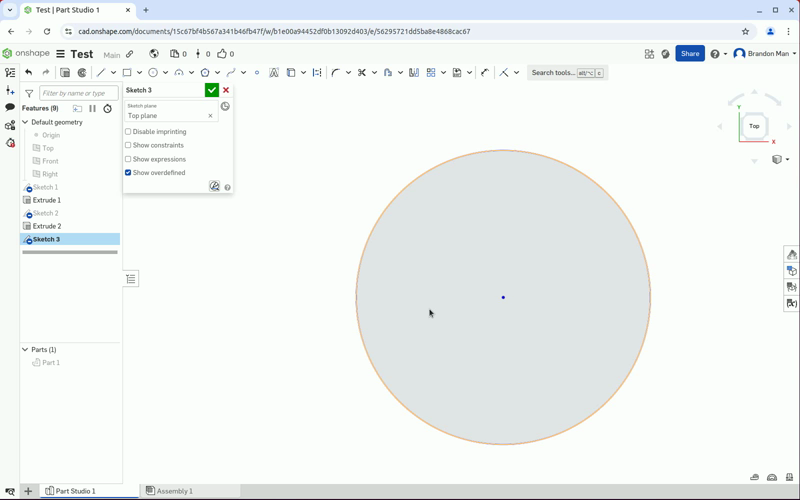
click(429, 308)
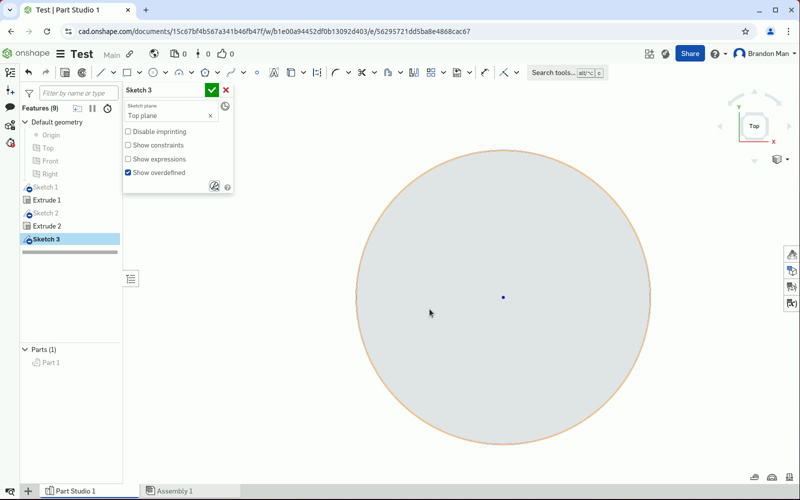
scroll(-6)
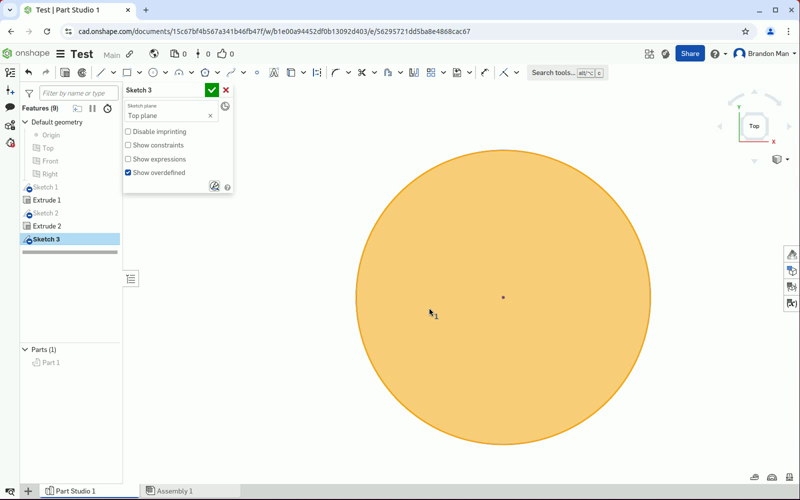
scroll(-6)
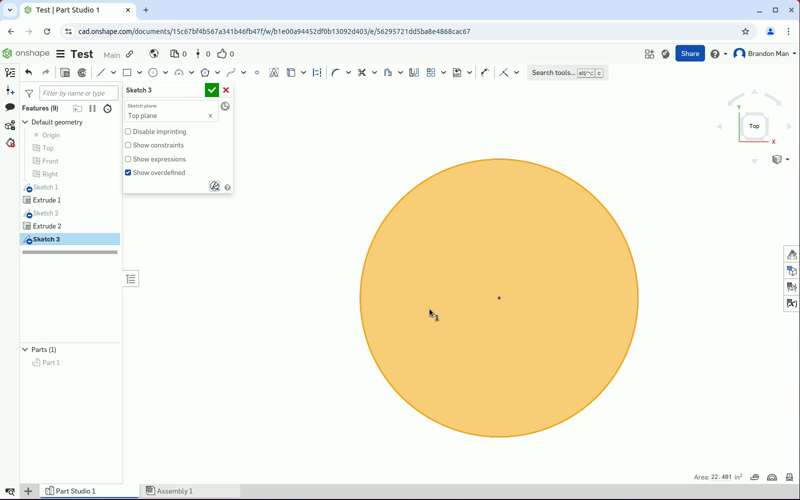
scroll(-6)
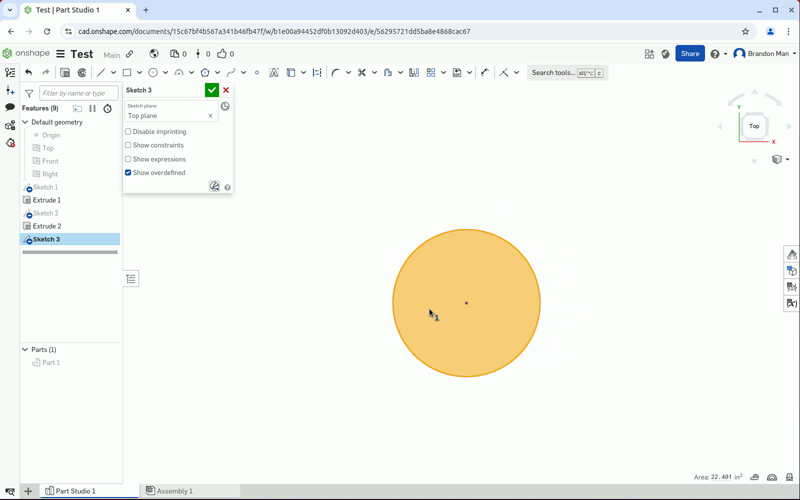
scroll(-6)
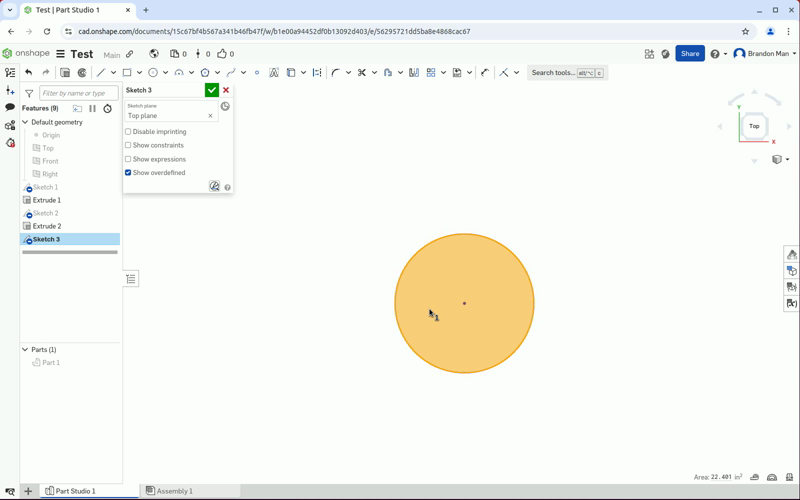
scroll(-6)
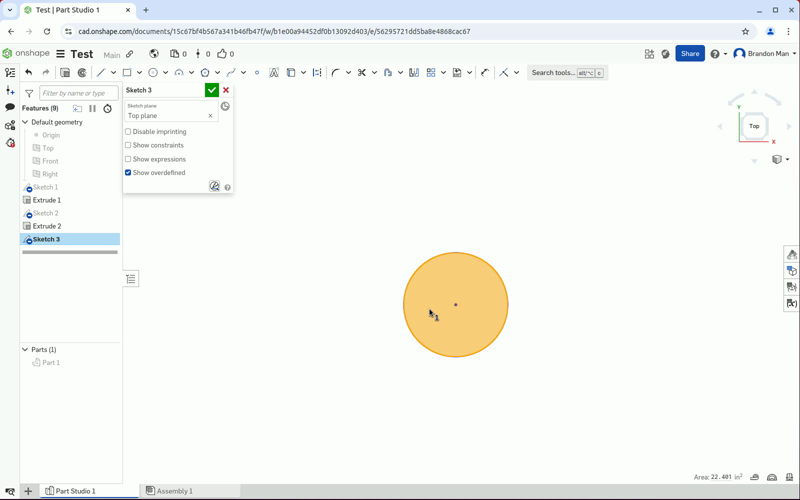
scroll(-6)
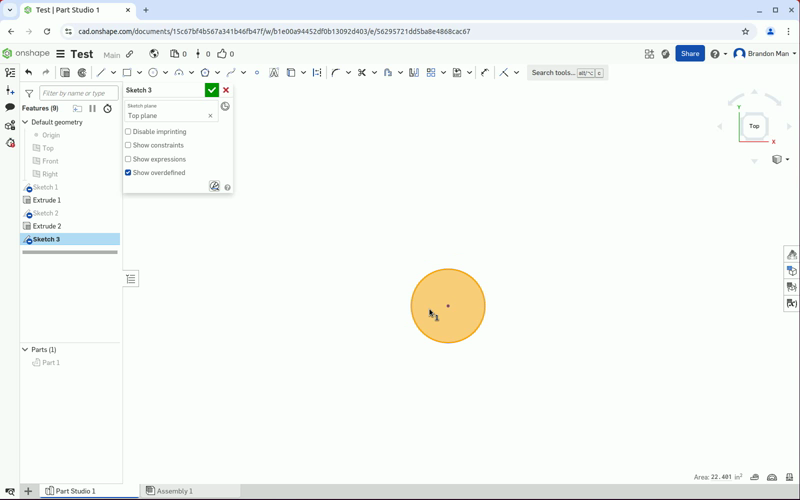
scroll(-6)
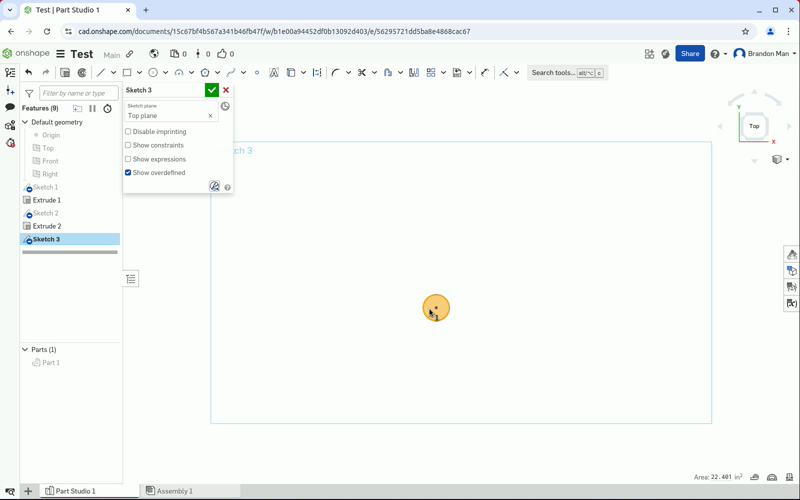
mouse_move(73, 352)
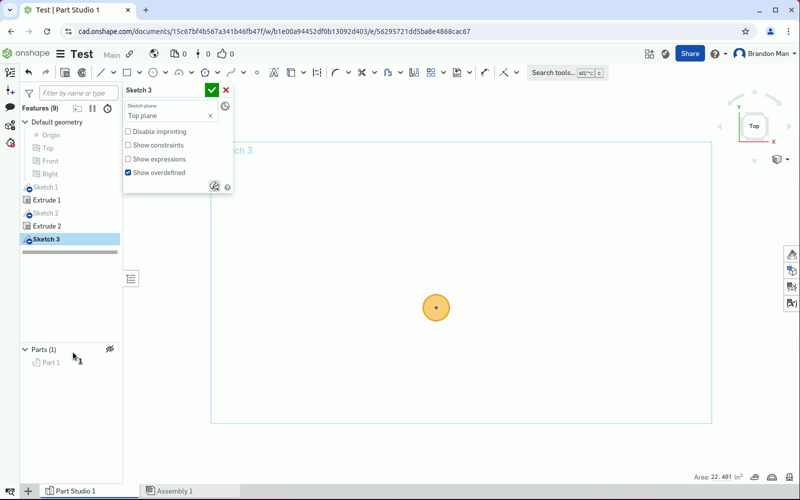
key(shift+y)
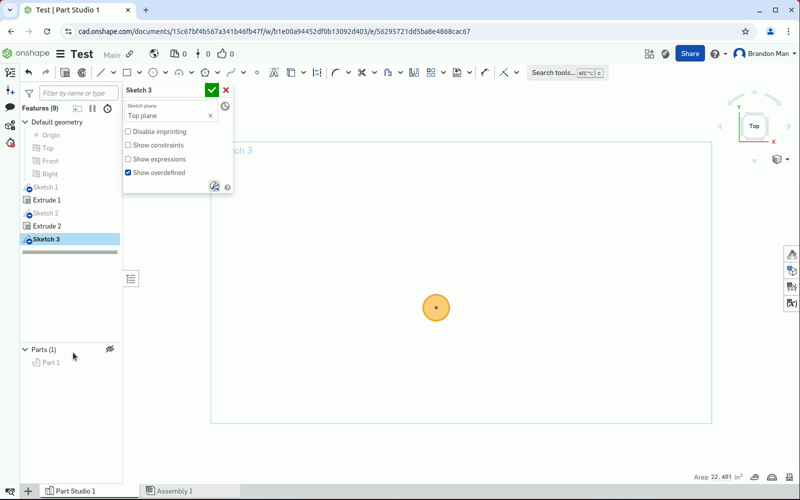
key(shift+e)
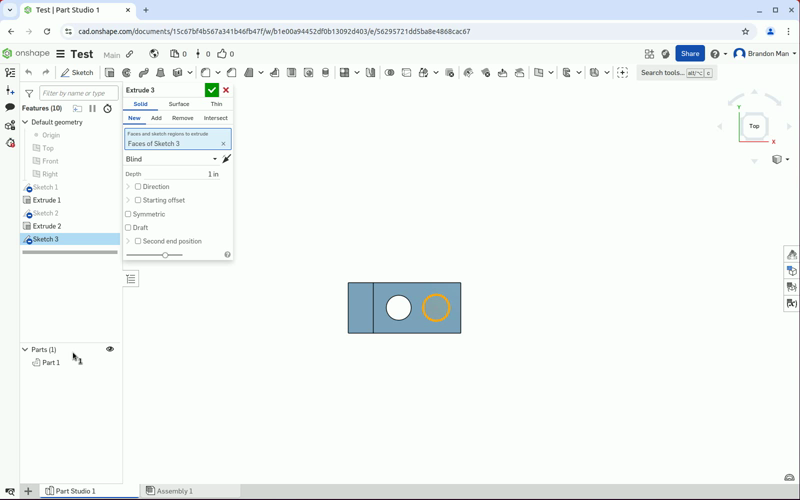
mouse_move(143, 106)
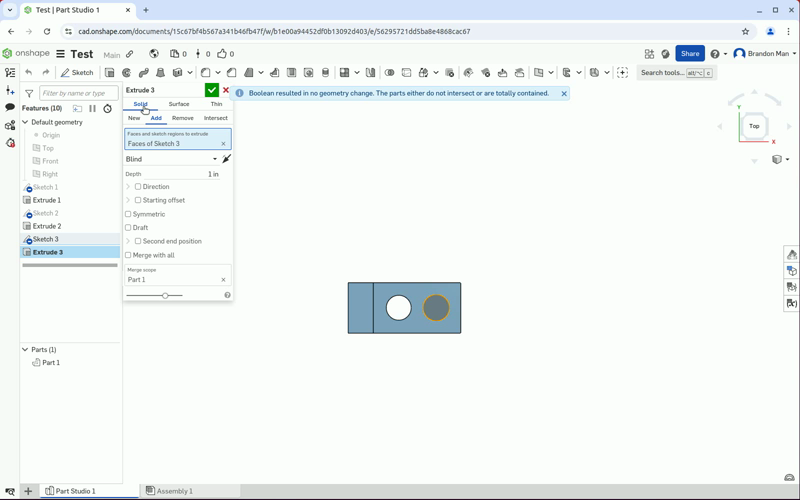
click(143, 106)
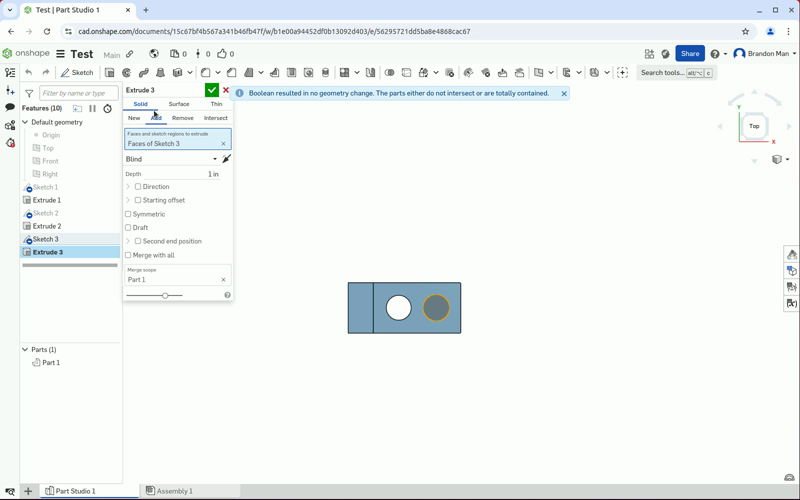
mouse_move(186, 120)
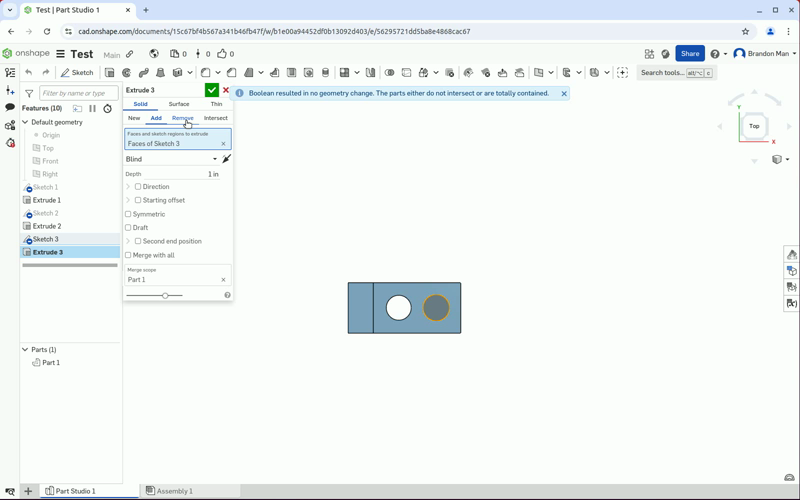
click(186, 120)
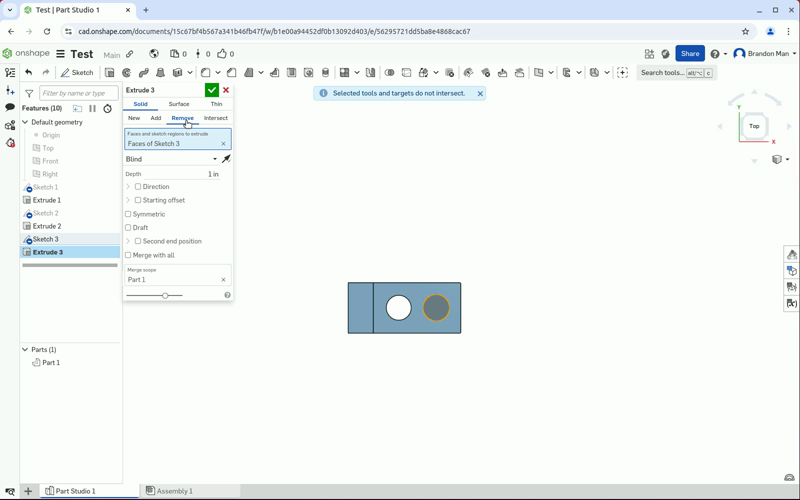
key(tab, 4)
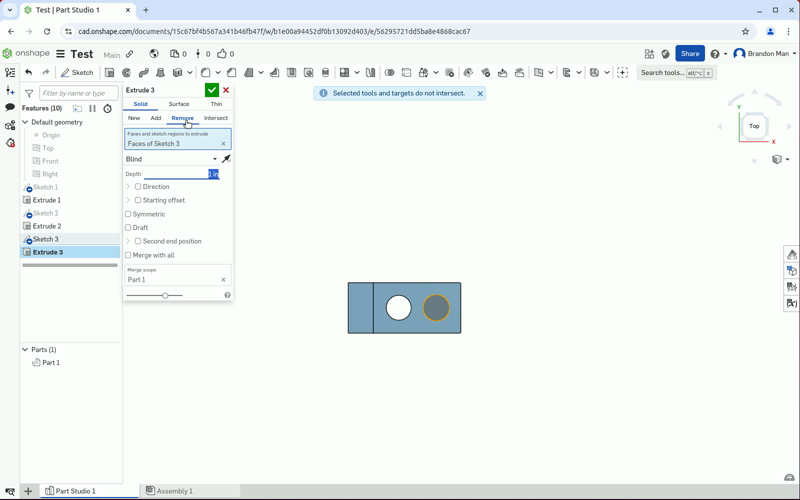
text(-10.351)
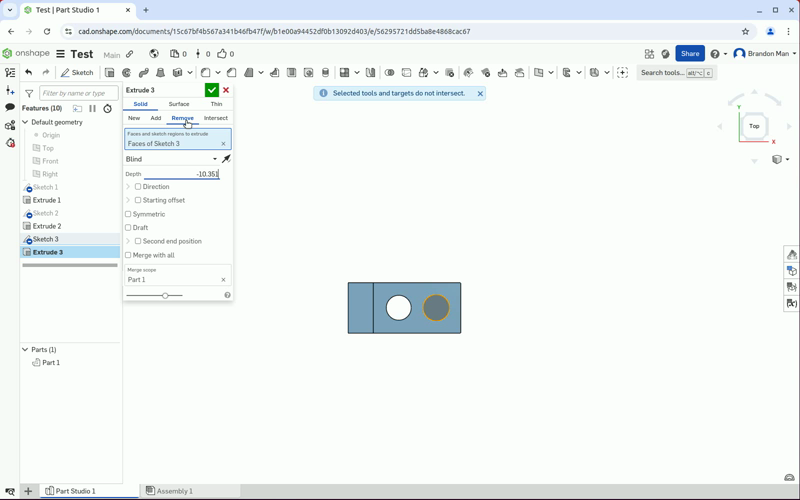
key(tab, 6)
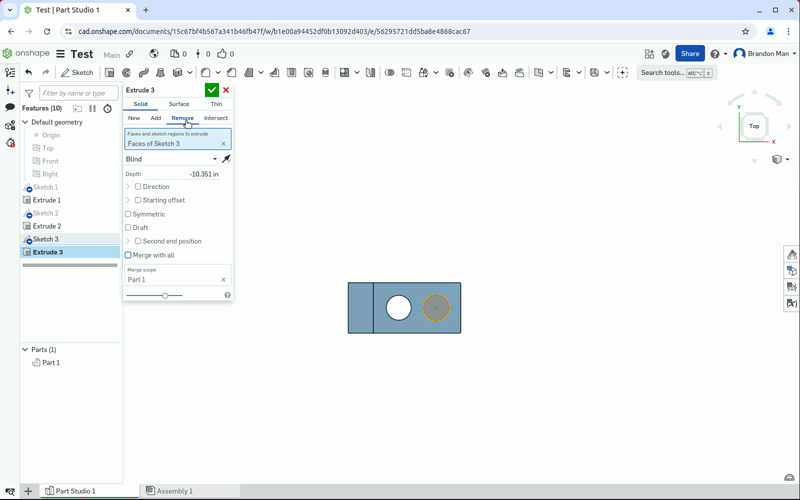
key(space)
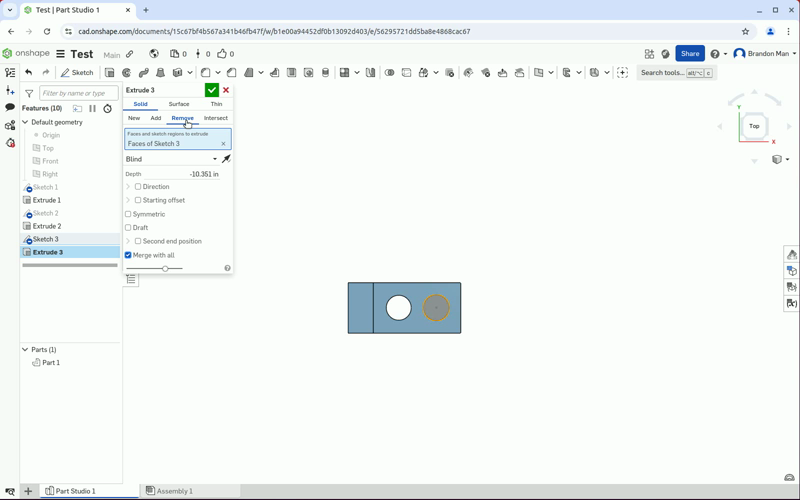
key(enter)
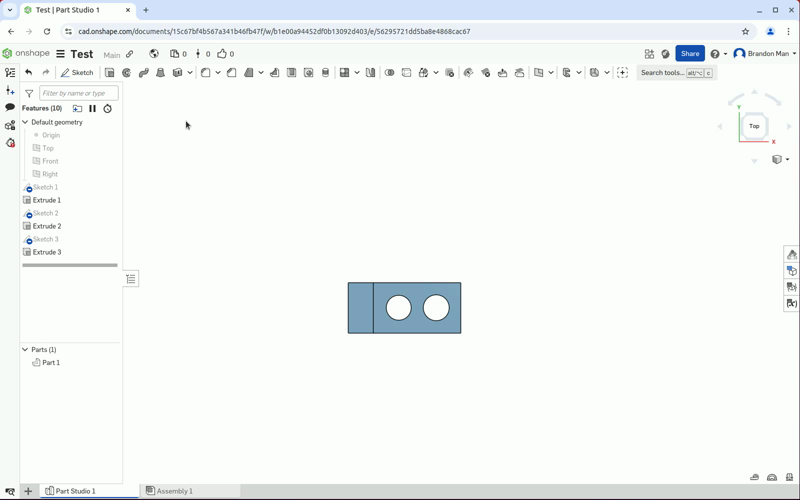
key(shift+h)
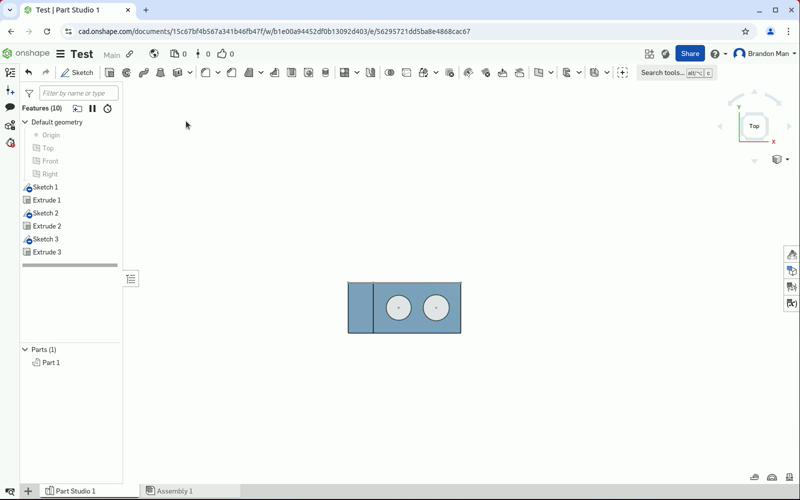
key(shift+h)
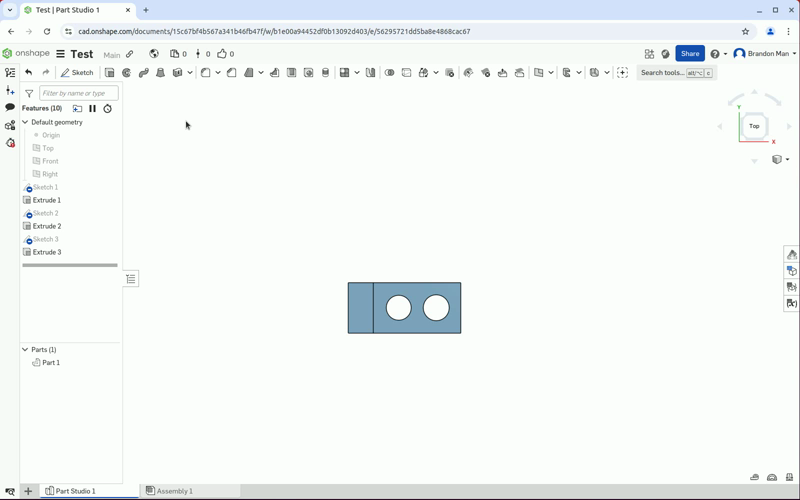
mouse_move(73, 189)
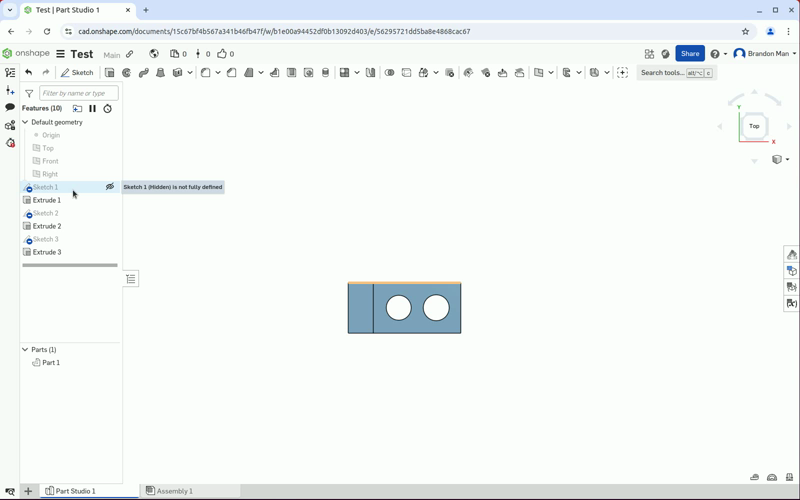
click(73, 189)
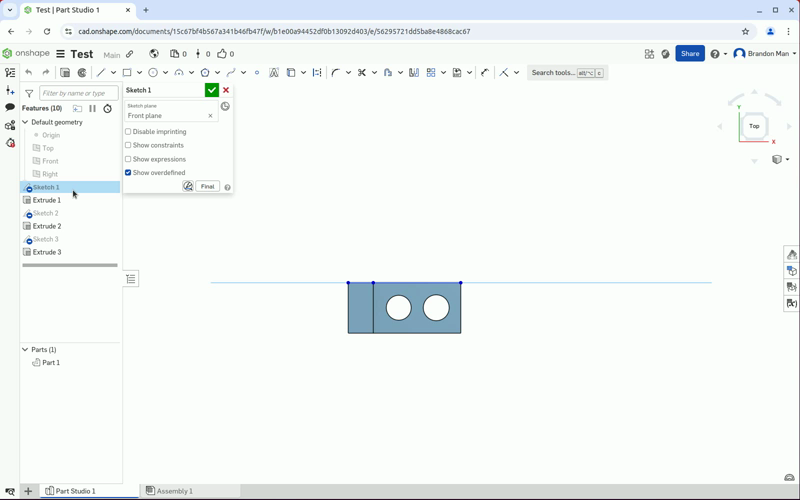
mouse_move(229, 92)
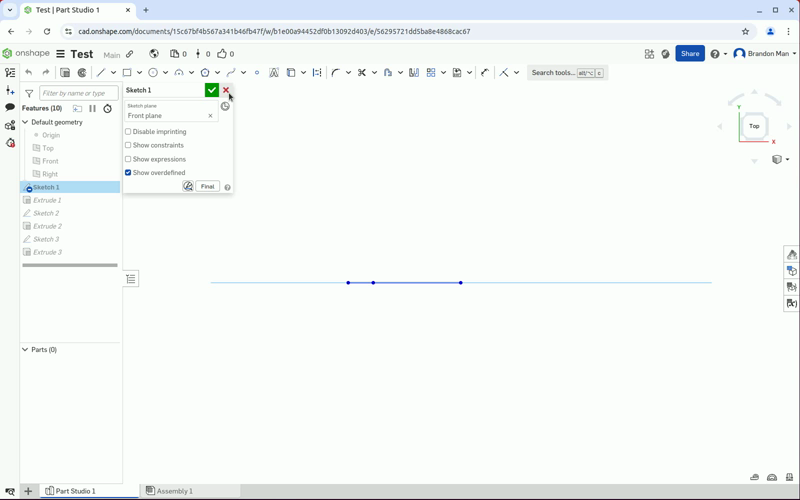
click(229, 92)
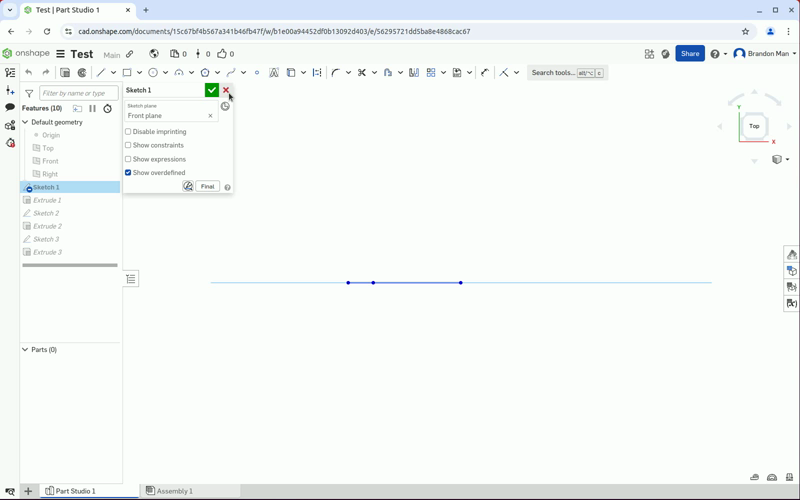
key(shift+s)
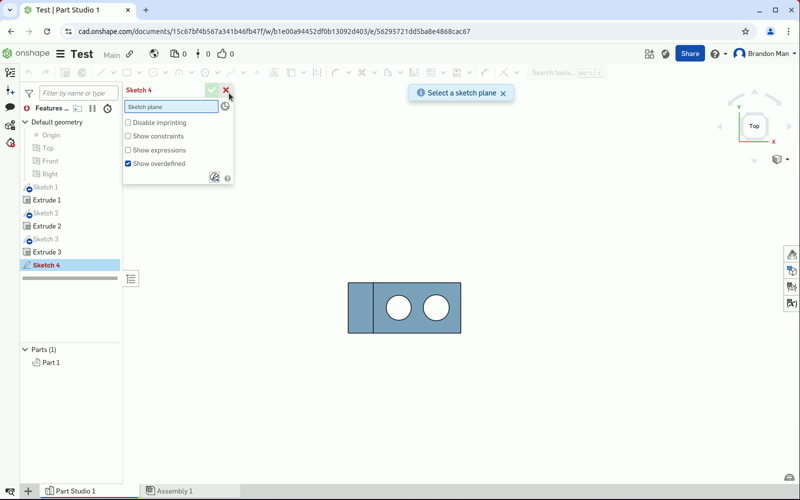
mouse_move(73, 150)
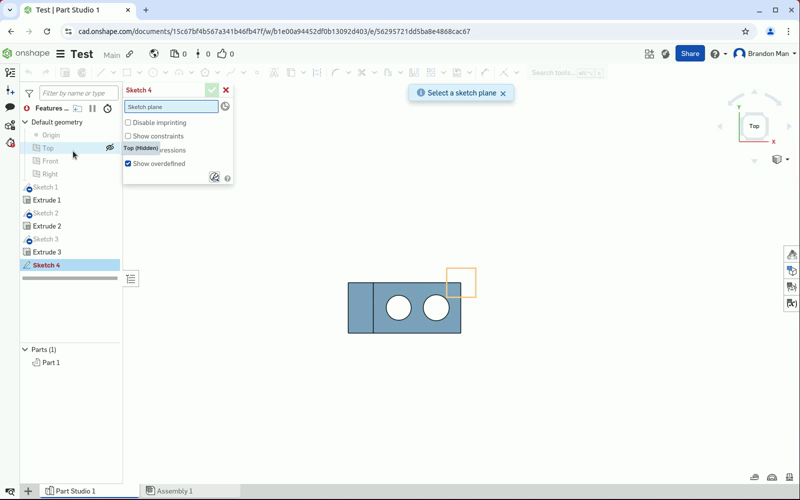
click(73, 150)
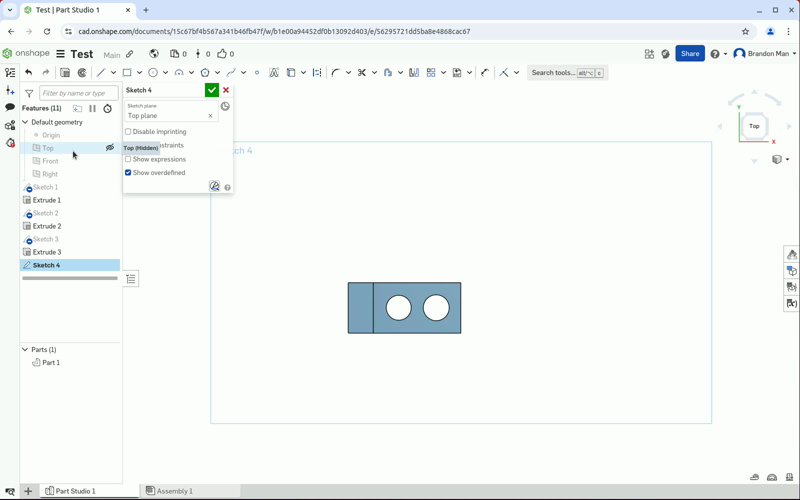
mouse_move(73, 352)
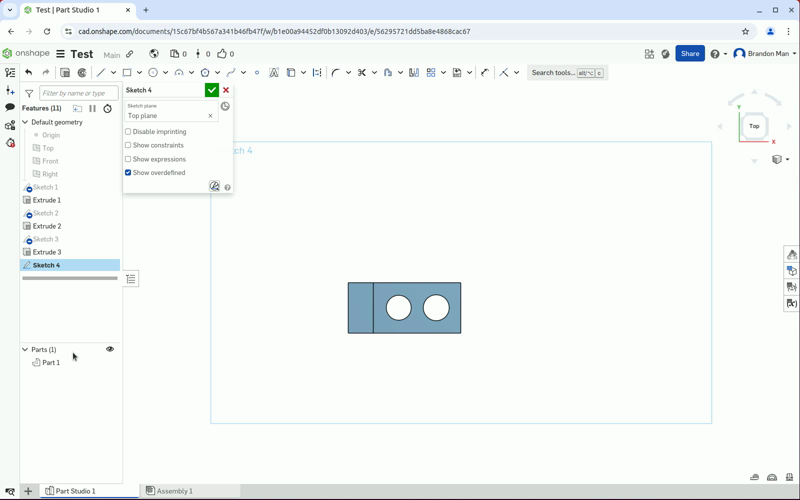
key(y)
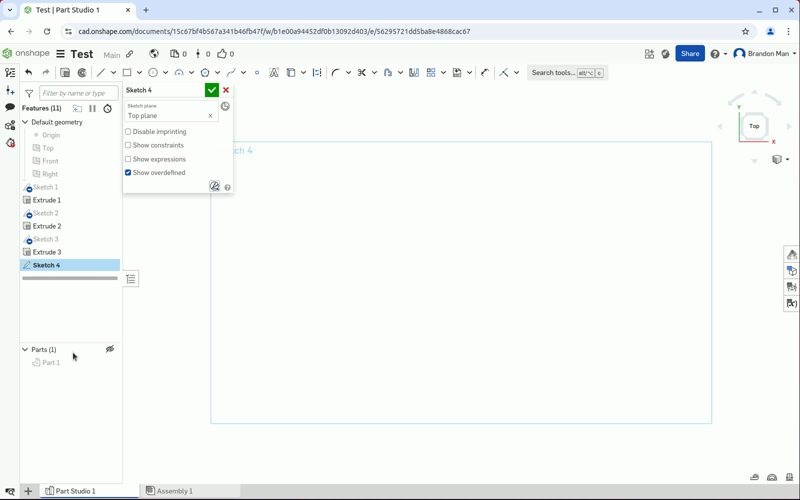
key(a)
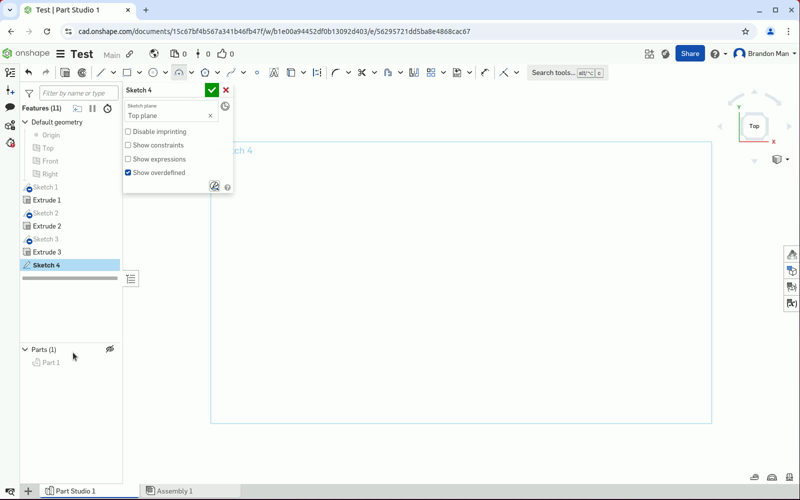
key_down(shift)
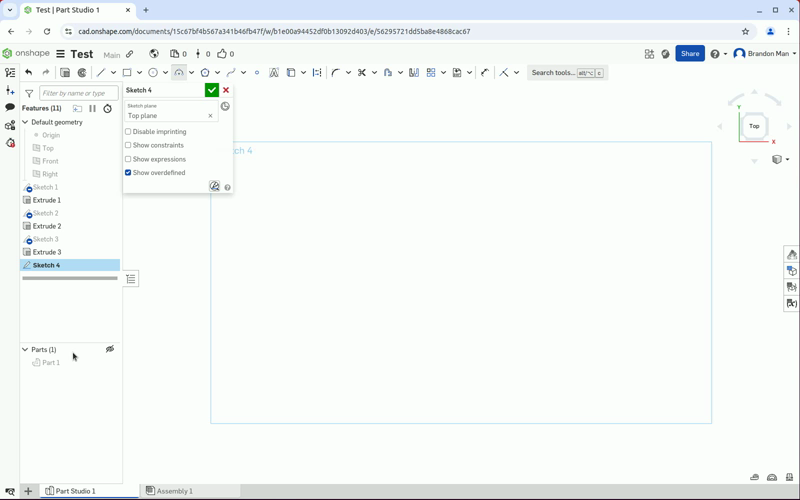
mouse_move(436, 282)
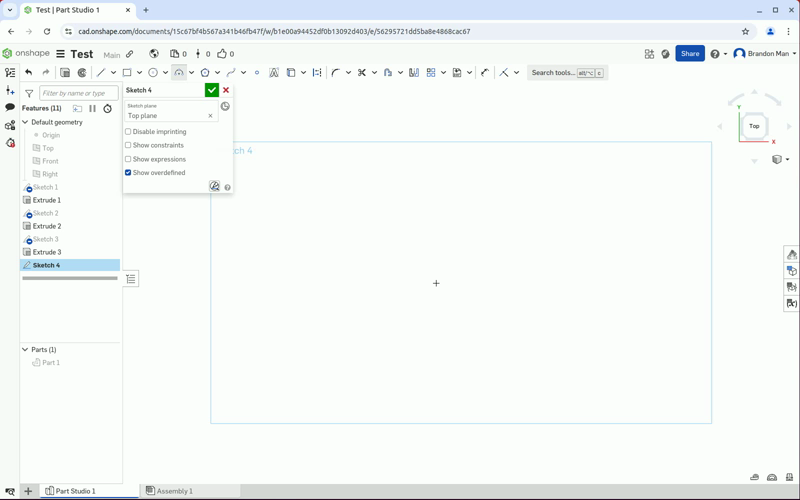
click(436, 282)
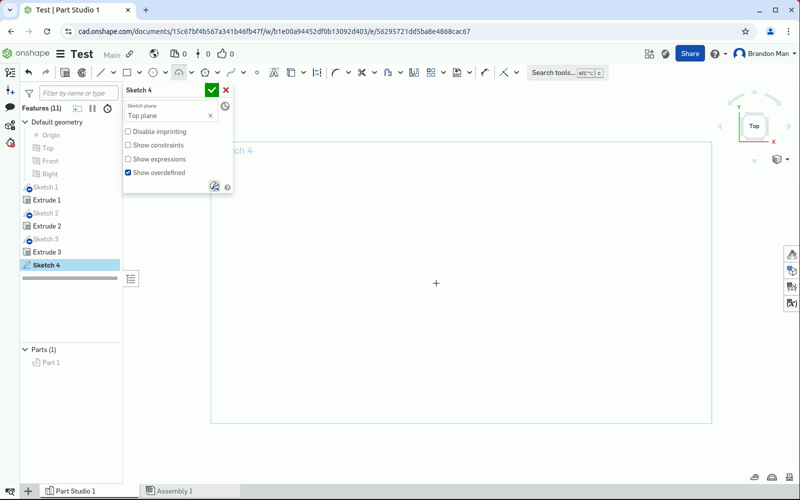
key_up(shift)
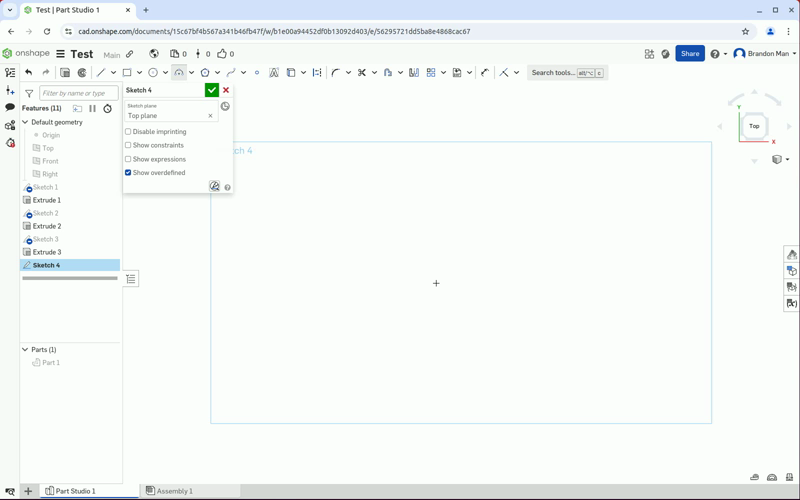
key_down(shift)
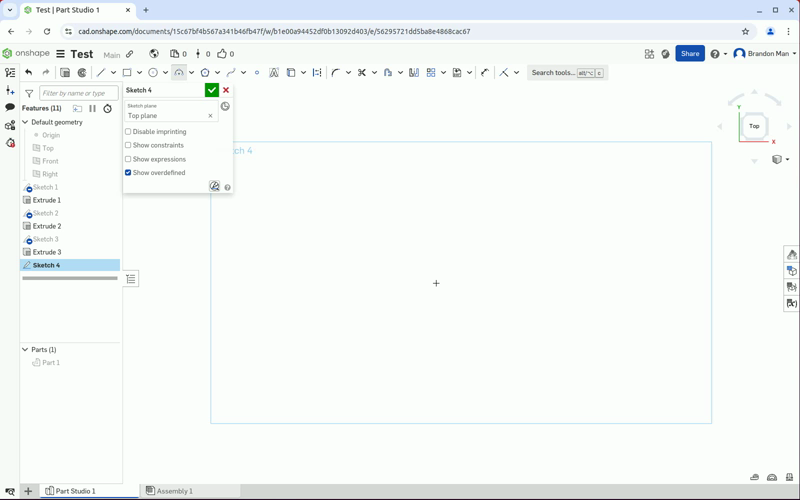
mouse_move(461, 308)
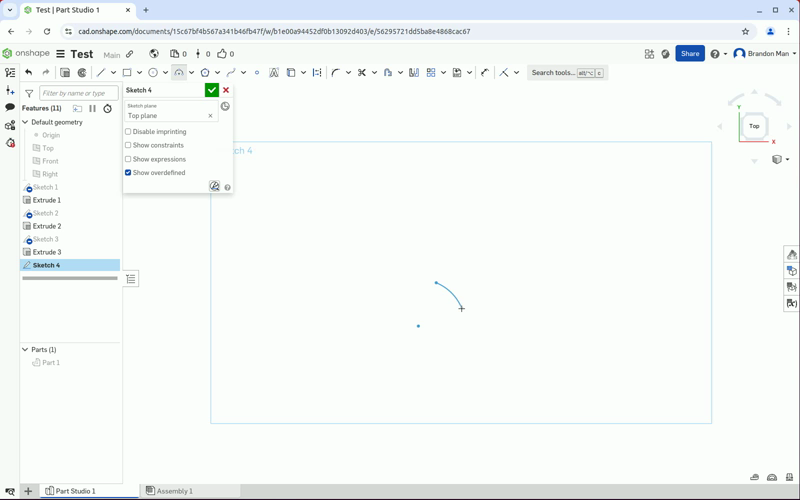
click(461, 308)
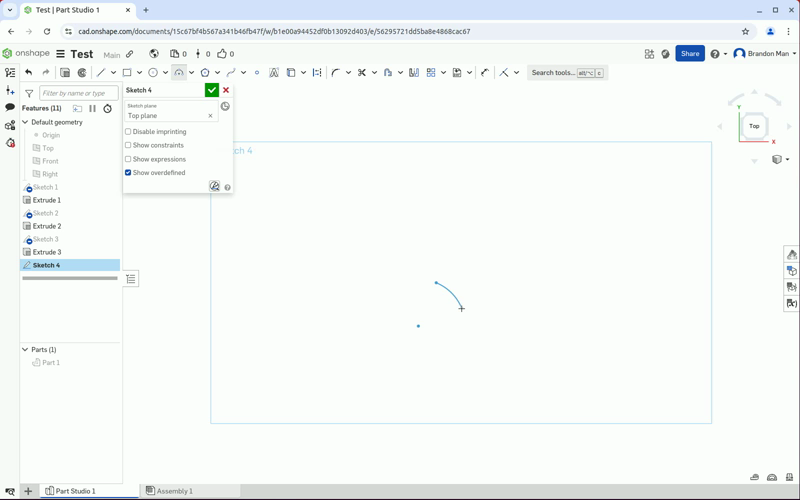
mouse_move(454, 290)
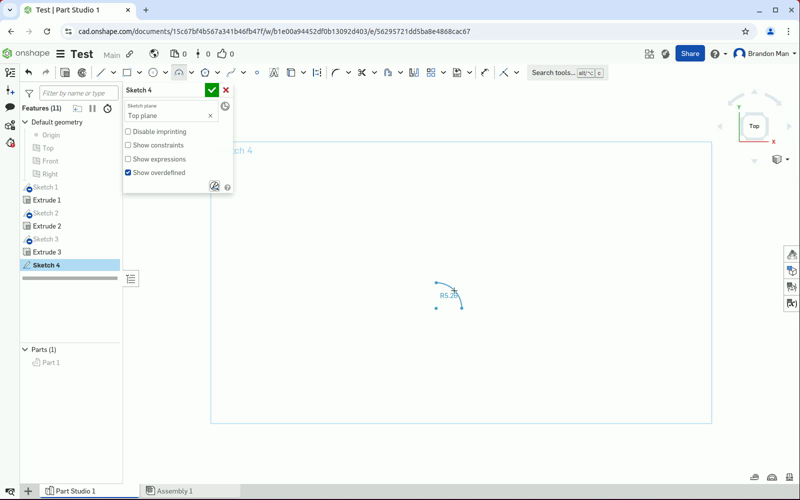
click(454, 290)
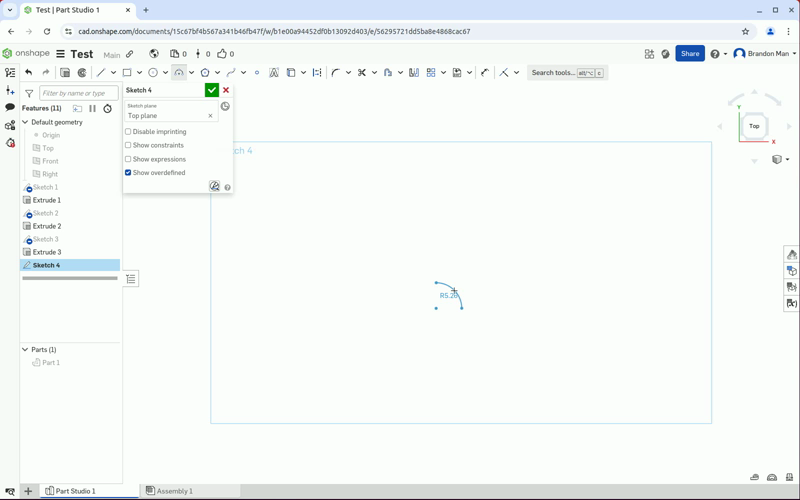
key_up(shift)
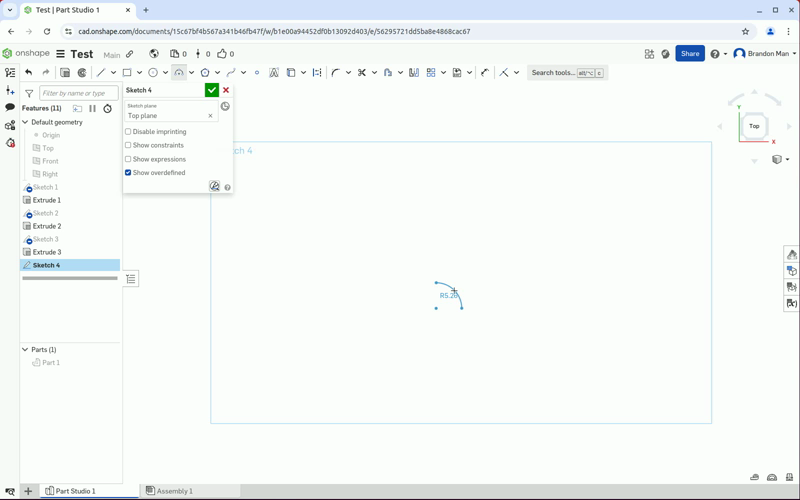
key(esc)
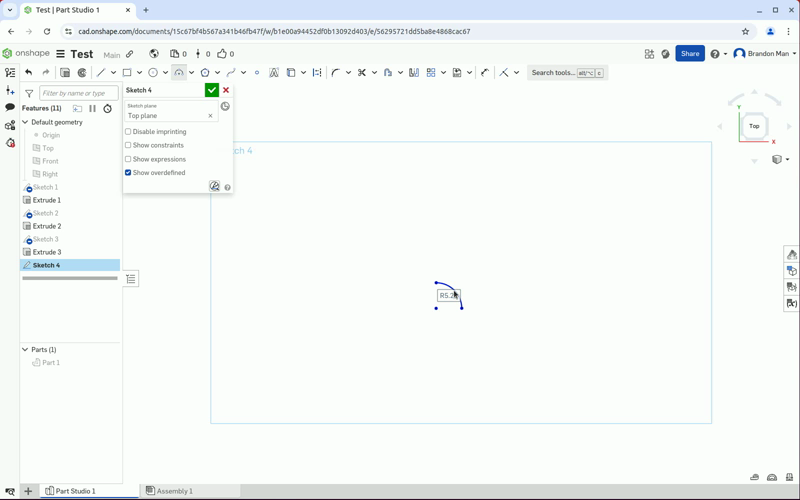
key(l)
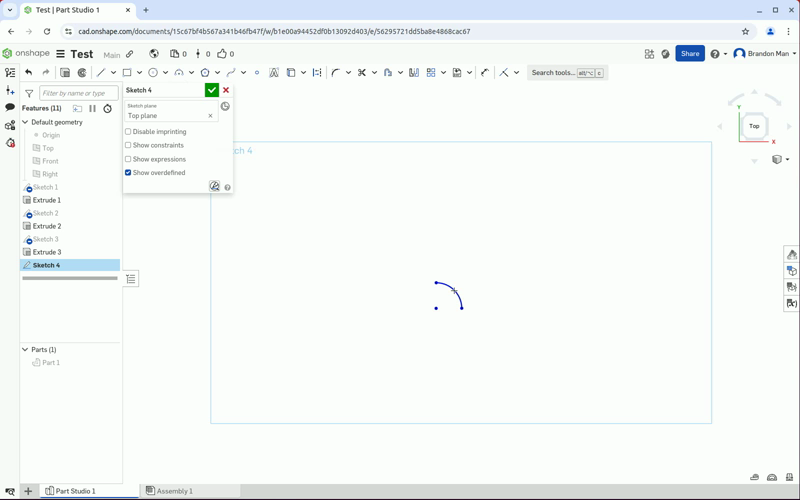
mouse_move(461, 308)
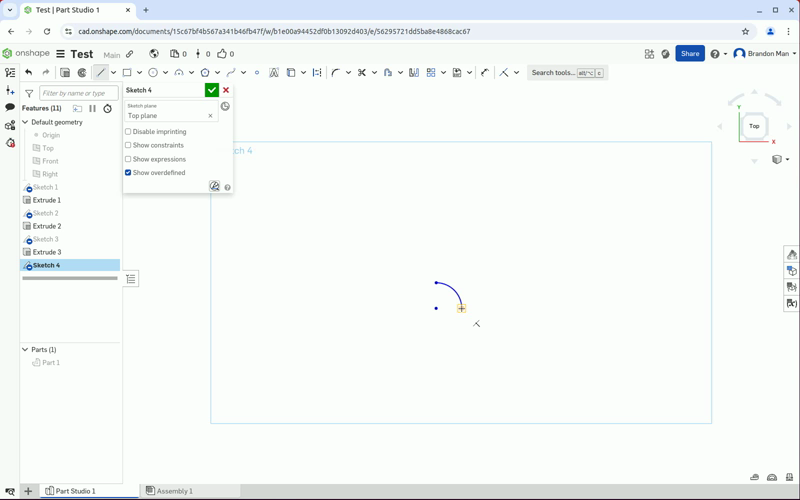
click(461, 308)
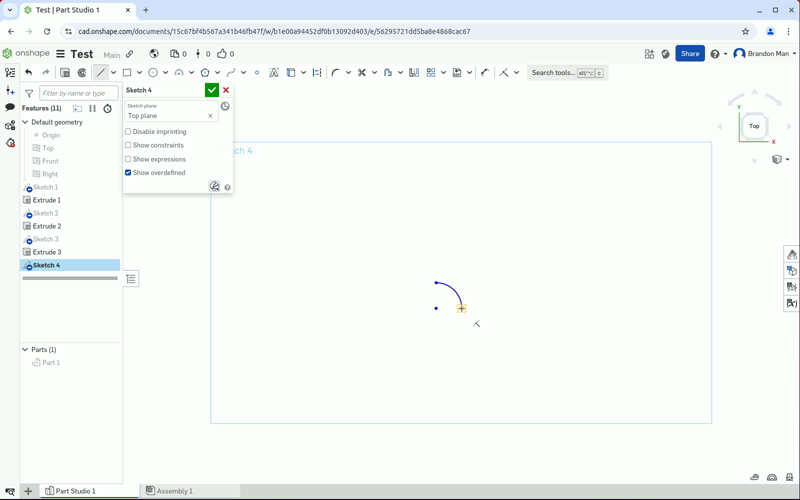
key_down(shift)
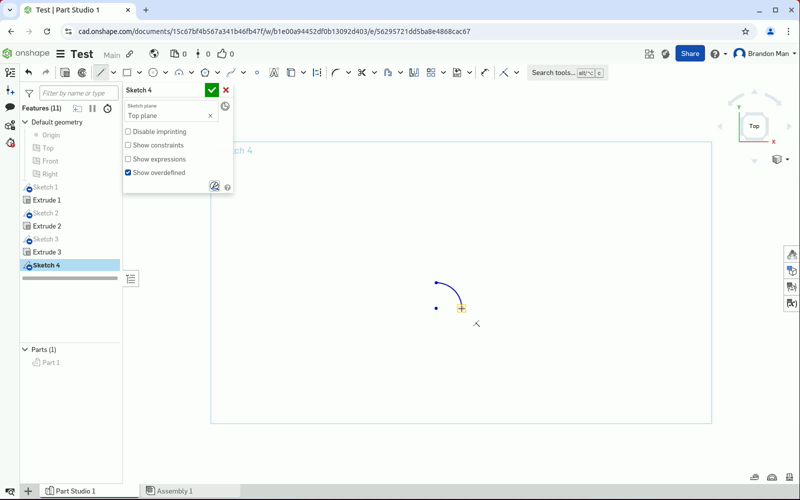
mouse_move(491, 308)
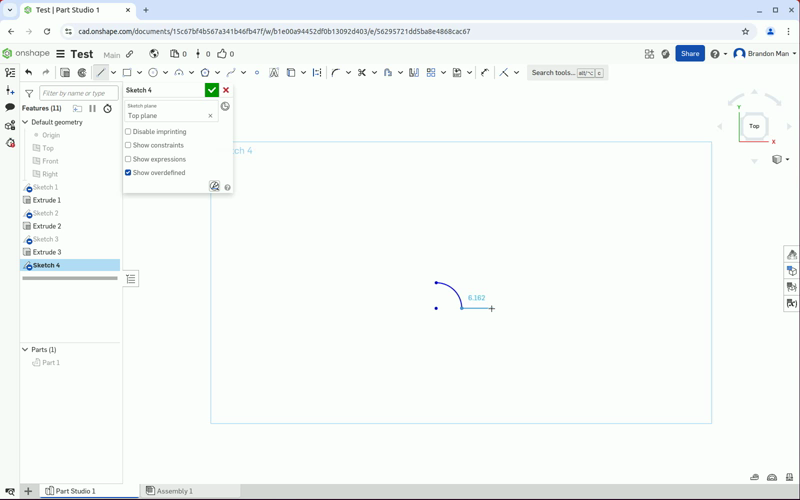
mouse_move(461, 282)
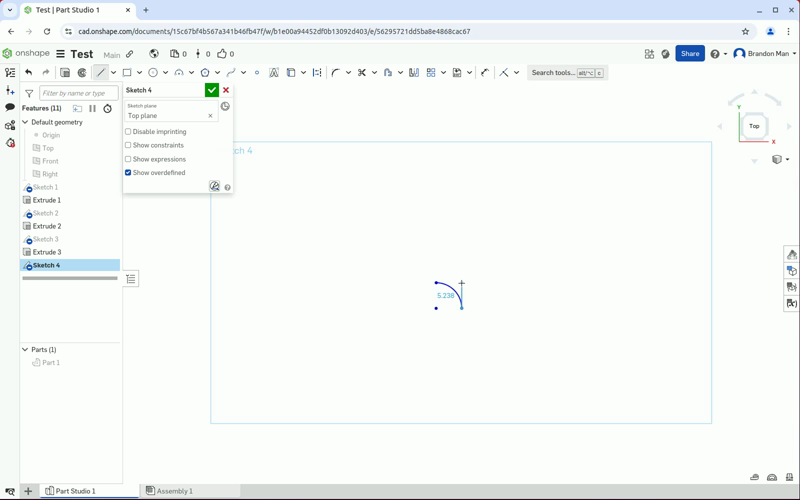
click(461, 282)
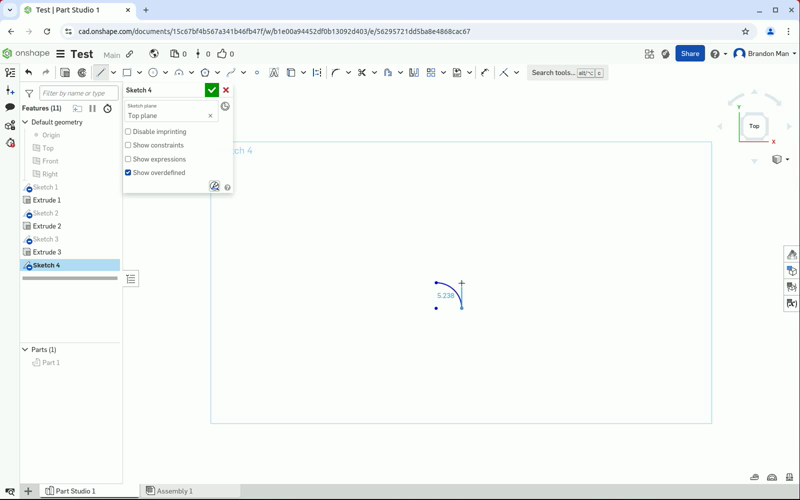
key_up(shift)
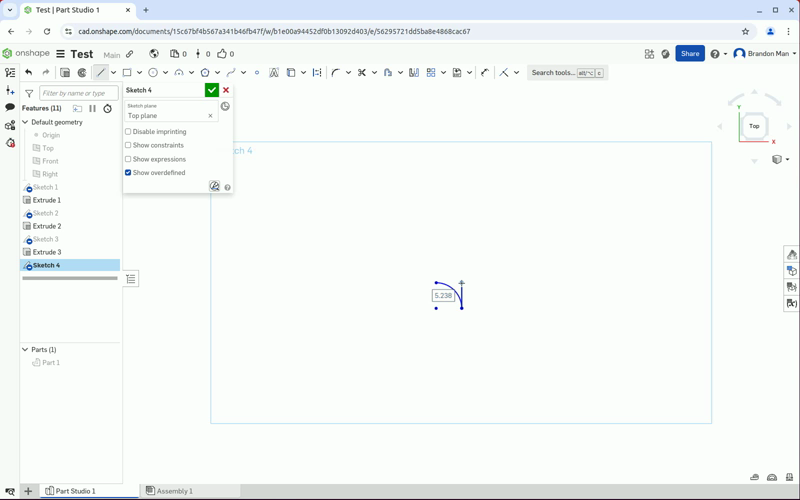
mouse_move(491, 282)
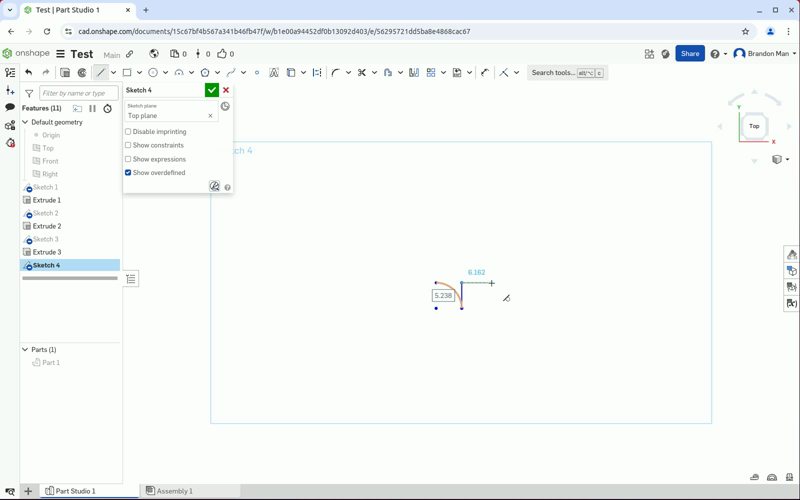
key_down(shift)
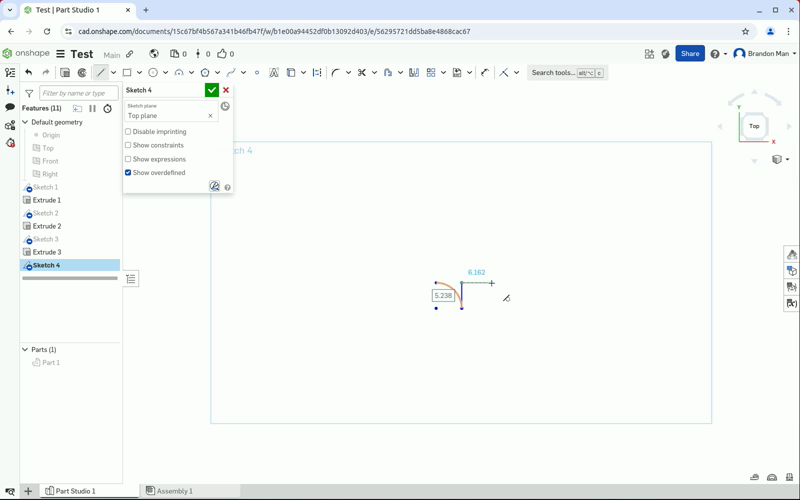
mouse_move(436, 282)
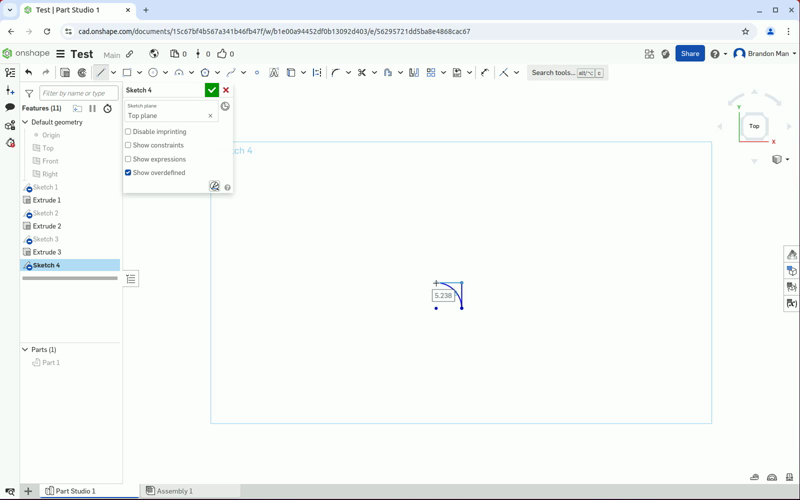
key_up(shift)
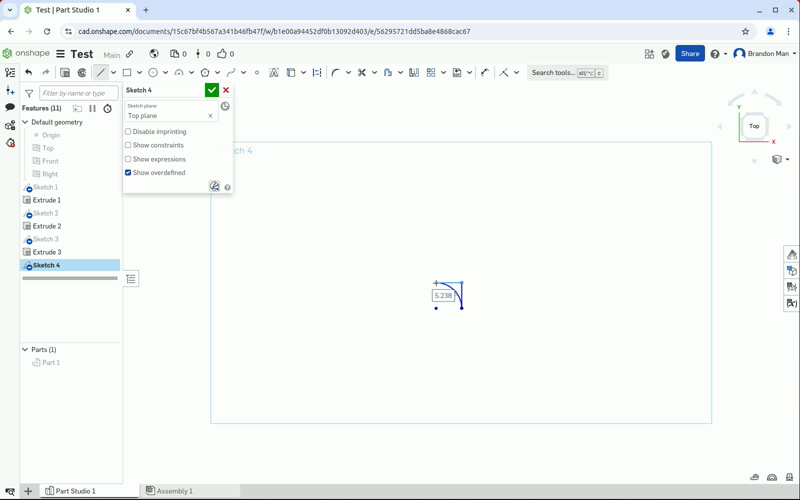
click(436, 282)
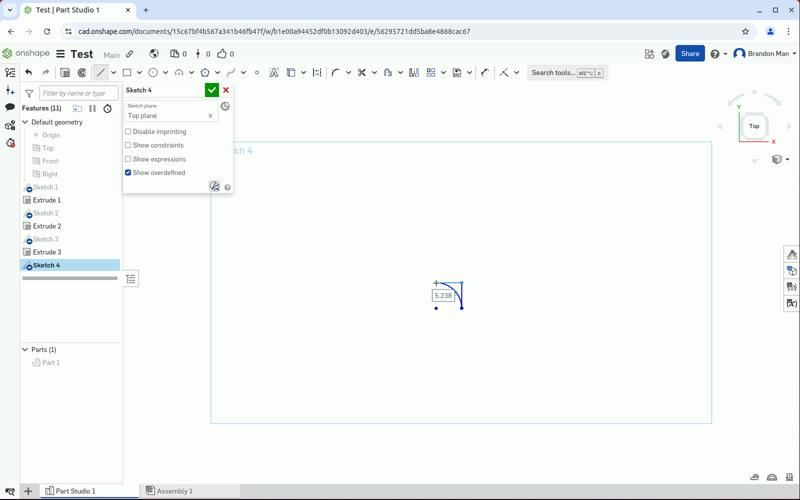
key(esc)
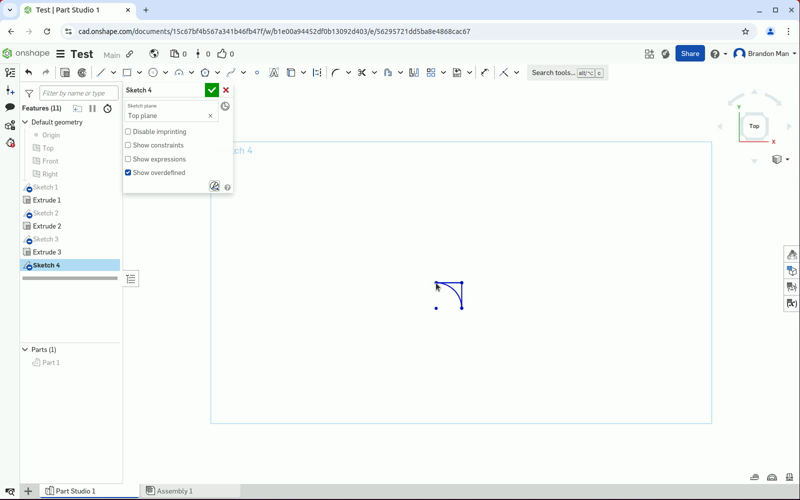
mouse_move(443, 283)
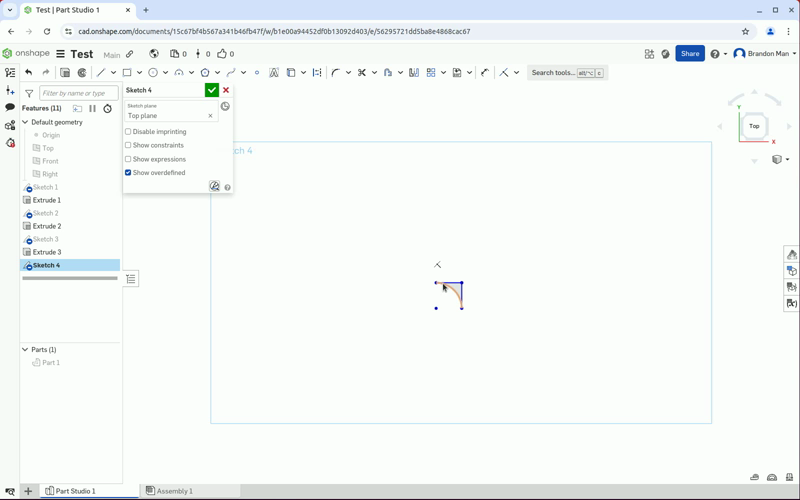
scroll(6)
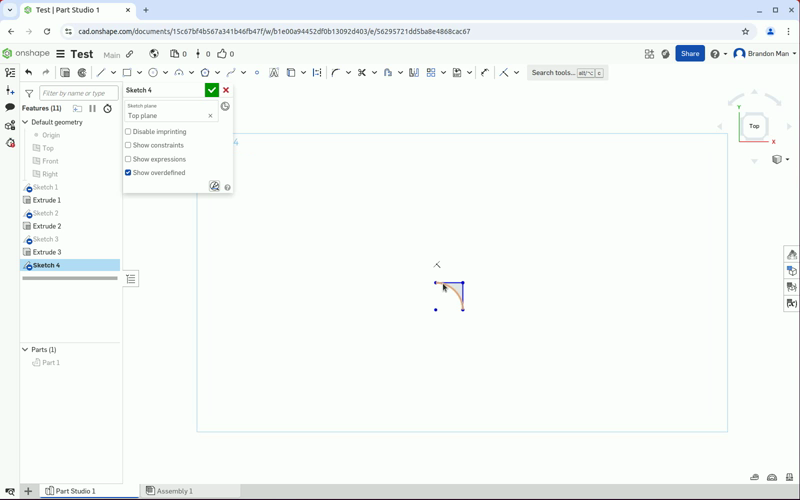
scroll(6)
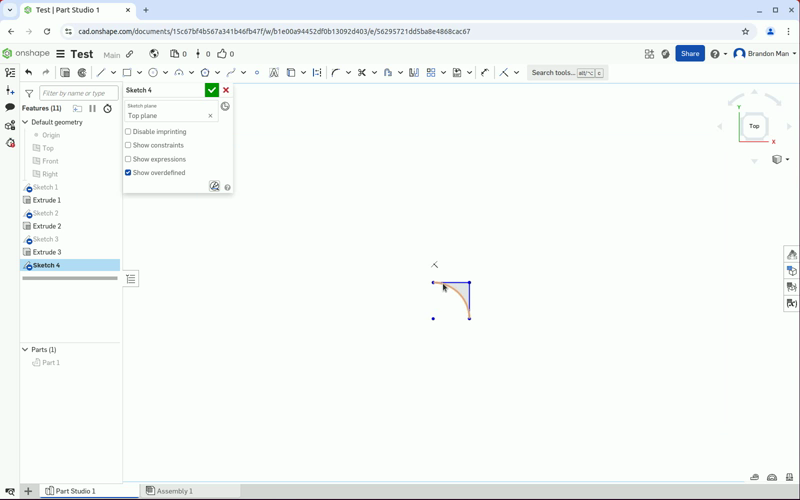
scroll(6)
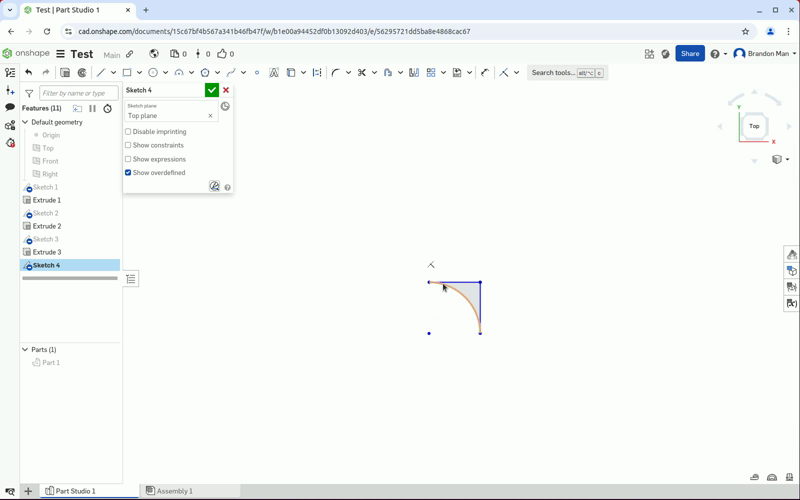
scroll(6)
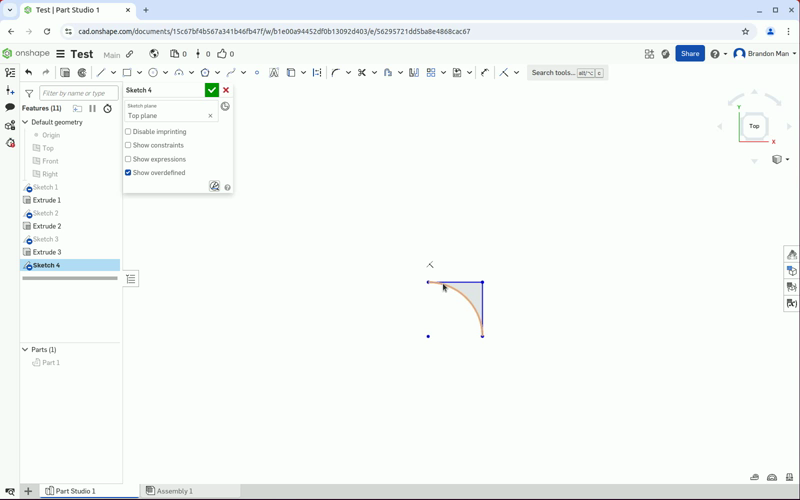
scroll(6)
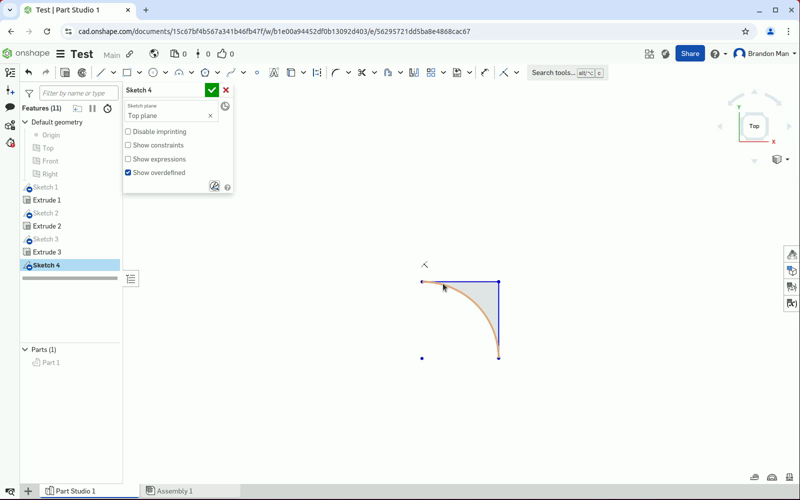
scroll(6)
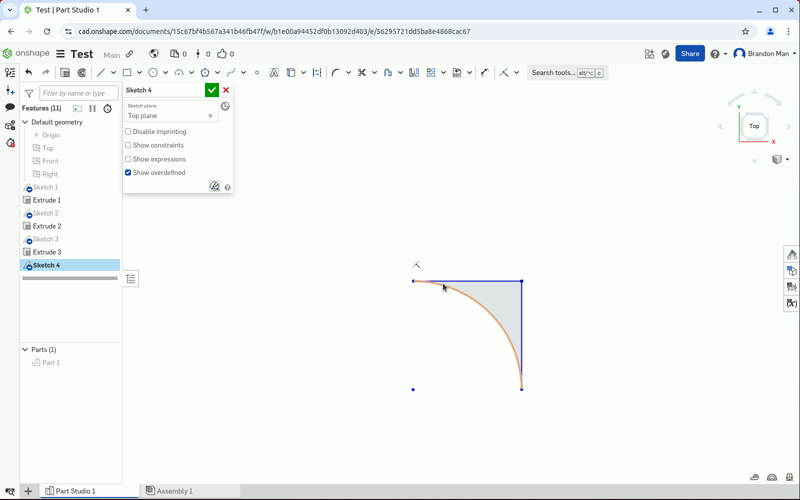
scroll(6)
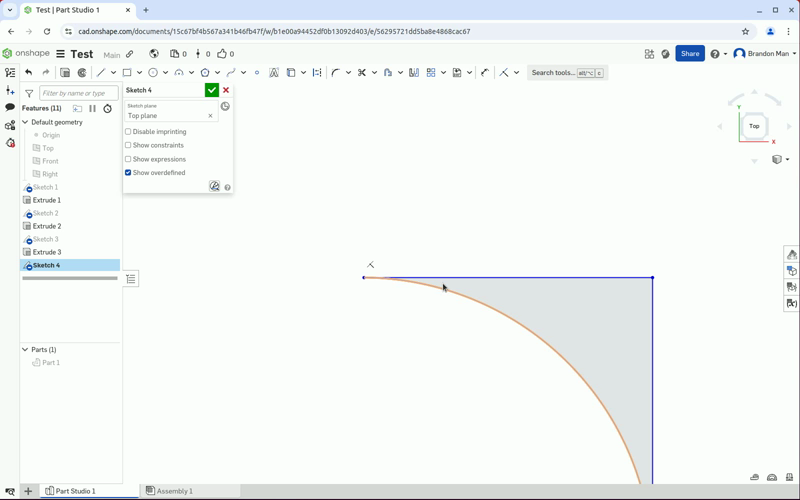
click(443, 283)
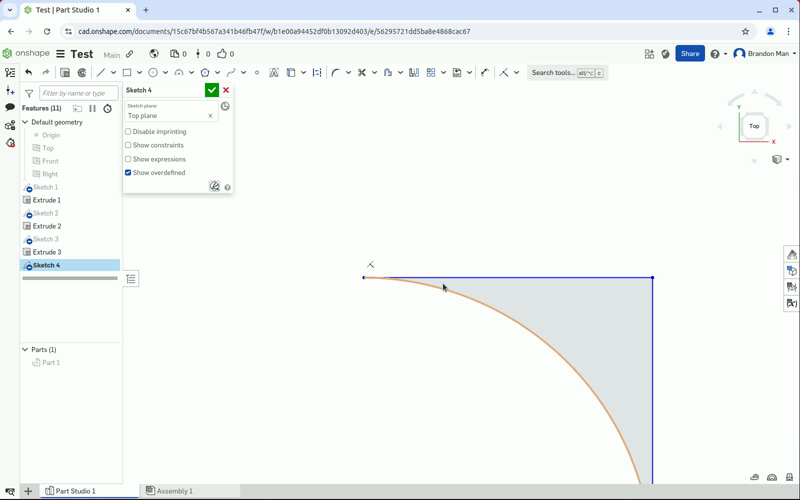
scroll(-6)
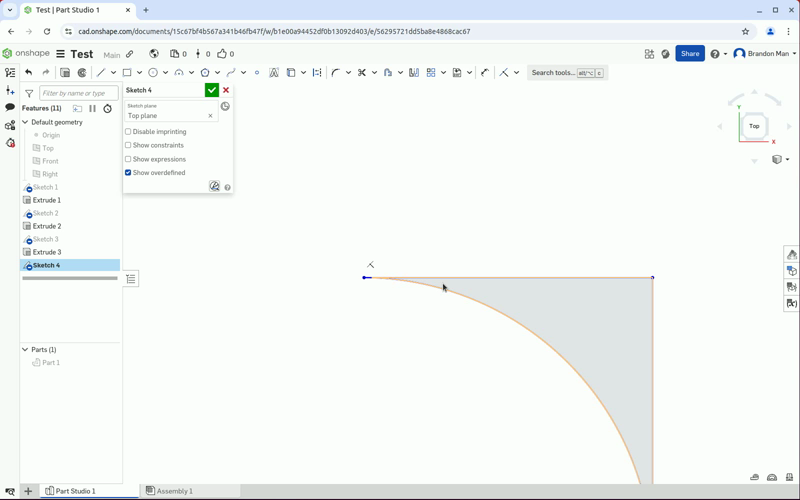
scroll(-6)
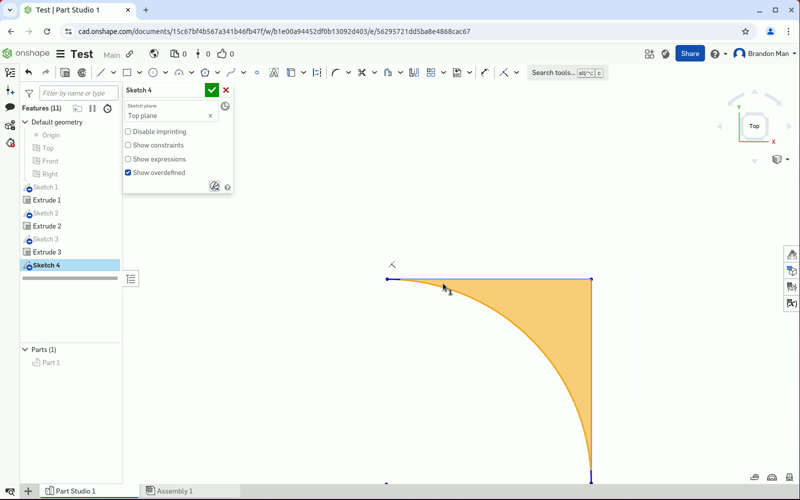
scroll(-6)
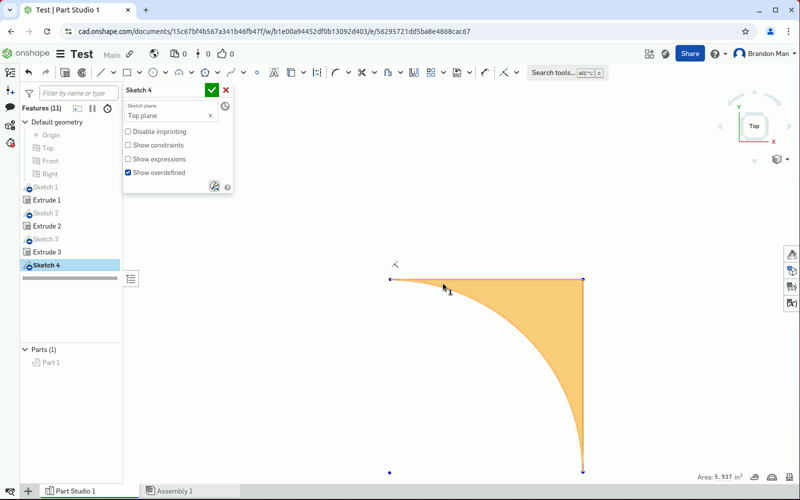
scroll(-6)
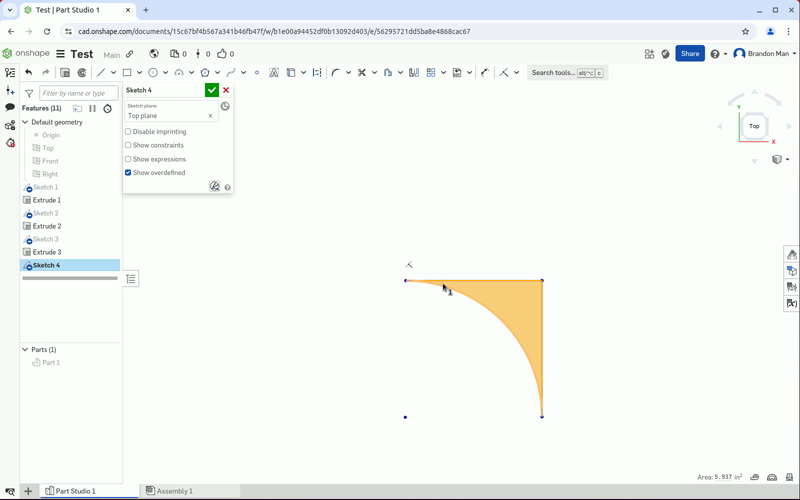
scroll(-6)
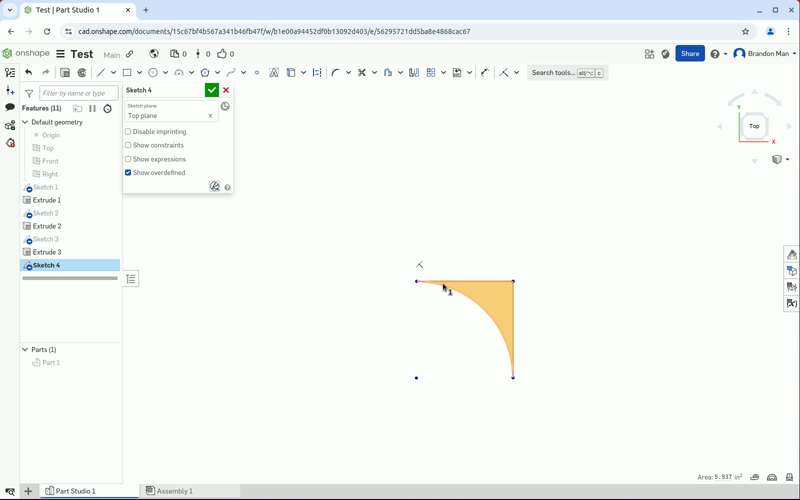
scroll(-6)
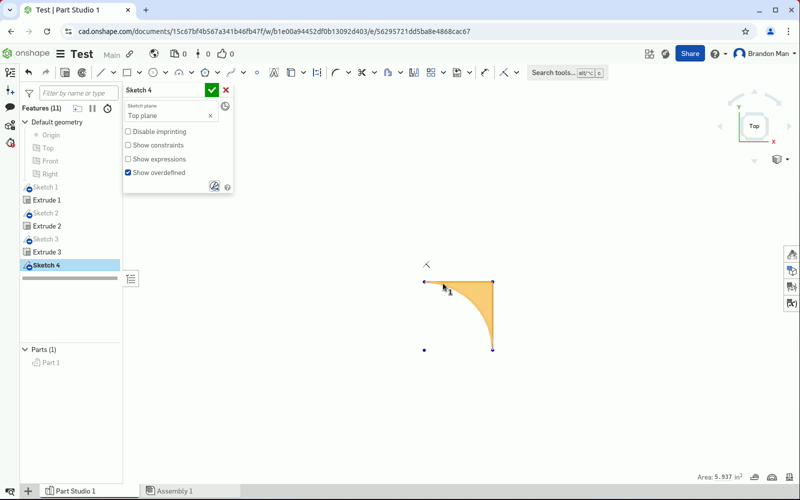
scroll(-6)
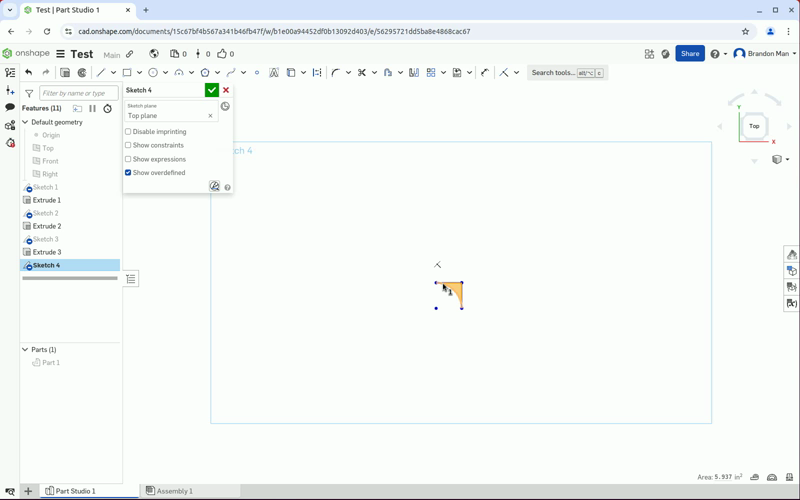
mouse_move(73, 352)
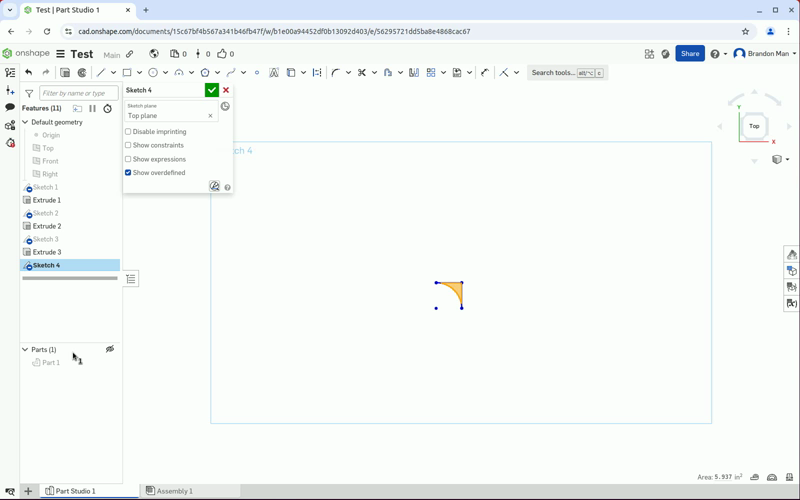
key(shift+y)
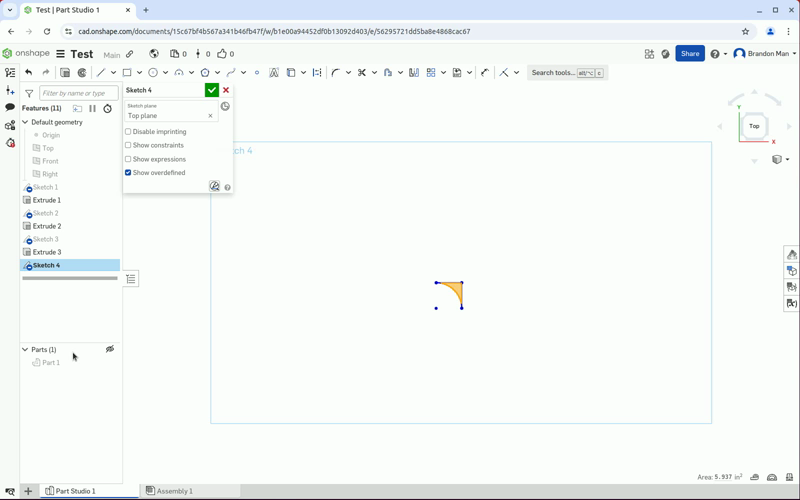
key(shift+e)
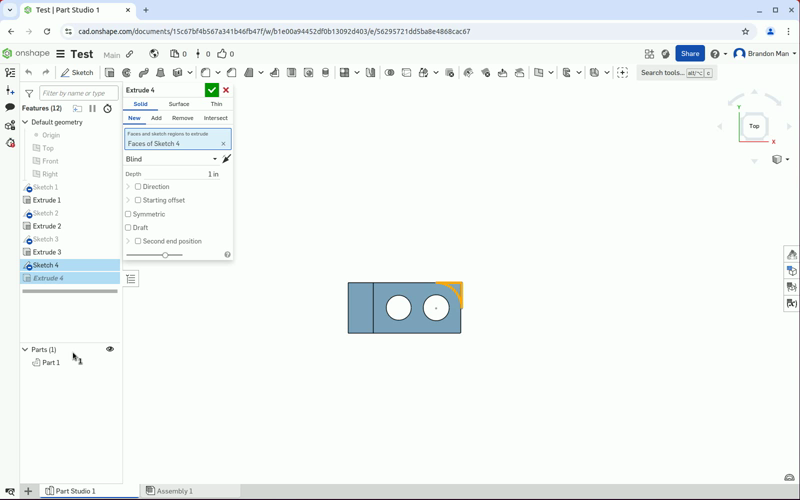
mouse_move(143, 106)
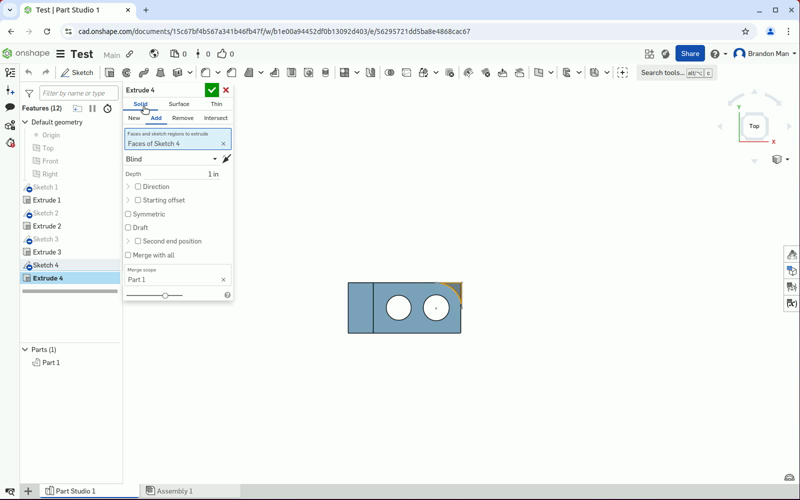
click(143, 106)
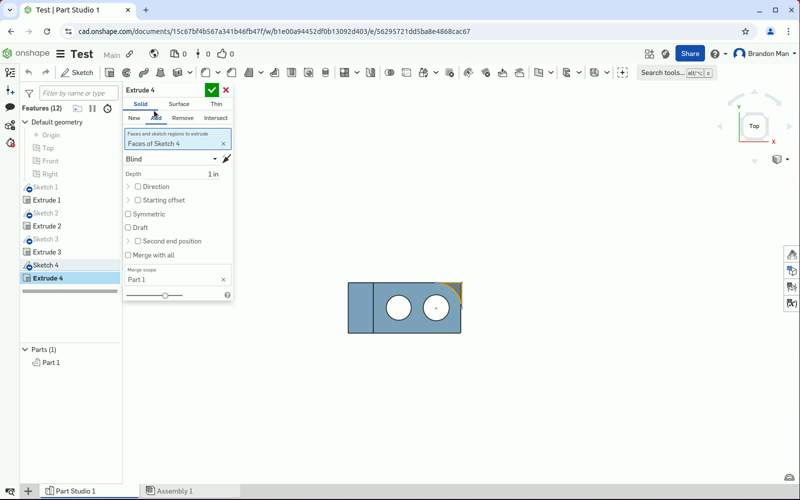
mouse_move(186, 120)
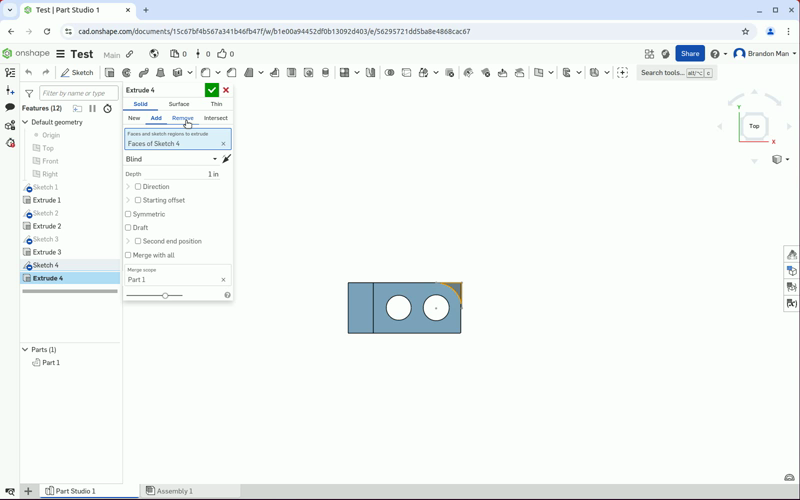
click(186, 120)
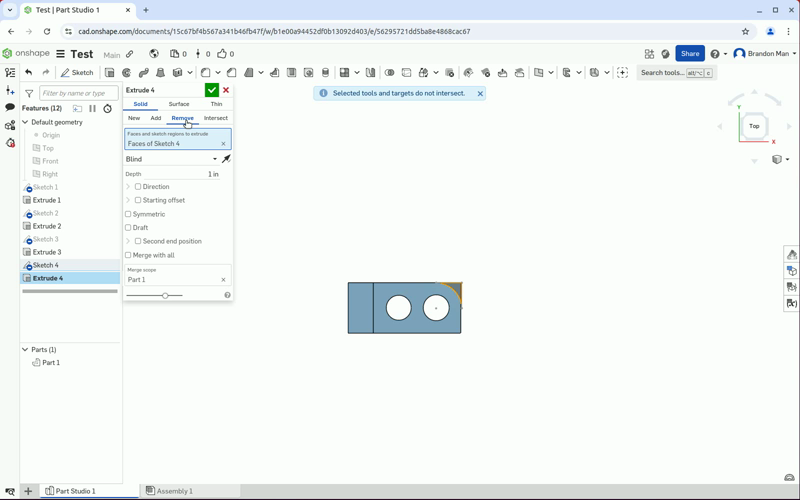
key(tab, 4)
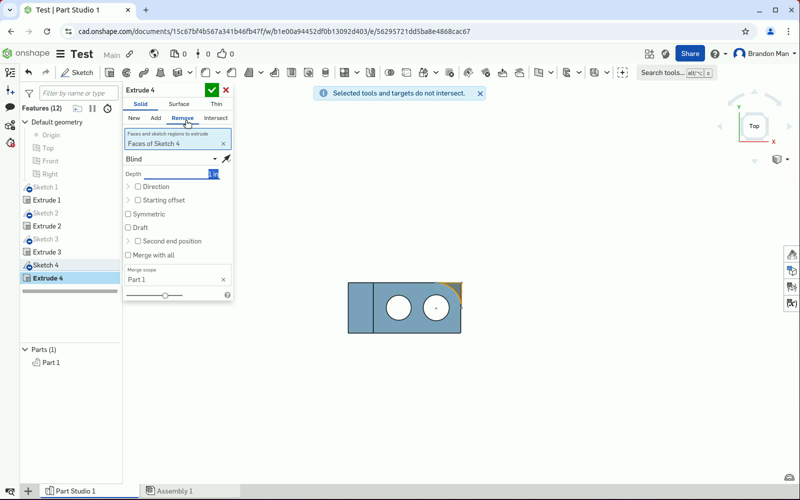
text(-10.351)
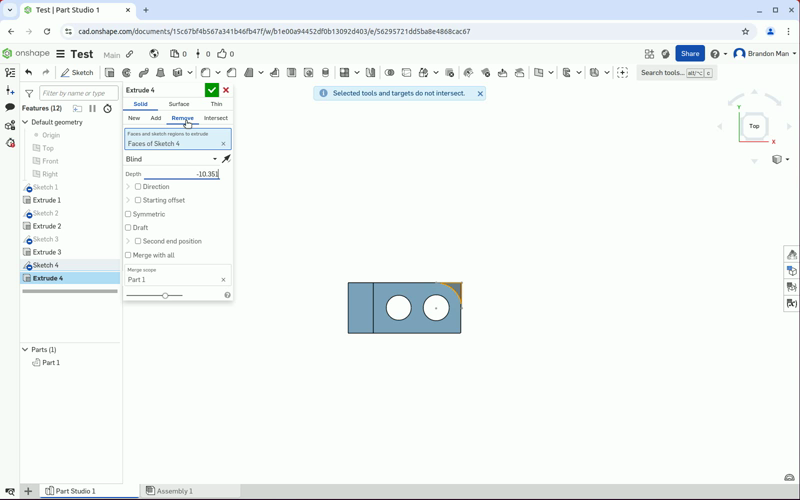
key(tab, 6)
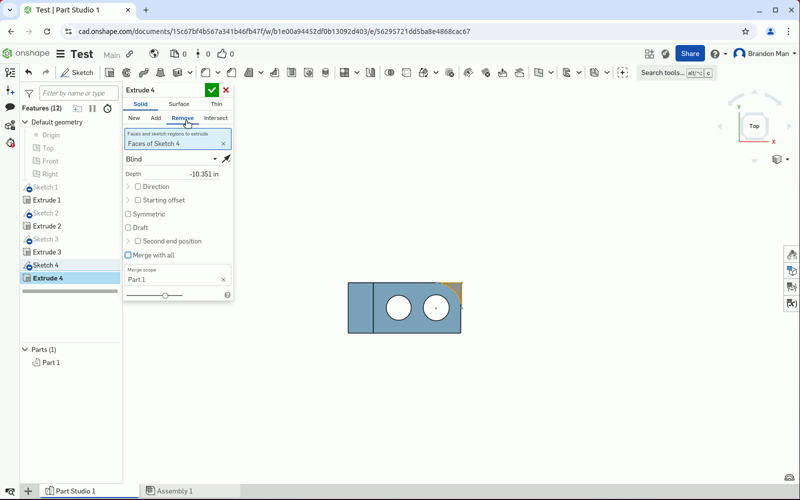
key(space)
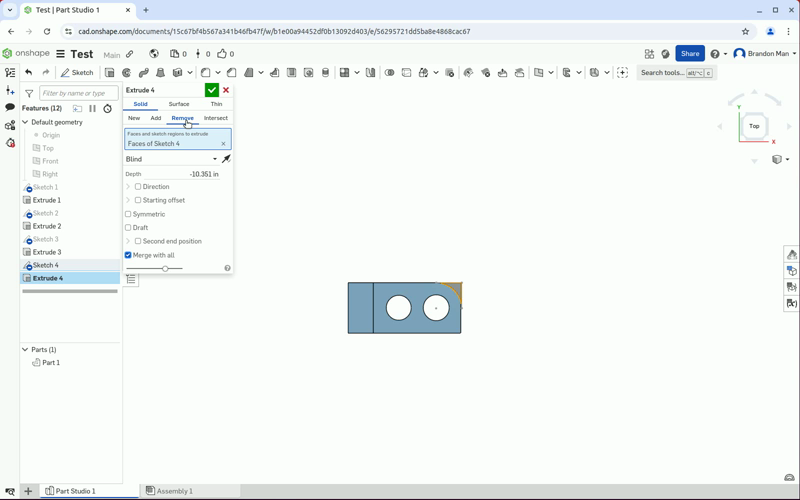
key(enter)
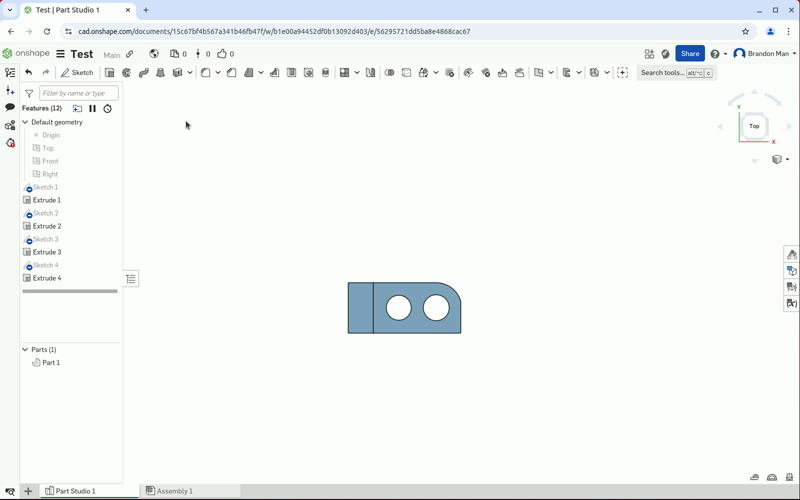
key(shift+h)
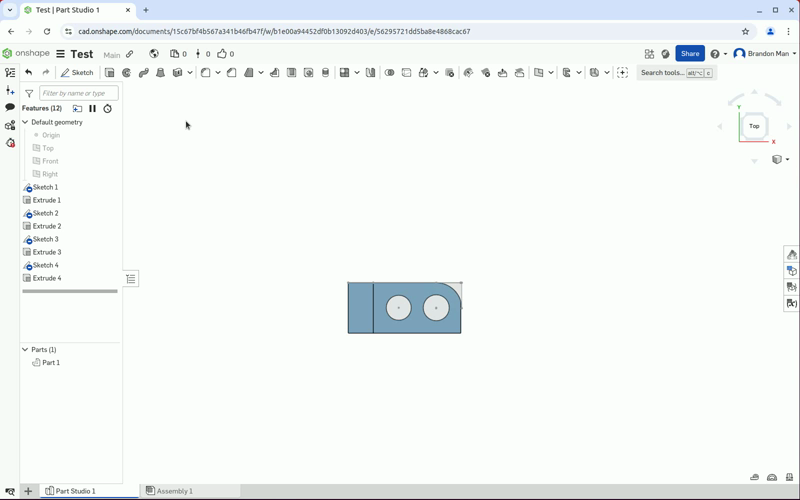
key(shift+h)
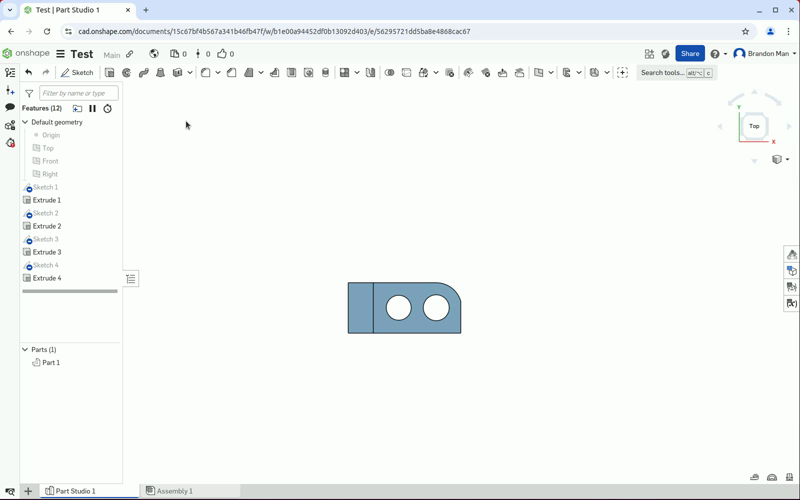
mouse_move(73, 189)
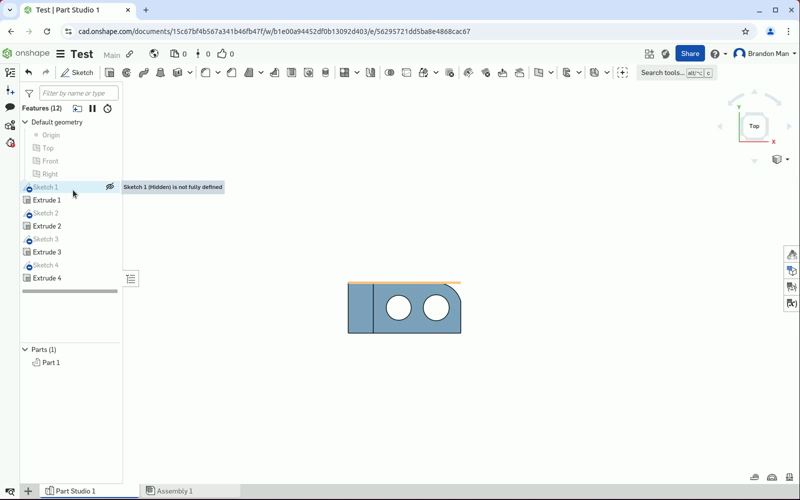
click(73, 189)
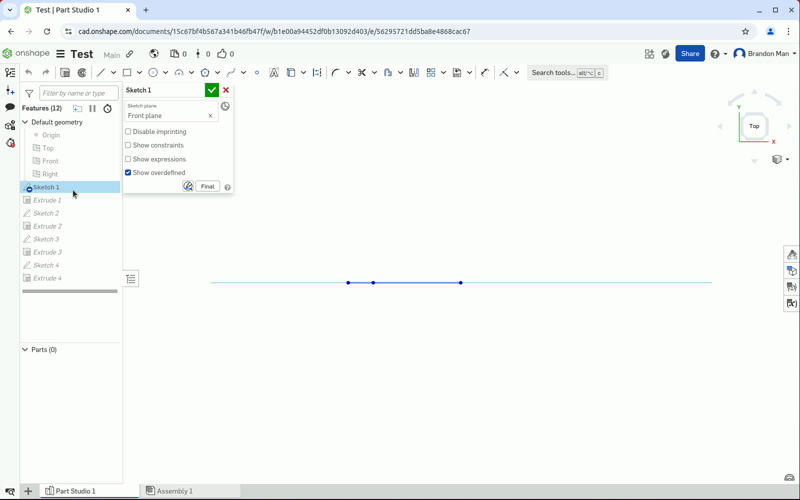
mouse_move(229, 92)
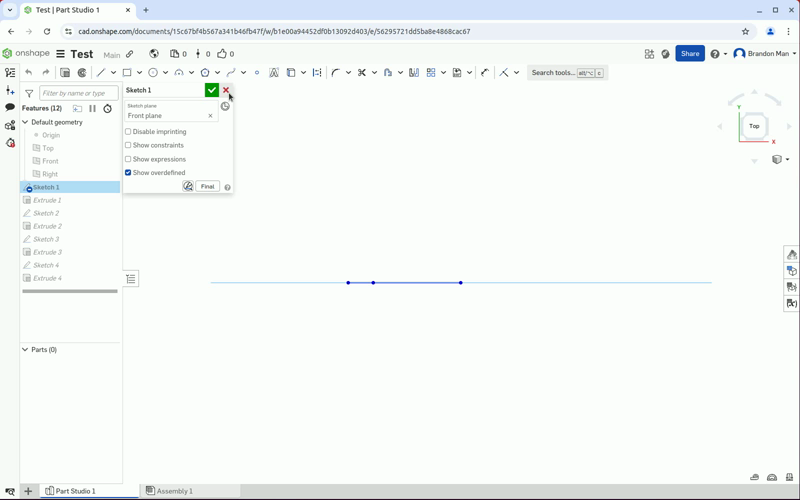
click(229, 92)
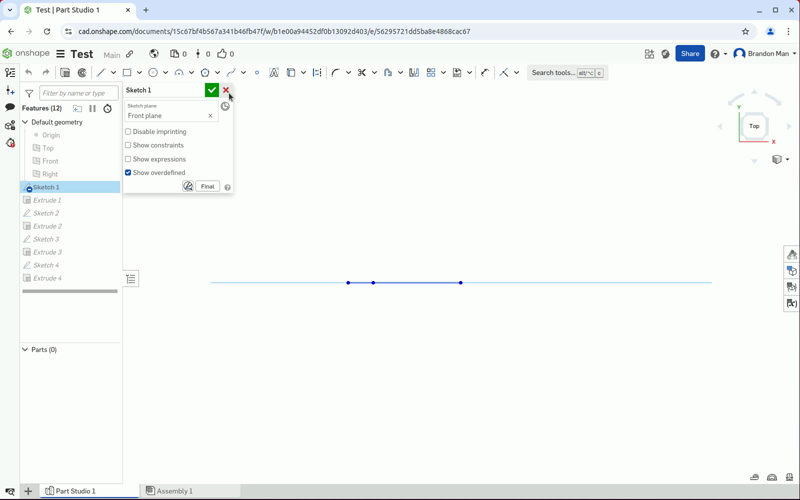
key(shift+s)
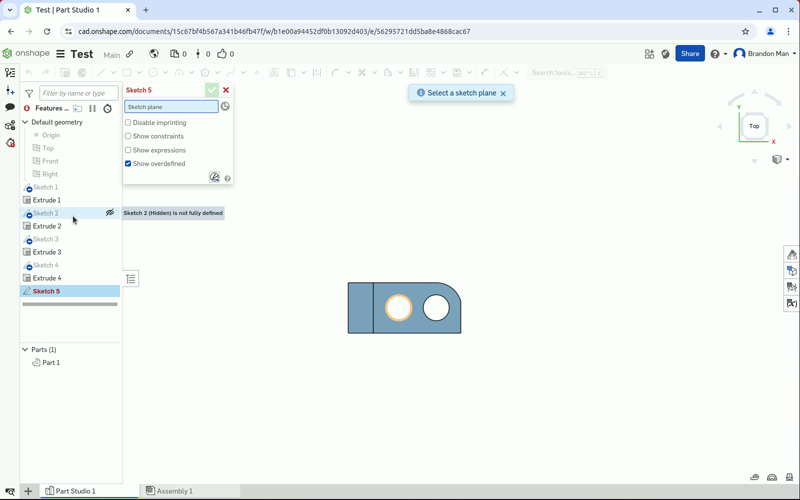
scroll(3)
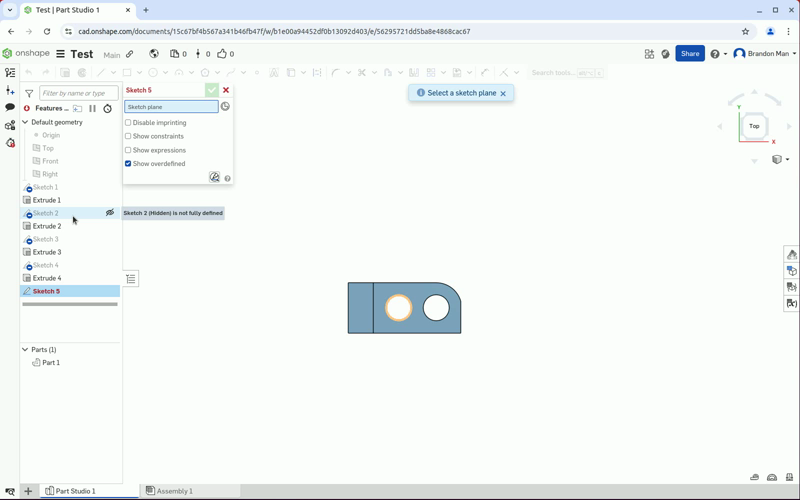
mouse_move(73, 150)
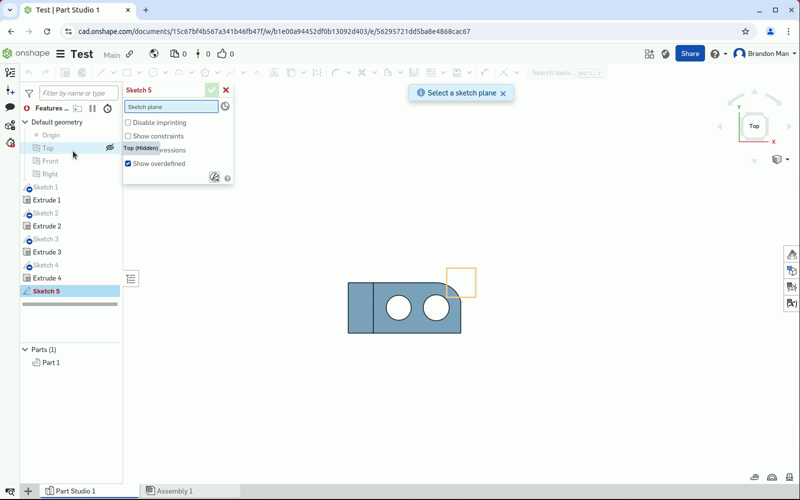
click(73, 150)
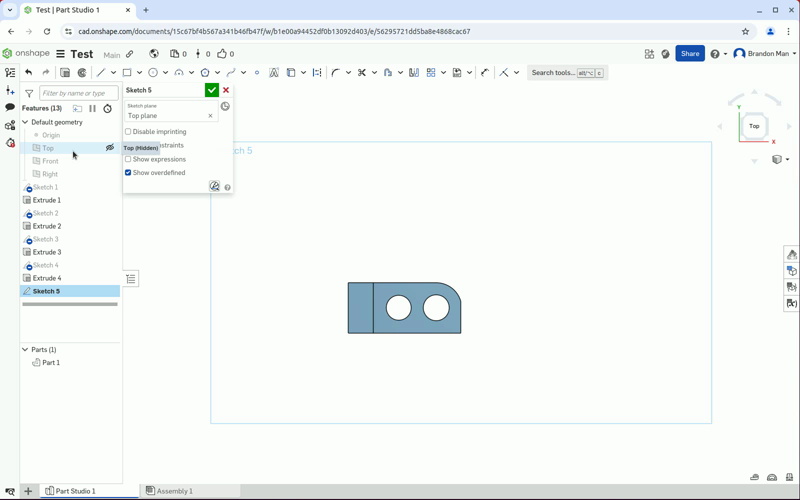
mouse_move(73, 352)
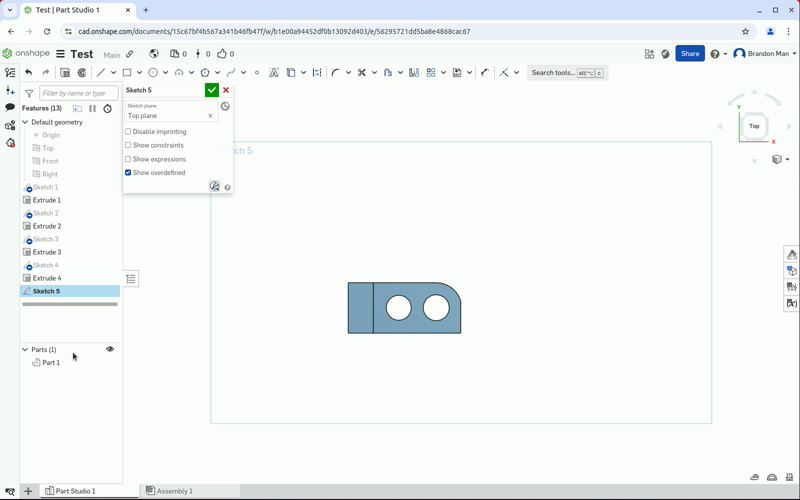
key(y)
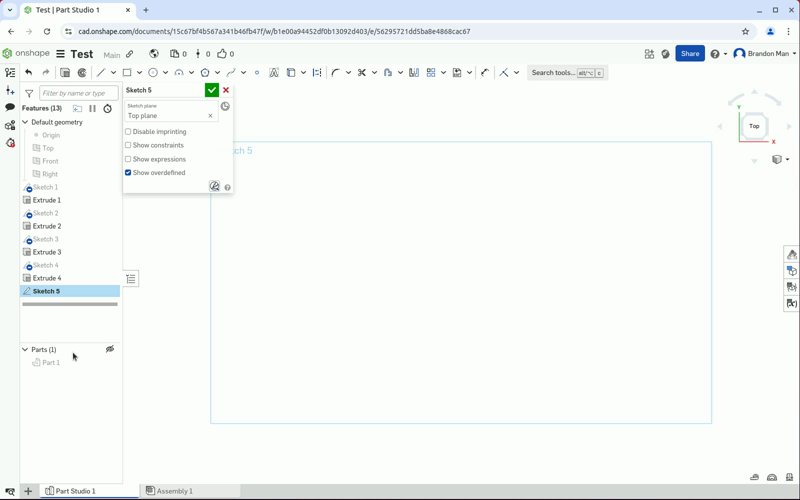
key(l)
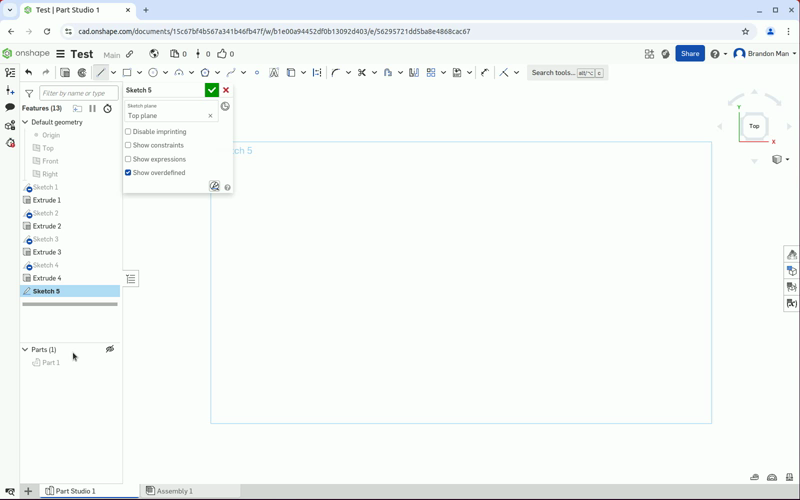
key_down(shift)
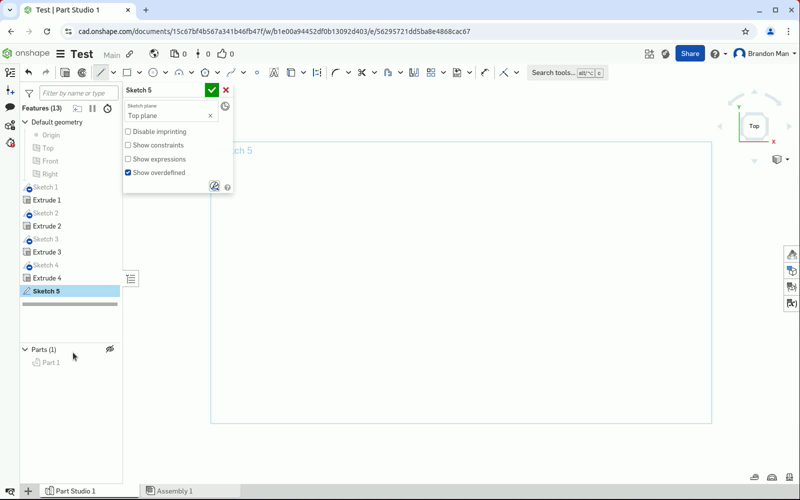
mouse_move(436, 333)
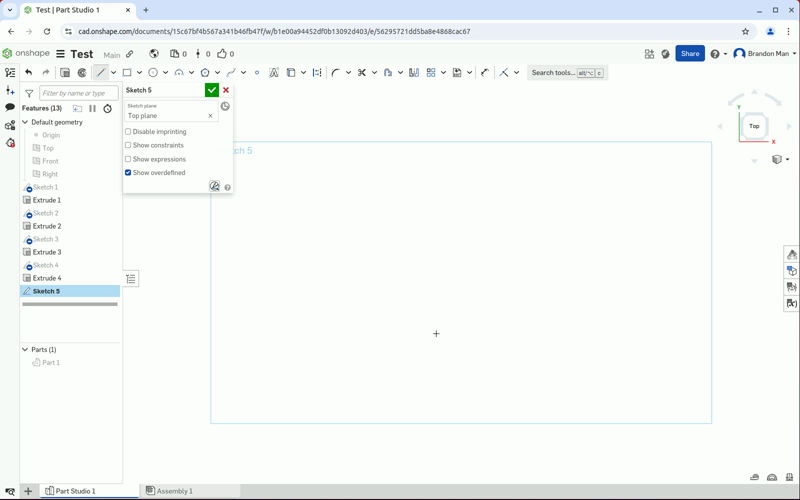
click(436, 333)
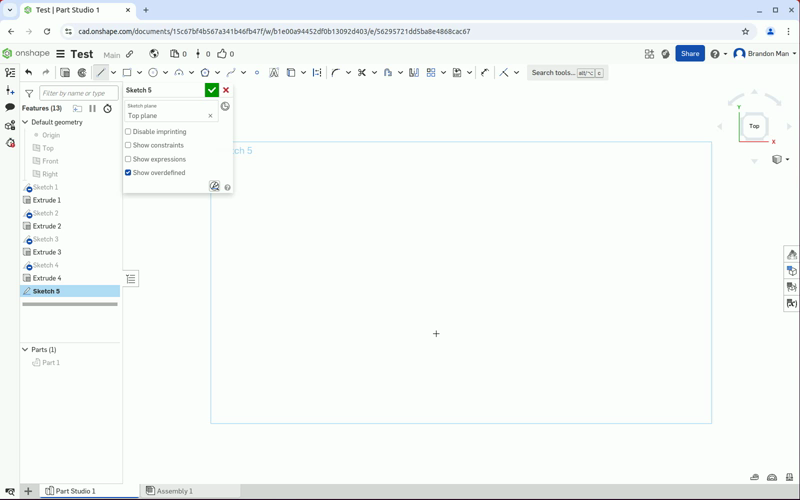
key_up(shift)
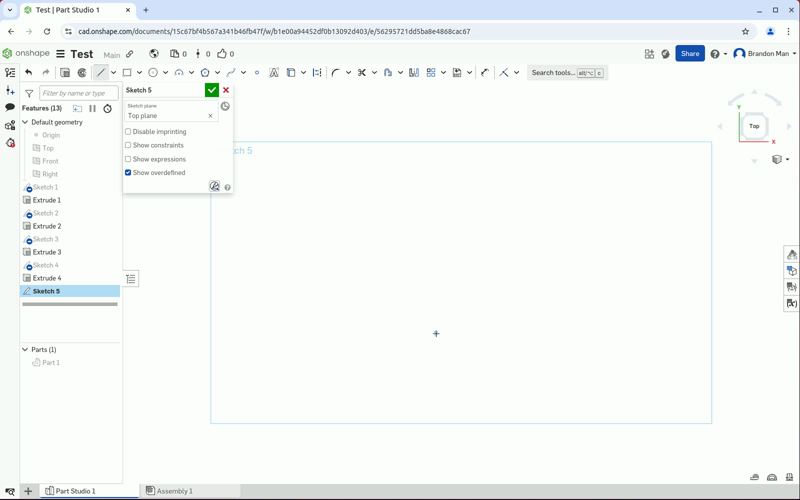
key_down(shift)
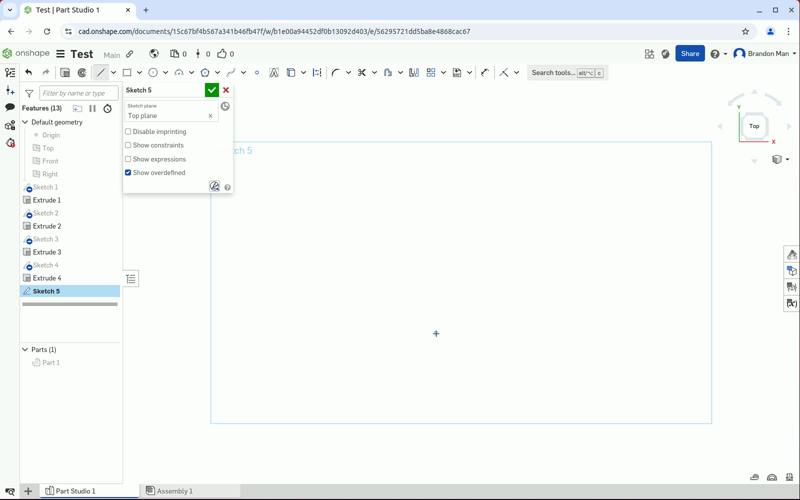
mouse_move(466, 333)
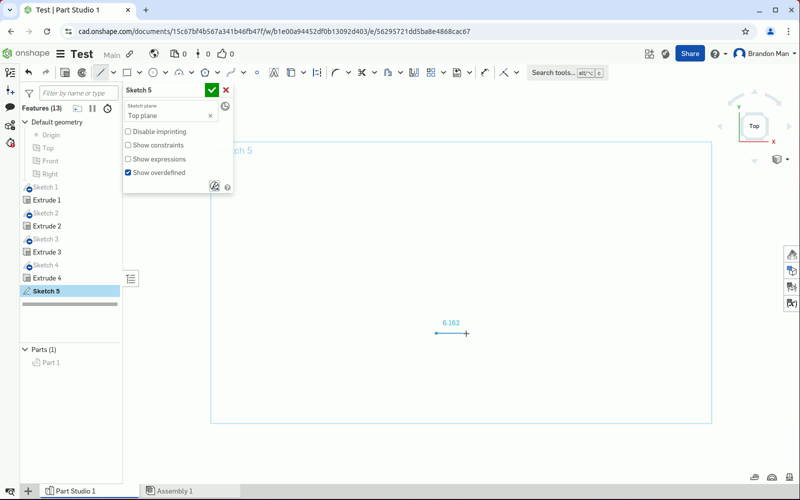
mouse_move(461, 333)
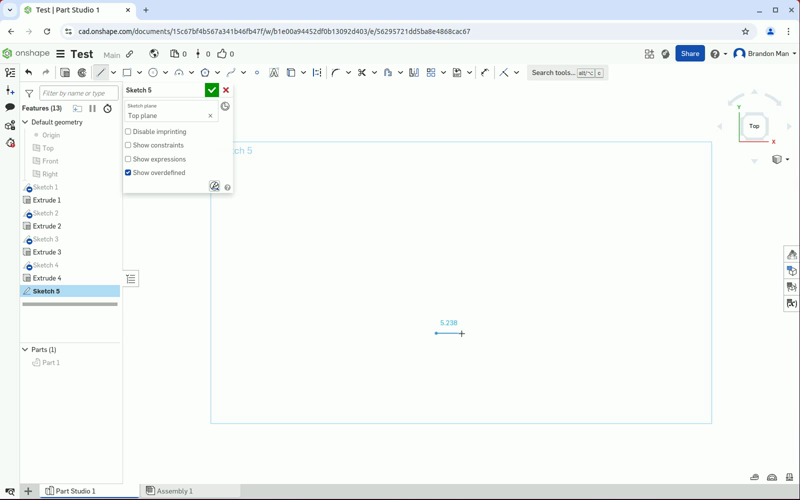
click(461, 333)
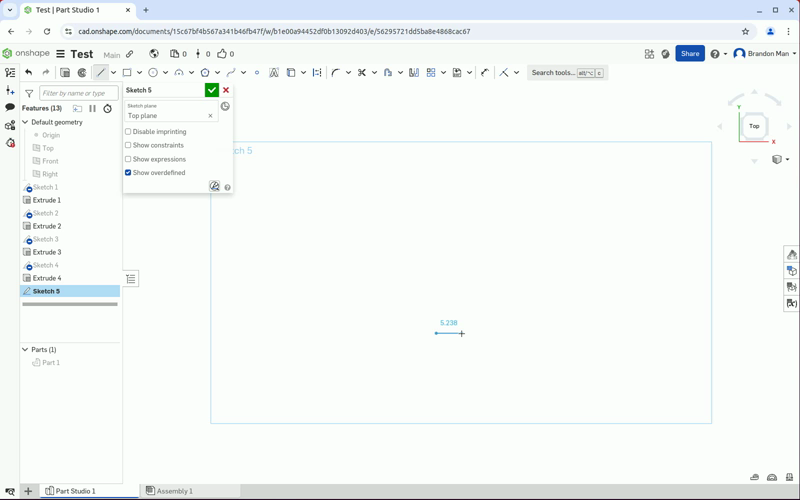
key_up(shift)
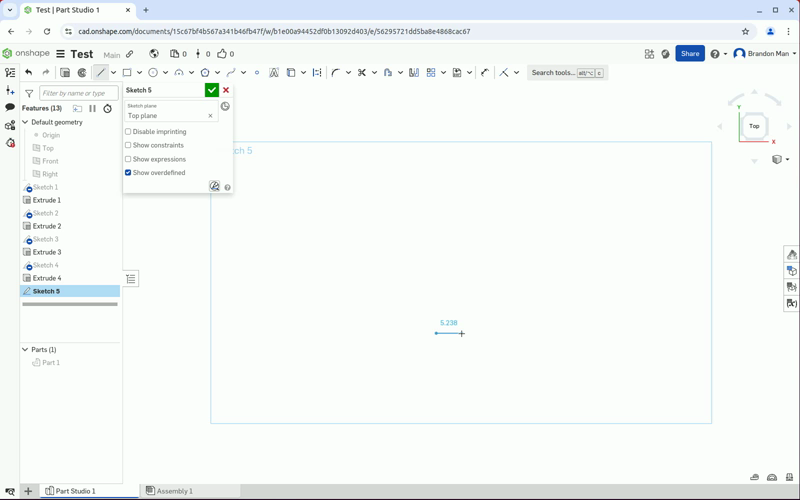
key_down(shift)
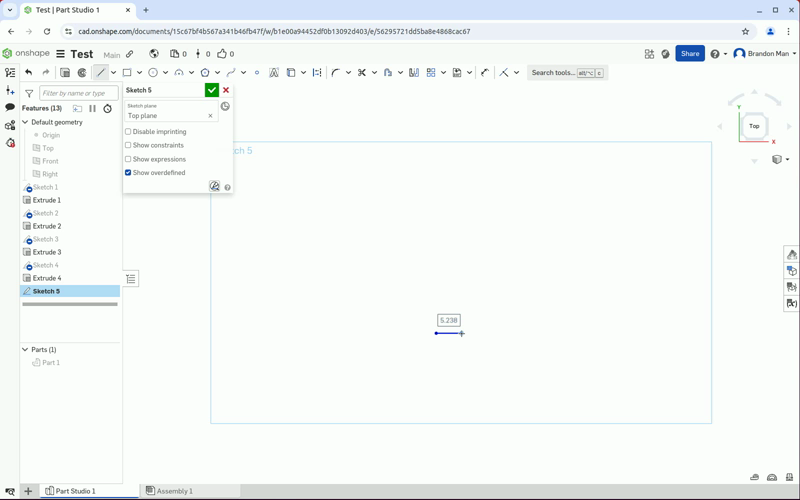
mouse_move(491, 333)
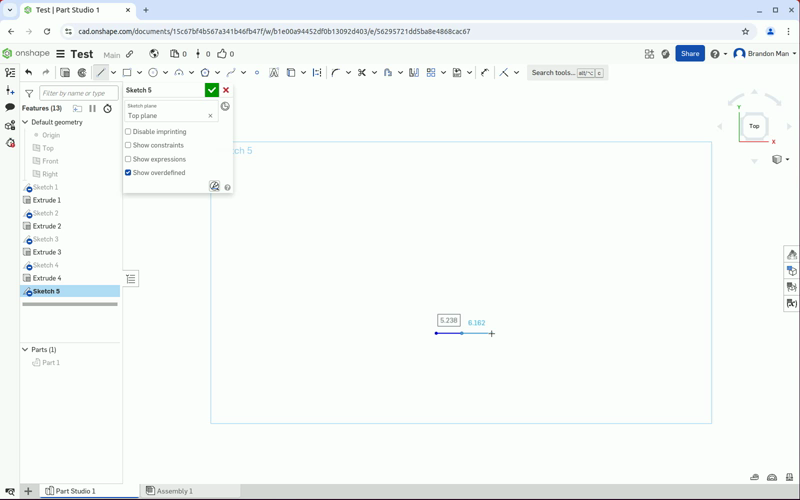
mouse_move(461, 307)
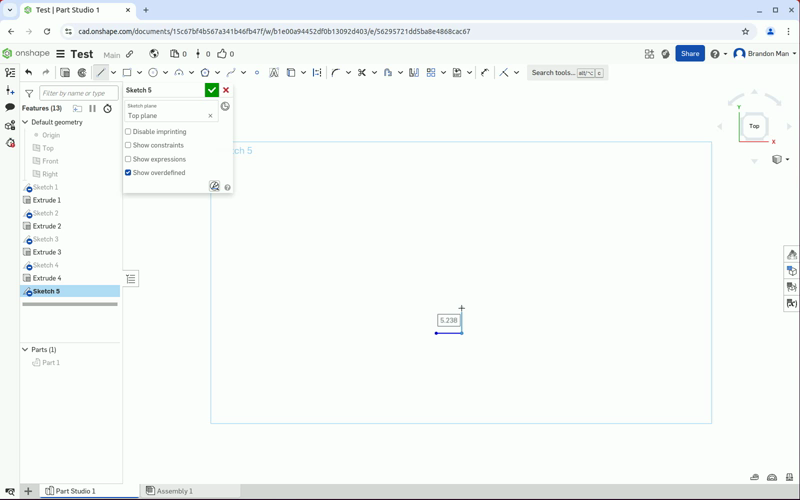
click(461, 307)
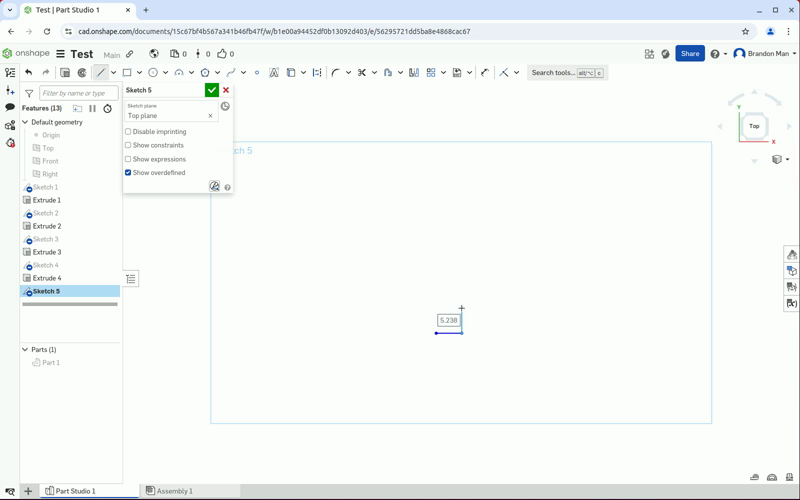
key_up(shift)
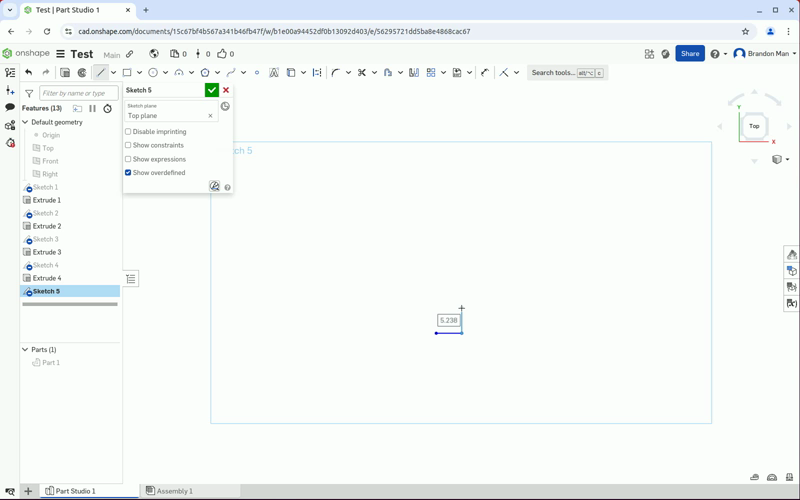
key(esc)
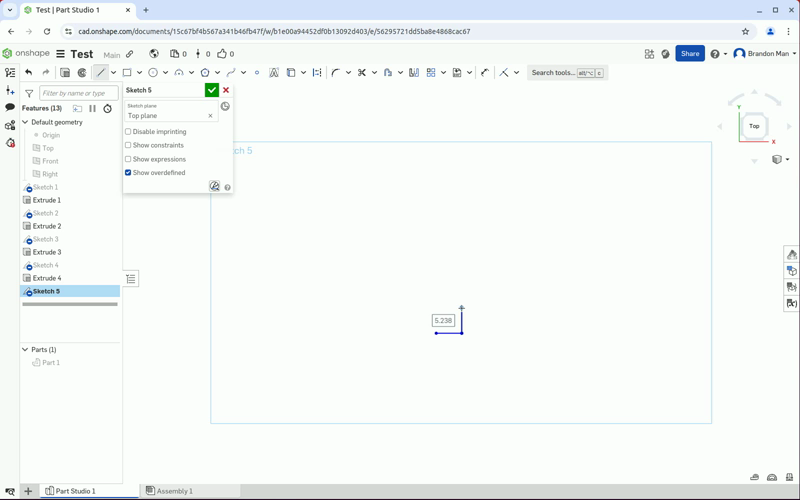
key(a)
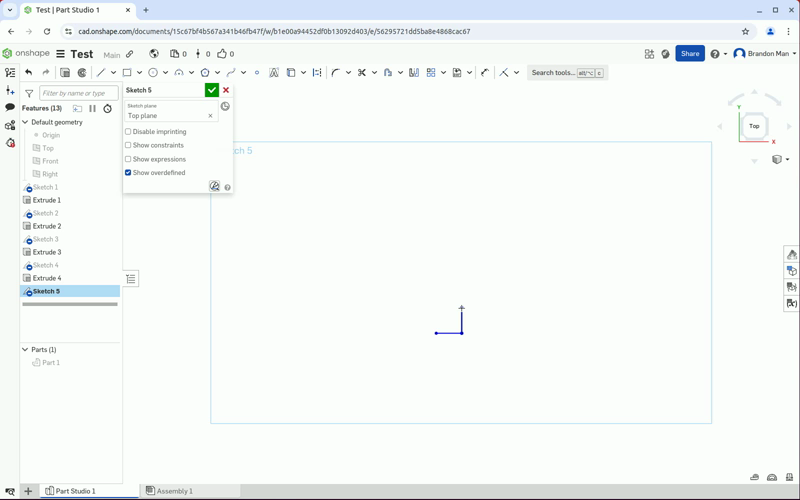
mouse_move(461, 307)
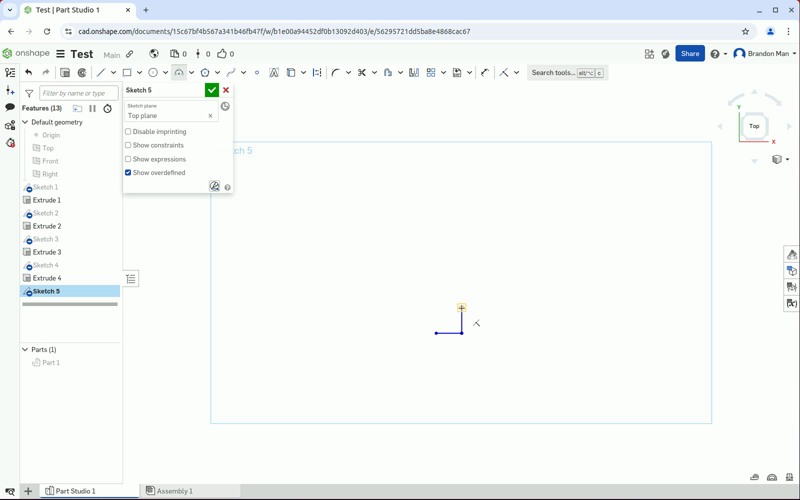
click(461, 307)
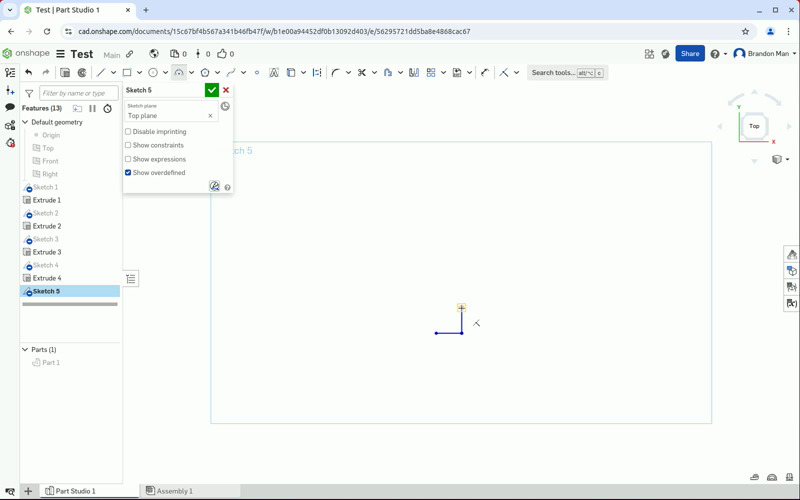
mouse_move(436, 333)
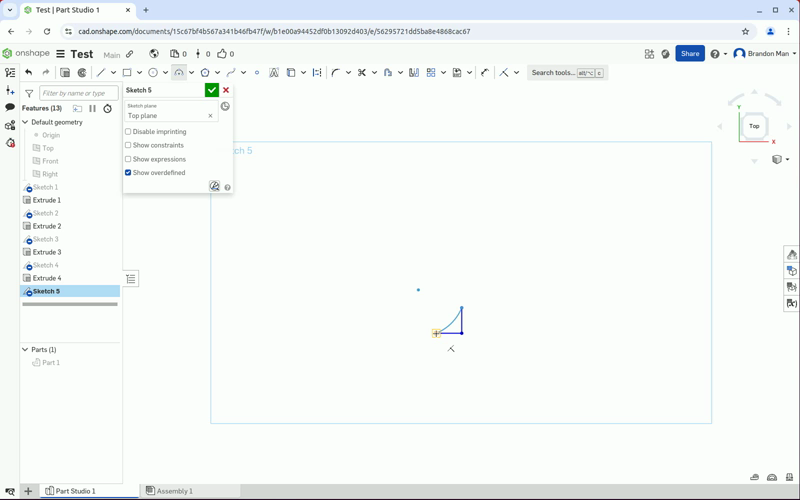
click(436, 333)
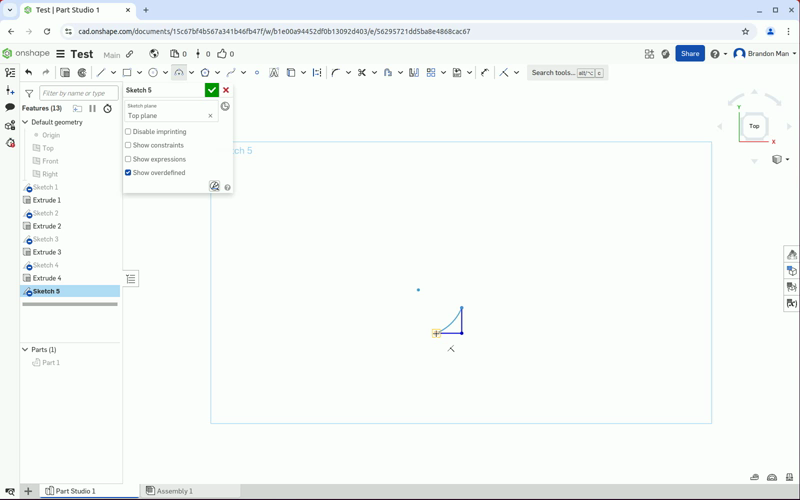
key_down(shift)
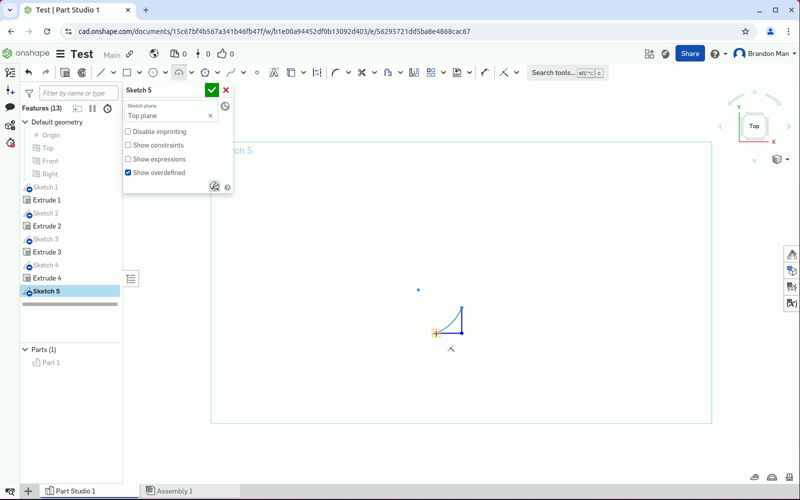
mouse_move(454, 325)
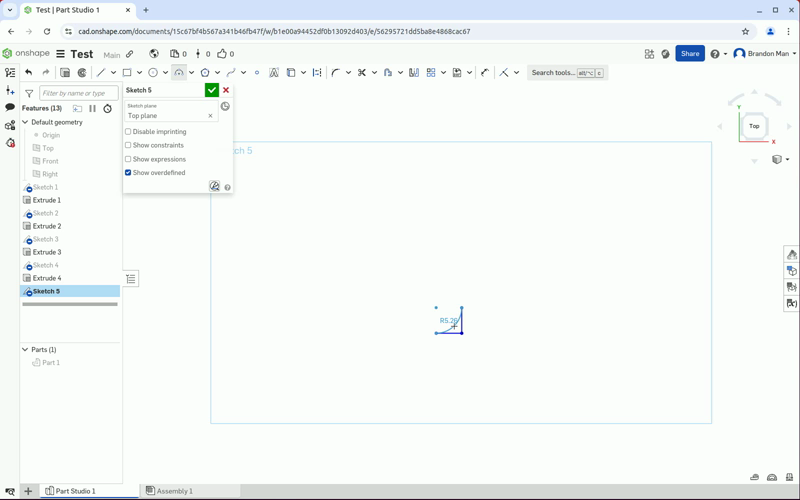
click(454, 325)
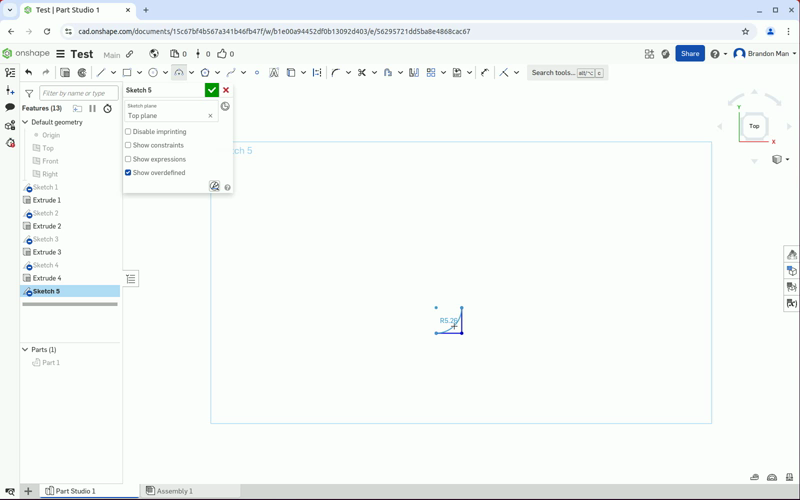
key_up(shift)
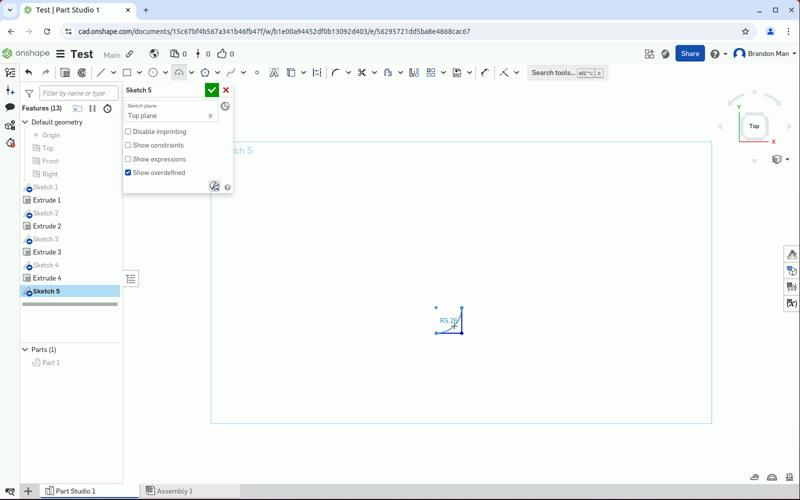
key(esc)
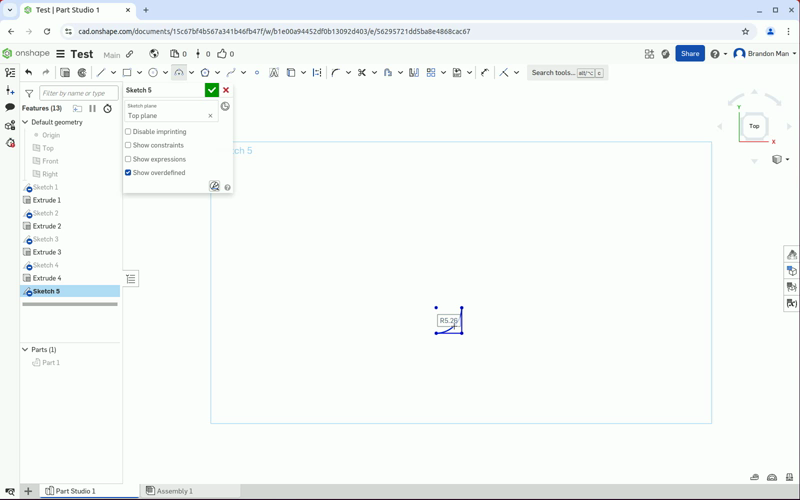
mouse_move(454, 329)
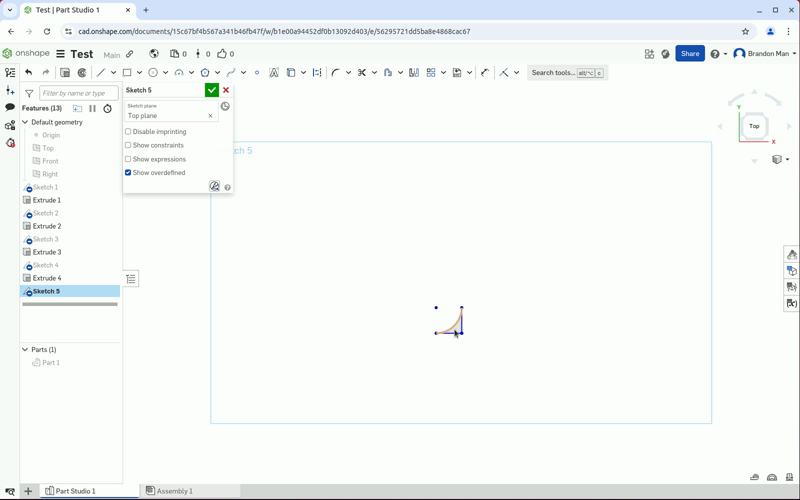
scroll(6)
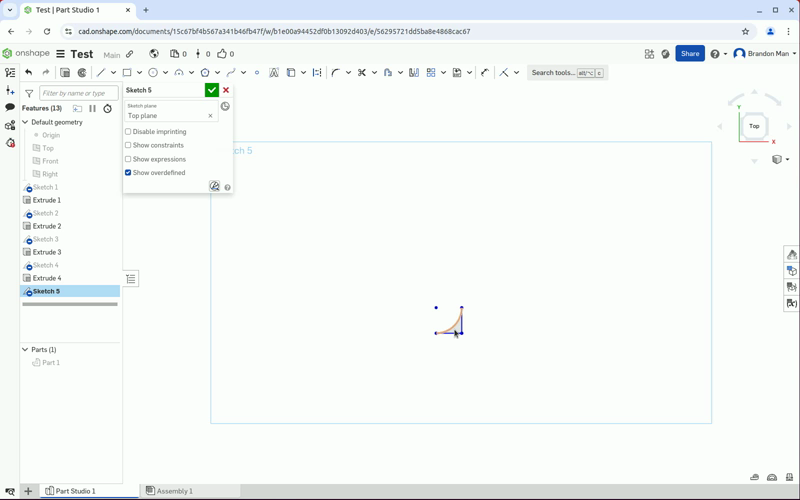
scroll(6)
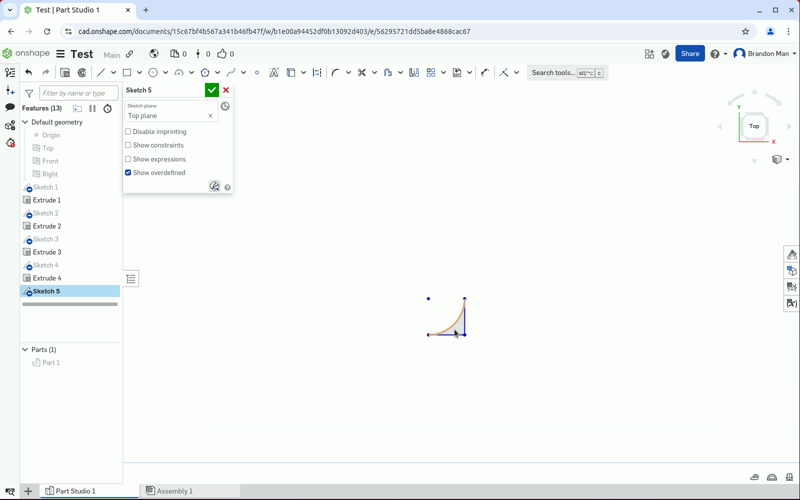
scroll(6)
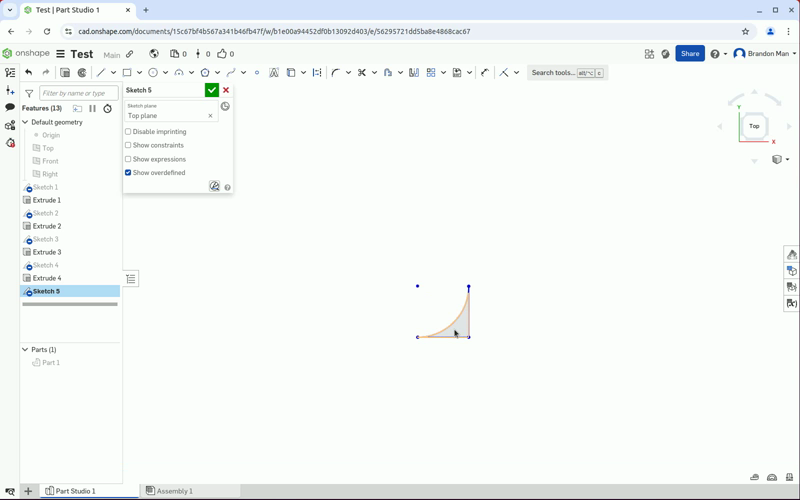
scroll(6)
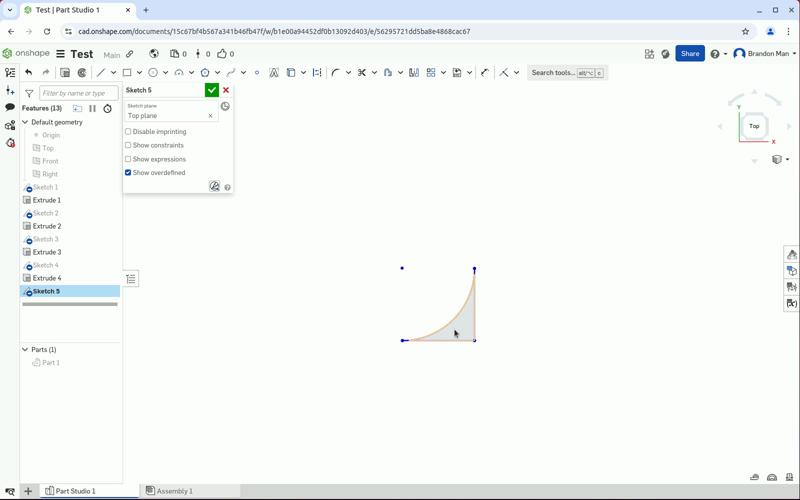
scroll(6)
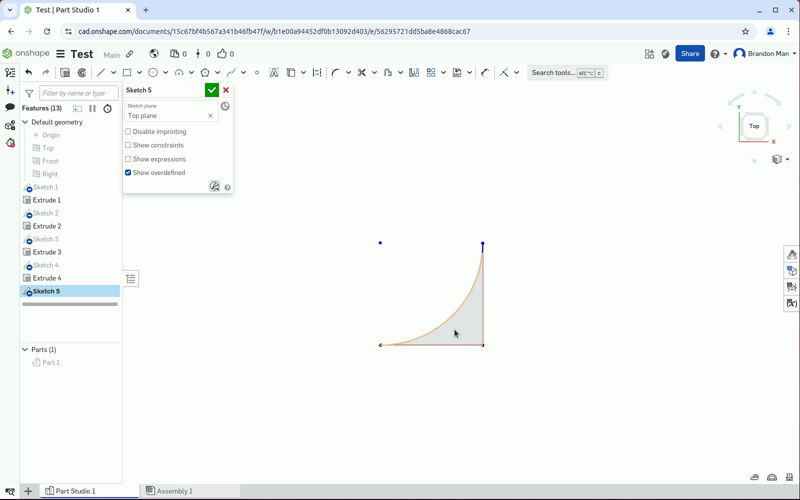
scroll(6)
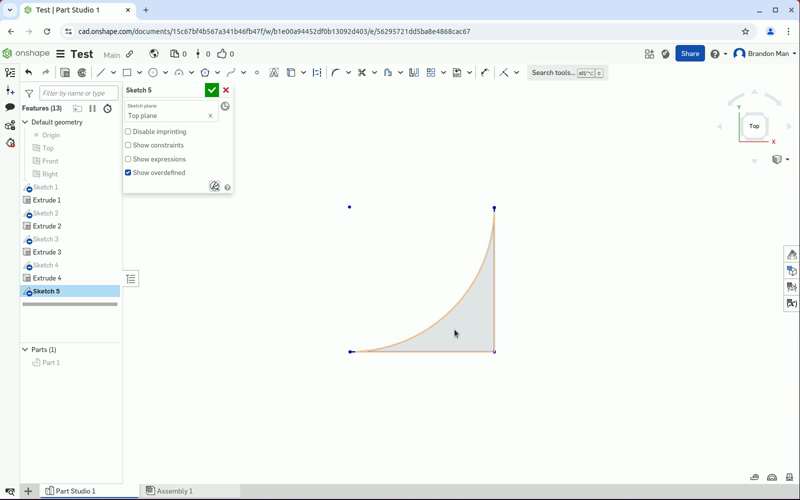
scroll(6)
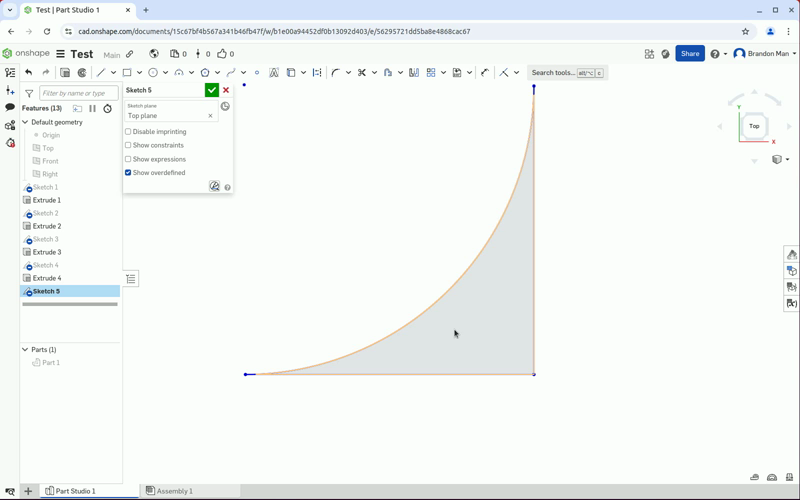
click(454, 329)
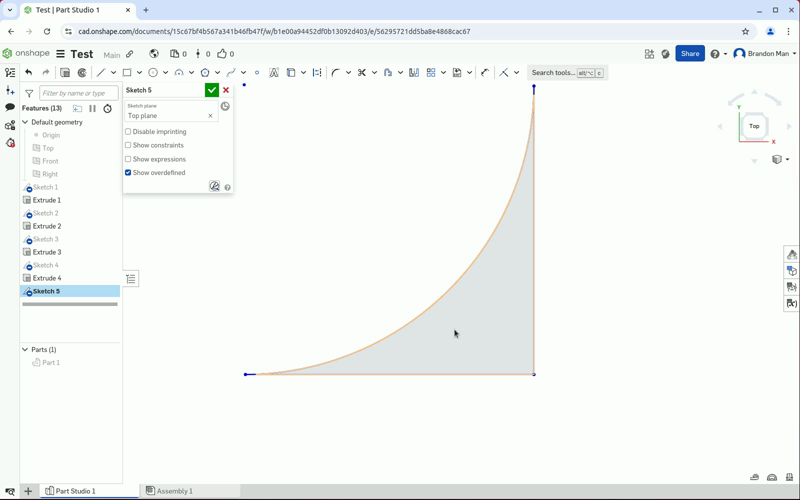
scroll(-6)
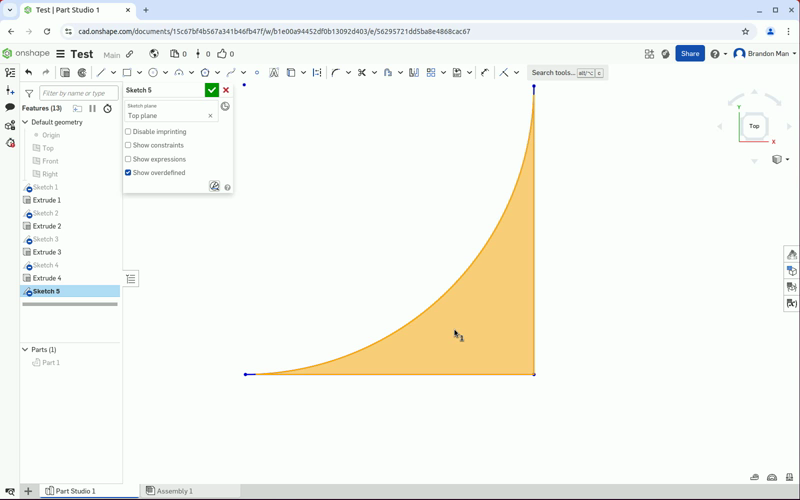
scroll(-6)
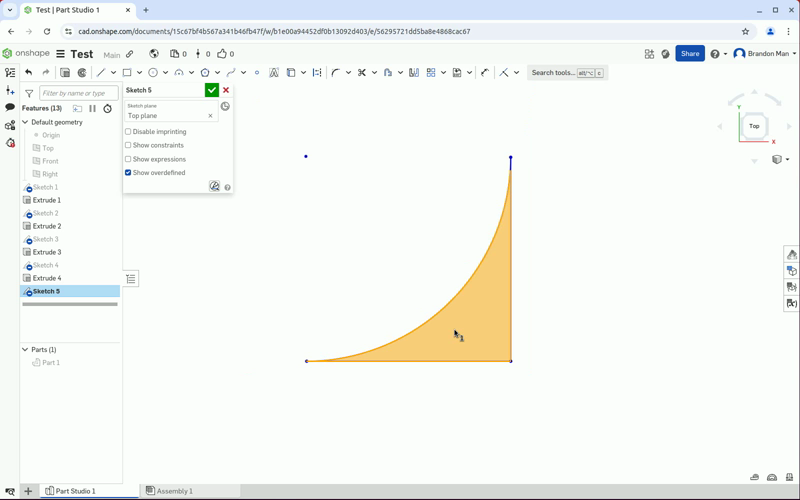
scroll(-6)
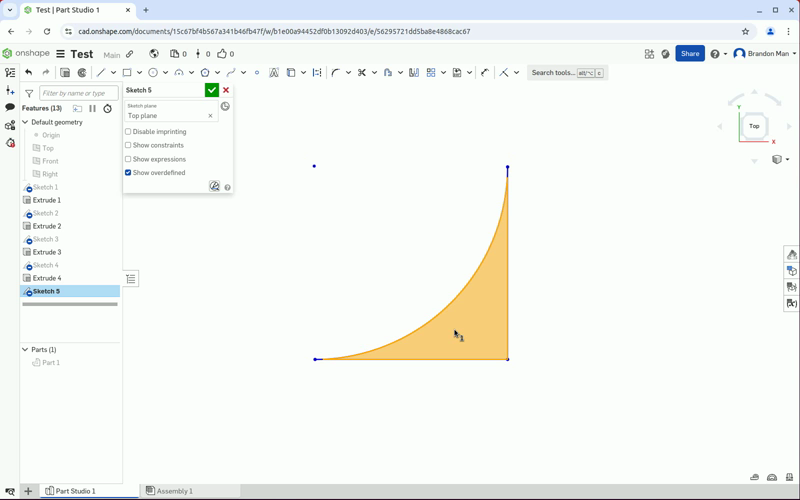
scroll(-6)
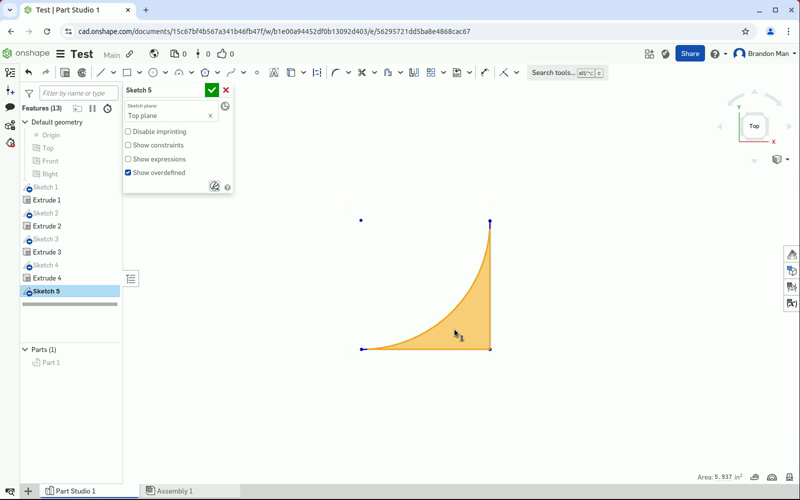
scroll(-6)
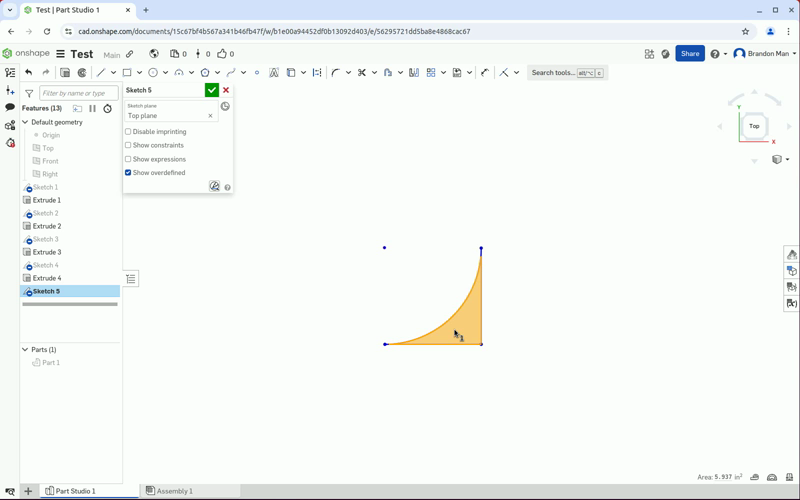
scroll(-6)
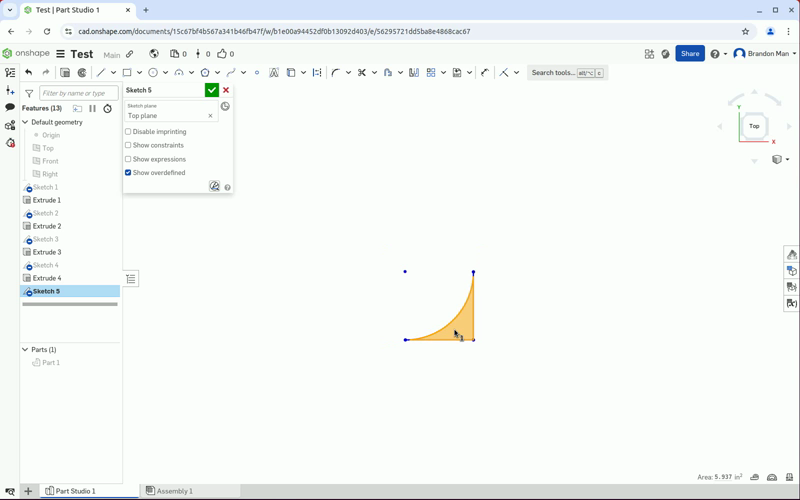
scroll(-6)
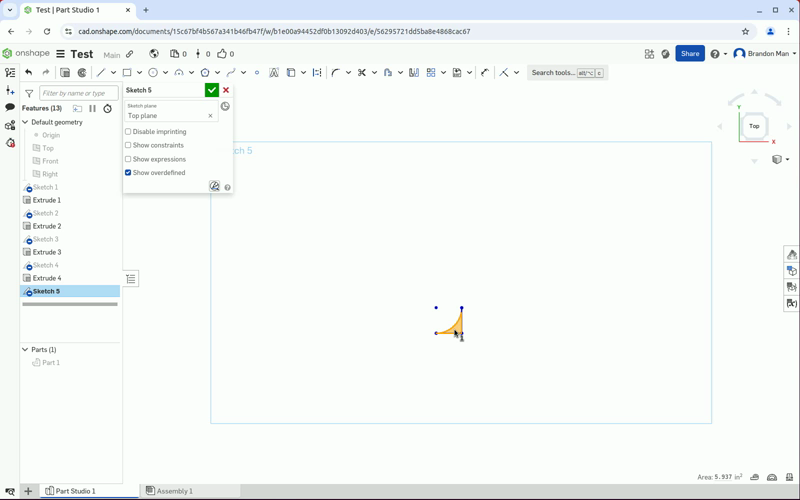
mouse_move(73, 352)
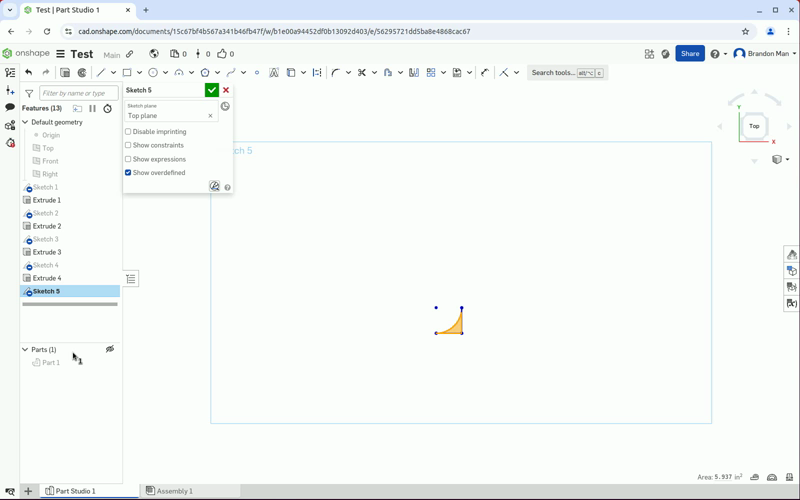
key(shift+y)
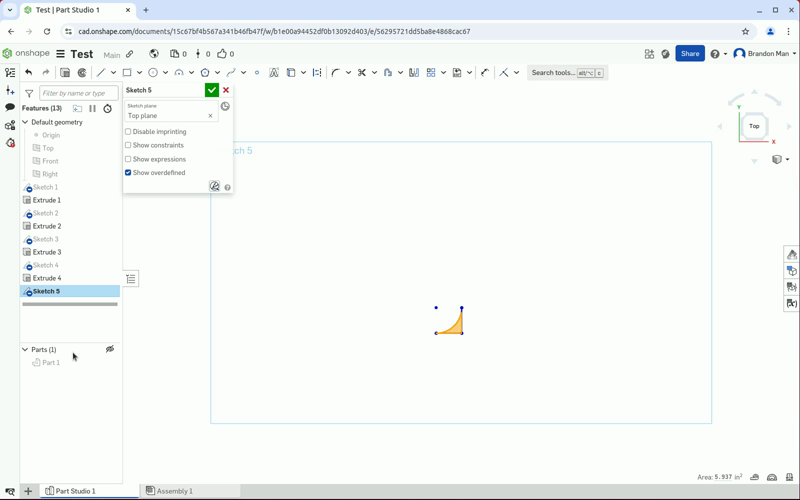
key(shift+e)
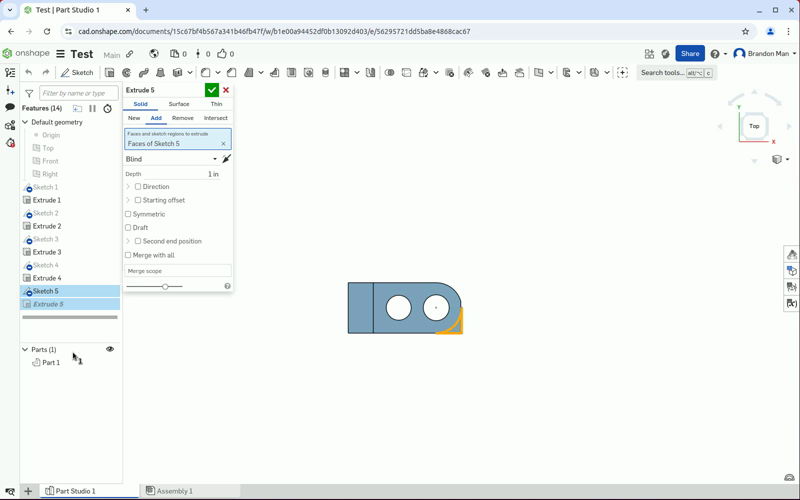
mouse_move(143, 106)
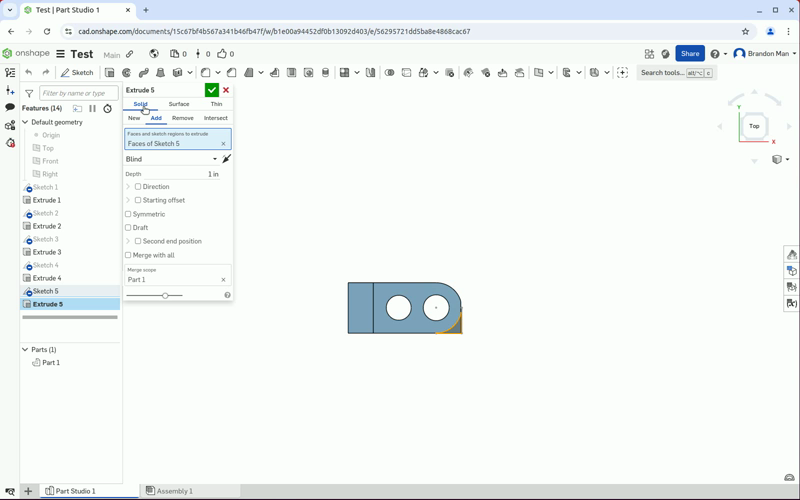
click(143, 106)
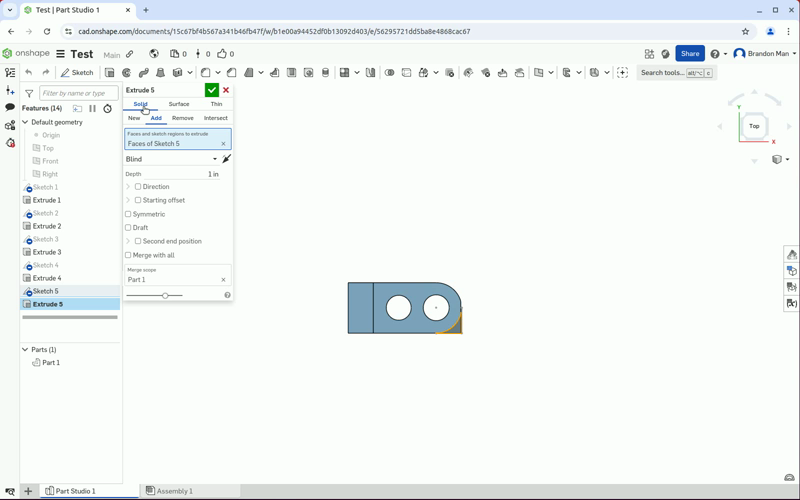
mouse_move(186, 120)
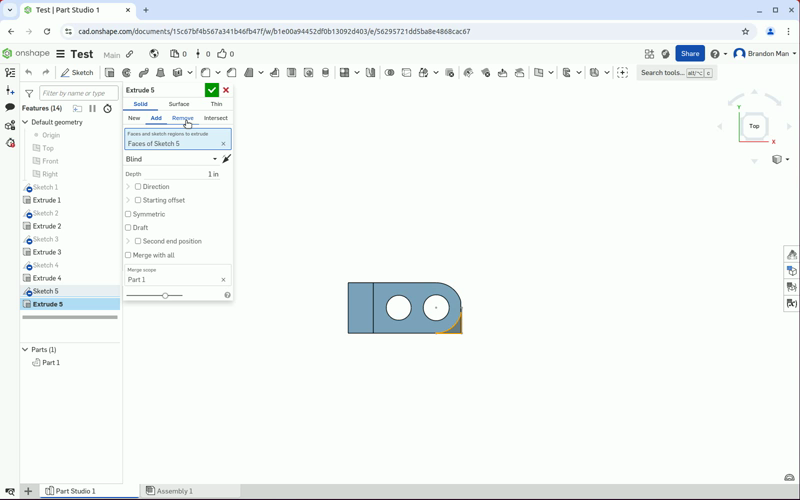
click(186, 120)
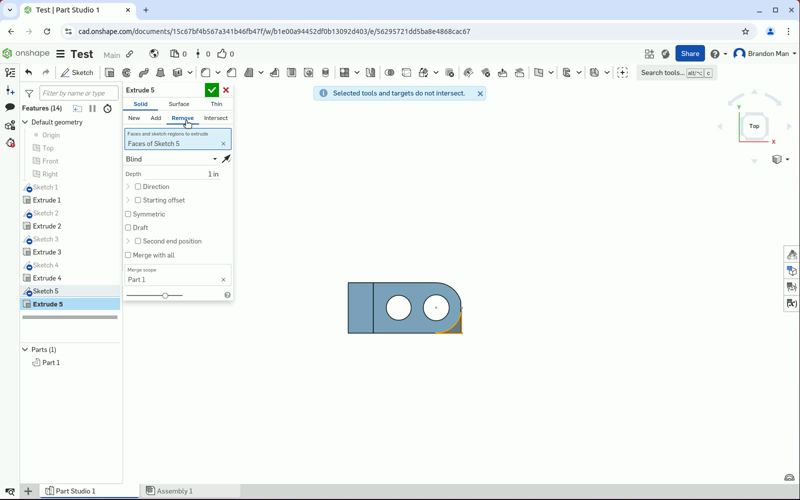
key(tab, 4)
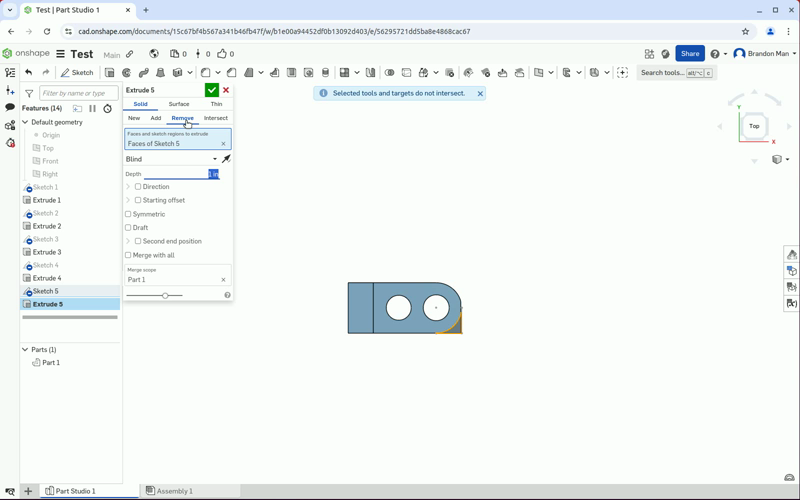
text(-10.351)
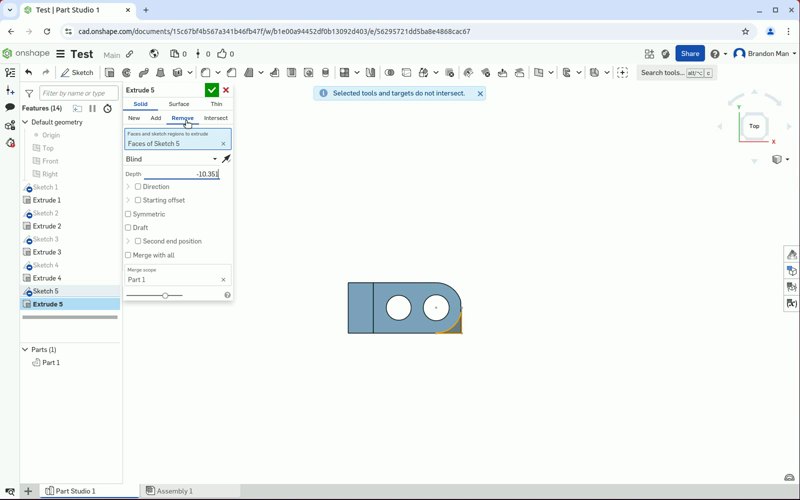
key(tab, 6)
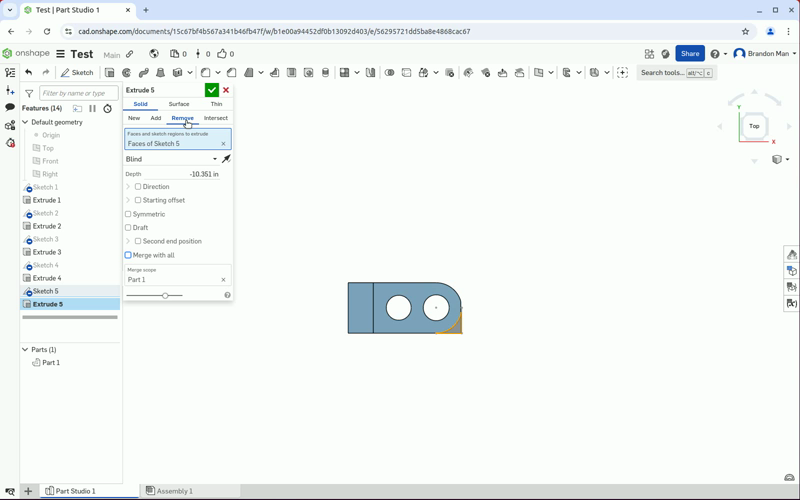
key(space)
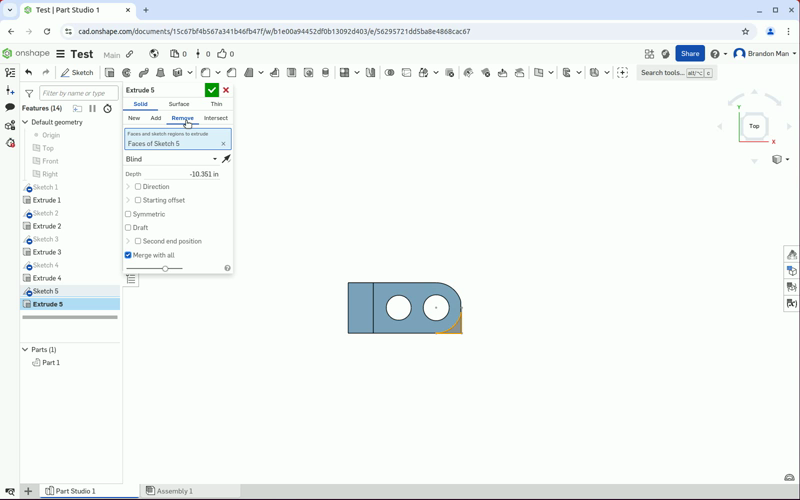
key(enter)
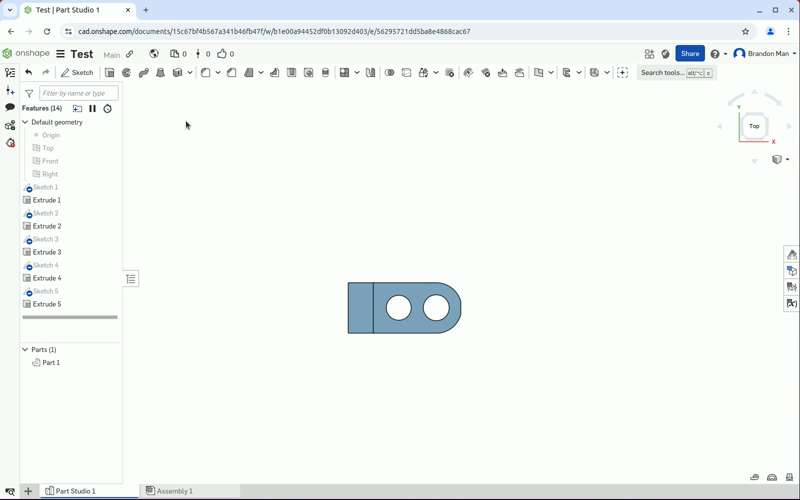
key(shift+h)
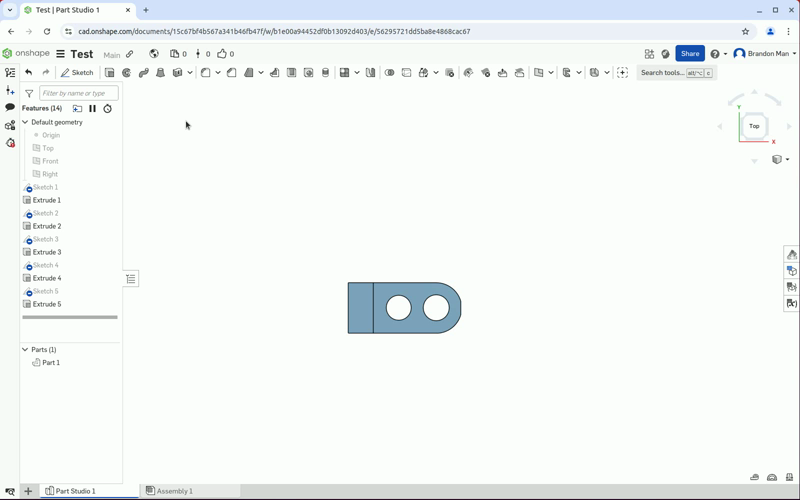
key(shift+h)
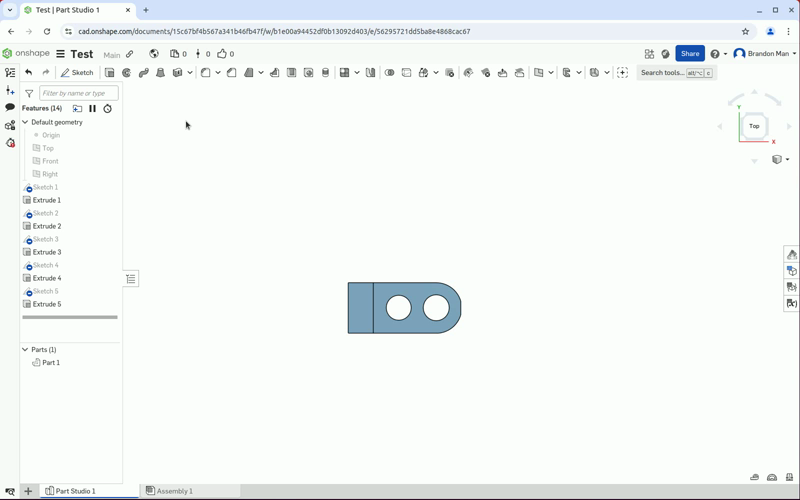
mouse_move(73, 189)
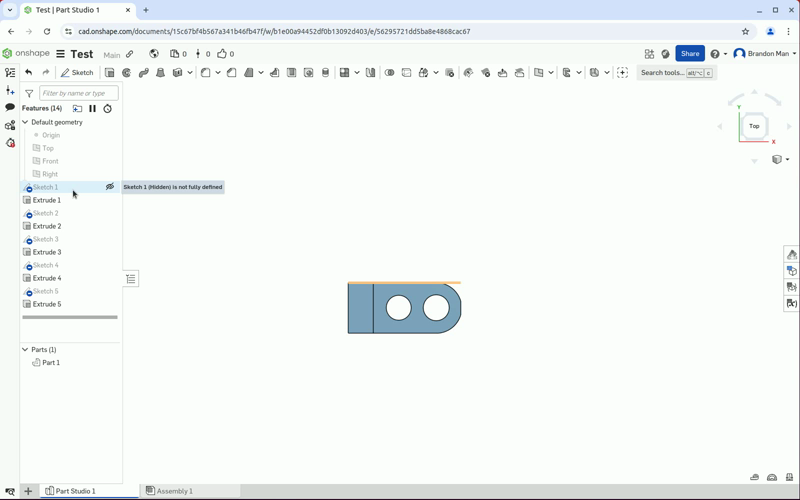
click(73, 189)
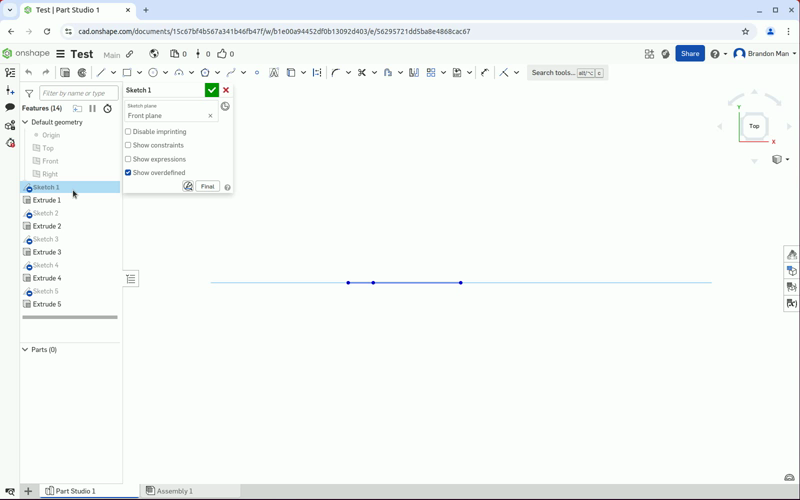
mouse_move(229, 92)
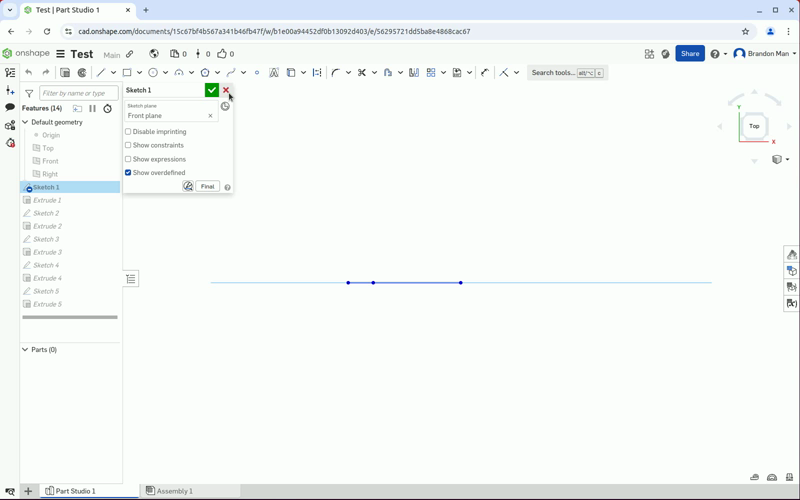
click(229, 92)
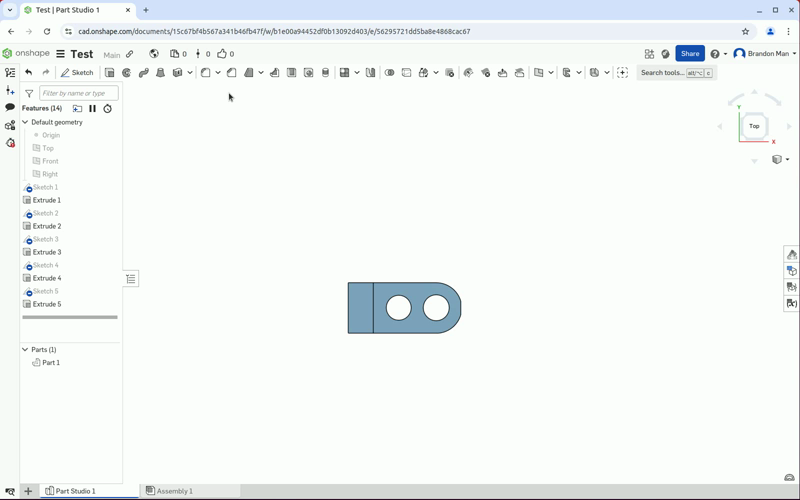
mouse_move(73, 352)
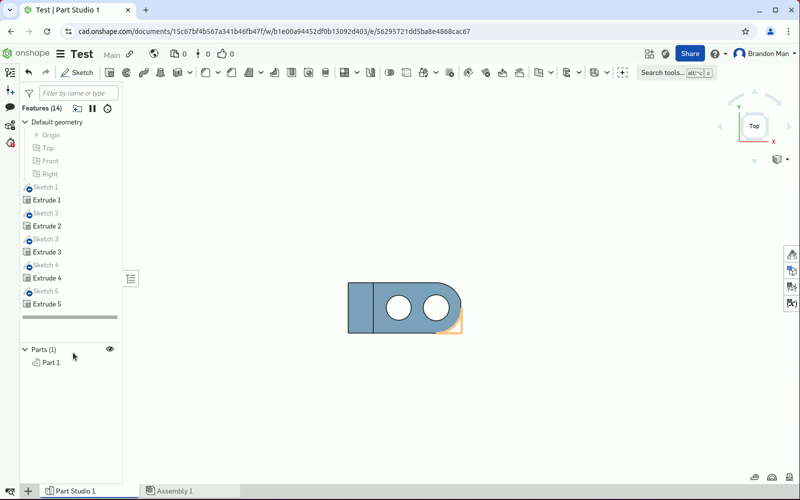
key(y)
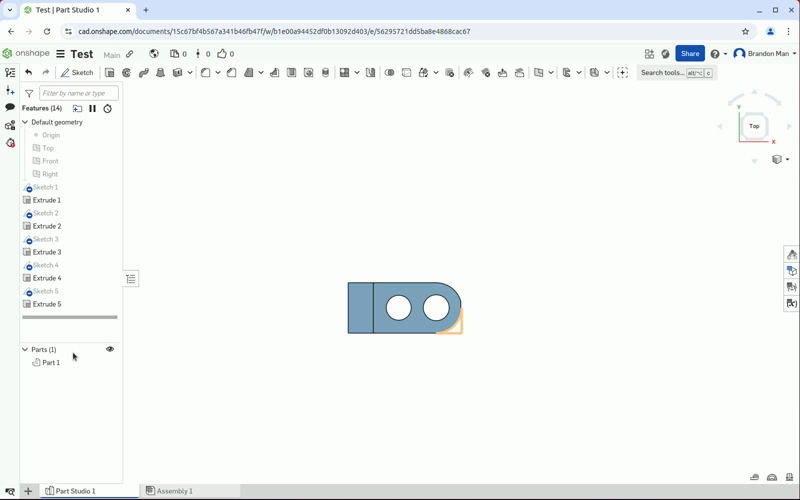
key(shift+p)
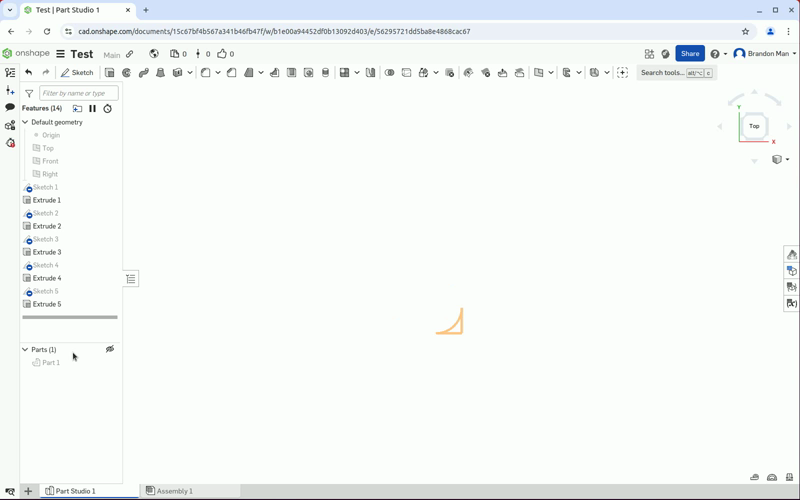
key(space)
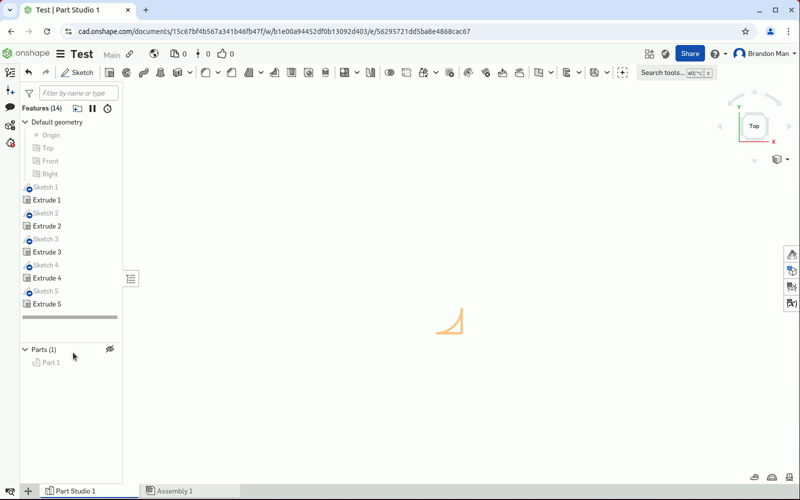
key_down(shift)
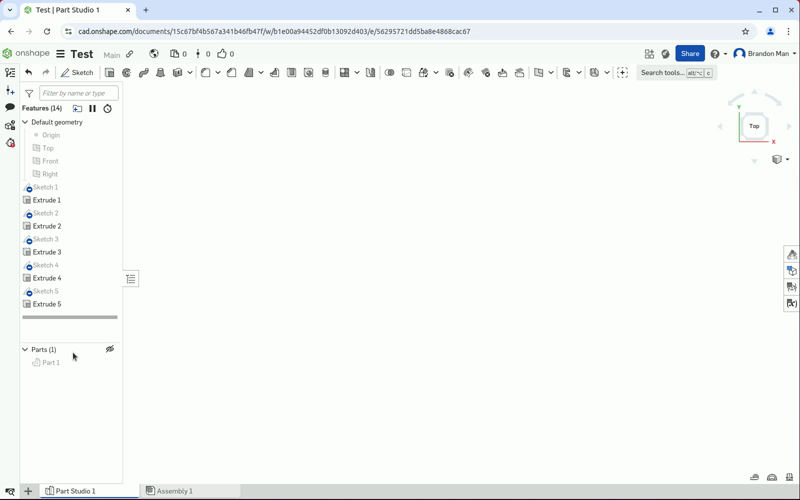
key(up)
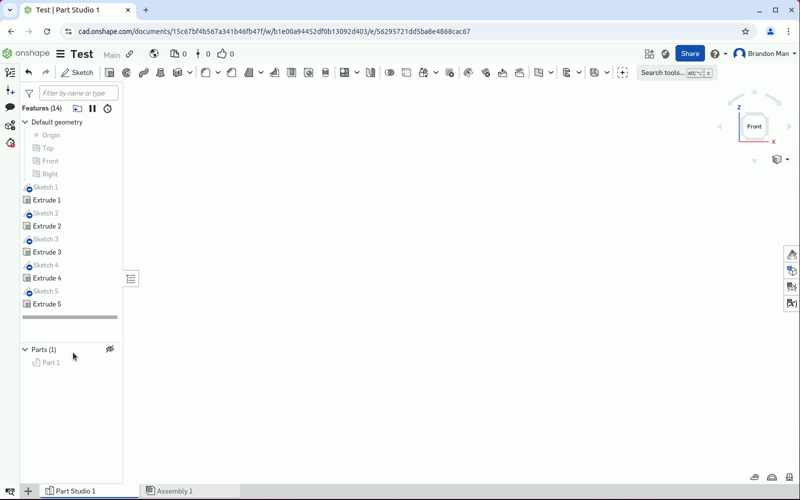
key_up(shift)
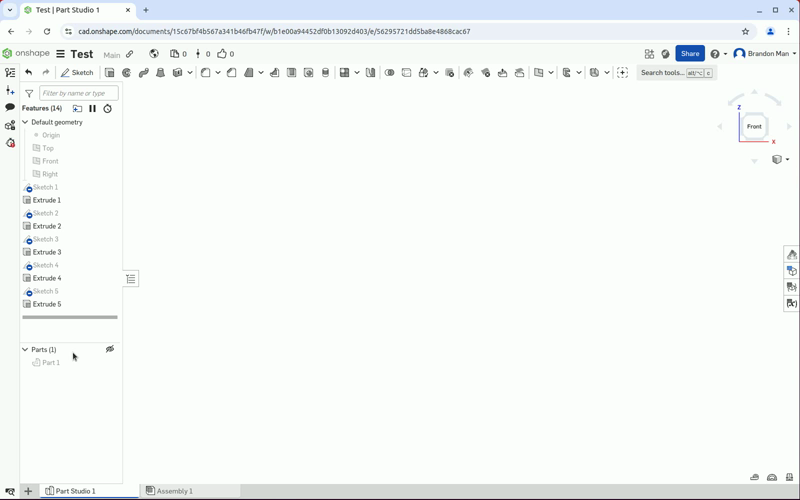
key(space)
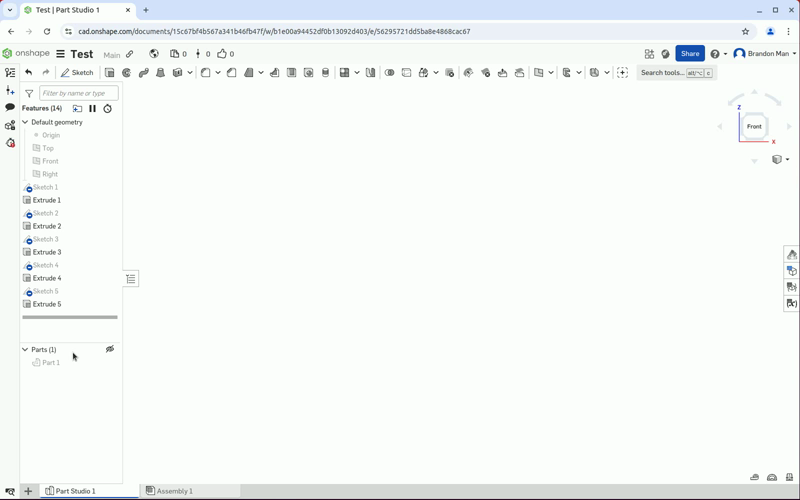
key_down(shift)
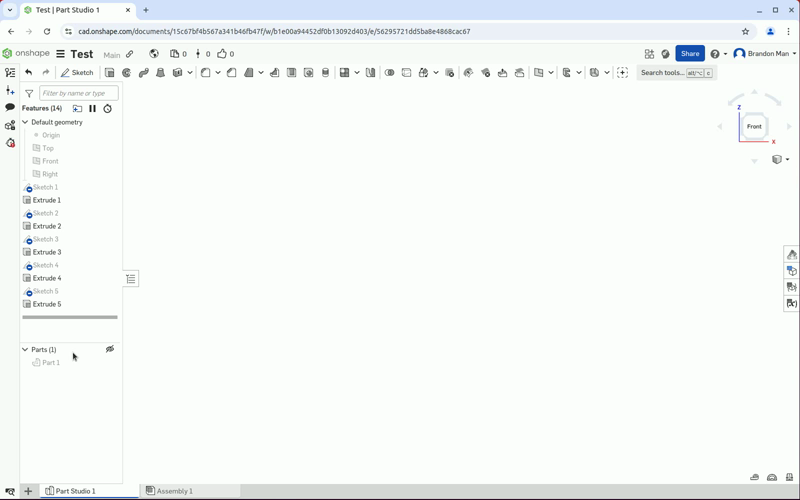
key(left)
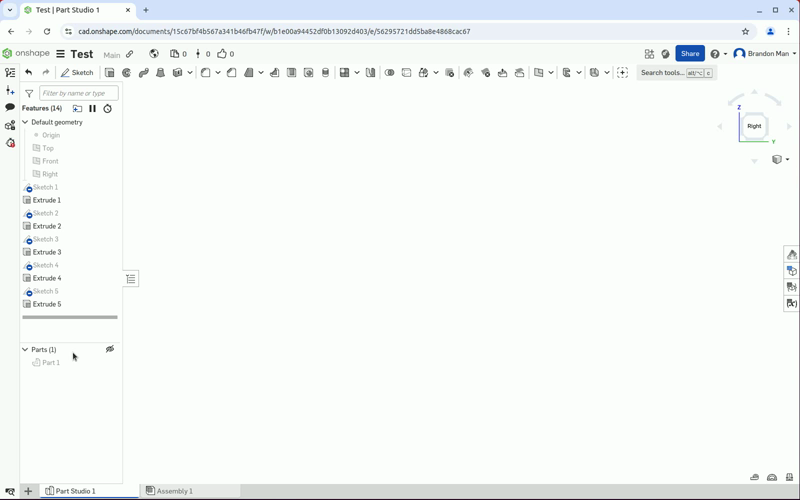
key_up(shift)
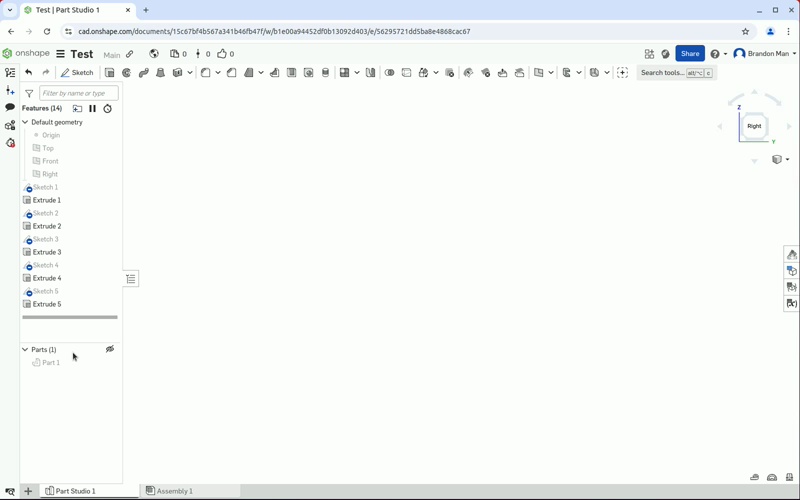
mouse_move(73, 352)
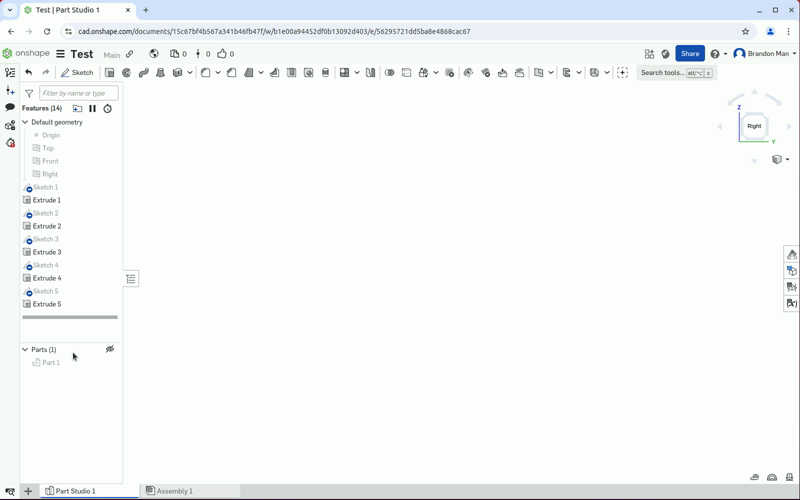
key(shift+y)
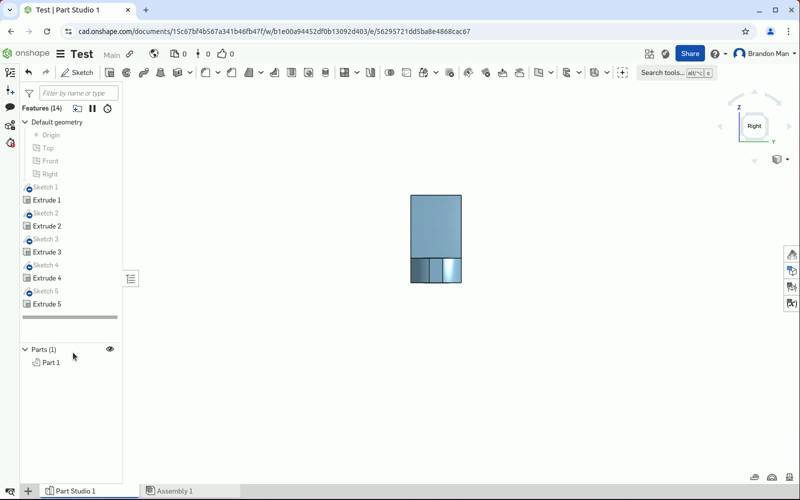
mouse_move(541, 75)
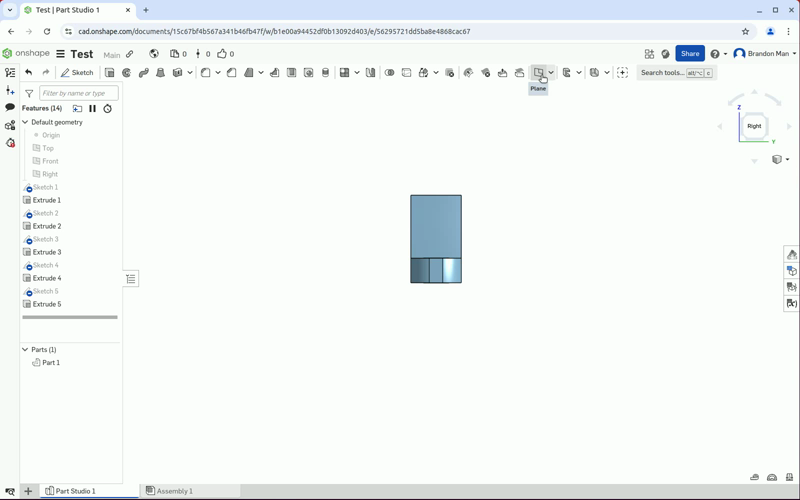
click(541, 75)
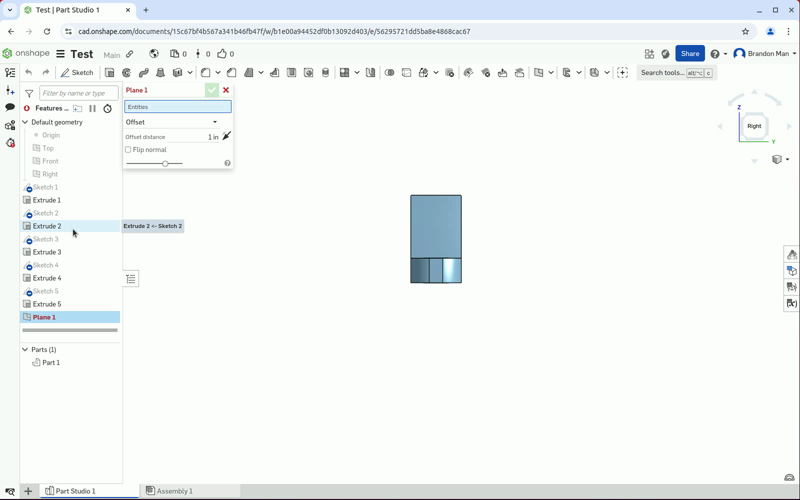
scroll(3)
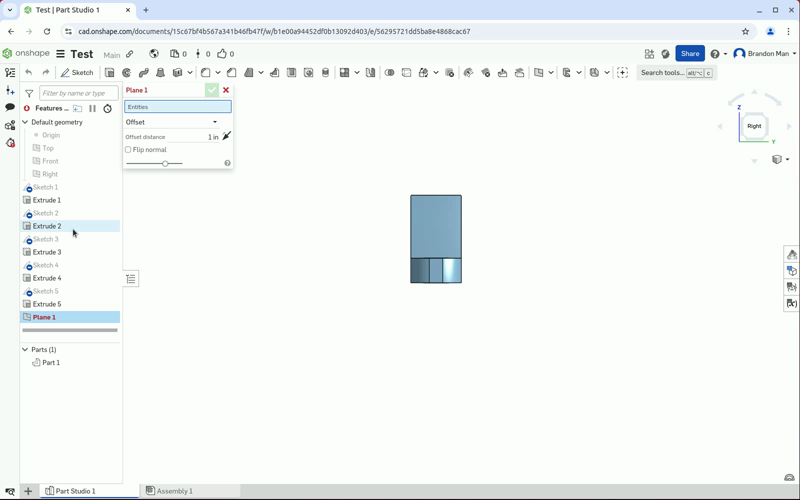
mouse_move(73, 176)
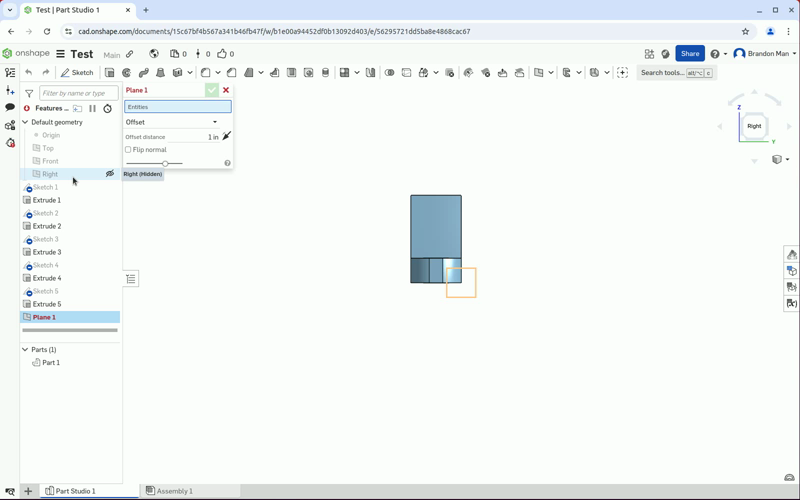
click(73, 176)
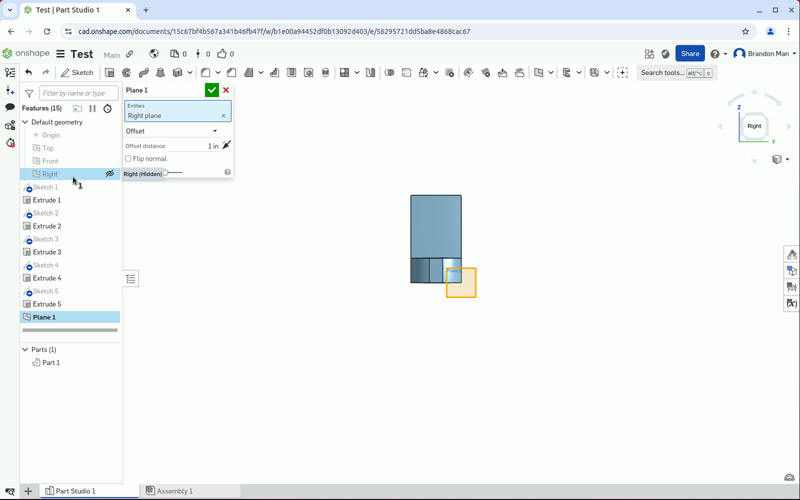
key(tab, 2)
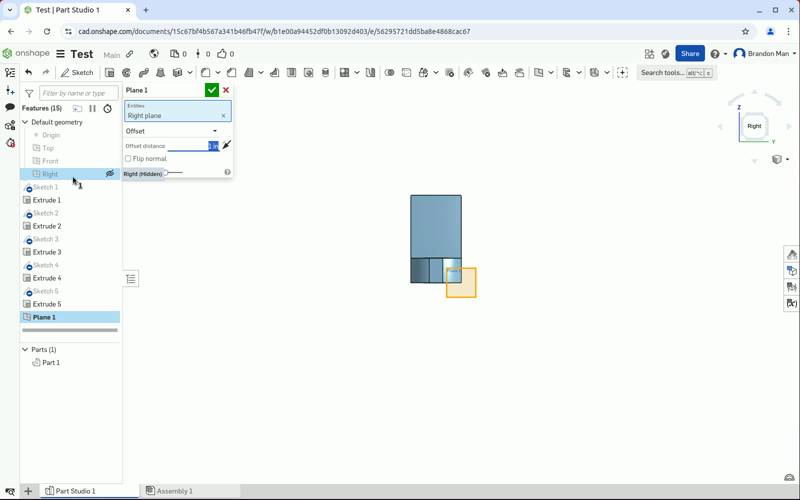
text(18.055)
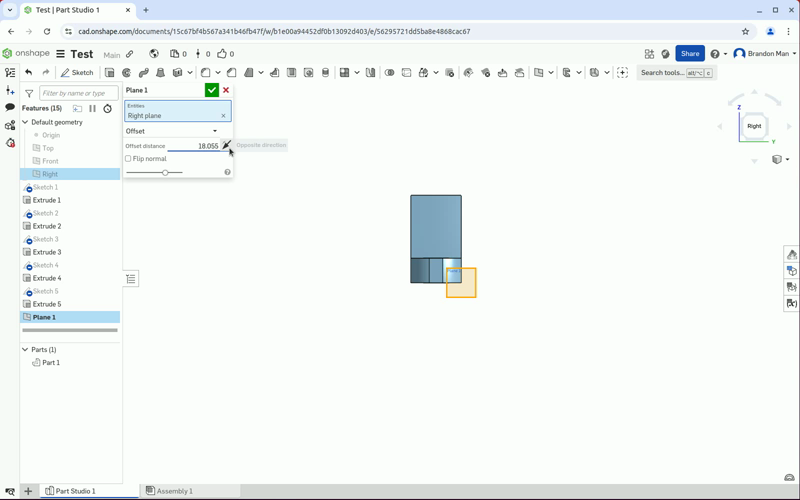
mouse_move(229, 147)
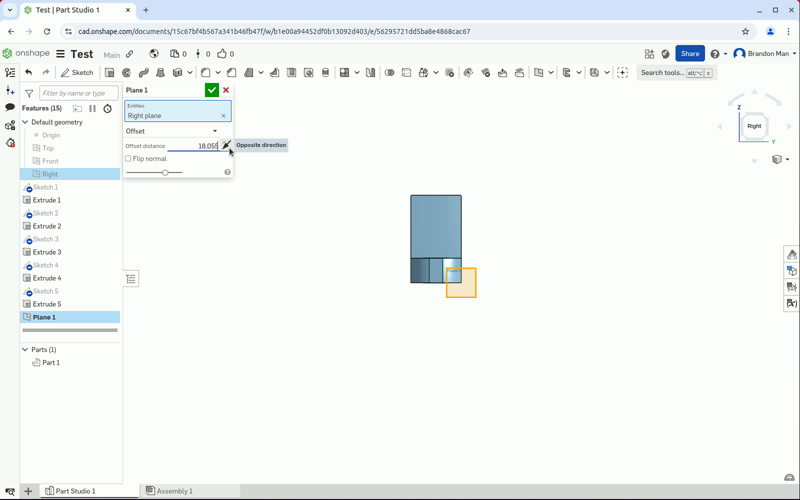
click(229, 147)
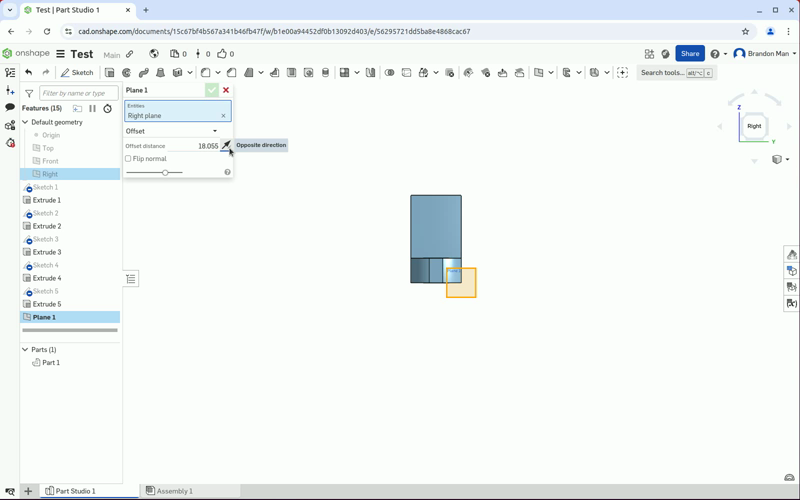
key(enter, 2)
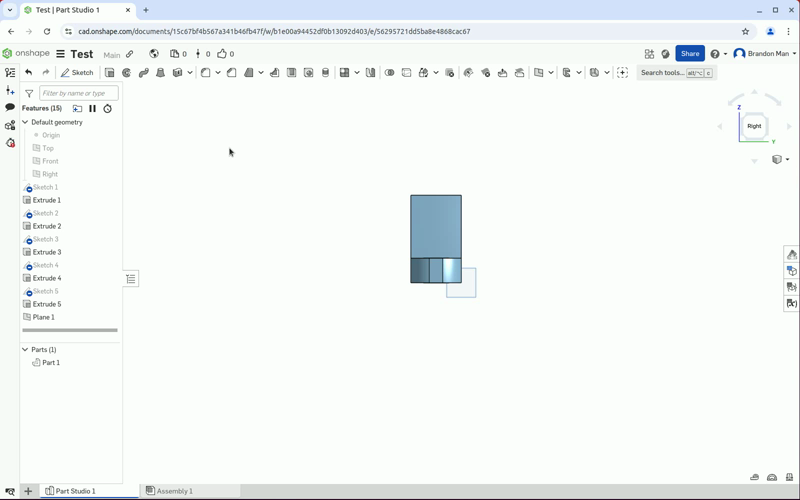
key(shift+s)
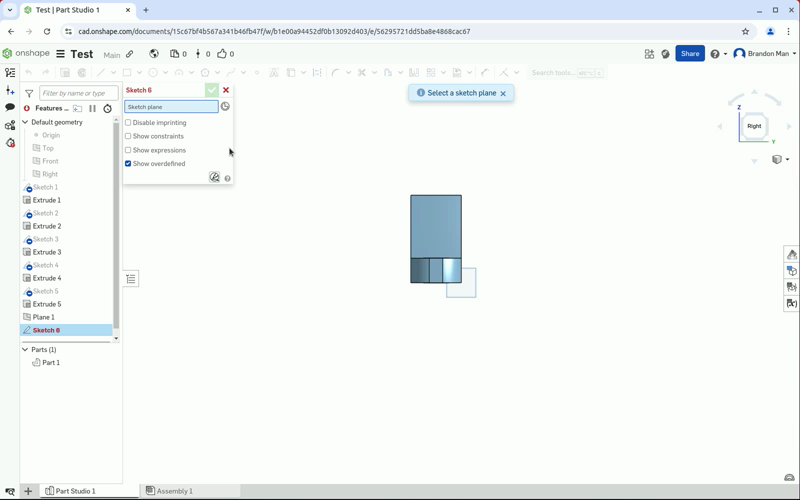
mouse_move(69, 319)
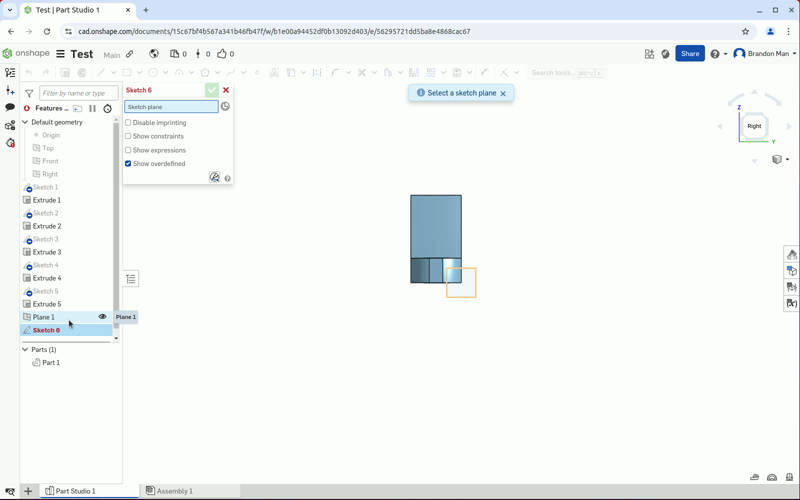
click(69, 319)
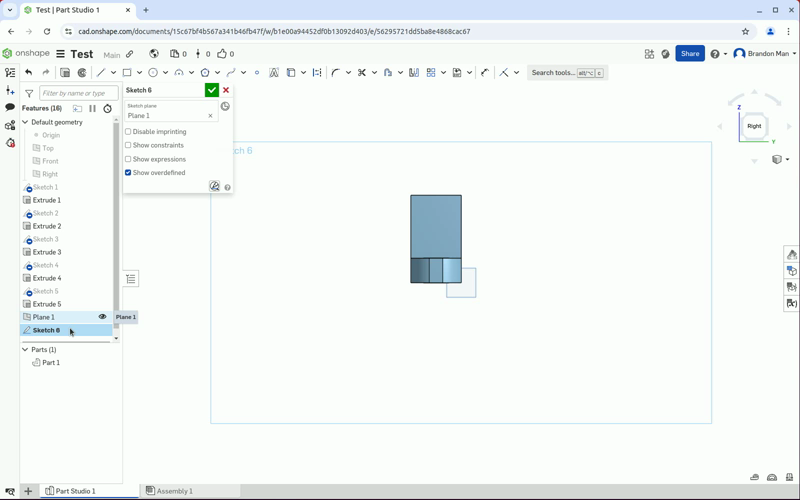
mouse_move(73, 352)
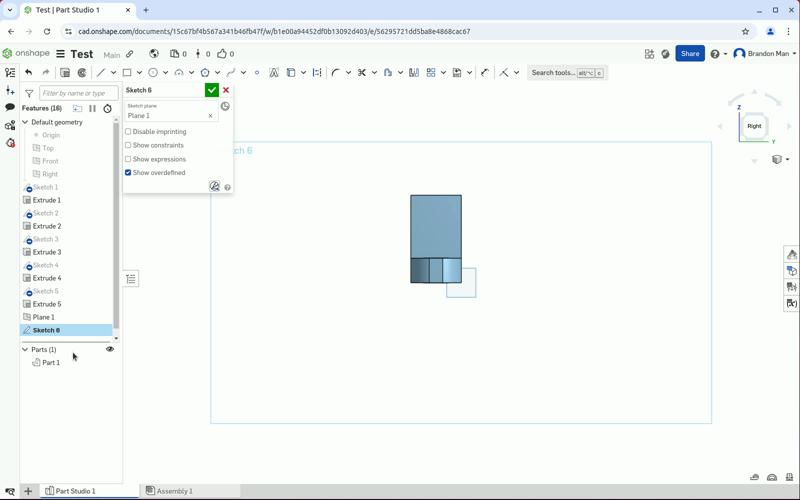
key(y)
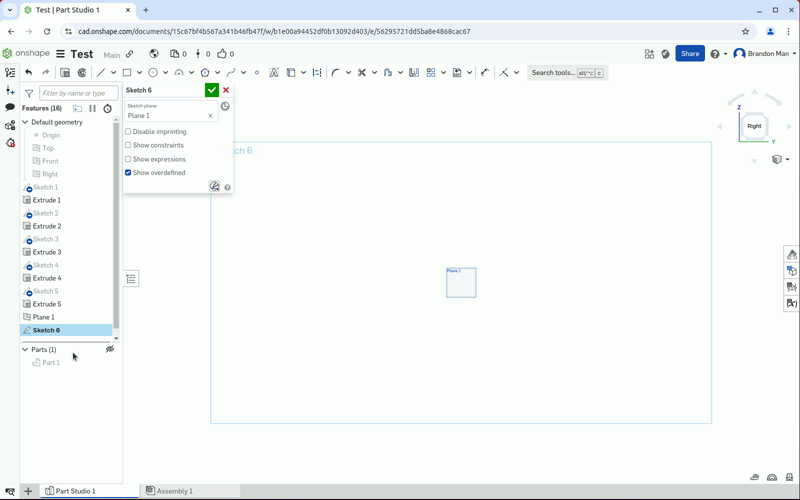
key(a)
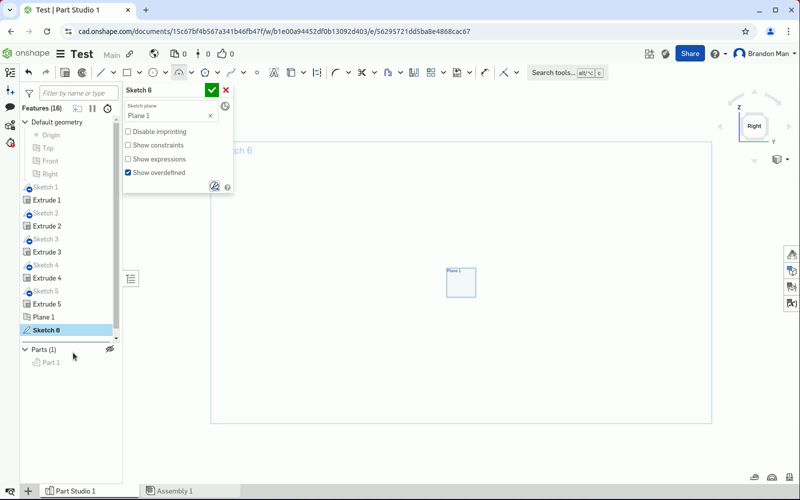
key_down(shift)
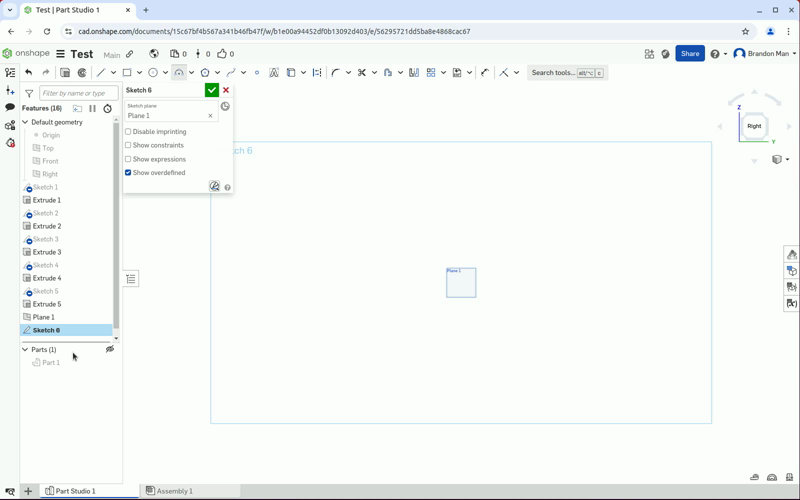
mouse_move(423, 220)
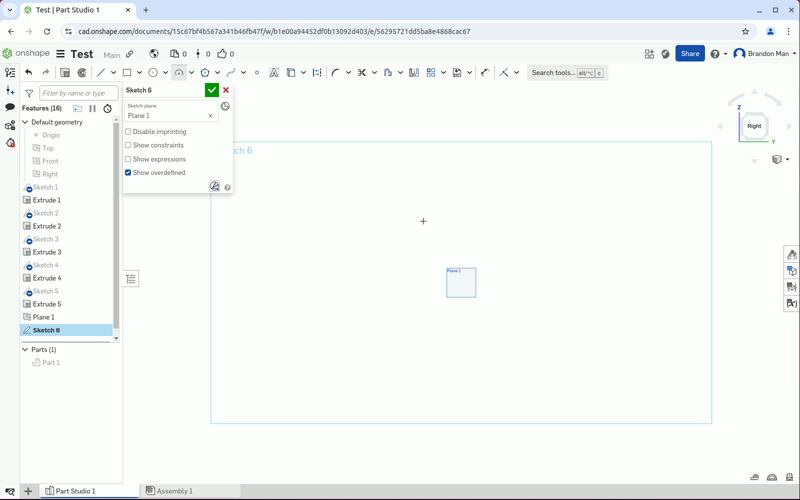
click(423, 220)
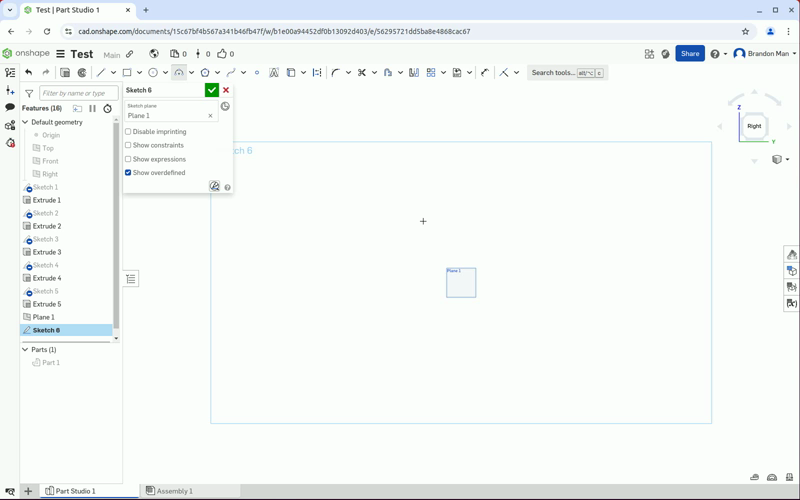
key_up(shift)
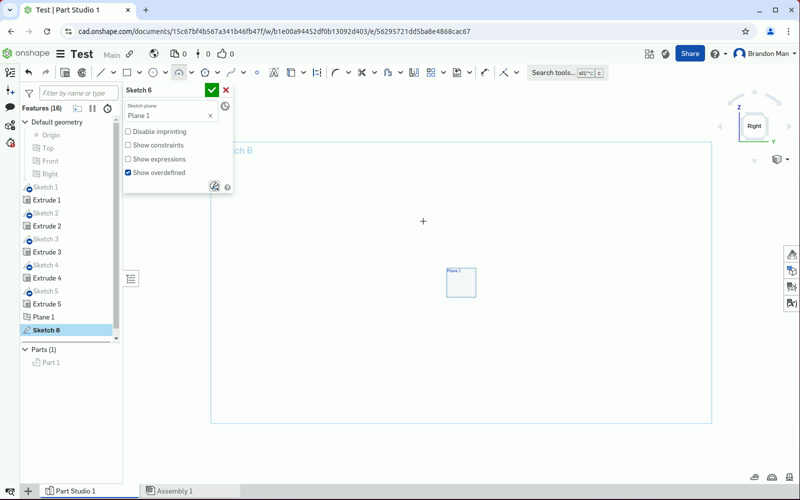
key_down(shift)
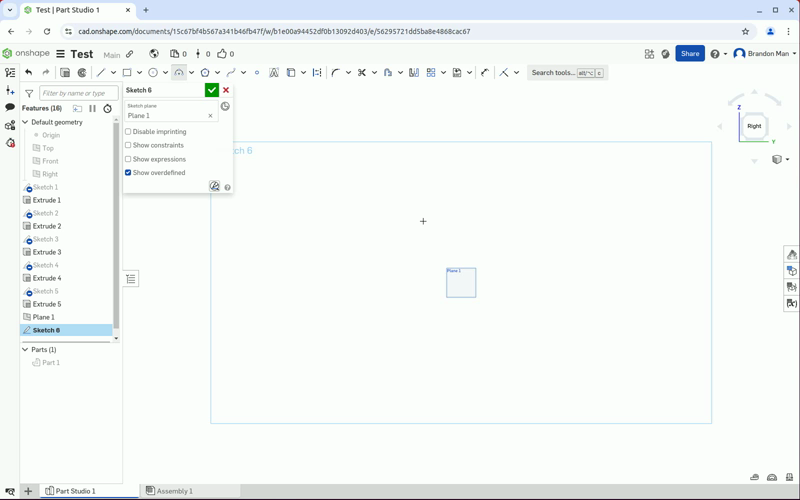
mouse_move(448, 220)
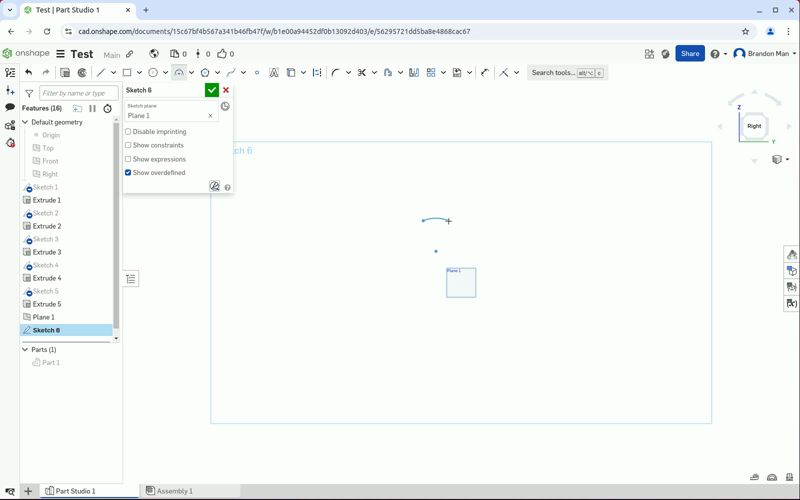
click(448, 220)
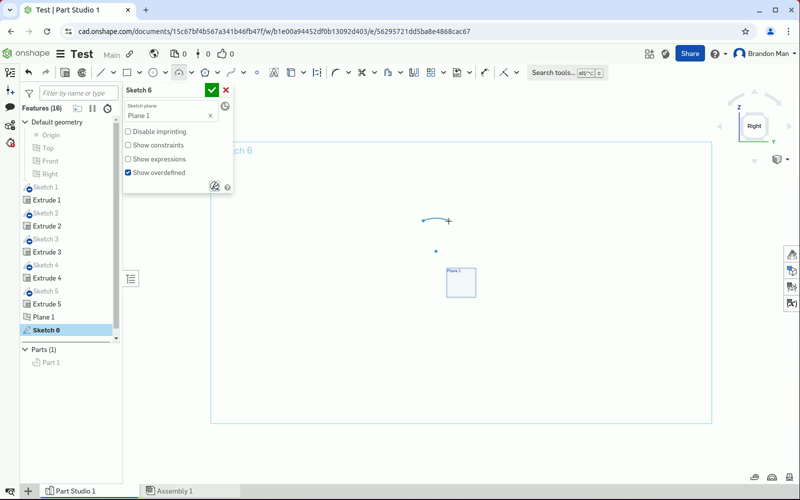
mouse_move(436, 233)
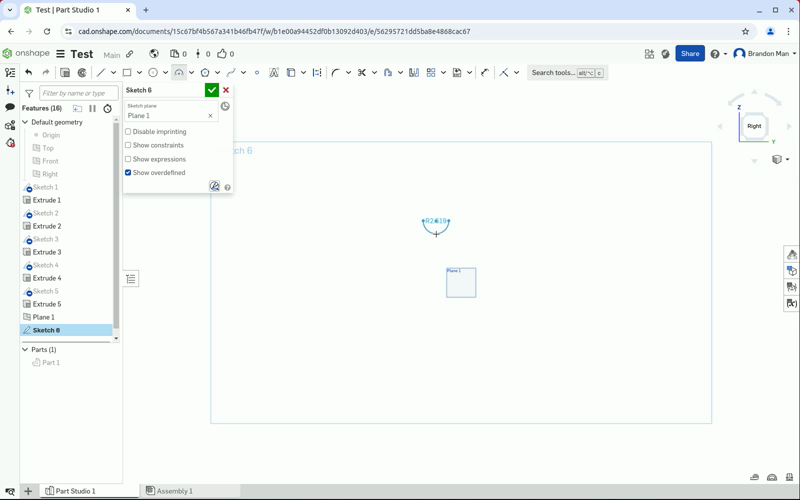
click(436, 233)
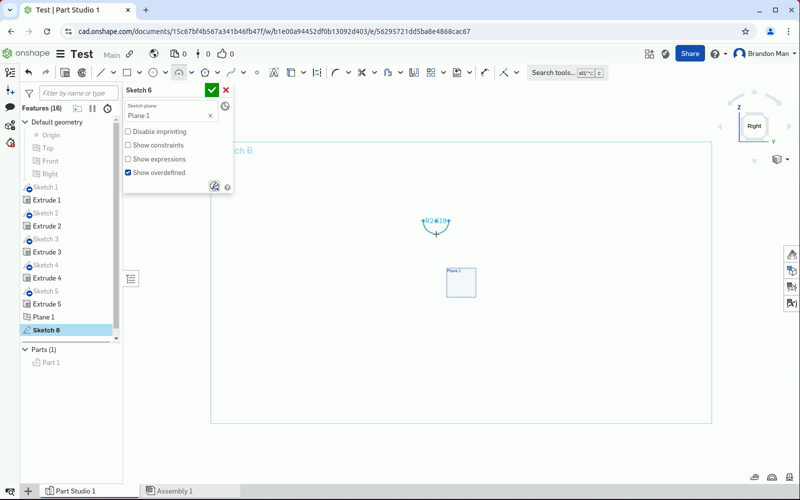
key_up(shift)
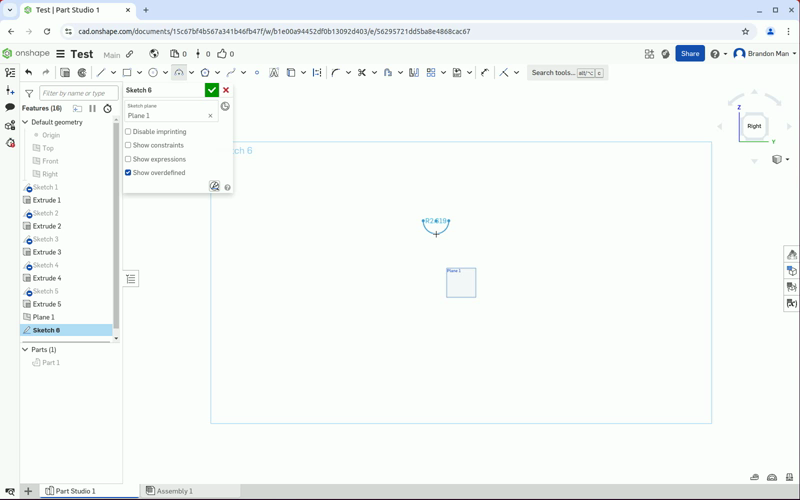
key(esc)
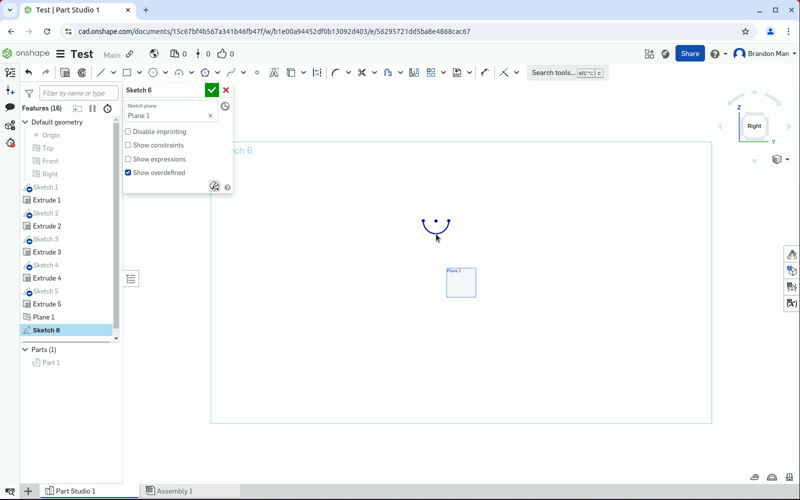
key(l)
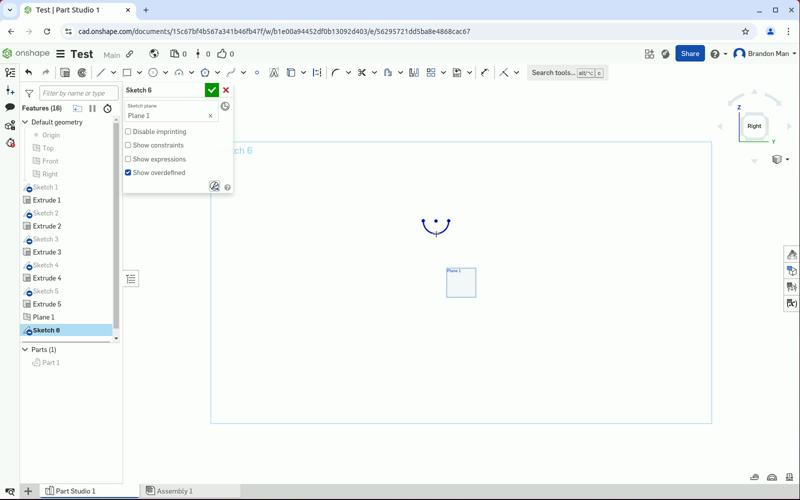
mouse_move(448, 220)
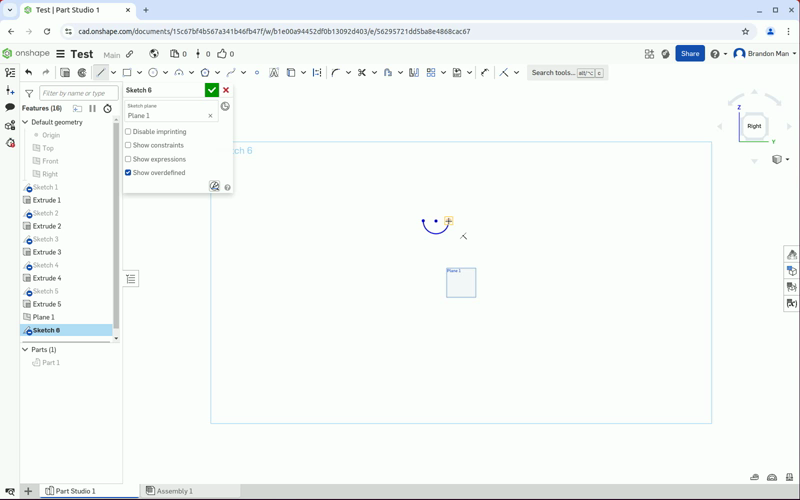
click(448, 220)
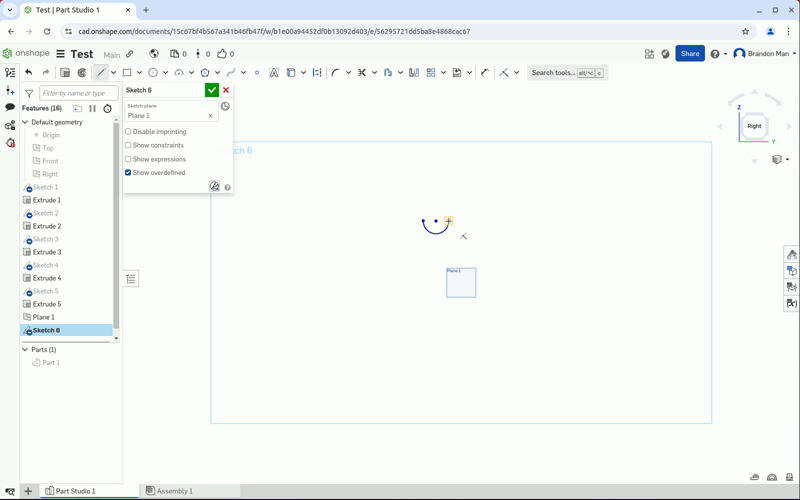
key_down(shift)
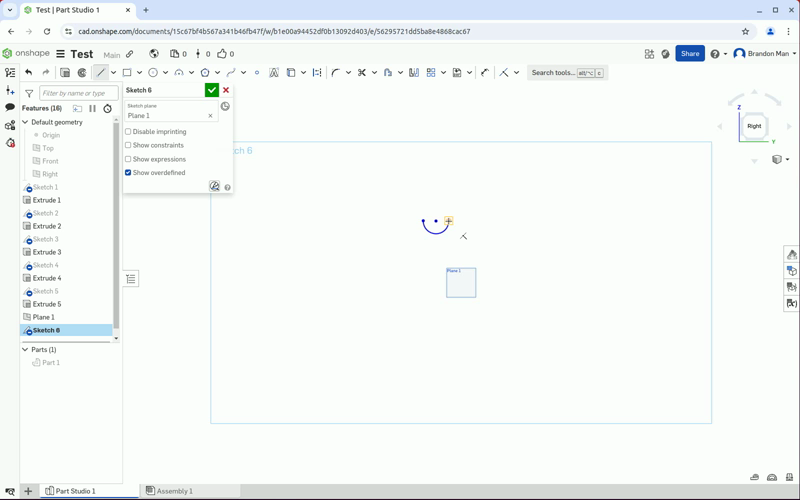
mouse_move(478, 220)
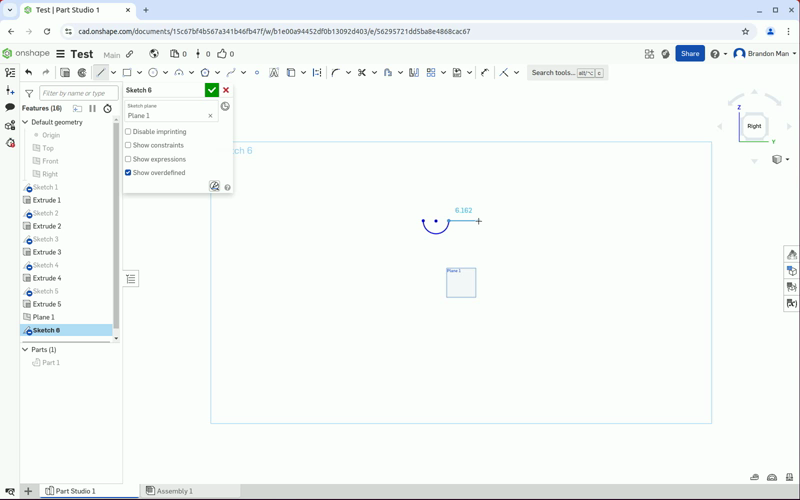
mouse_move(448, 195)
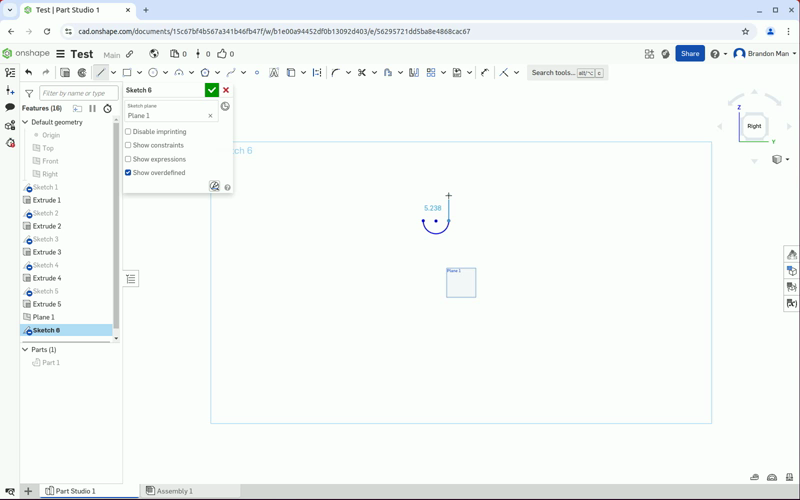
click(448, 195)
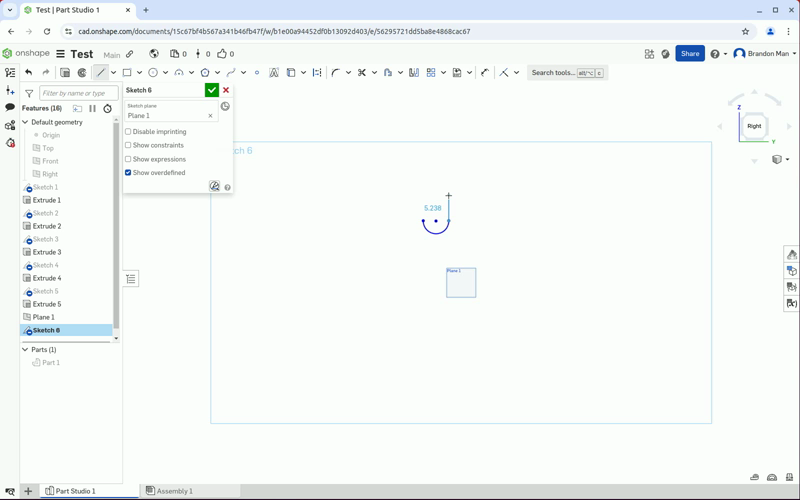
key_up(shift)
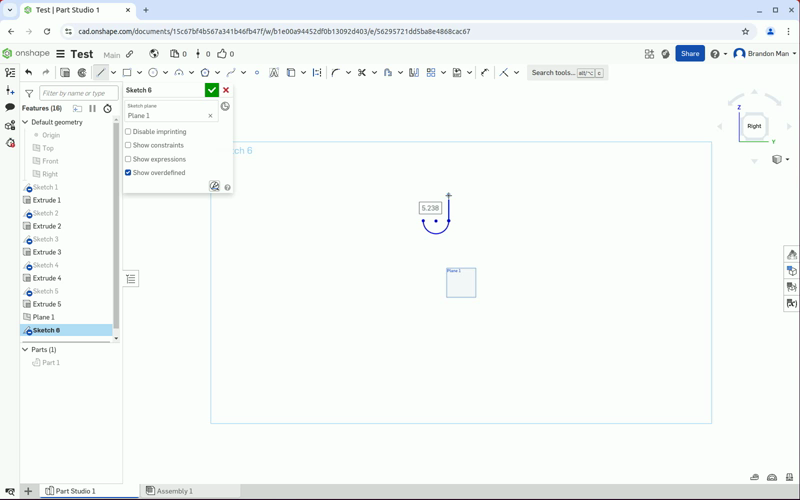
key_down(shift)
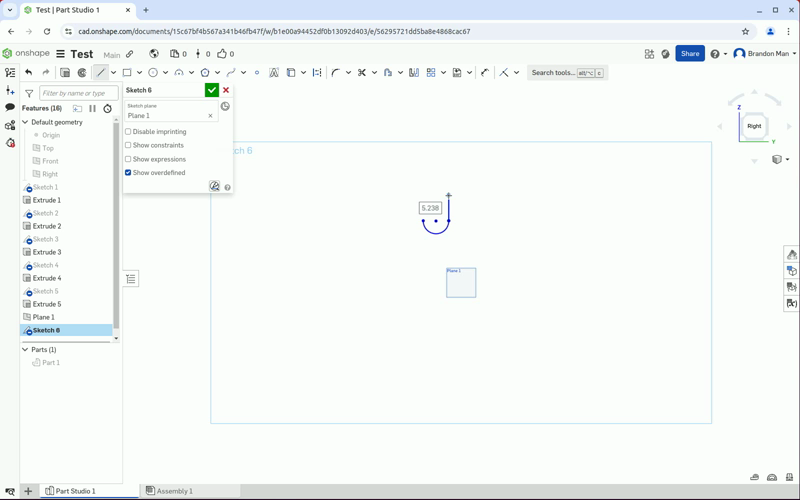
mouse_move(478, 195)
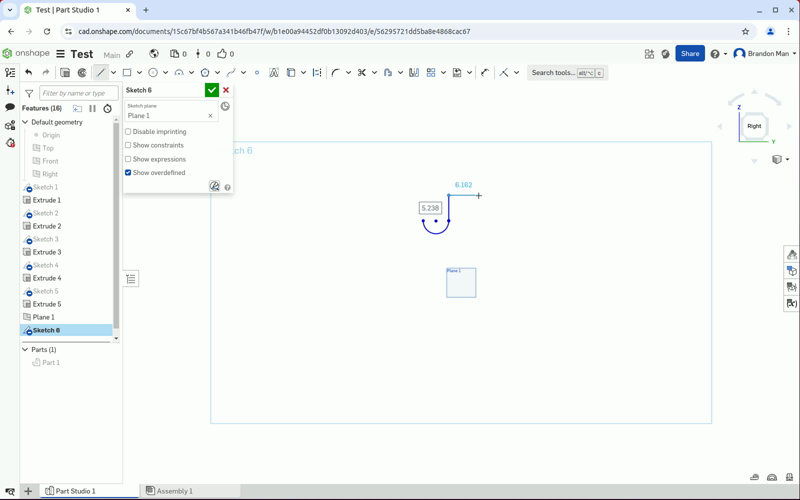
mouse_move(423, 195)
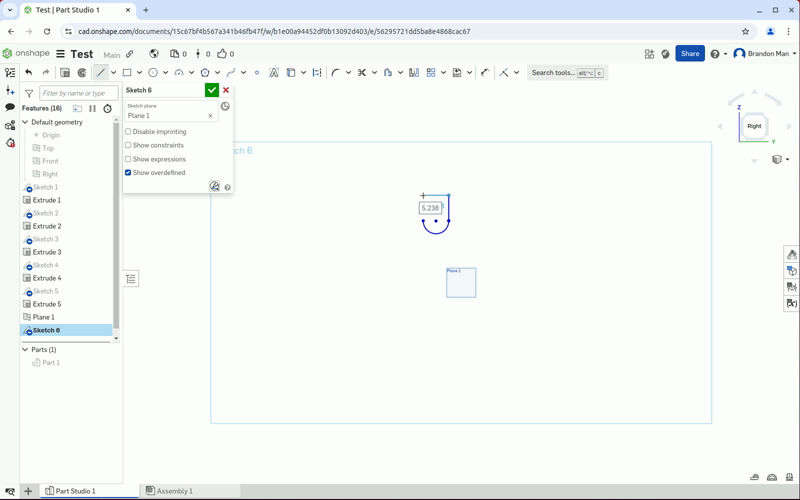
click(423, 195)
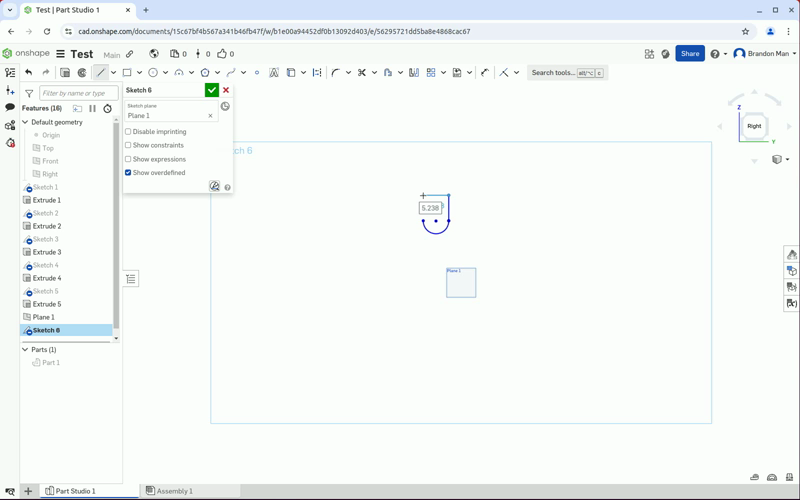
key_up(shift)
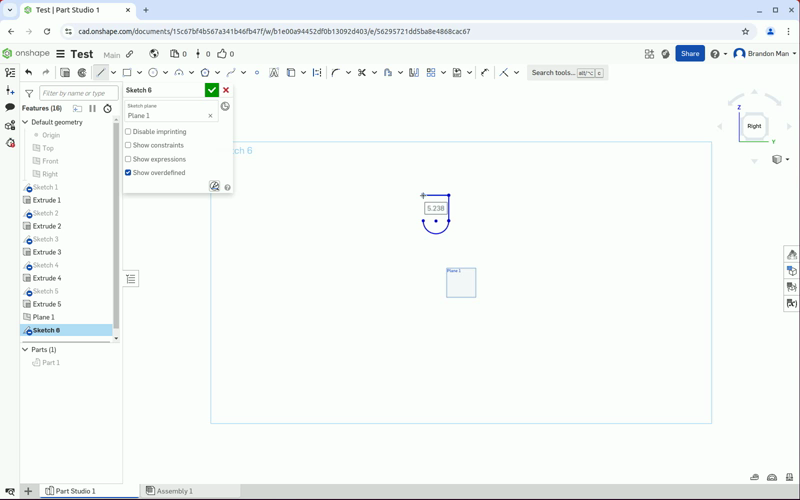
mouse_move(453, 195)
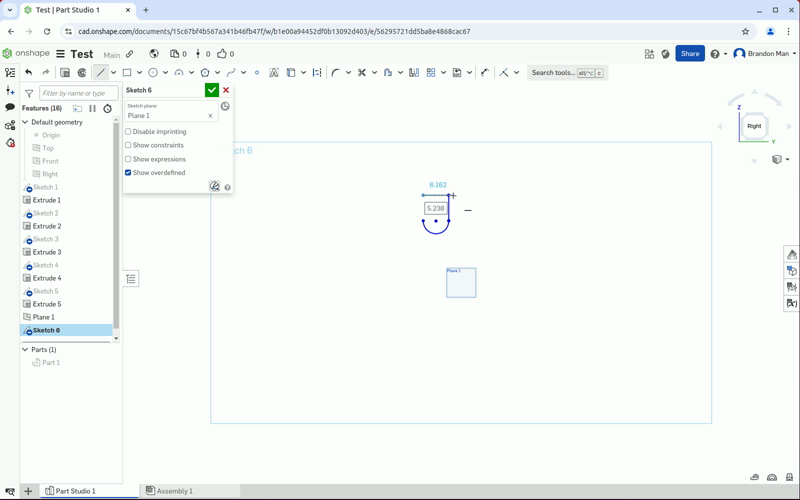
key_down(shift)
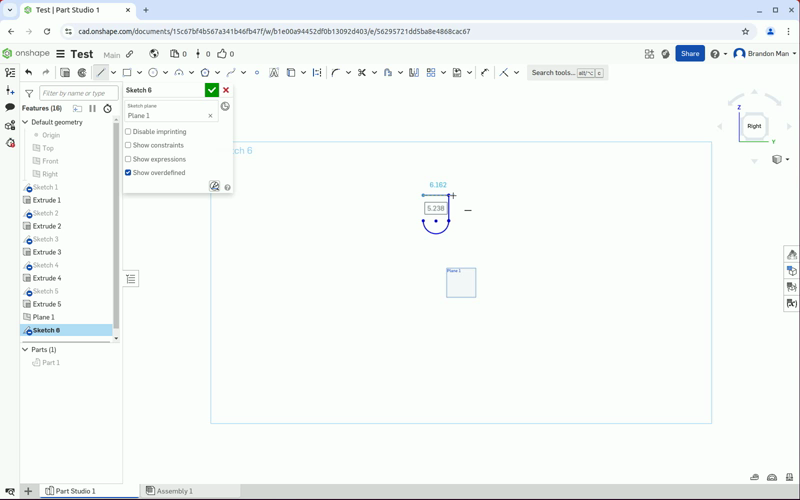
mouse_move(423, 220)
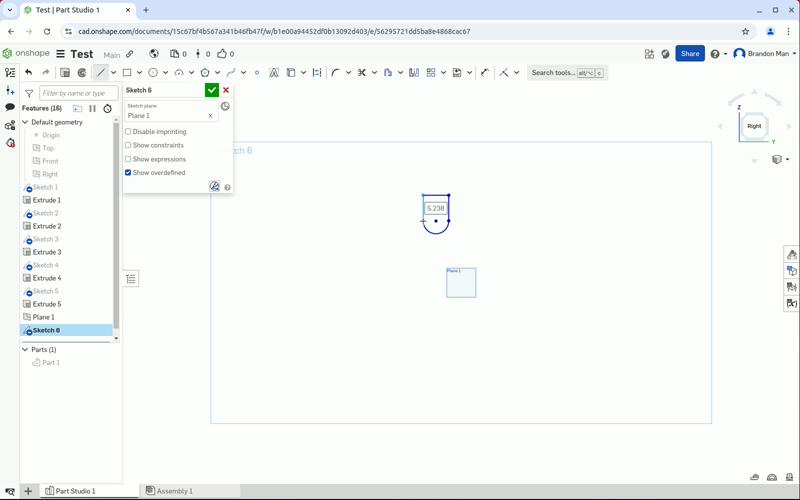
key_up(shift)
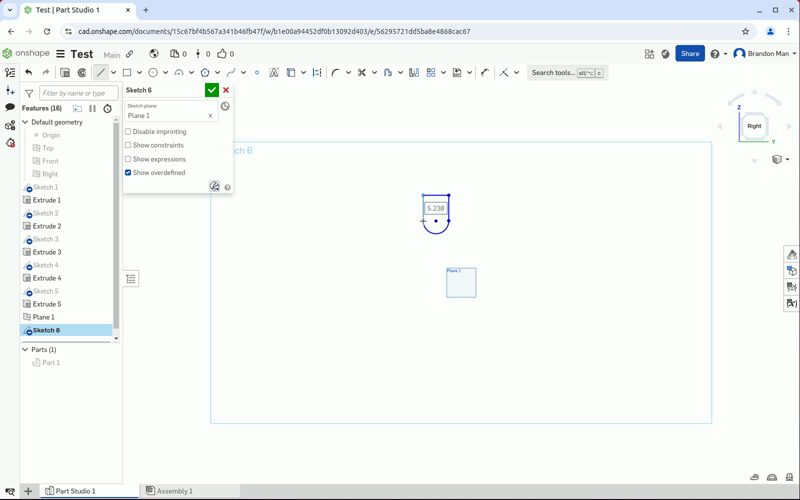
click(423, 220)
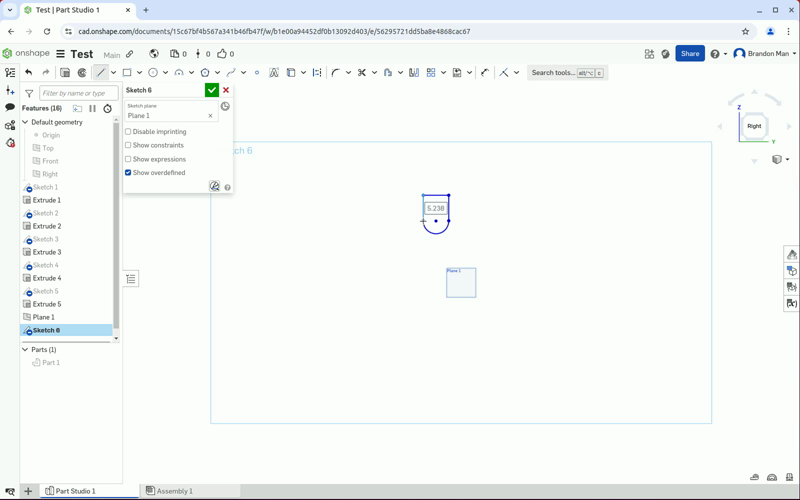
key(esc)
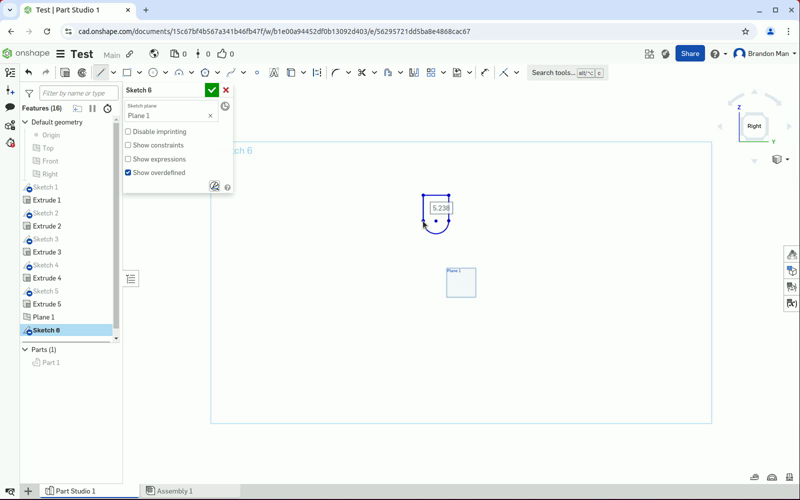
mouse_move(427, 226)
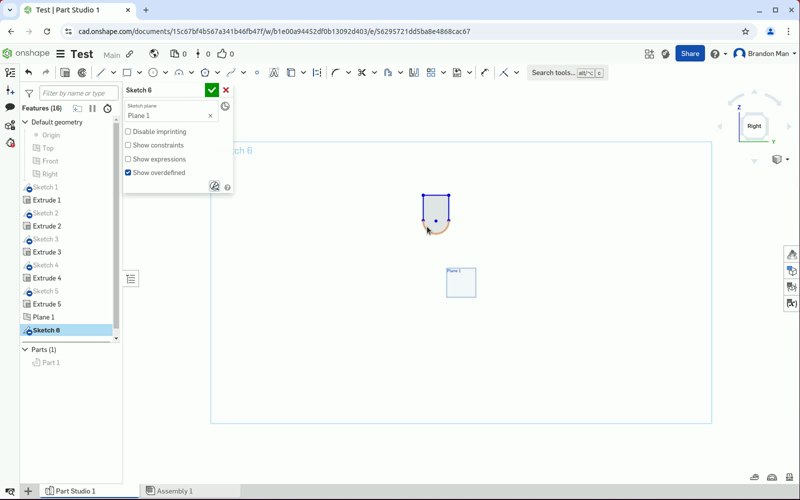
scroll(6)
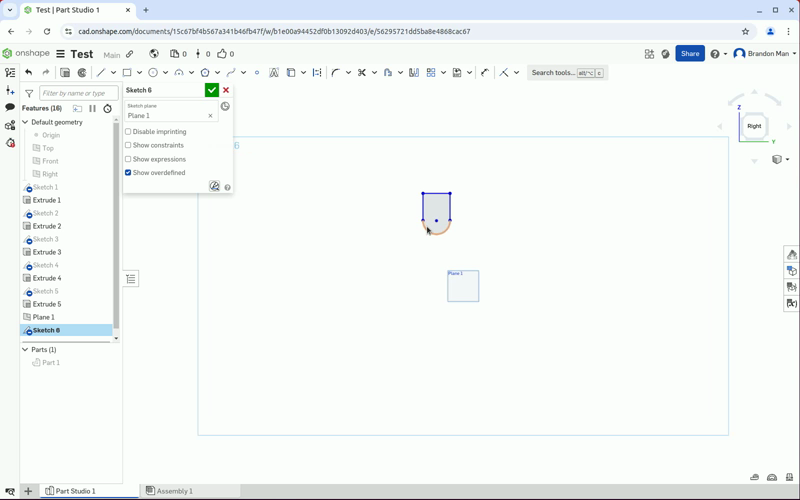
scroll(6)
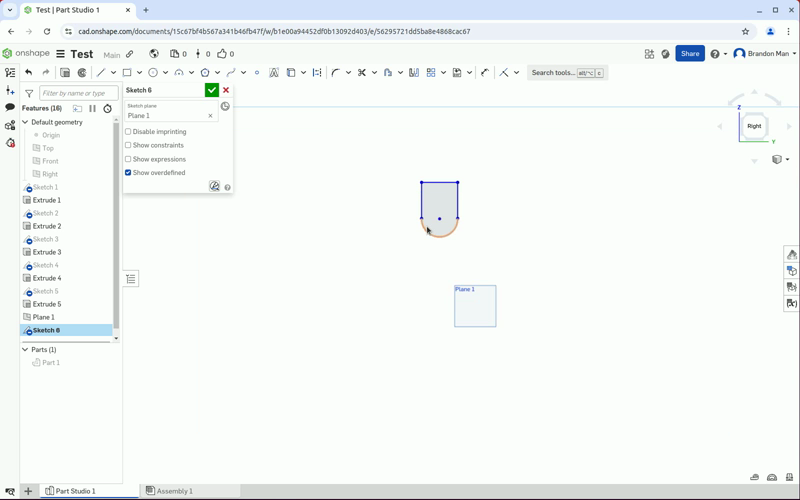
scroll(6)
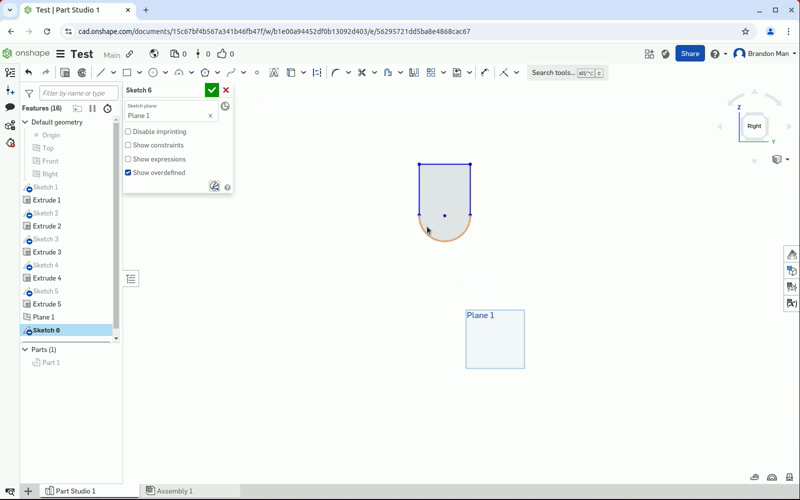
scroll(6)
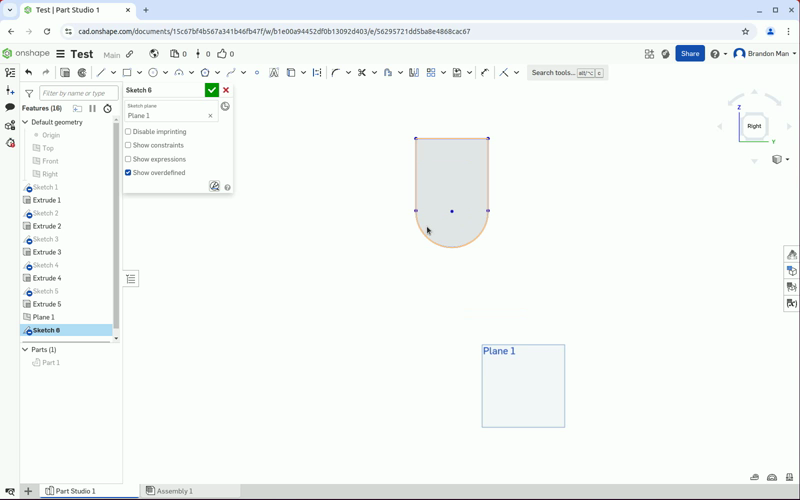
scroll(6)
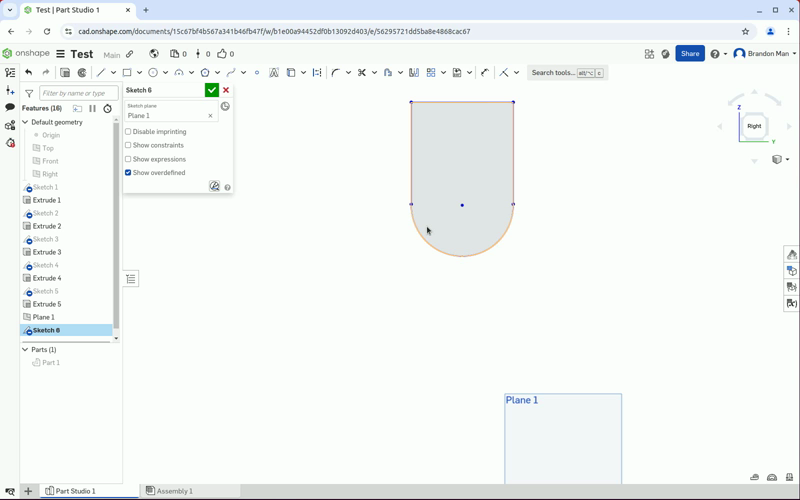
scroll(6)
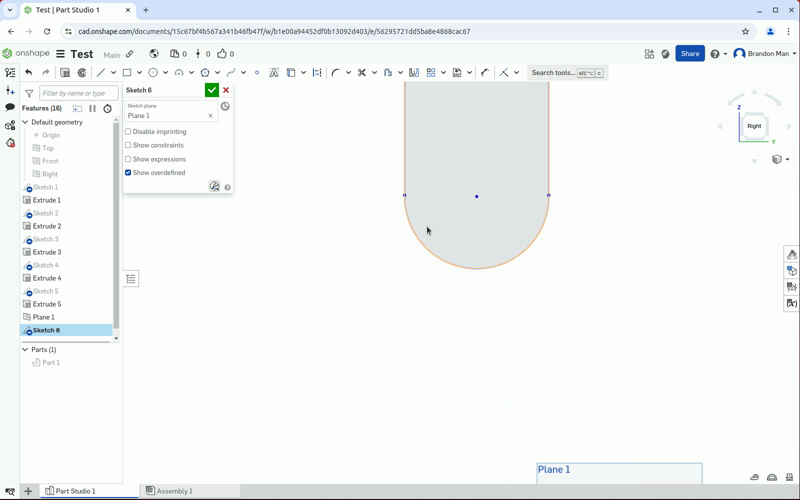
scroll(6)
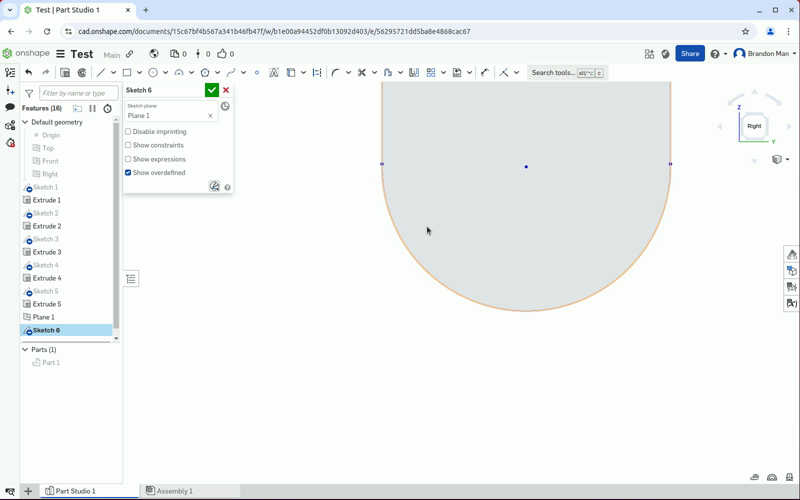
click(427, 226)
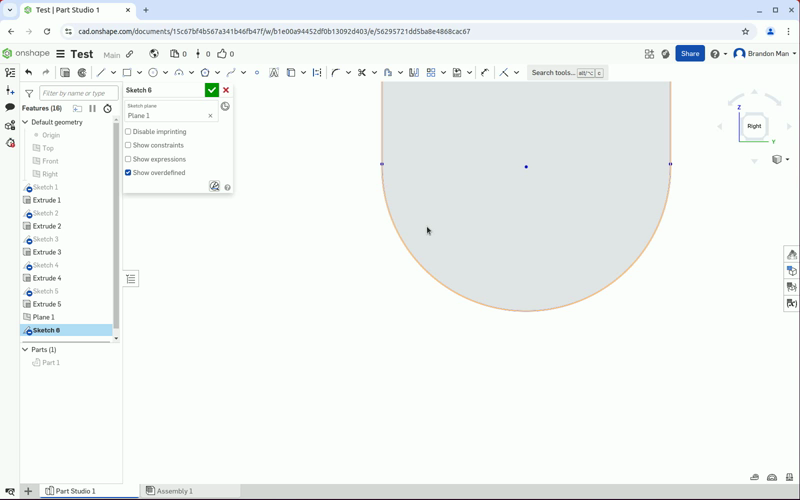
scroll(-6)
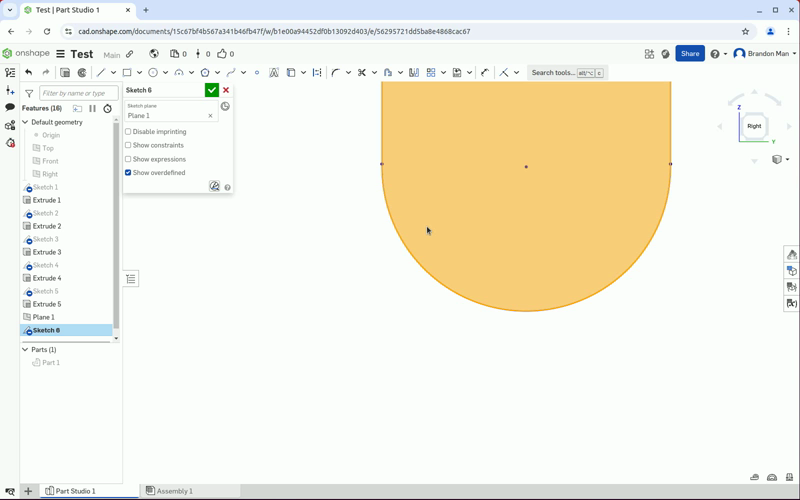
scroll(-6)
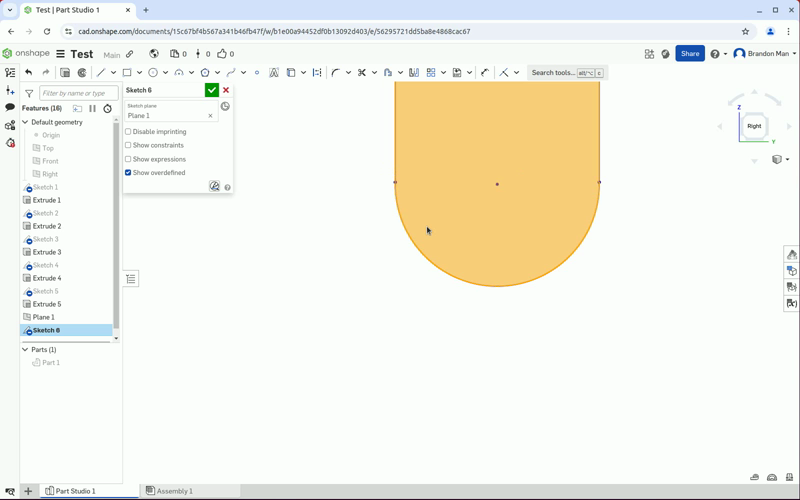
scroll(-6)
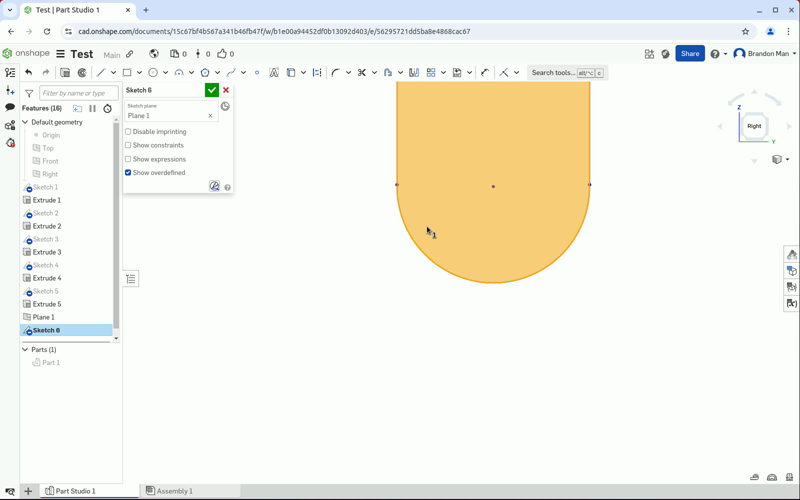
scroll(-6)
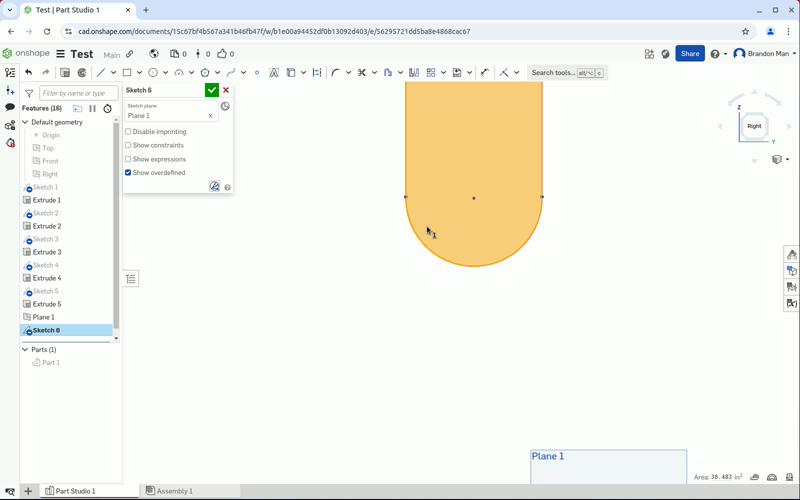
scroll(-6)
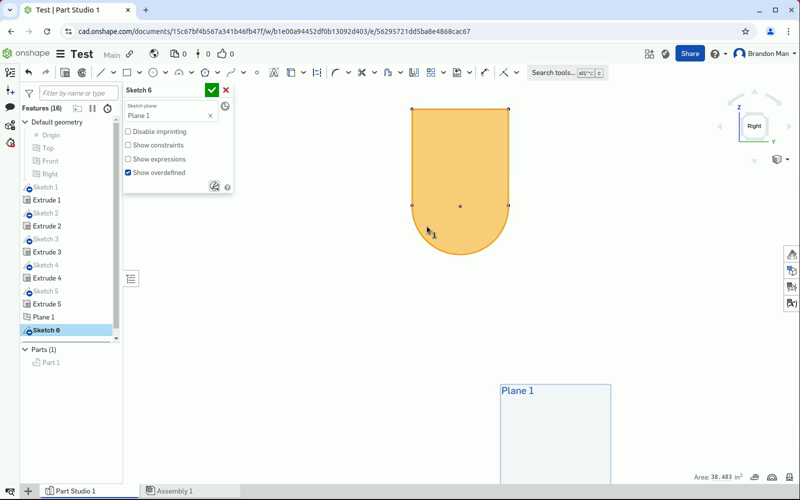
scroll(-6)
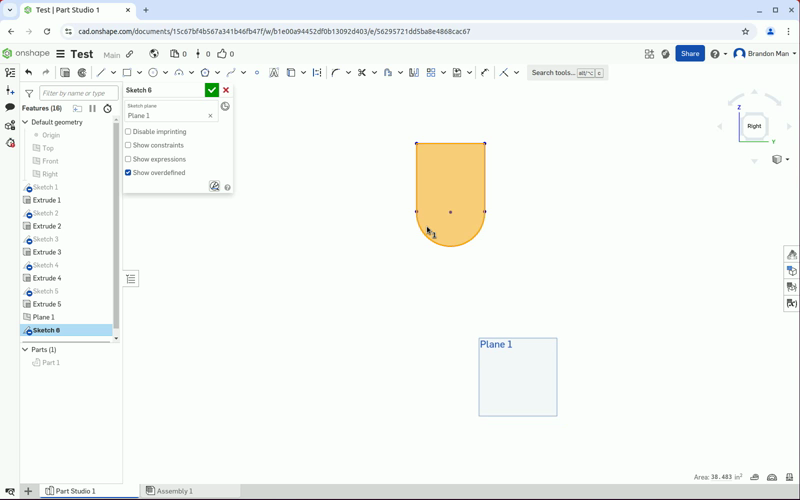
scroll(-6)
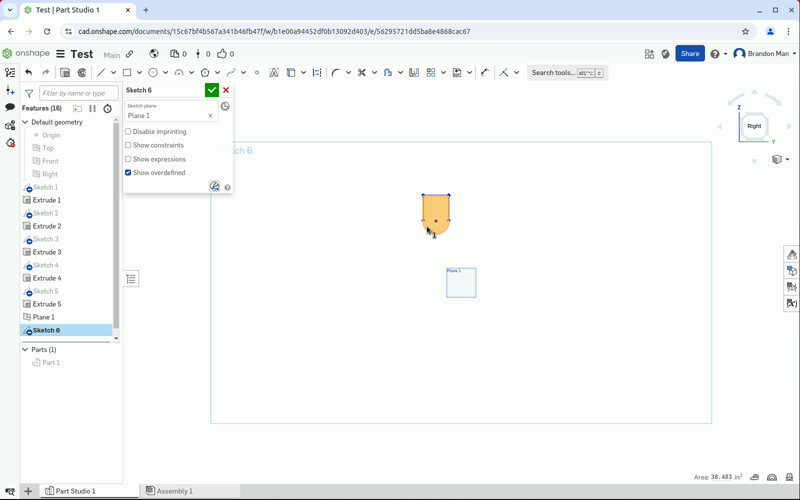
mouse_move(73, 352)
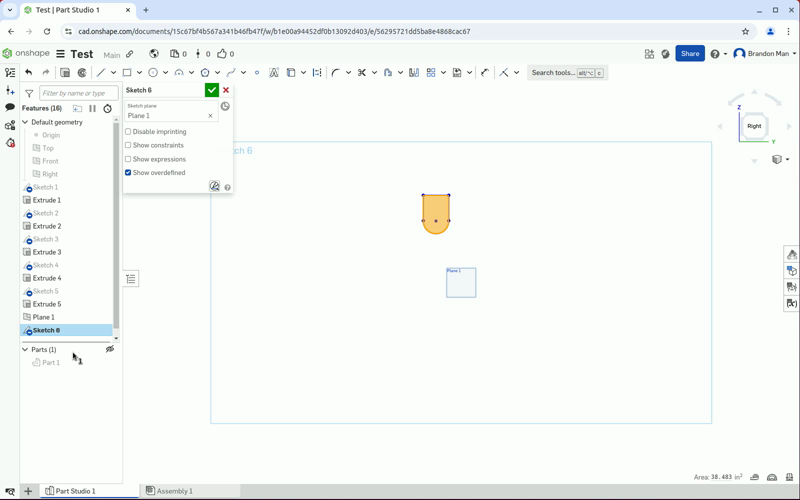
key(shift+y)
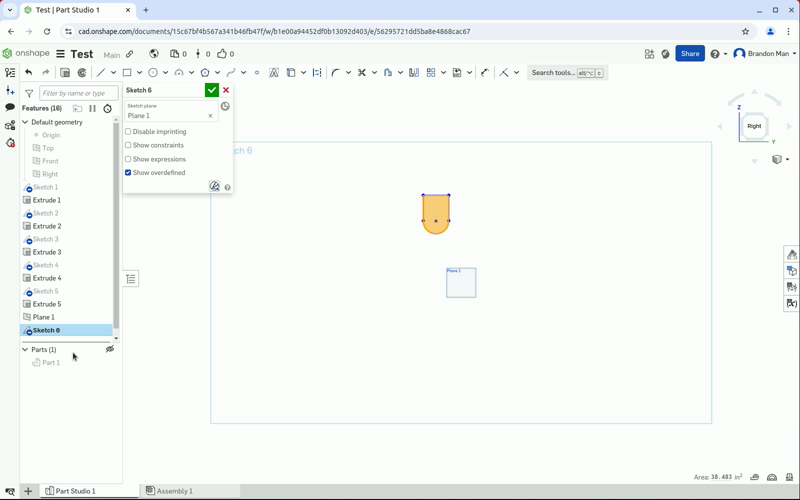
key(shift+e)
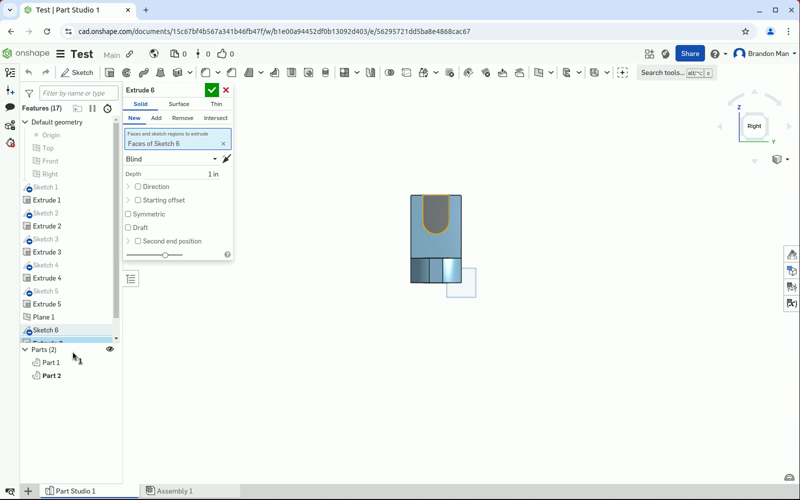
mouse_move(143, 106)
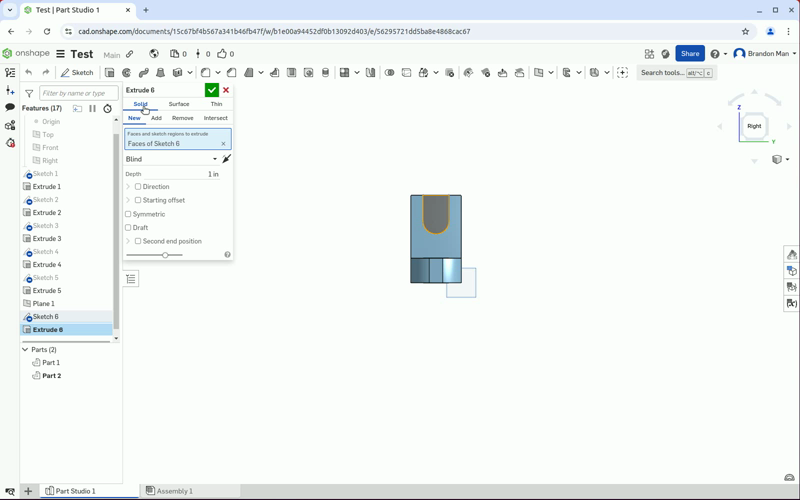
click(143, 106)
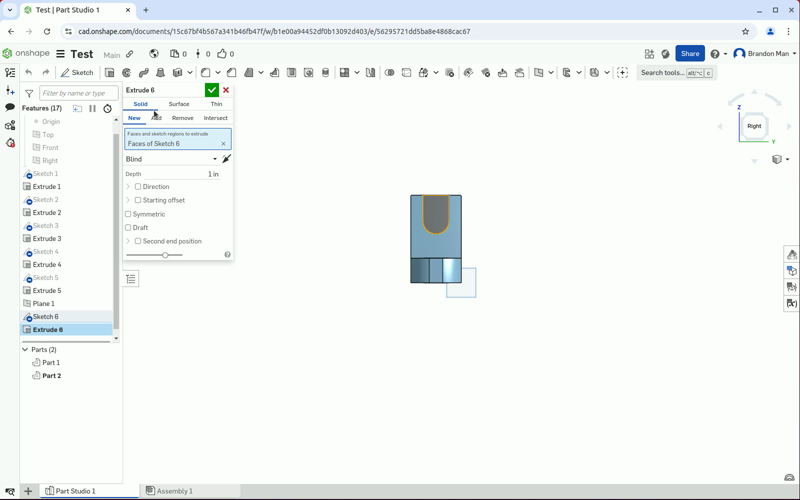
mouse_move(186, 120)
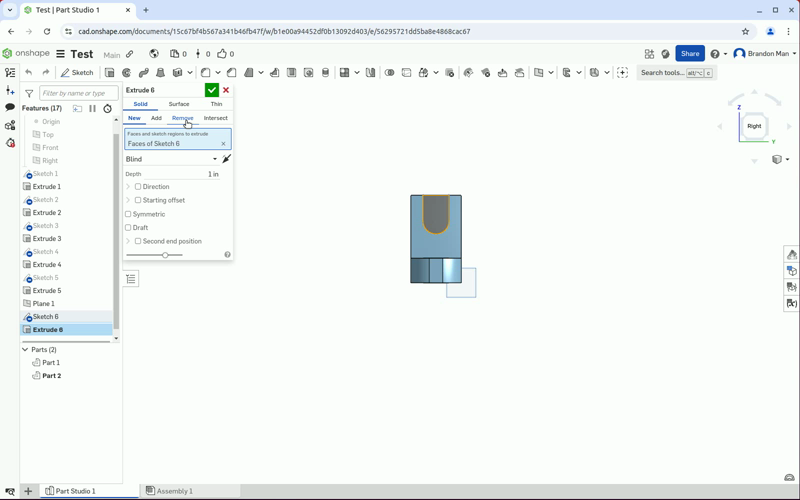
click(186, 120)
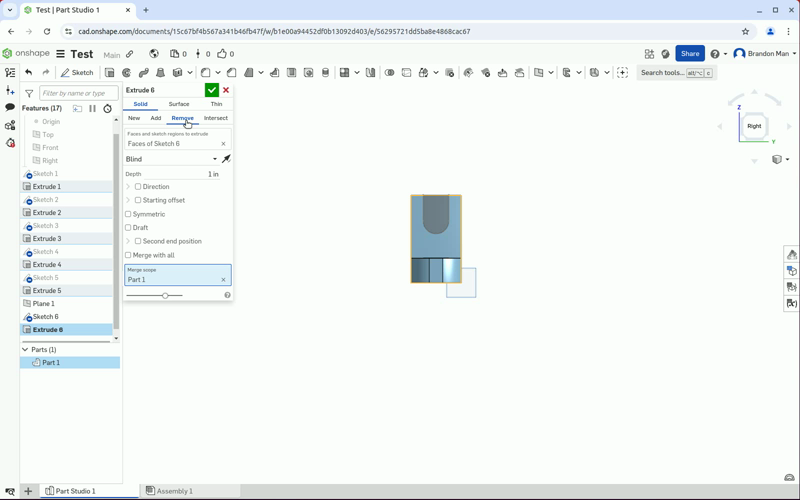
key(tab, 4)
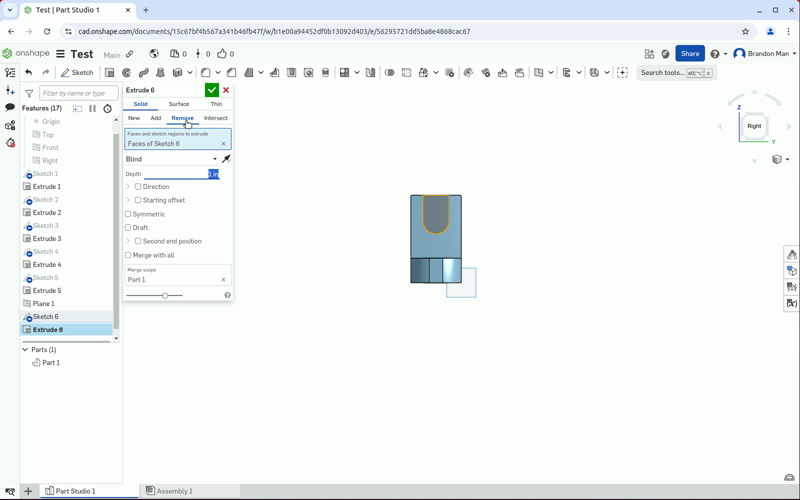
text(10.351)
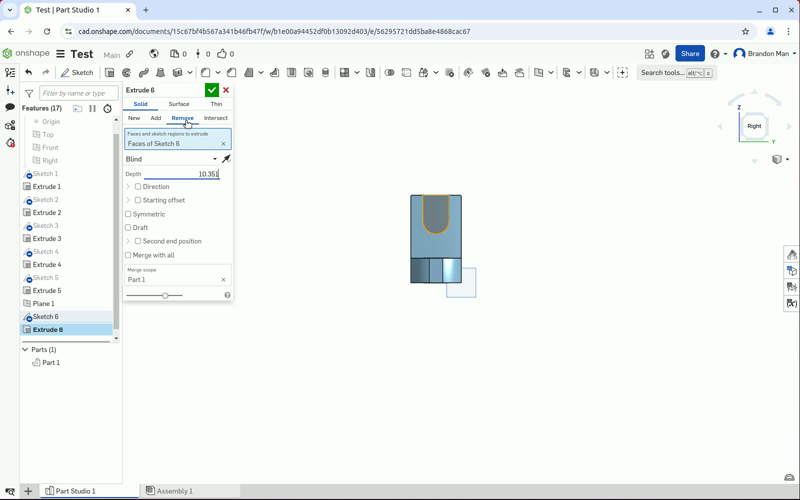
key(tab, 6)
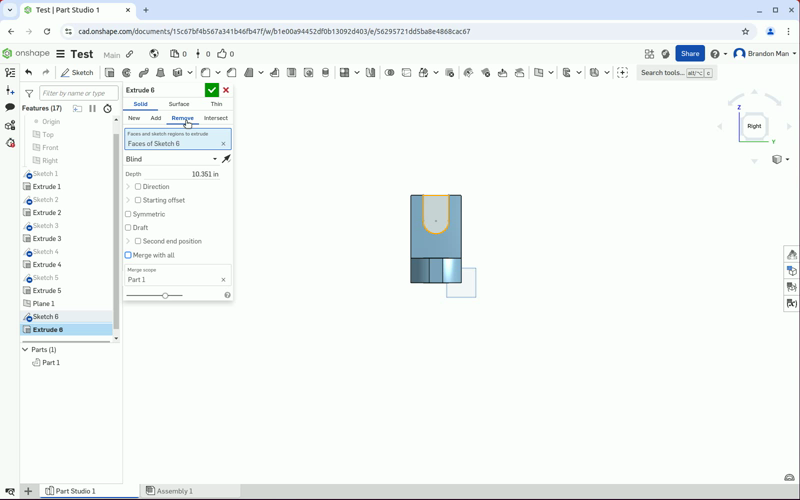
key(space)
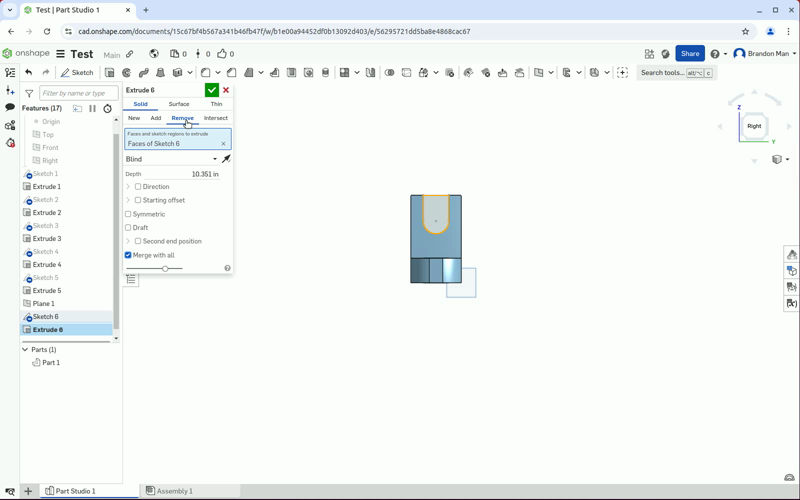
key(enter)
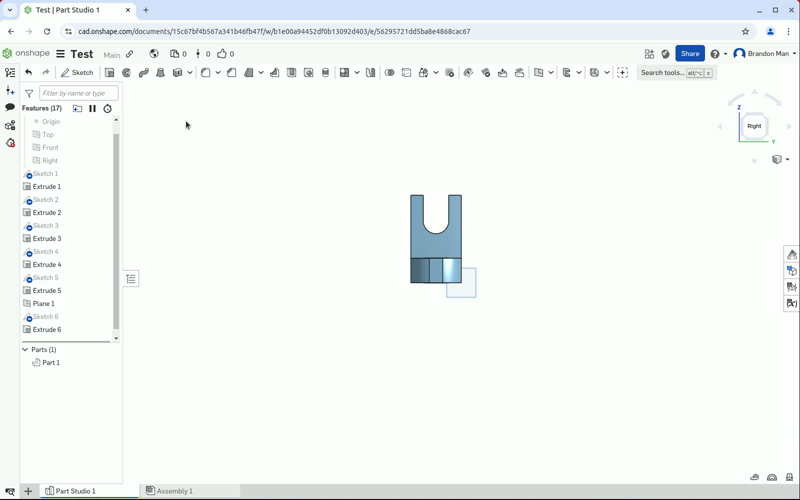
key(shift+h)
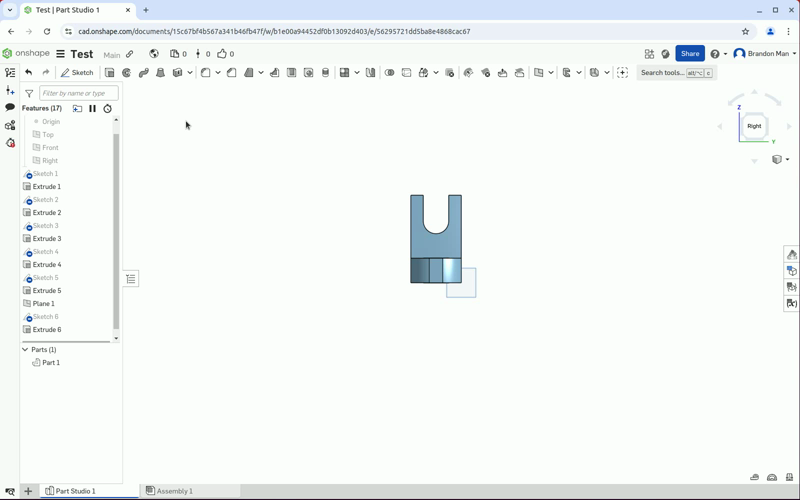
key(shift+h)
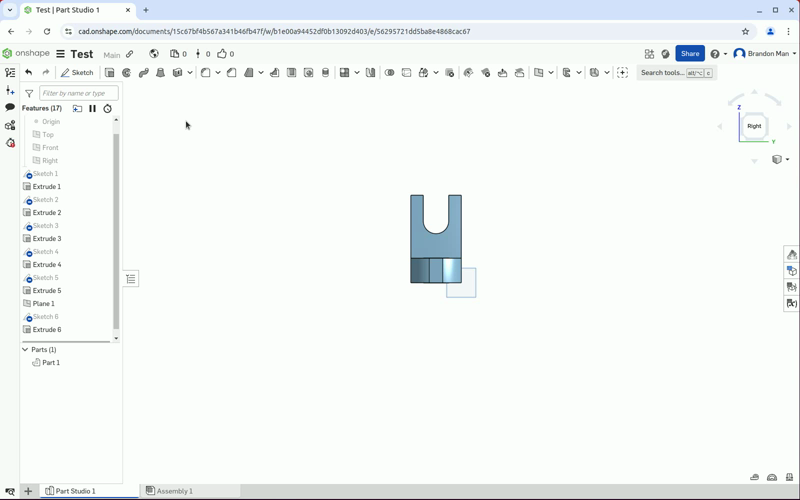
mouse_move(69, 176)
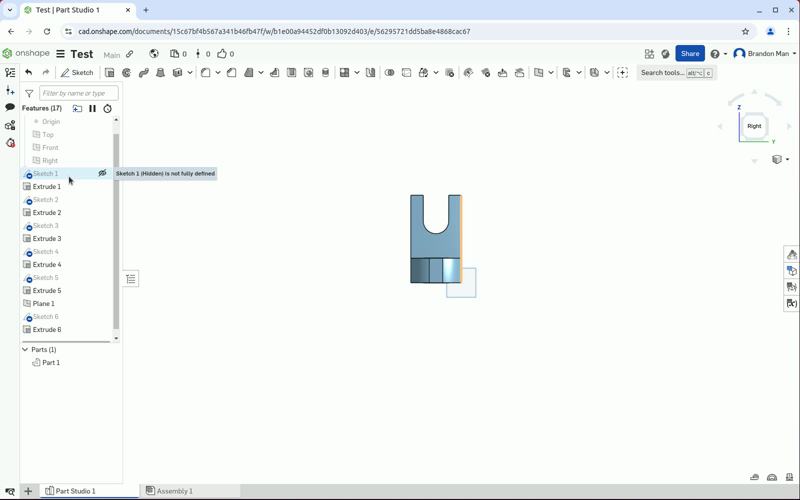
click(69, 176)
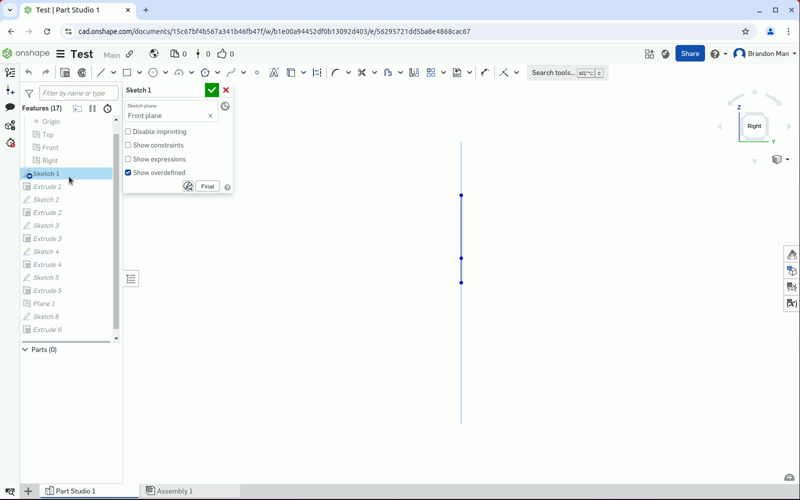
mouse_move(229, 92)
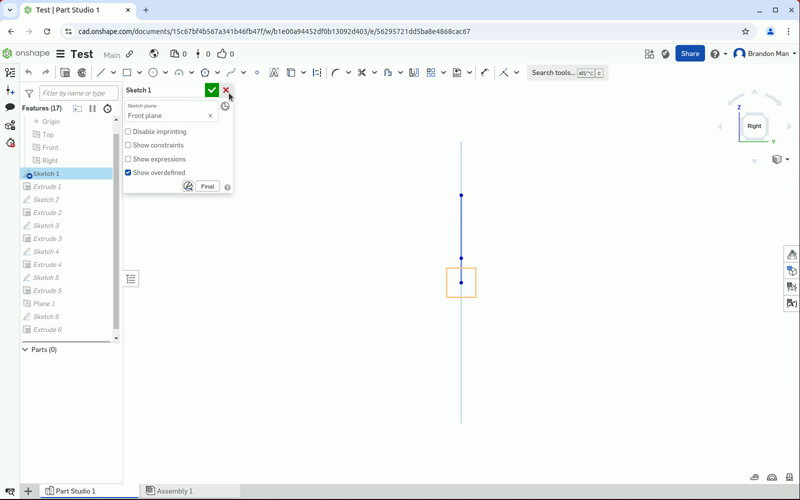
click(229, 92)
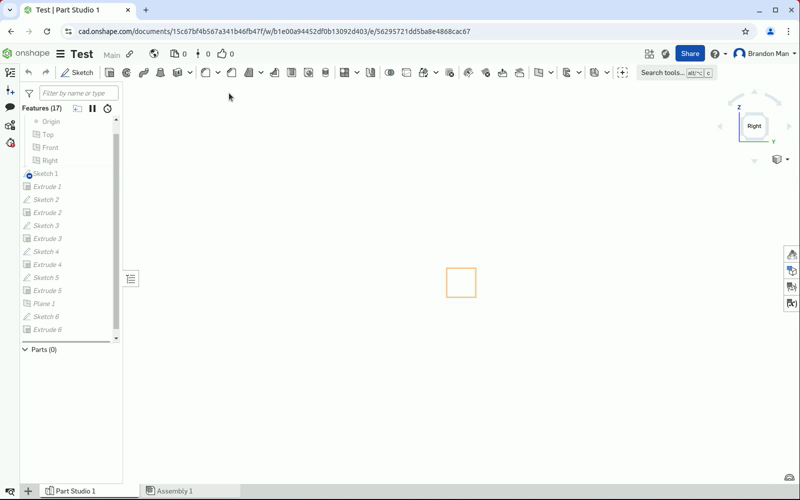
key(shift+s)
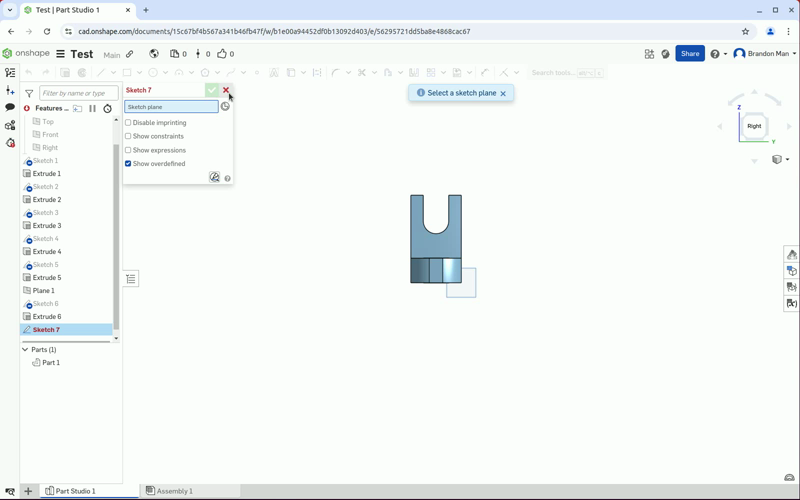
mouse_move(69, 293)
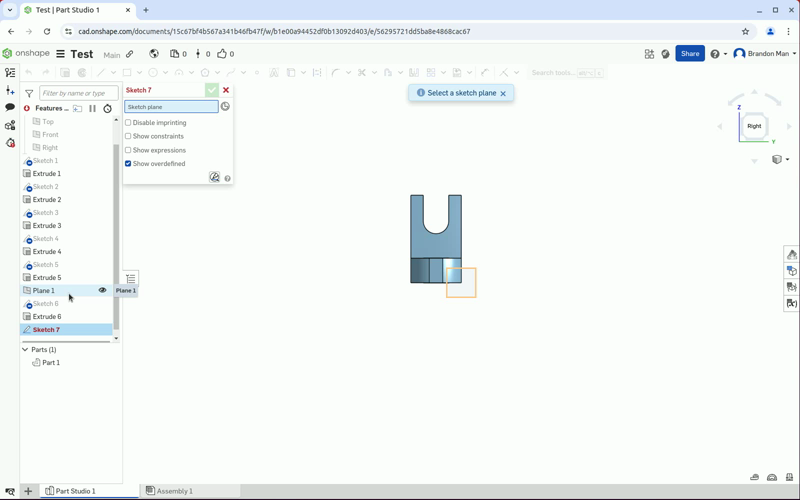
click(69, 293)
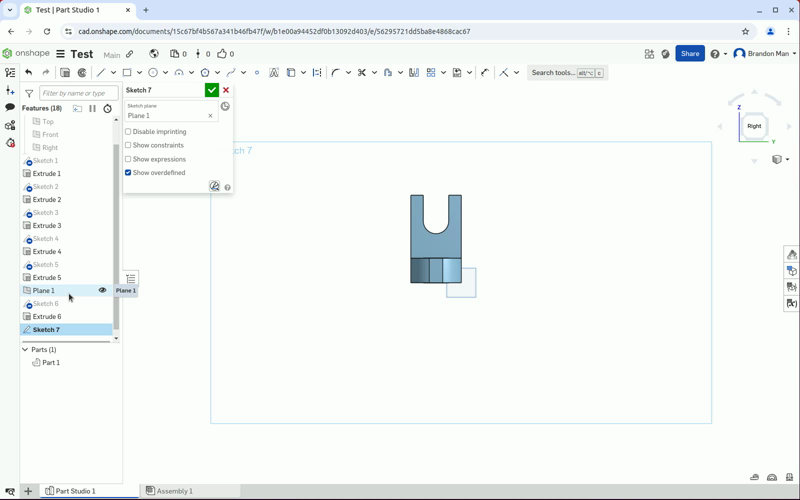
mouse_move(73, 352)
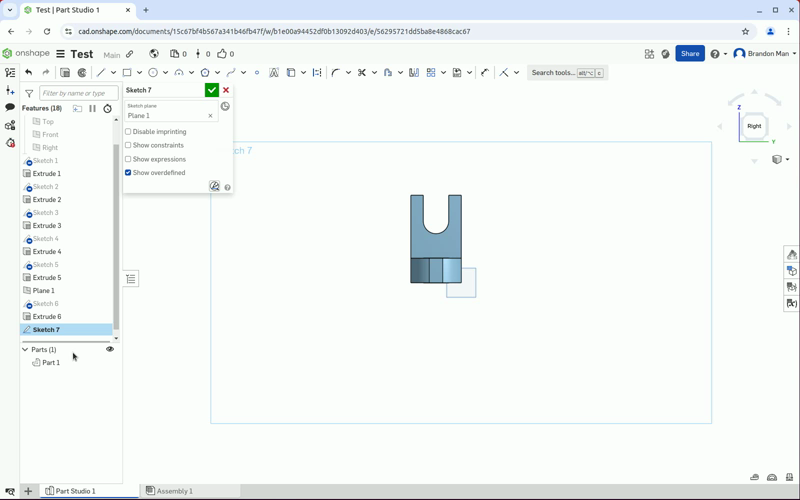
key(y)
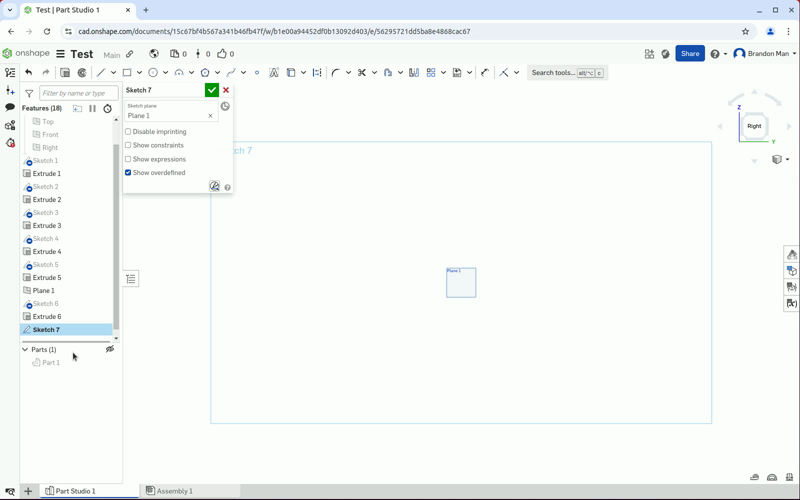
key(a)
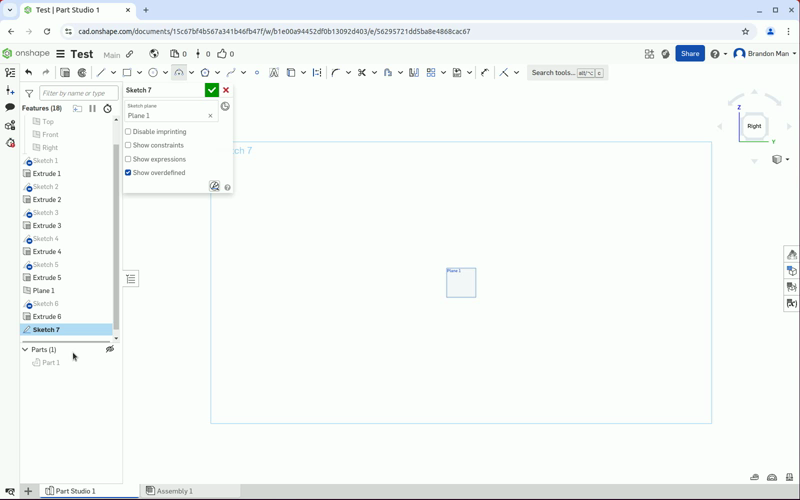
key_down(shift)
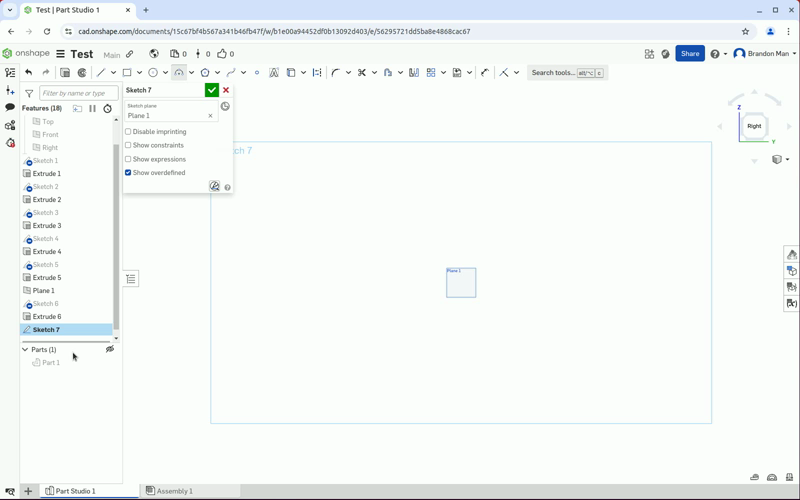
mouse_move(410, 207)
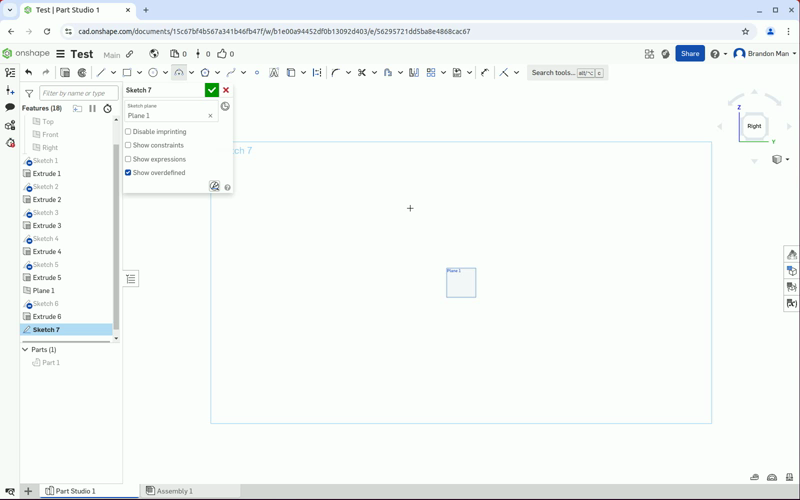
click(410, 207)
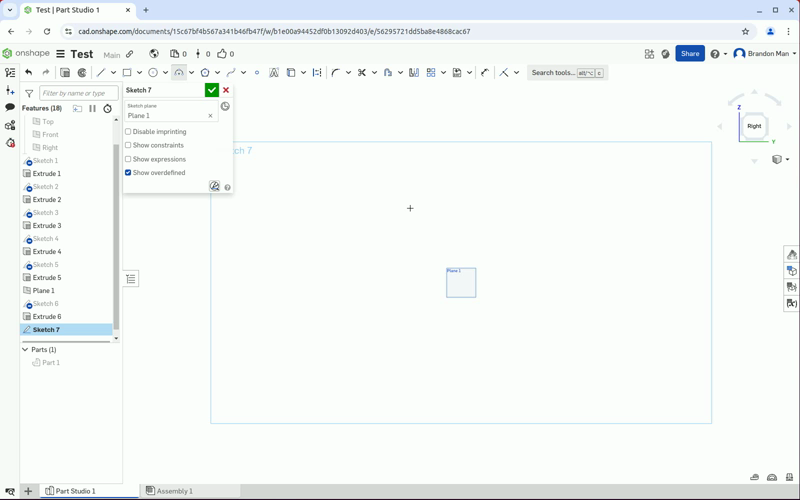
key_up(shift)
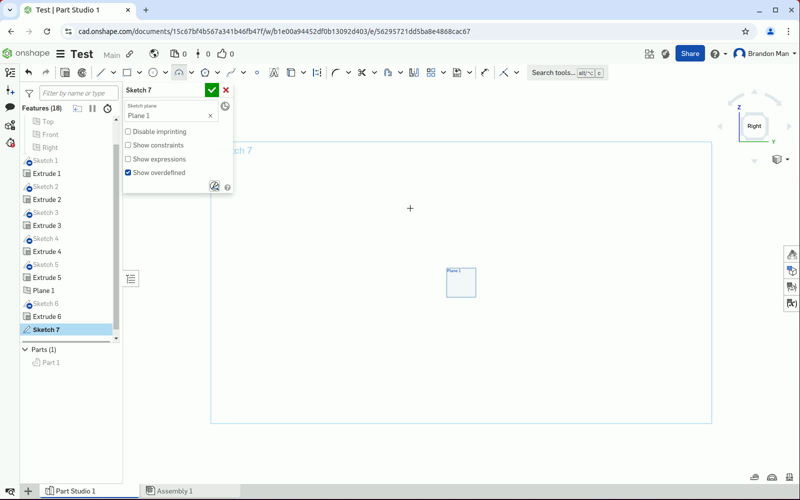
key_down(shift)
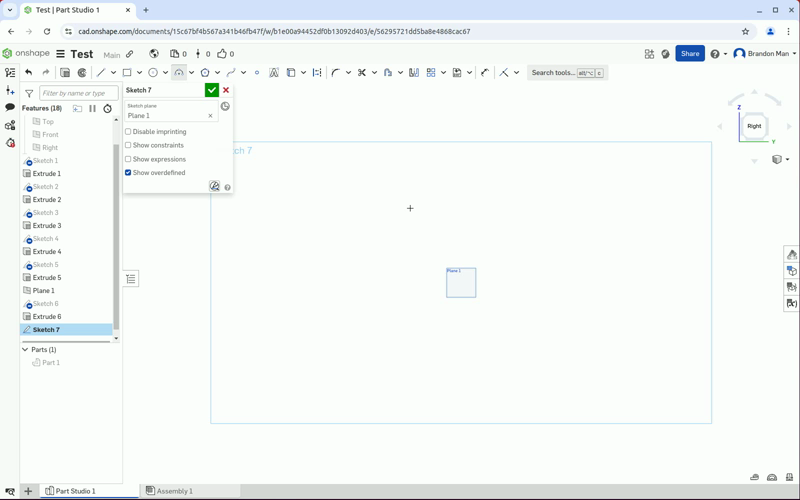
mouse_move(424, 194)
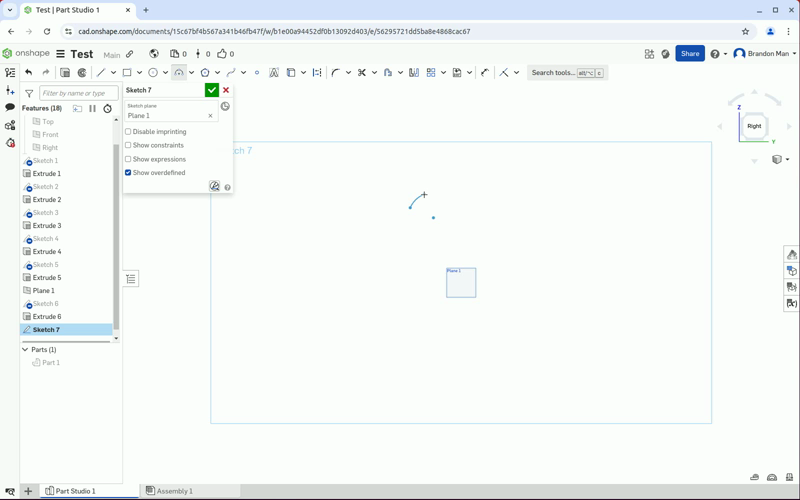
click(424, 194)
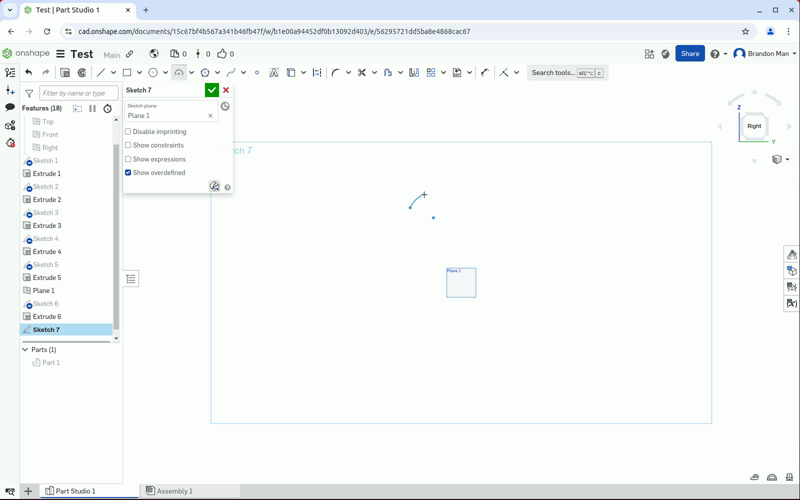
mouse_move(414, 198)
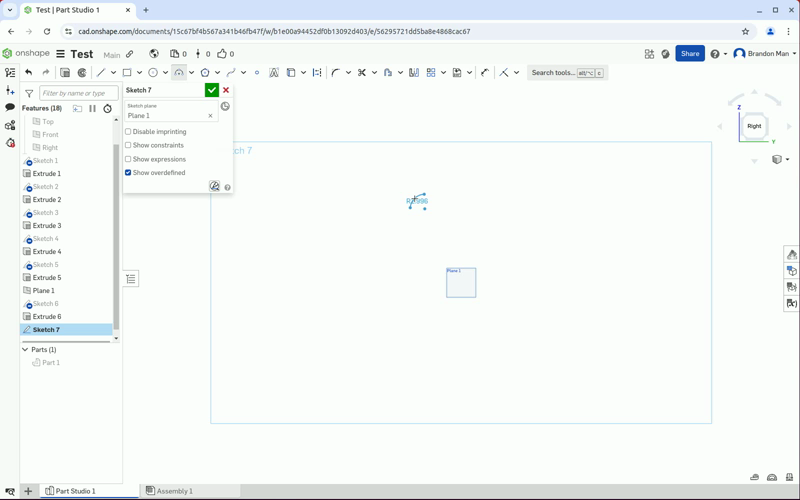
click(414, 198)
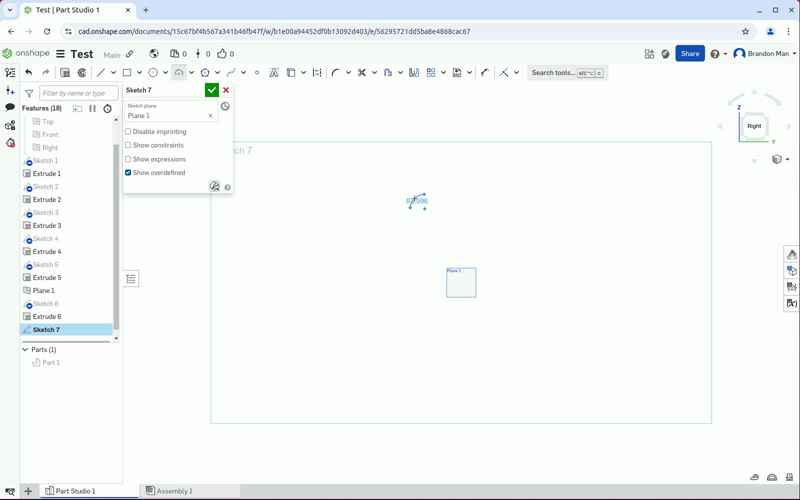
key_up(shift)
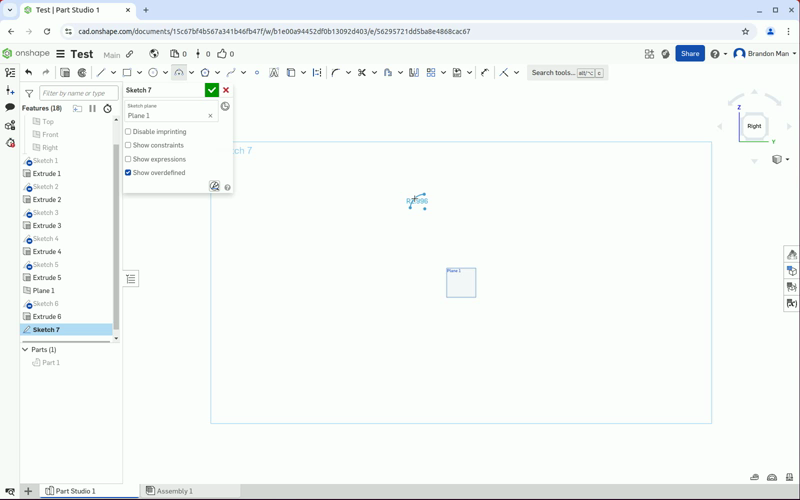
key(esc)
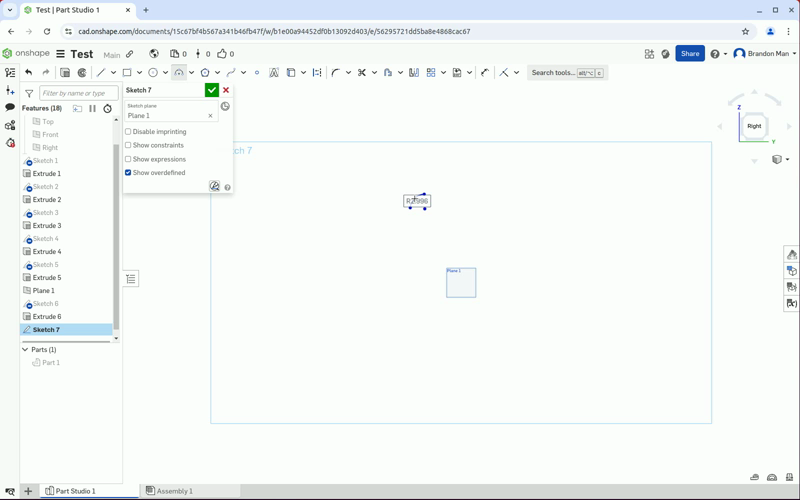
key(l)
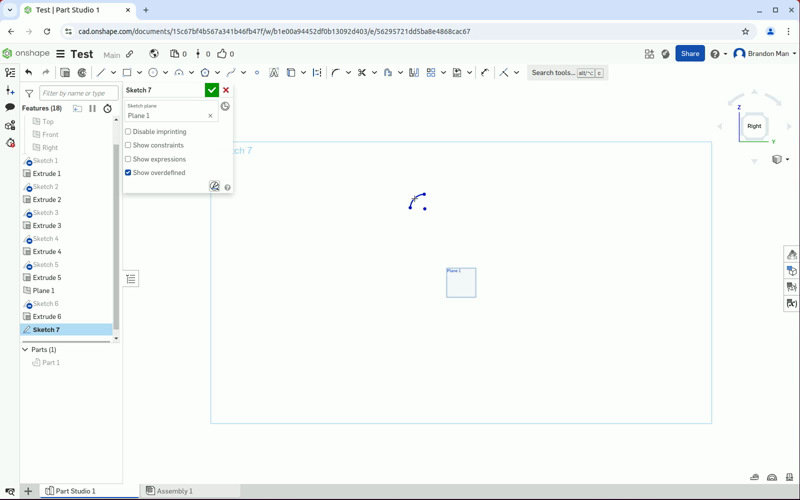
mouse_move(424, 194)
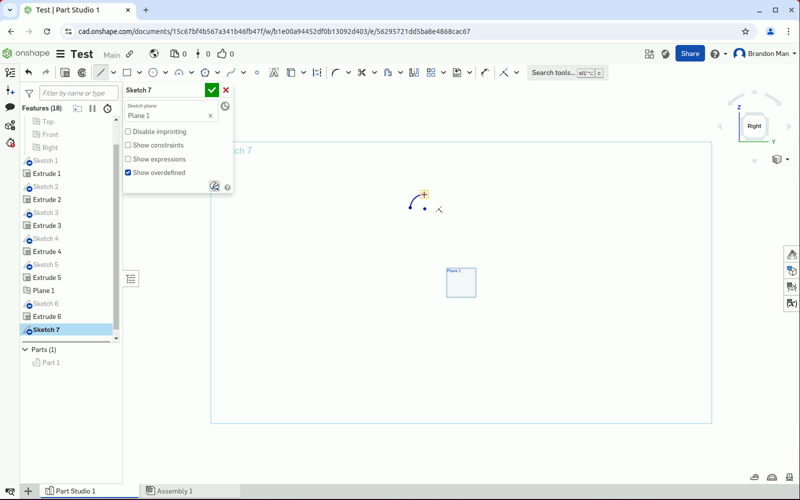
click(424, 194)
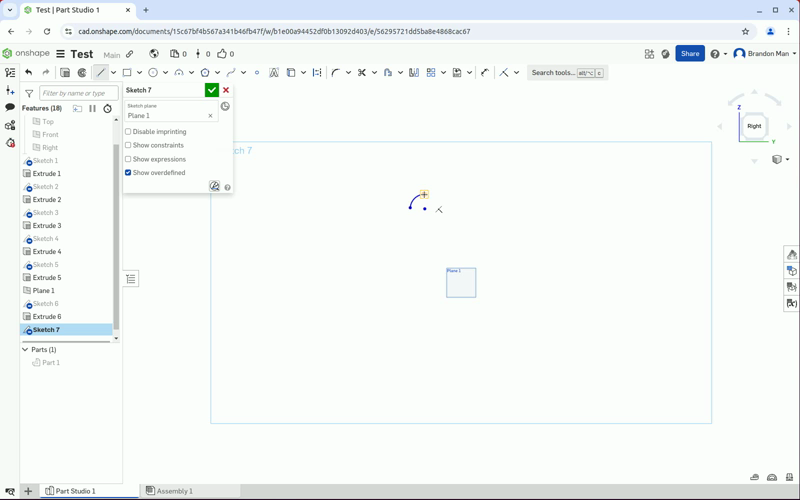
key_down(shift)
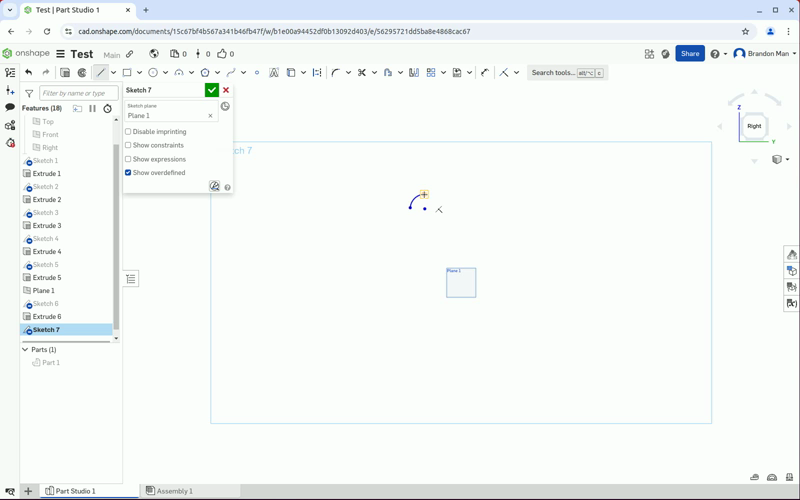
mouse_move(454, 194)
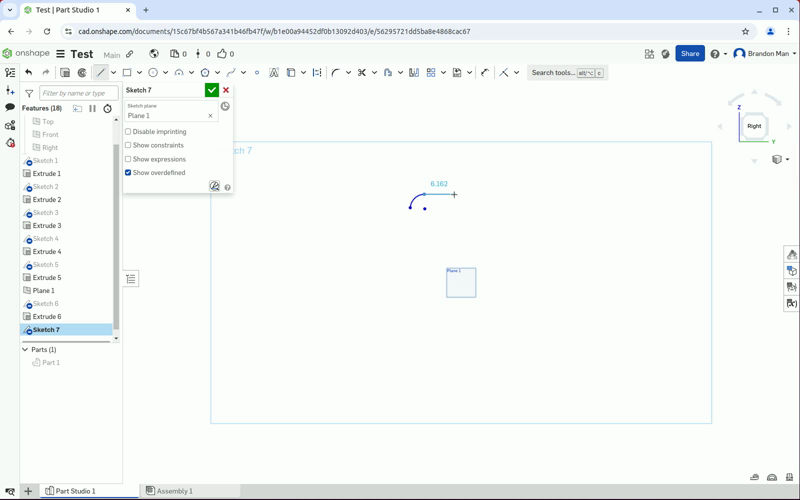
mouse_move(410, 194)
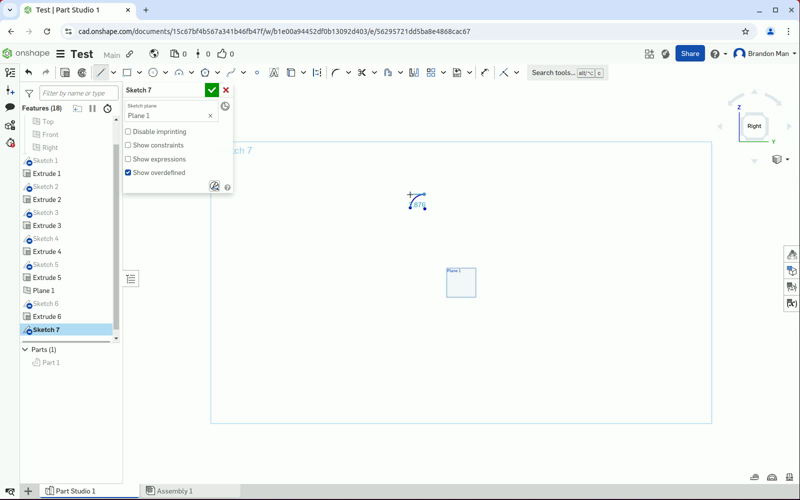
click(410, 194)
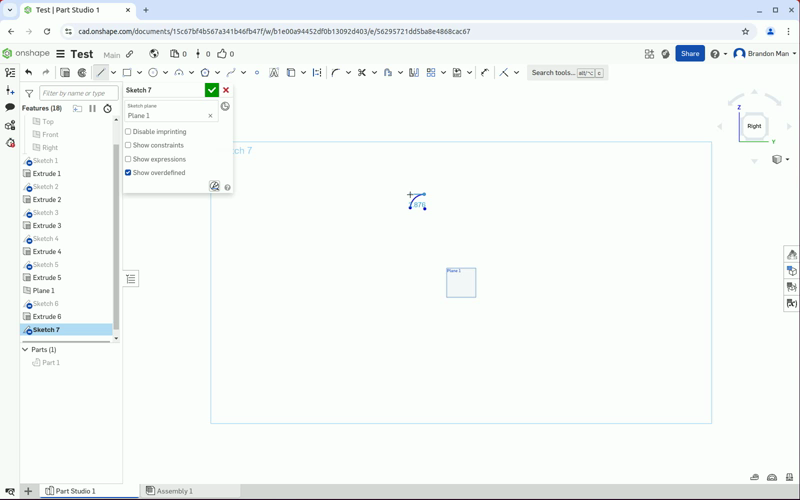
key_up(shift)
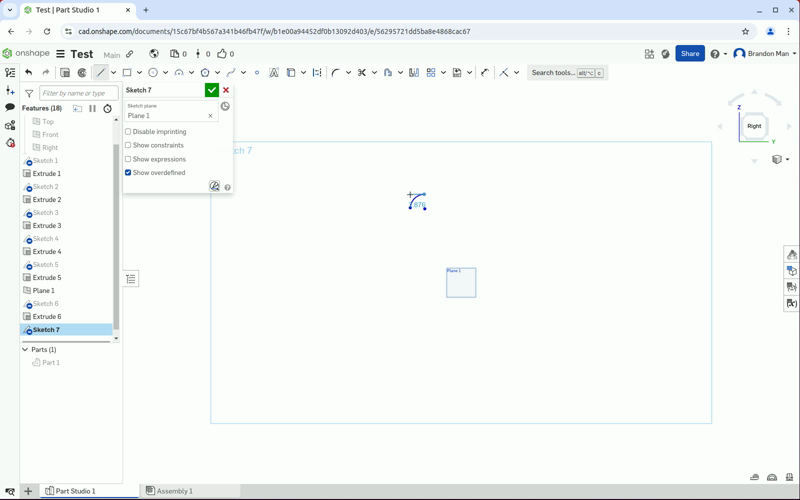
mouse_move(440, 194)
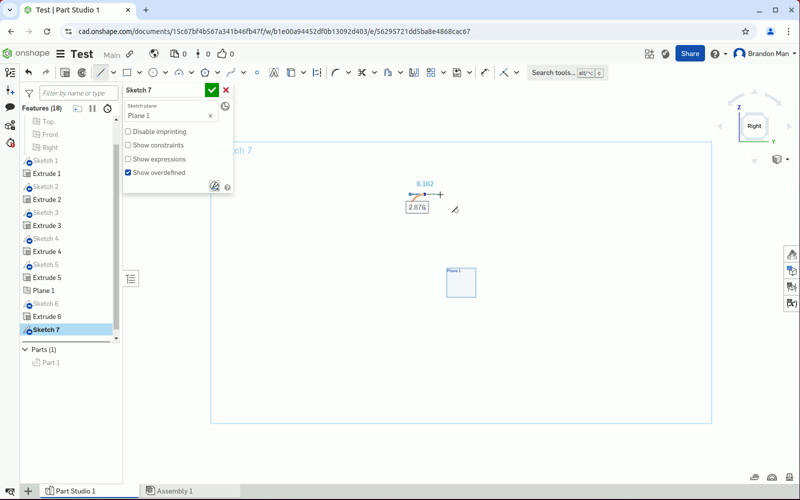
key_down(shift)
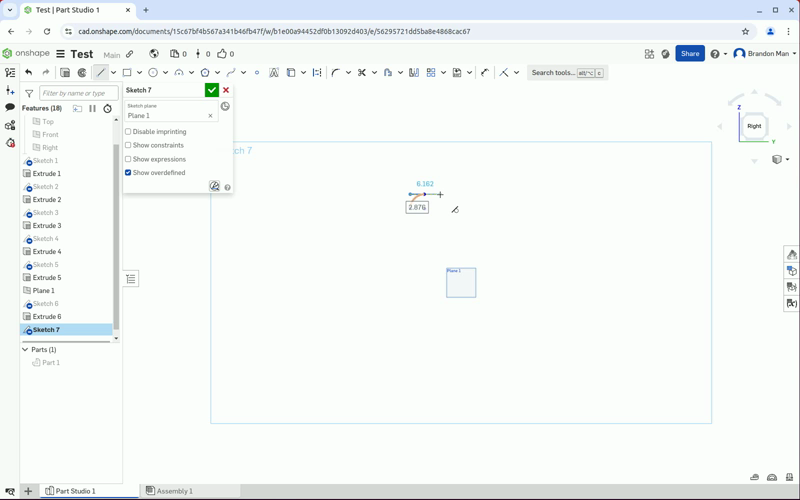
mouse_move(410, 207)
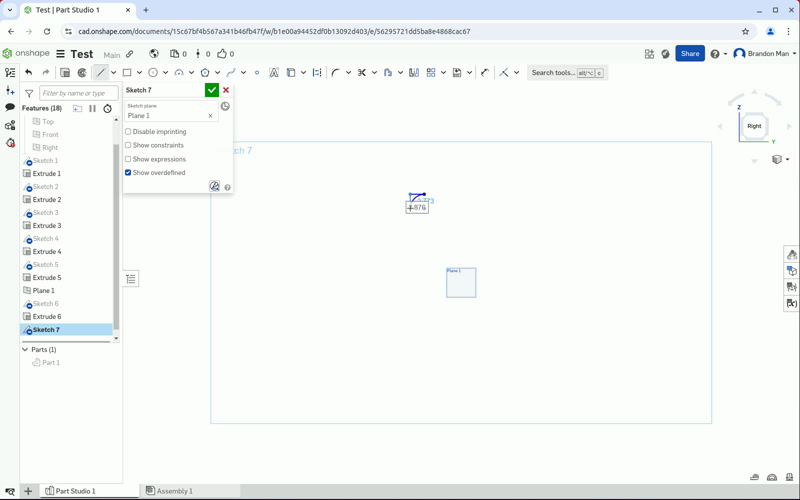
key_up(shift)
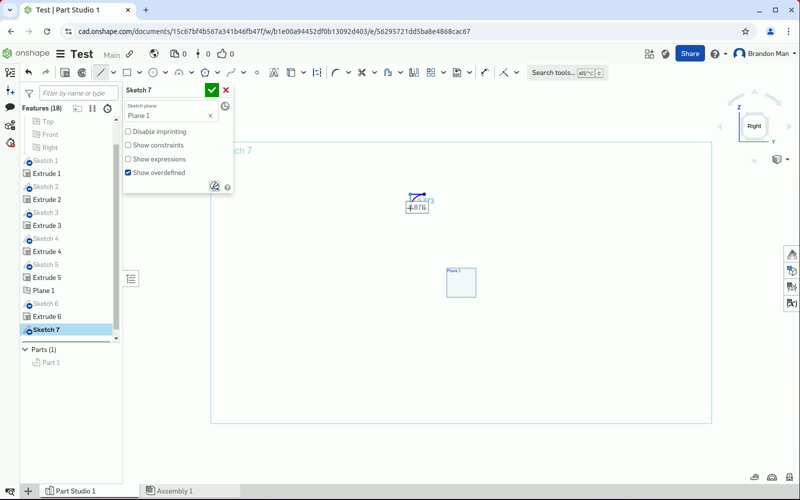
click(410, 207)
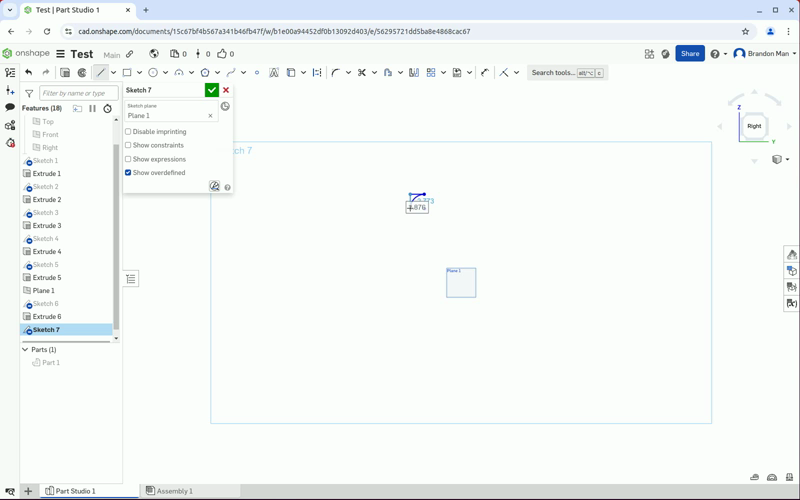
key(esc)
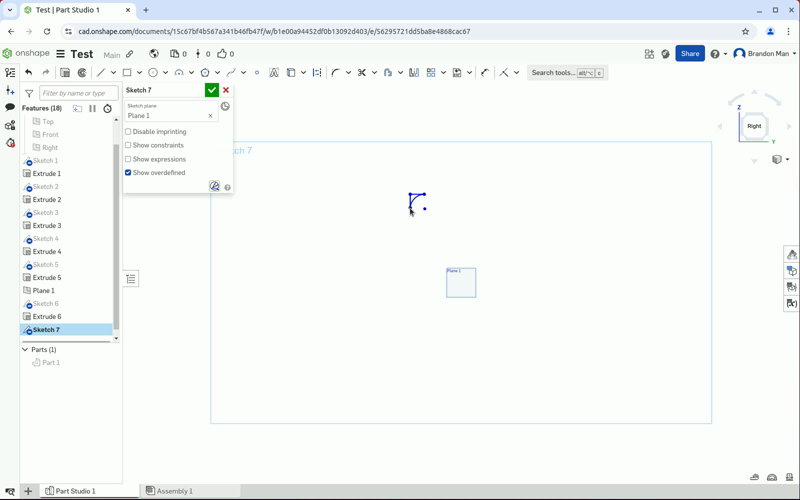
mouse_move(414, 195)
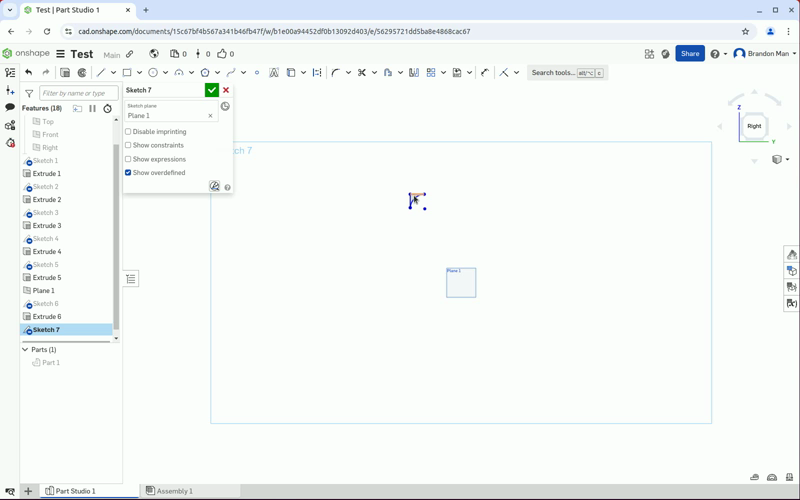
scroll(6)
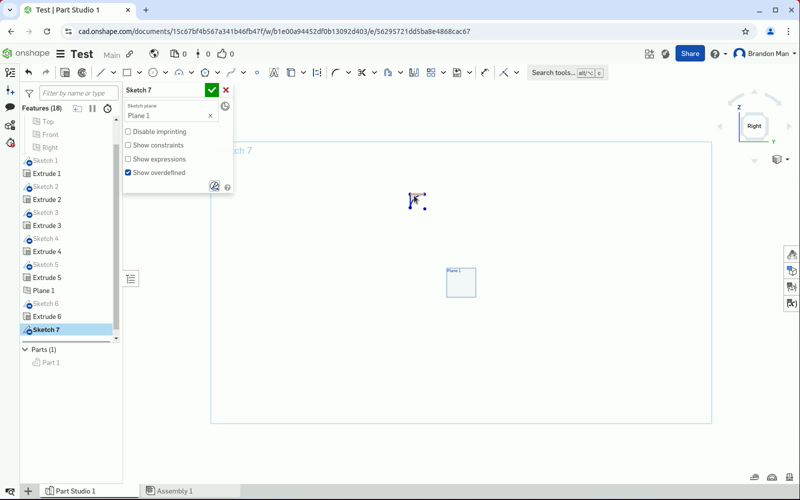
scroll(6)
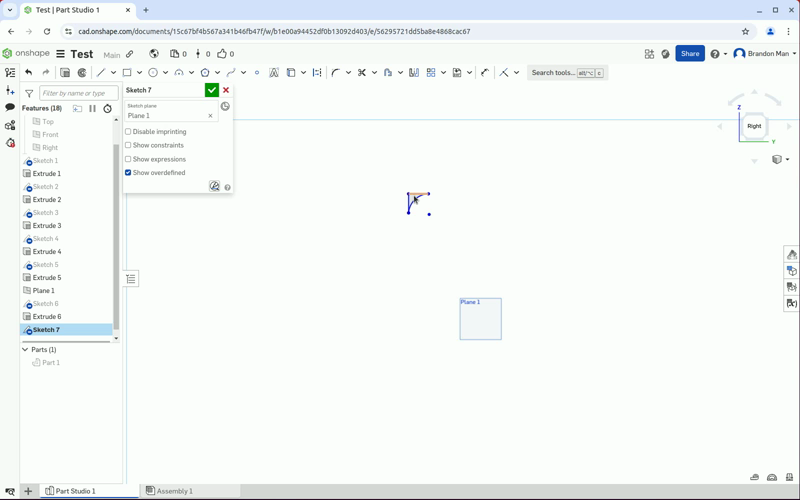
scroll(6)
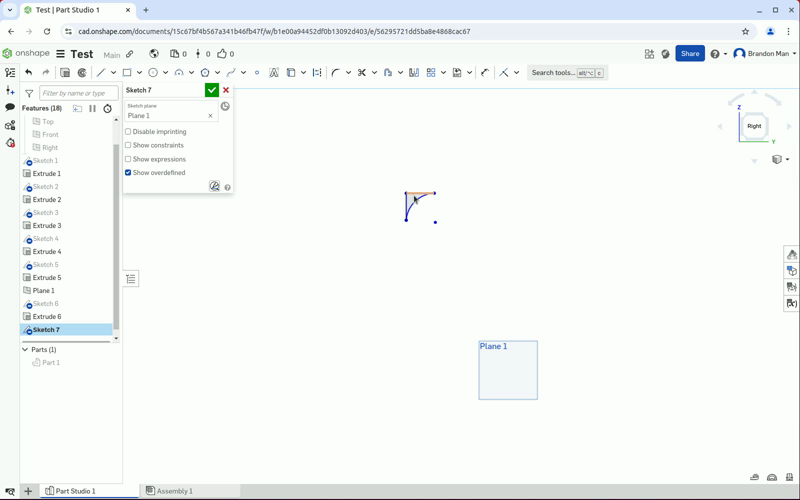
scroll(6)
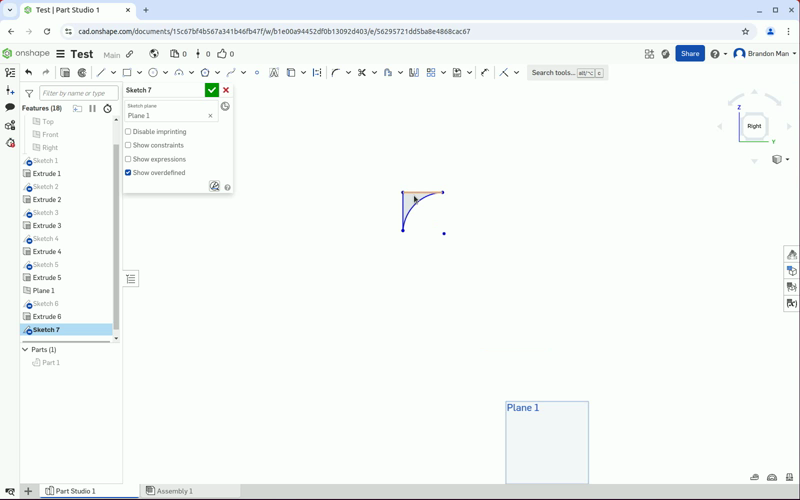
scroll(6)
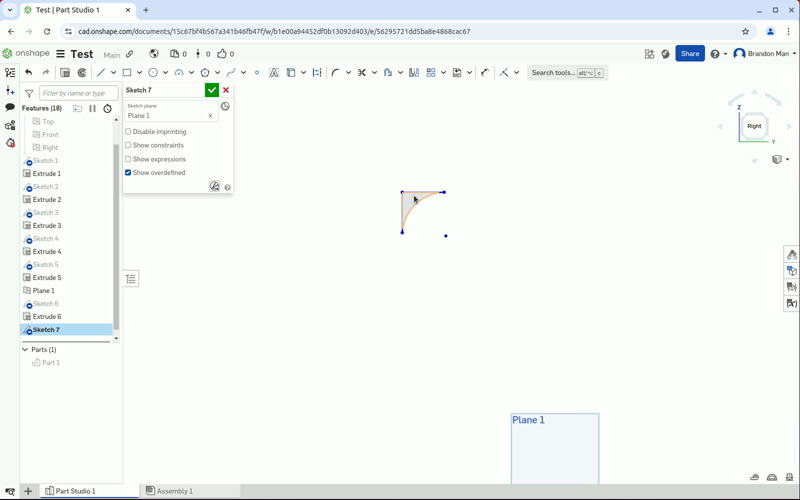
scroll(6)
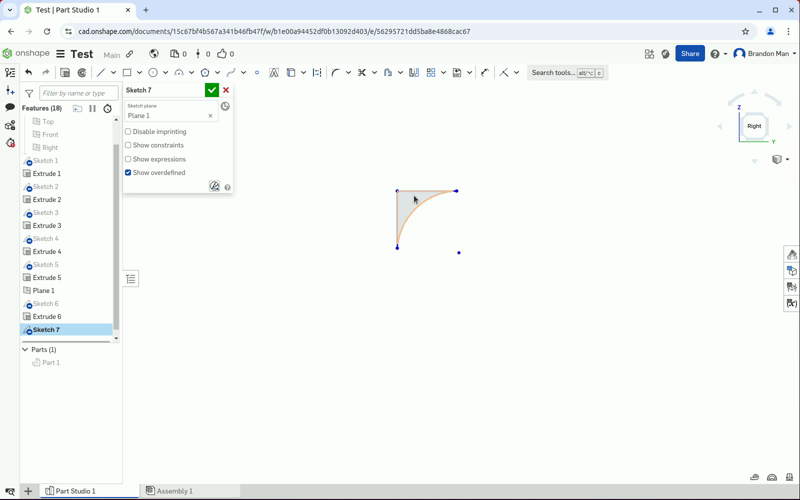
scroll(6)
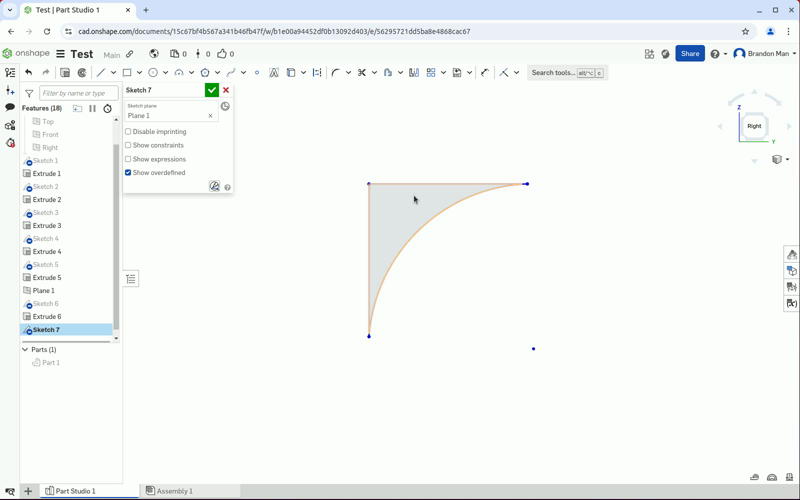
click(414, 195)
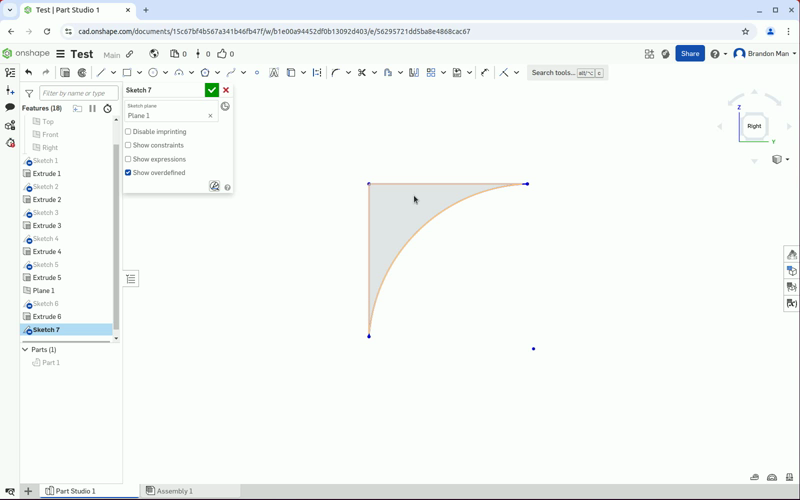
scroll(-6)
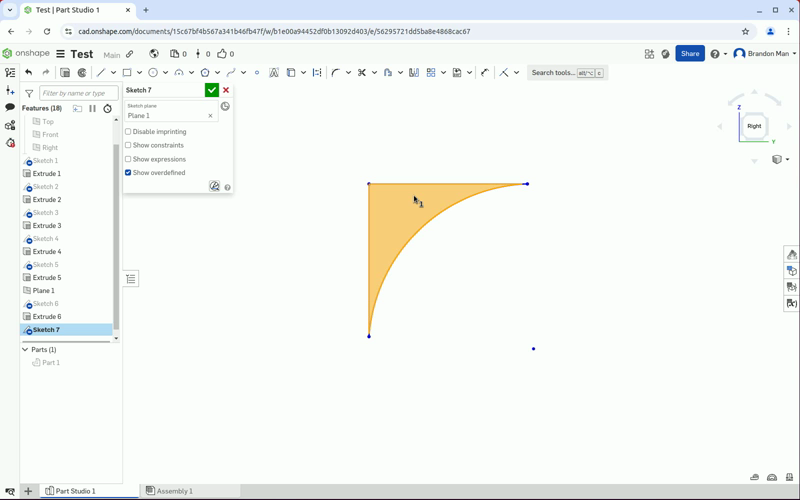
scroll(-6)
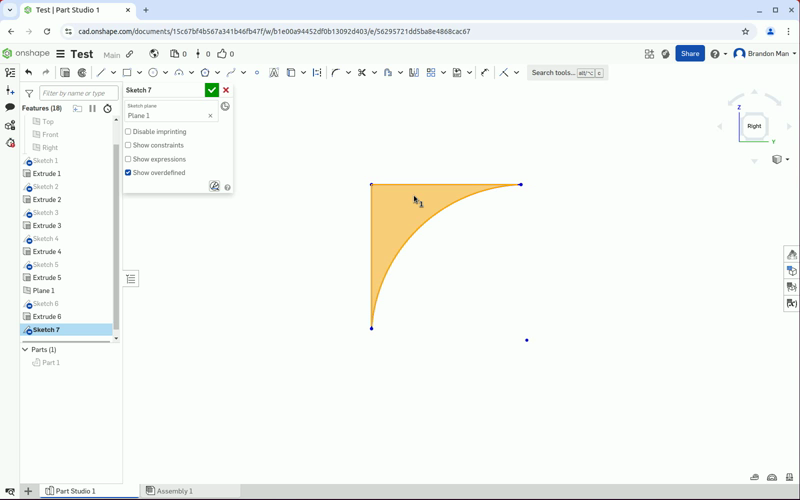
scroll(-6)
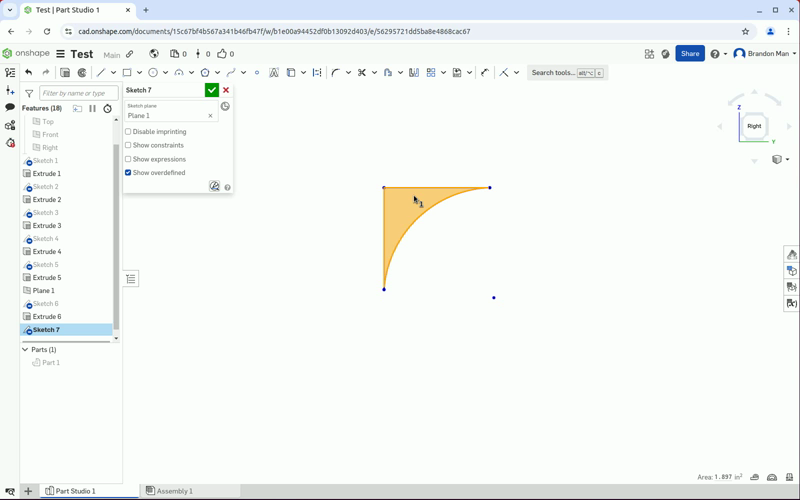
scroll(-6)
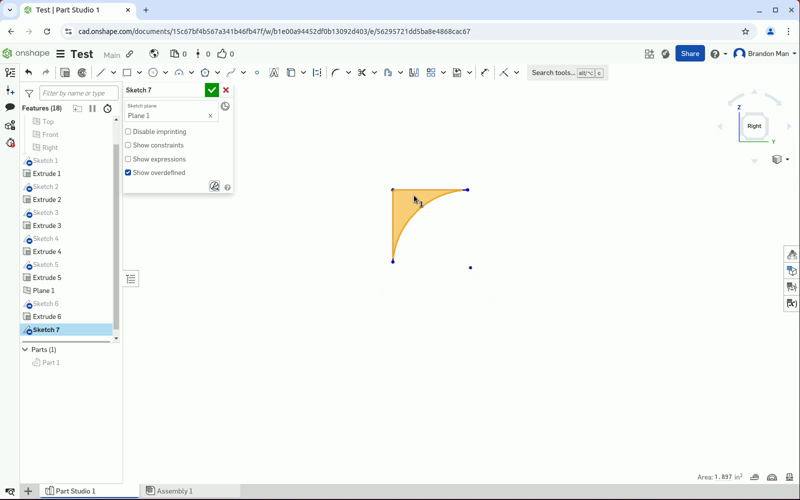
scroll(-6)
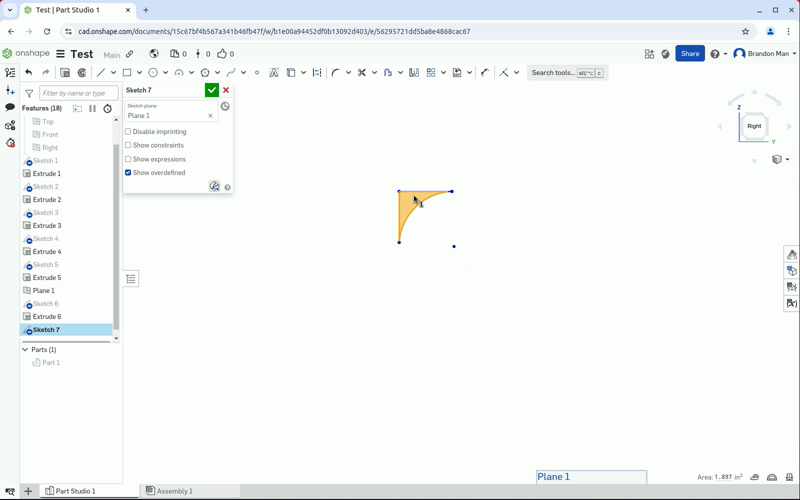
scroll(-6)
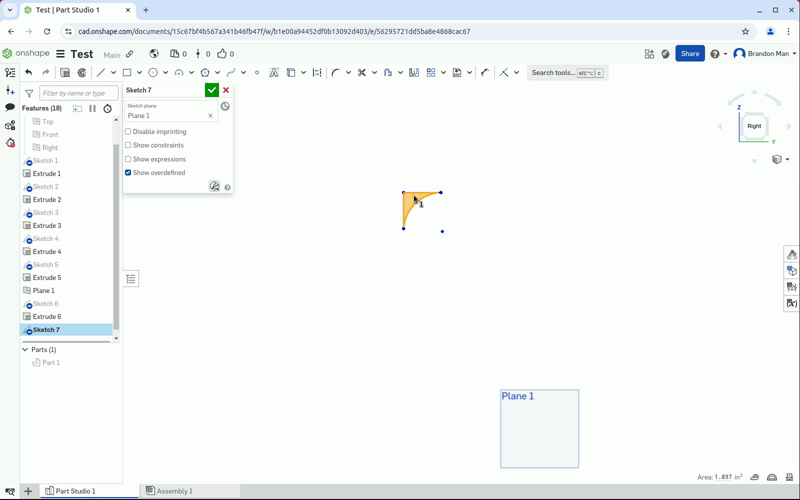
scroll(-6)
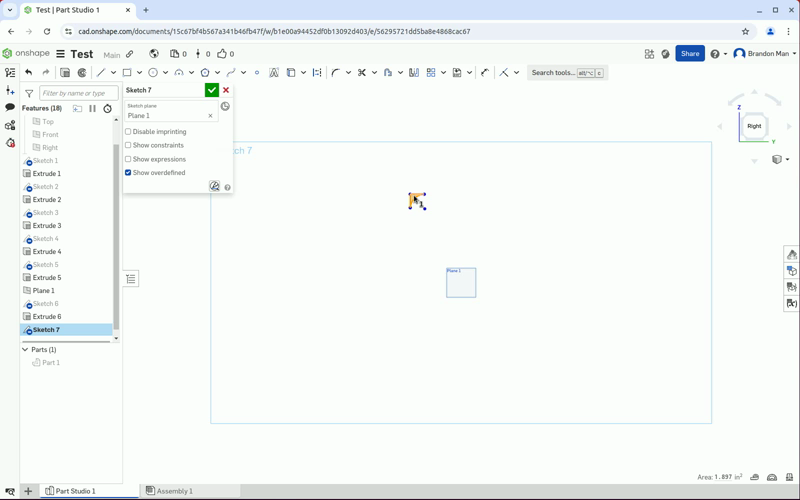
mouse_move(73, 352)
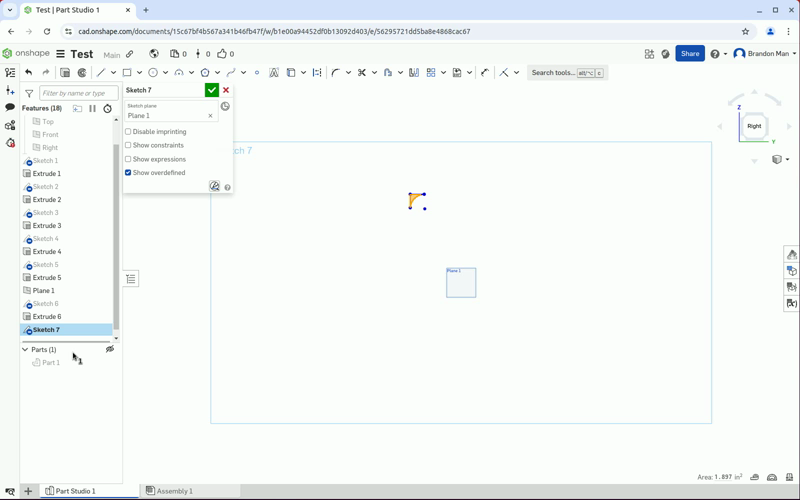
key(shift+y)
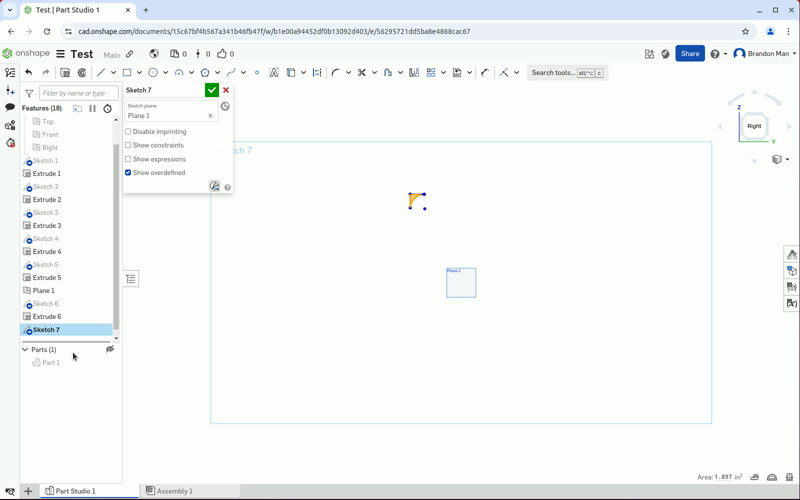
key(shift+e)
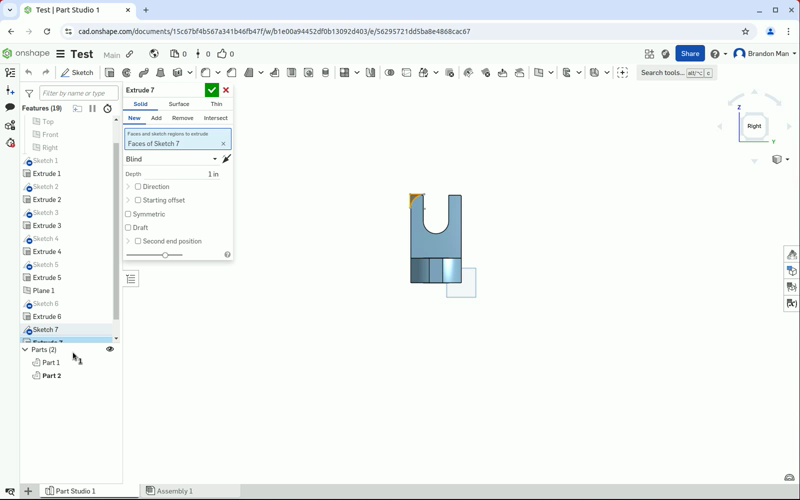
mouse_move(143, 106)
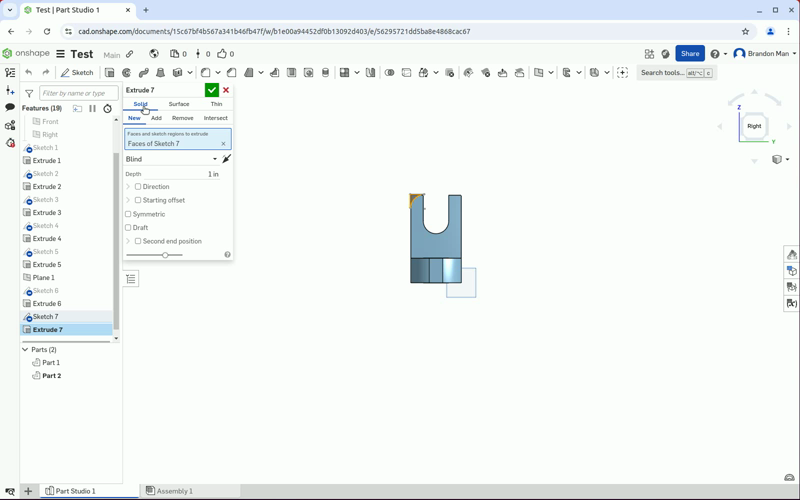
click(143, 106)
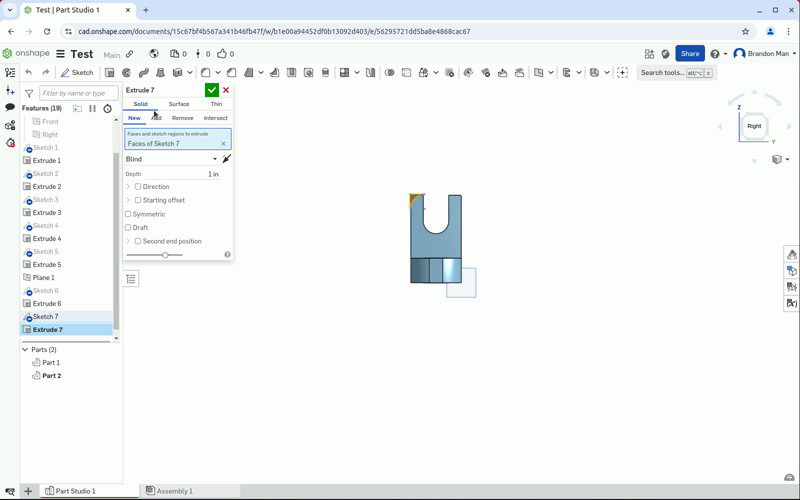
mouse_move(186, 120)
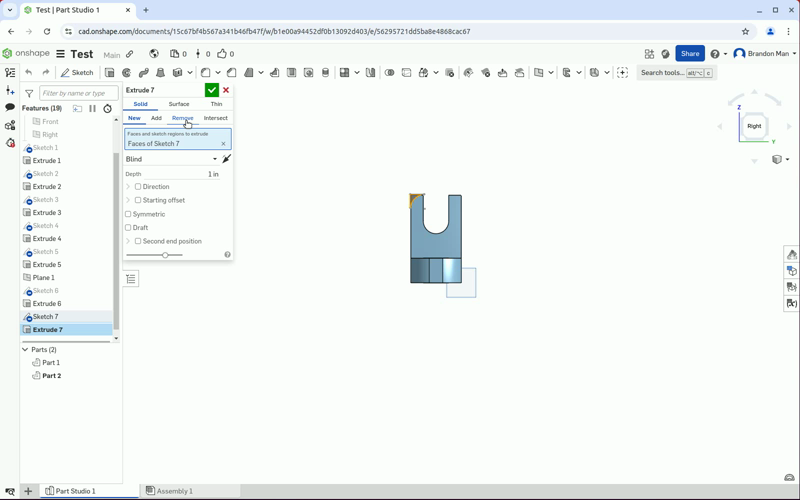
click(186, 120)
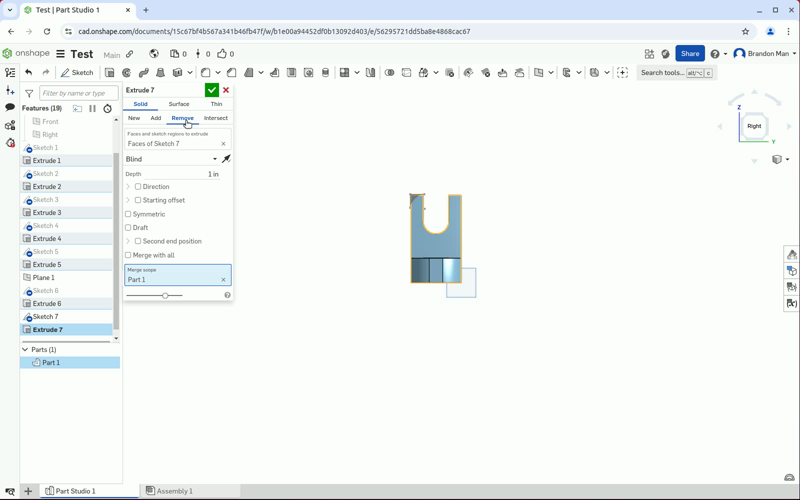
key(tab, 4)
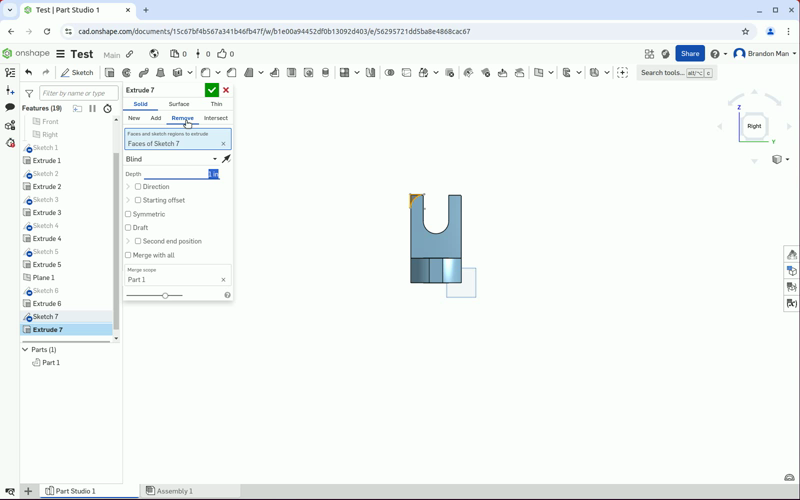
text(10.351)
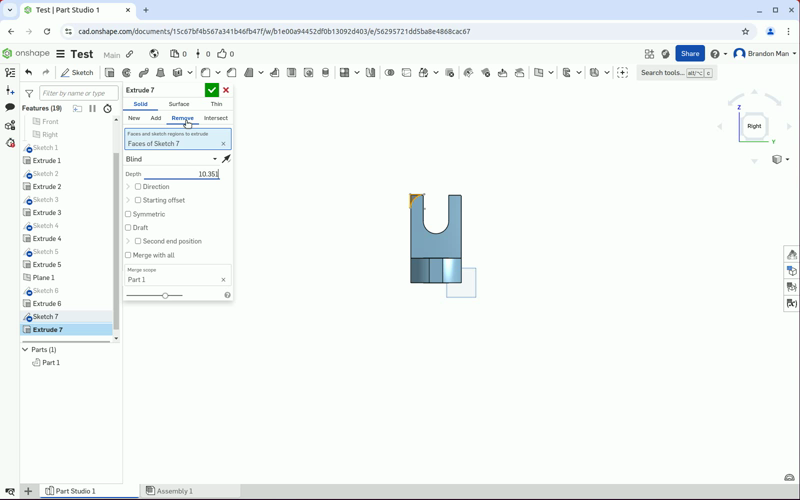
key(tab, 6)
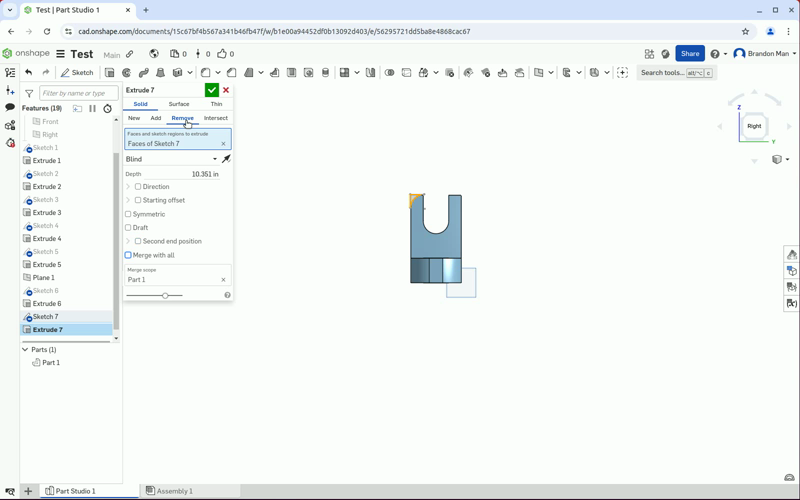
key(space)
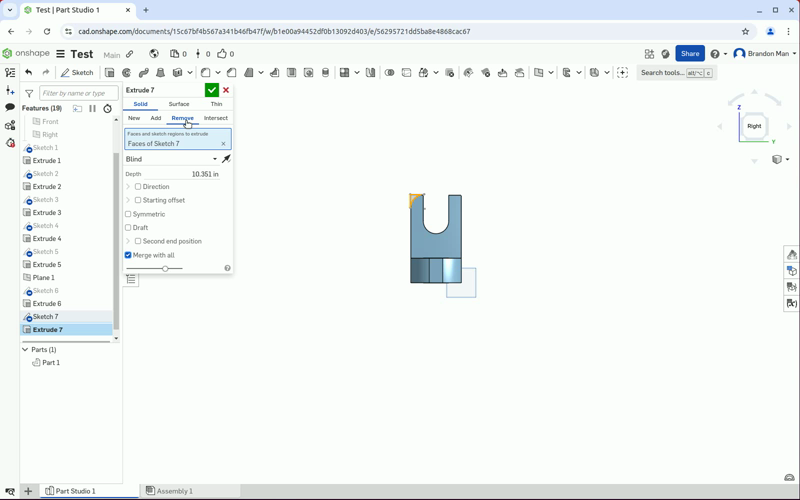
key(enter)
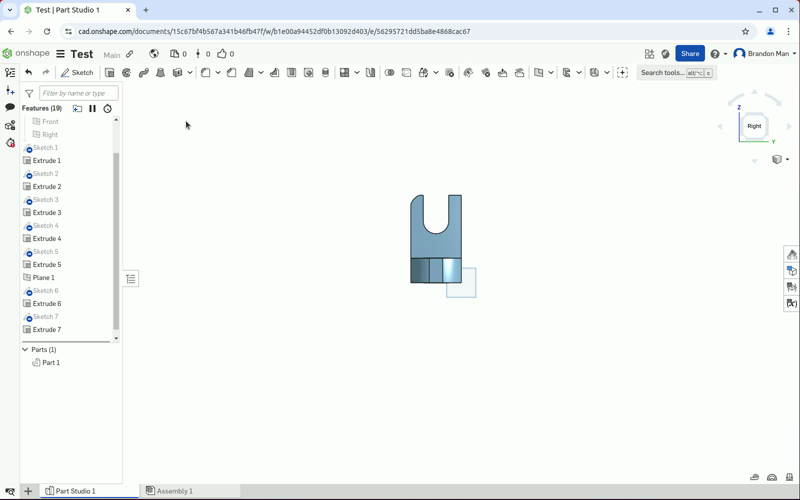
key(shift+h)
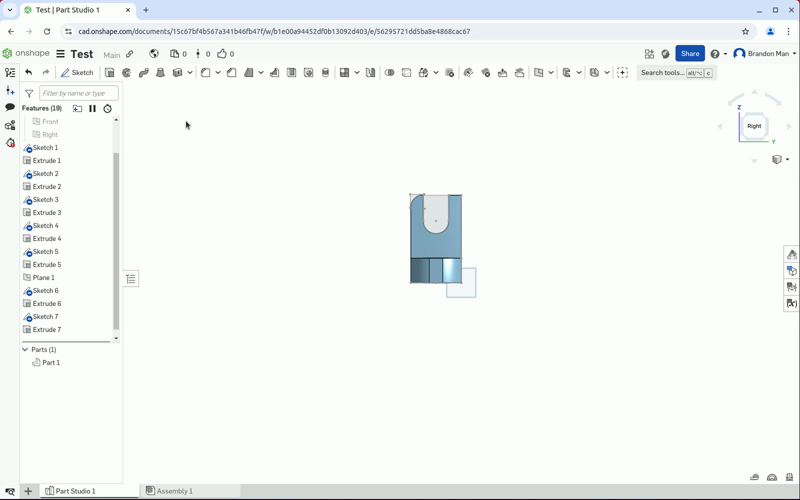
key(shift+h)
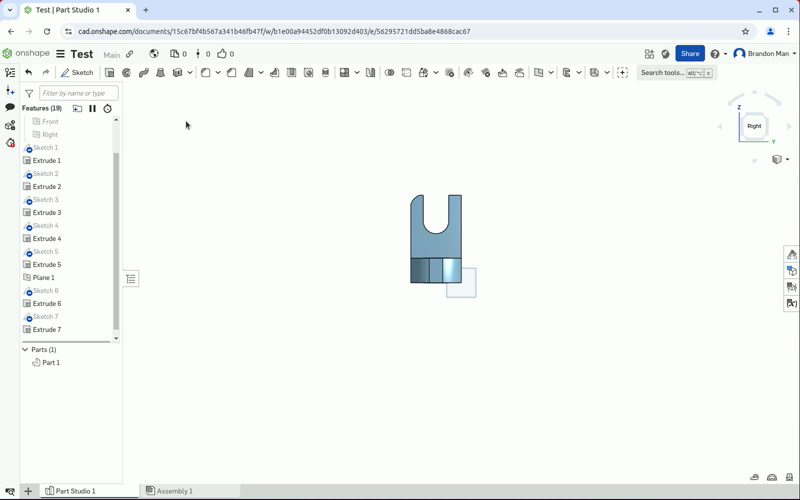
mouse_move(69, 150)
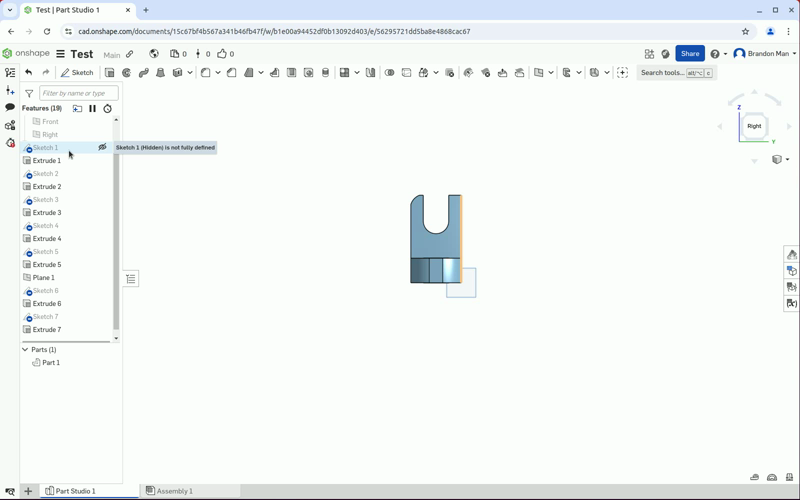
click(69, 150)
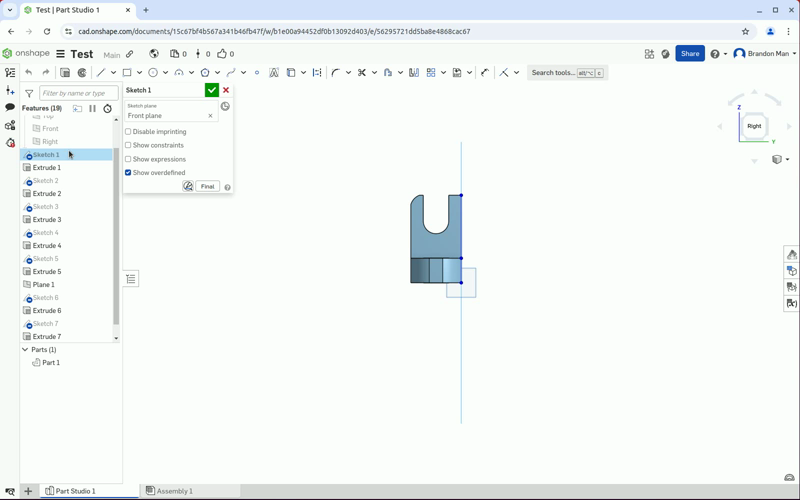
mouse_move(229, 92)
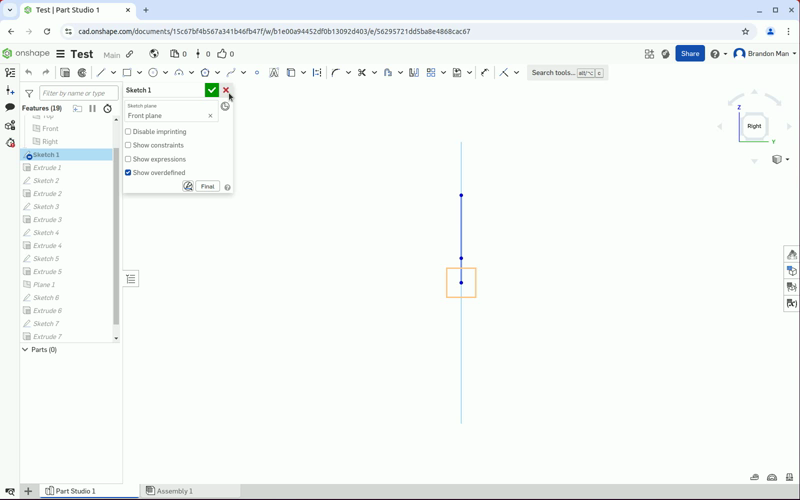
click(229, 92)
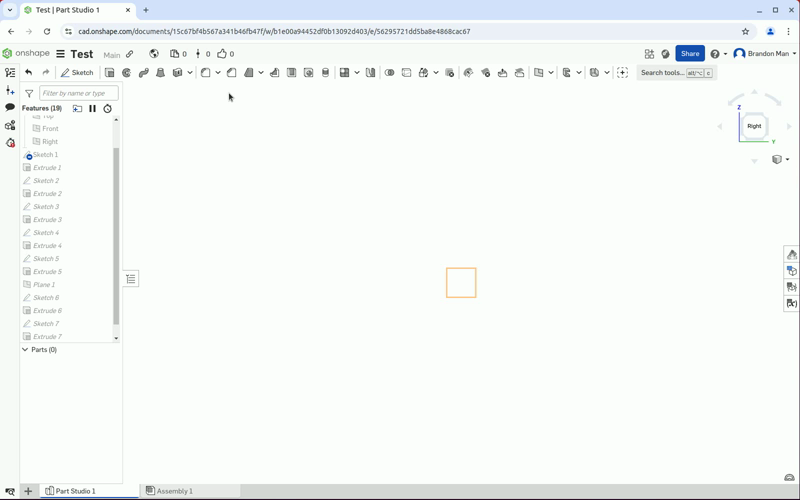
key(shift+s)
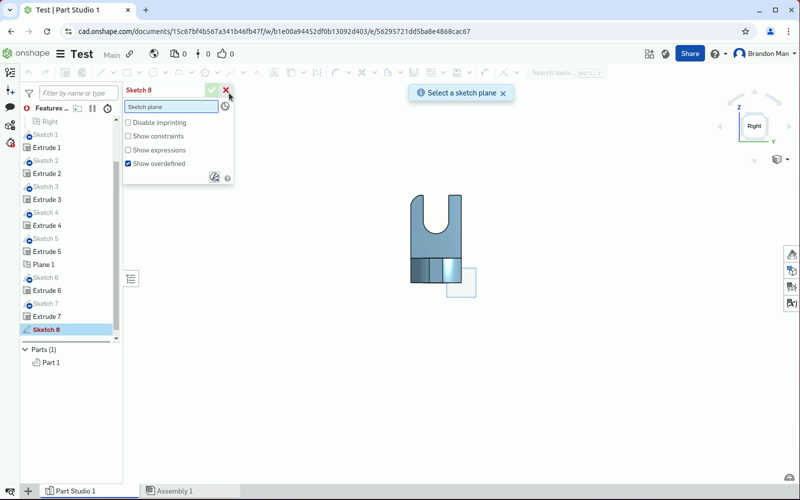
mouse_move(69, 267)
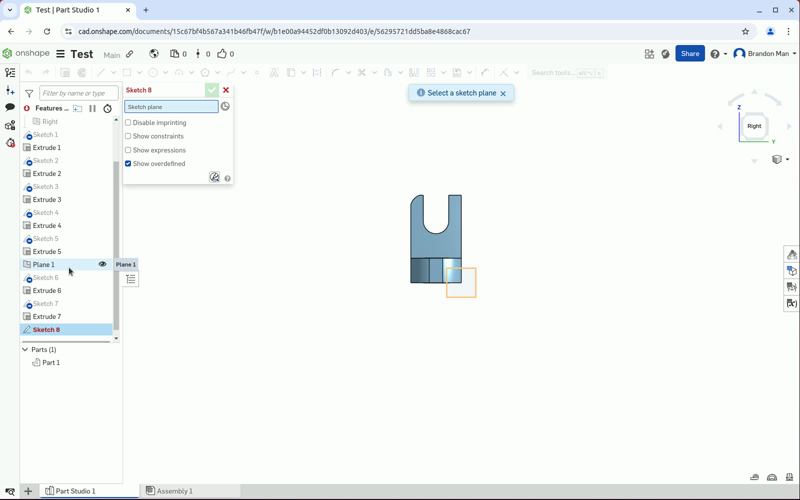
click(69, 267)
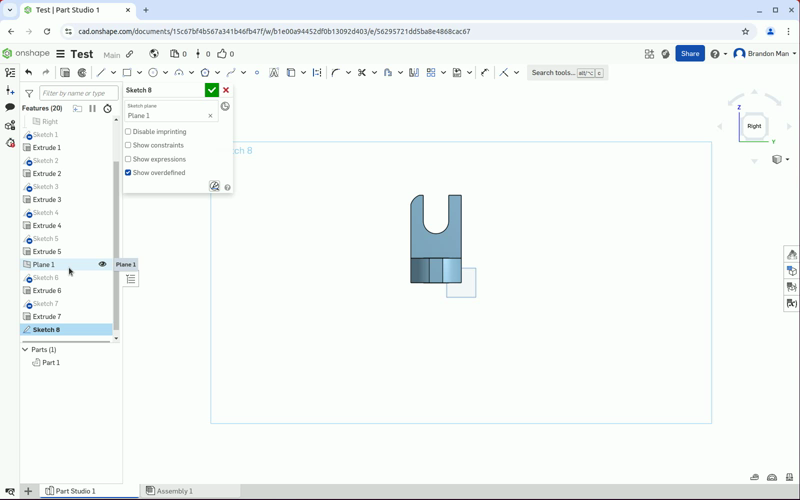
mouse_move(73, 352)
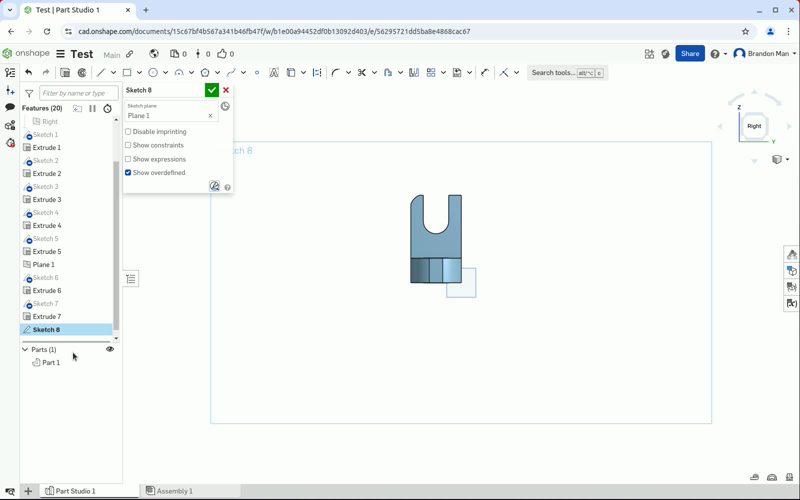
key(y)
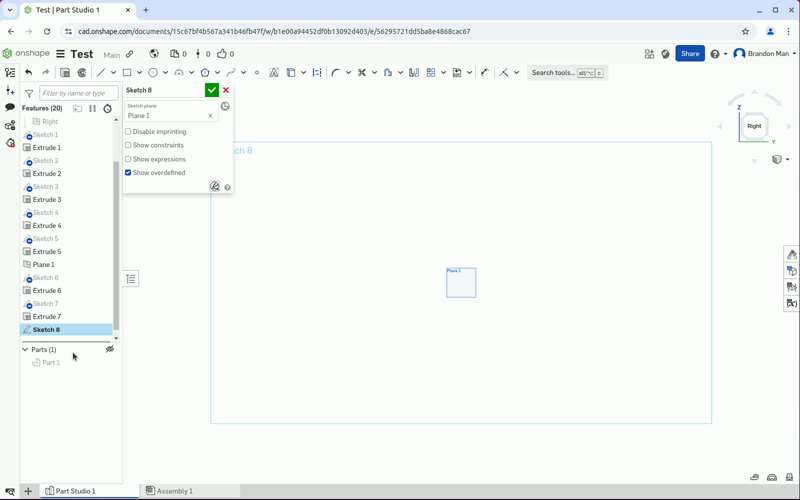
key(a)
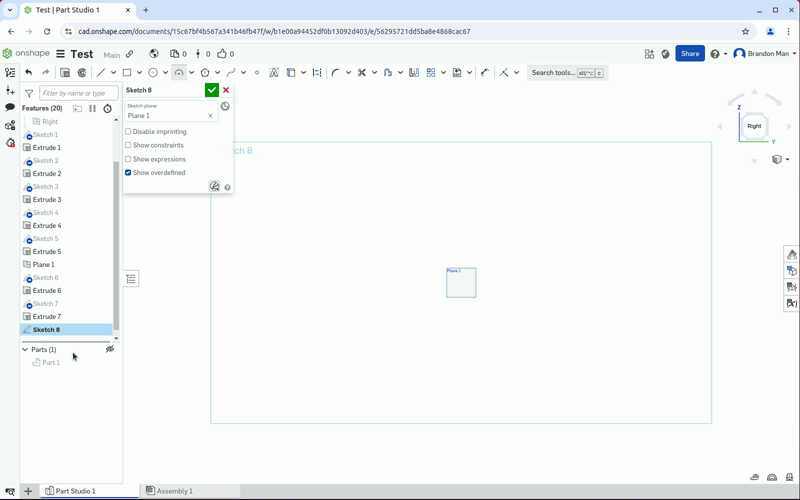
key_down(shift)
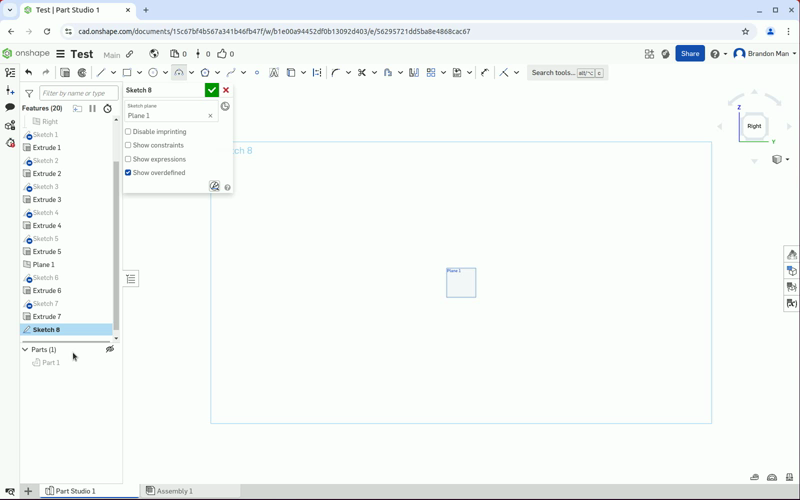
mouse_move(447, 195)
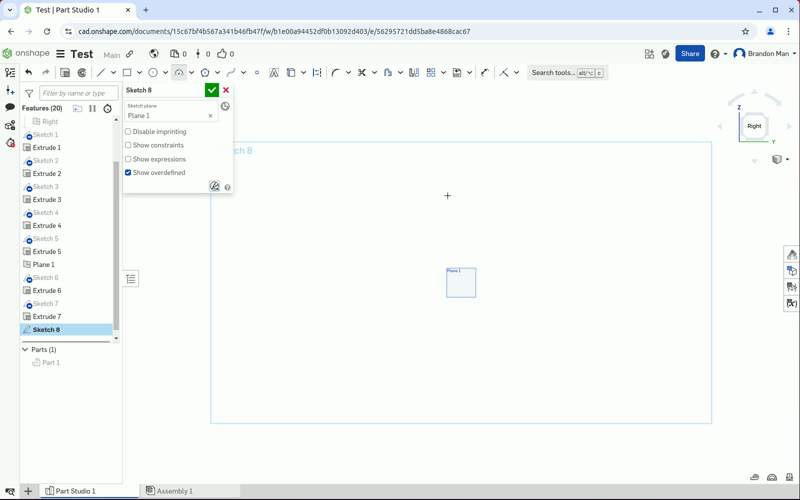
click(447, 195)
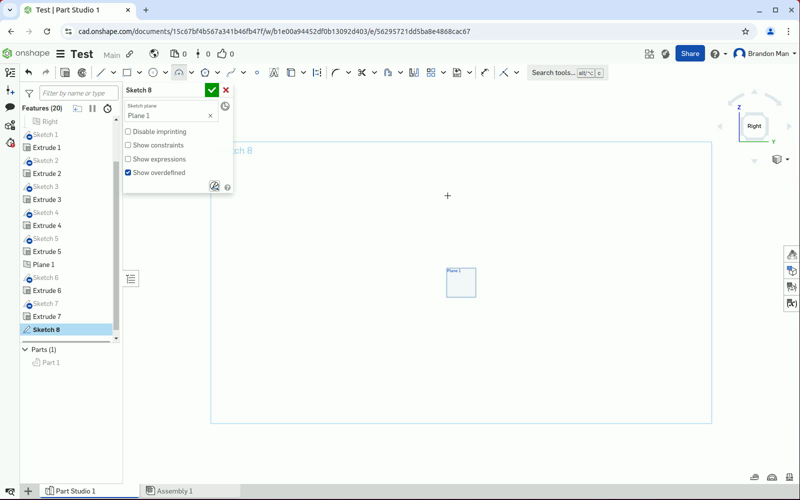
key_up(shift)
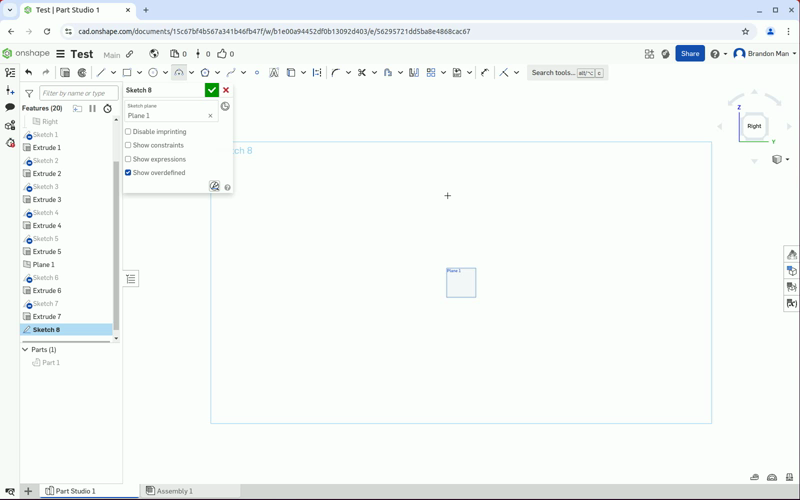
key_down(shift)
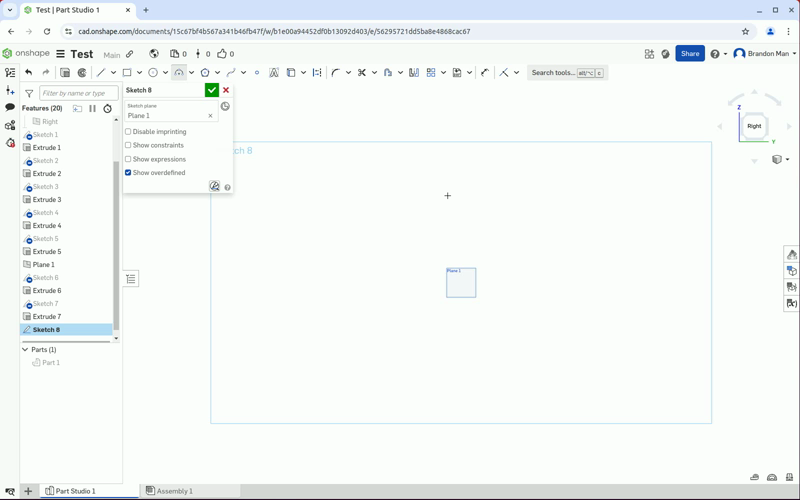
mouse_move(461, 208)
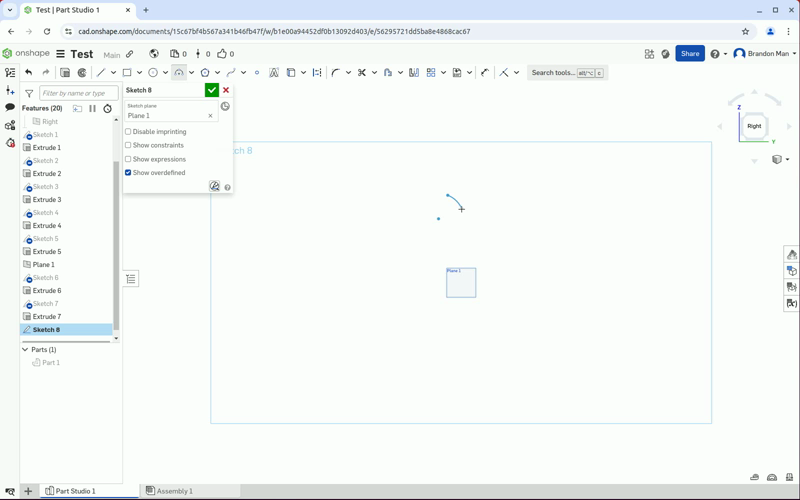
click(461, 208)
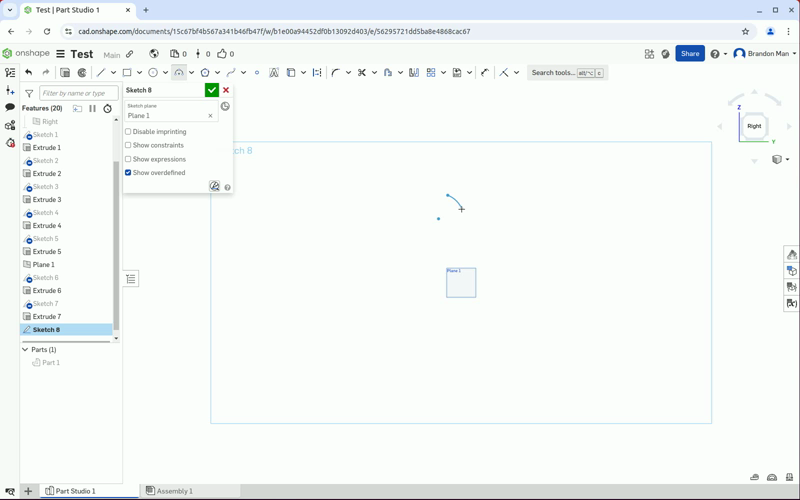
mouse_move(457, 199)
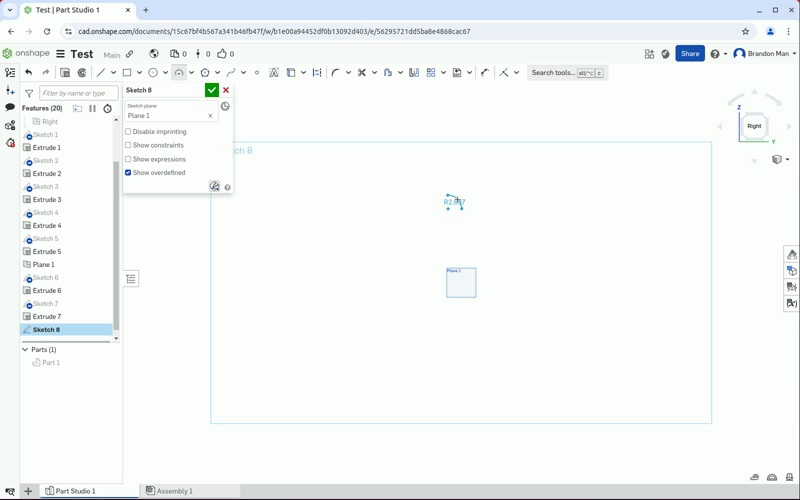
click(457, 199)
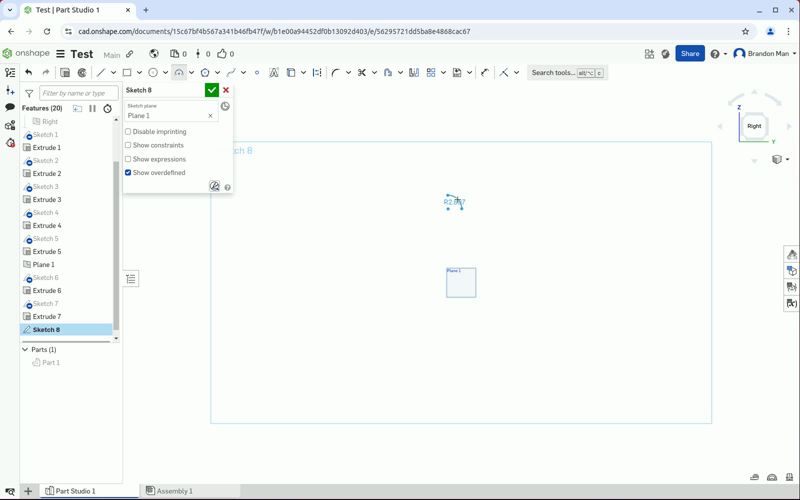
key_up(shift)
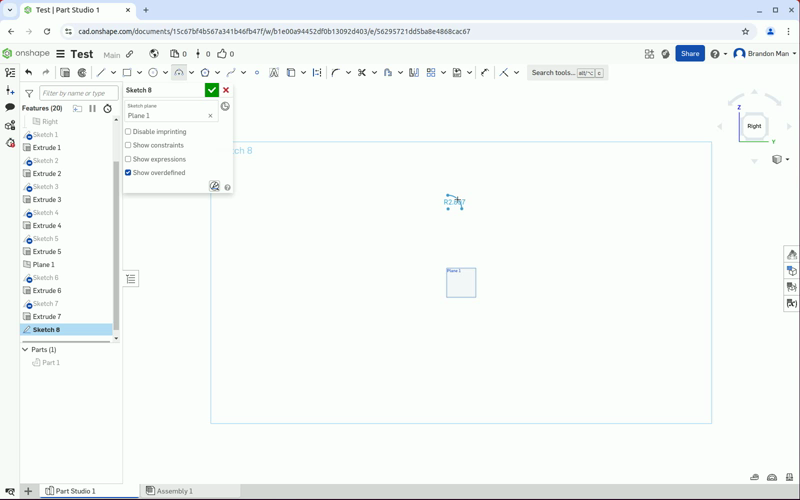
key(esc)
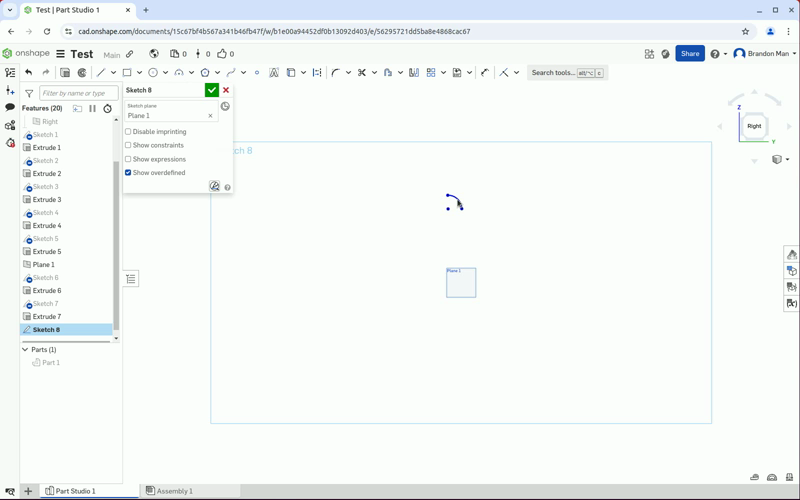
key(l)
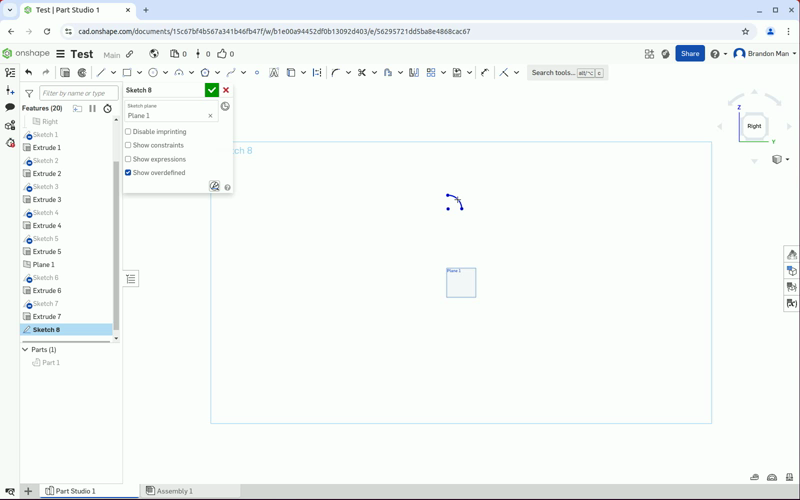
mouse_move(461, 208)
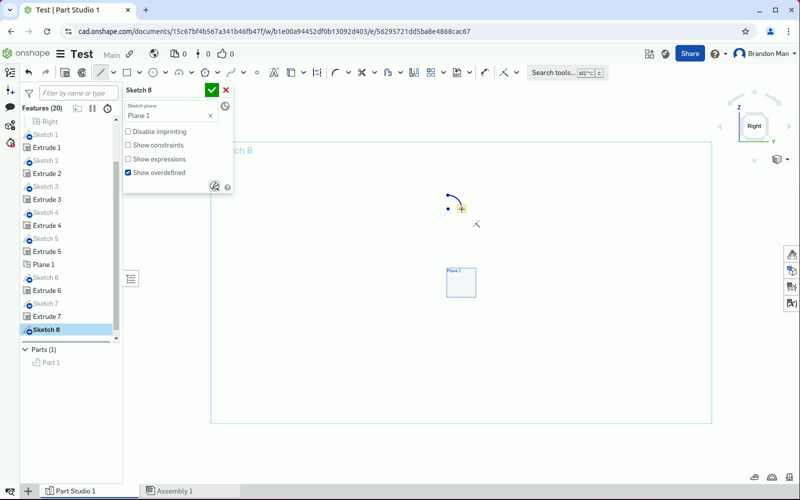
click(461, 208)
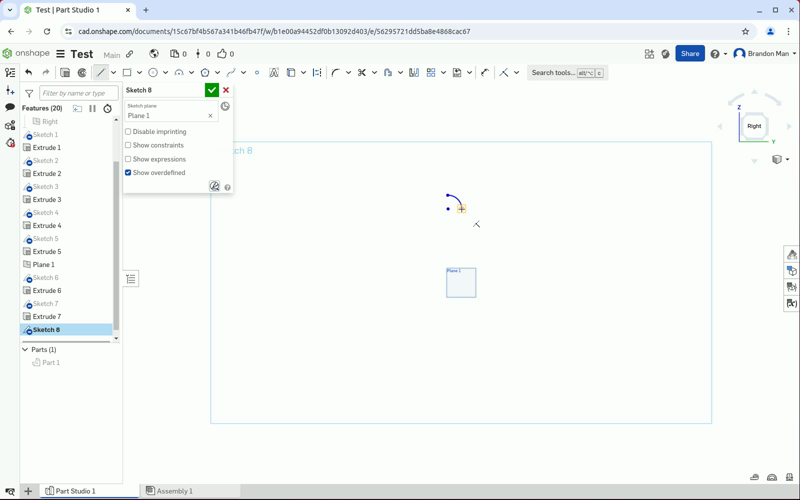
key_down(shift)
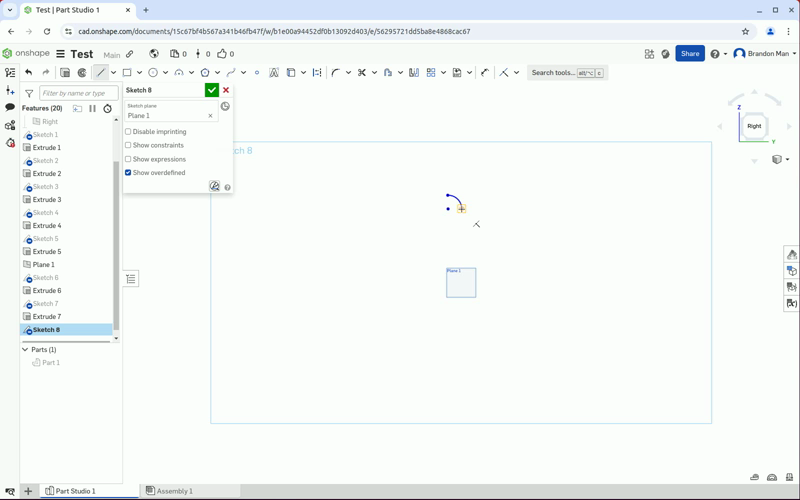
mouse_move(491, 208)
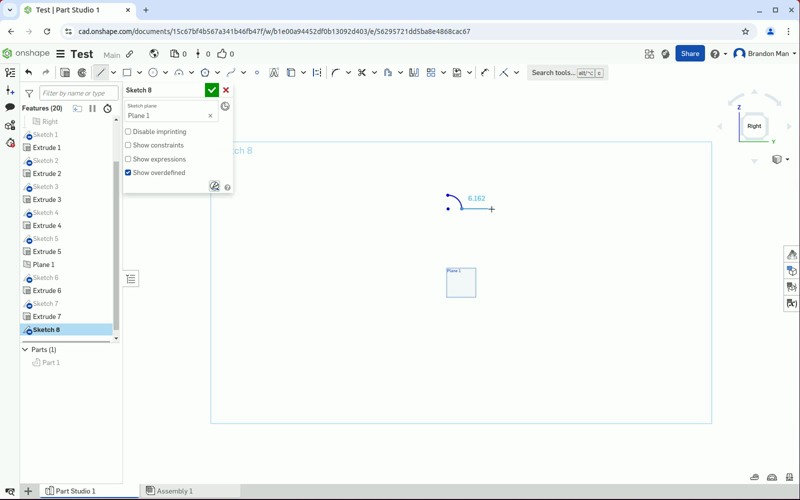
mouse_move(461, 195)
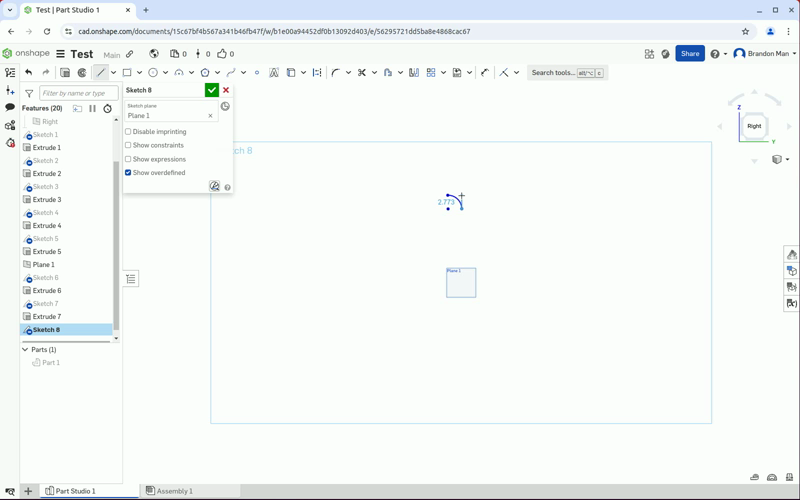
click(461, 195)
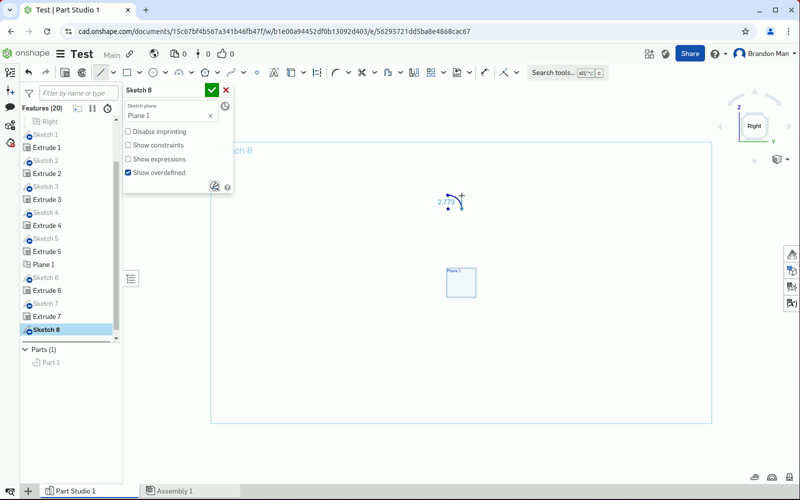
key_up(shift)
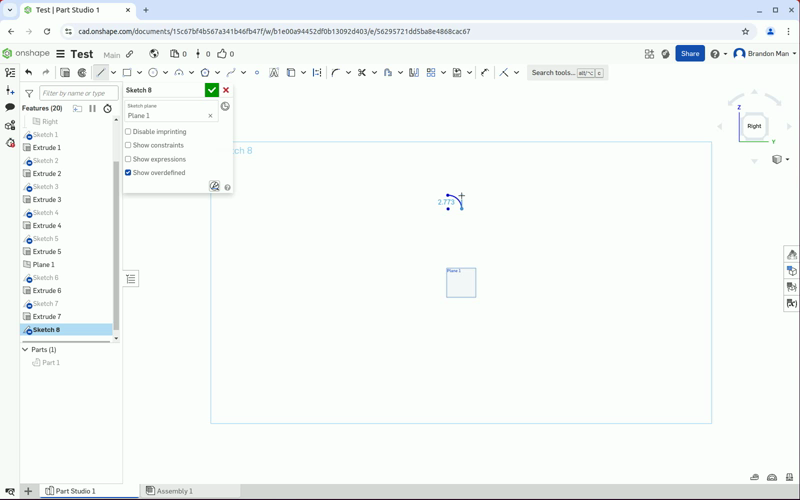
mouse_move(491, 195)
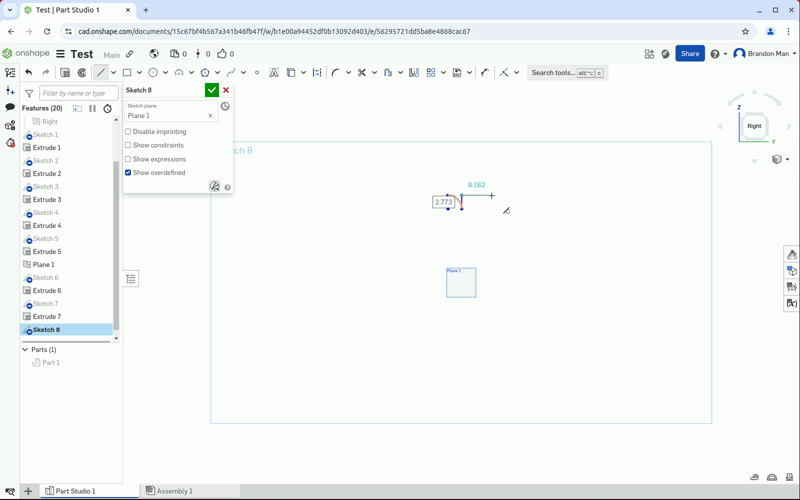
key_down(shift)
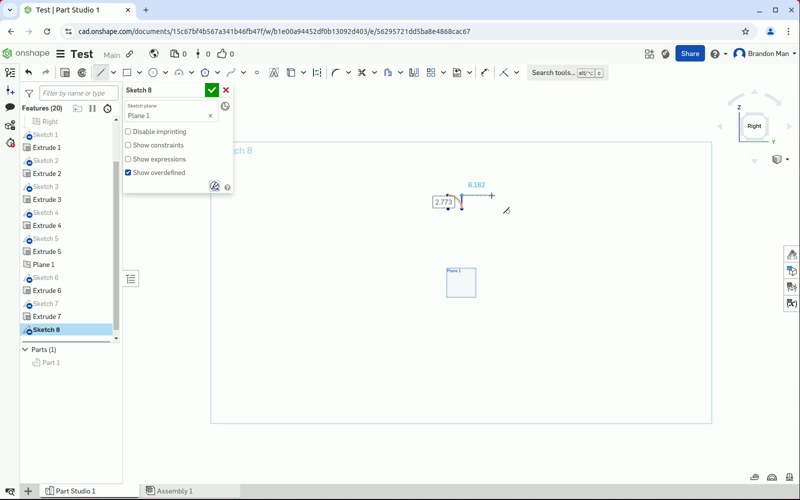
mouse_move(447, 195)
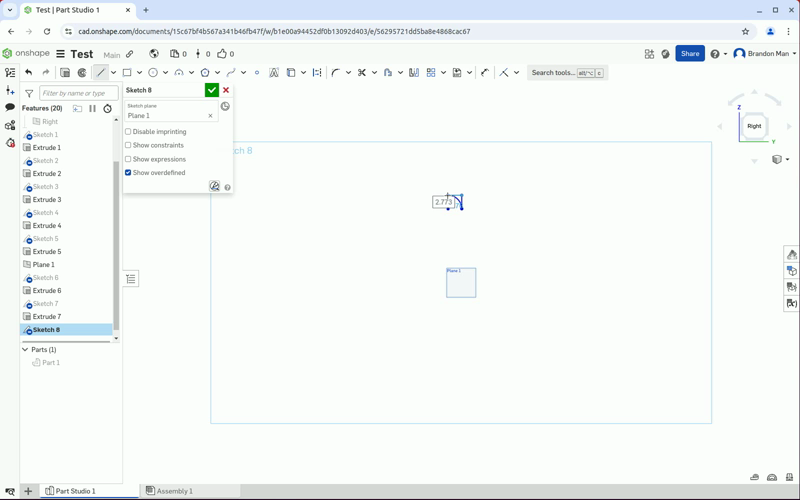
key_up(shift)
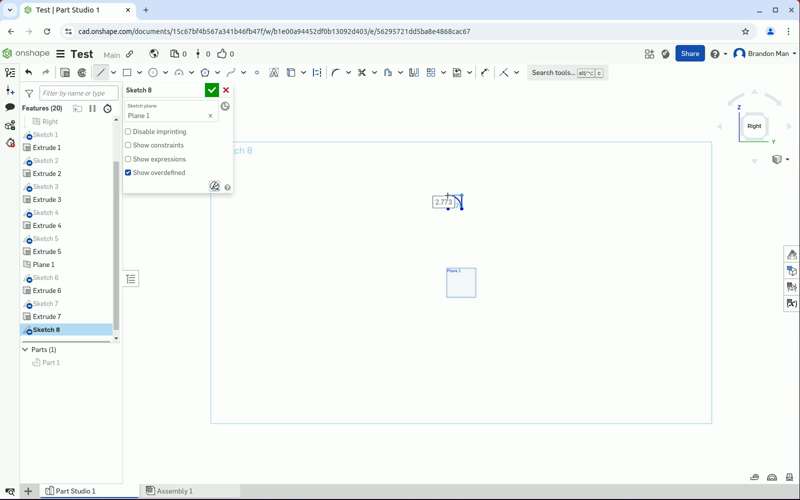
click(447, 195)
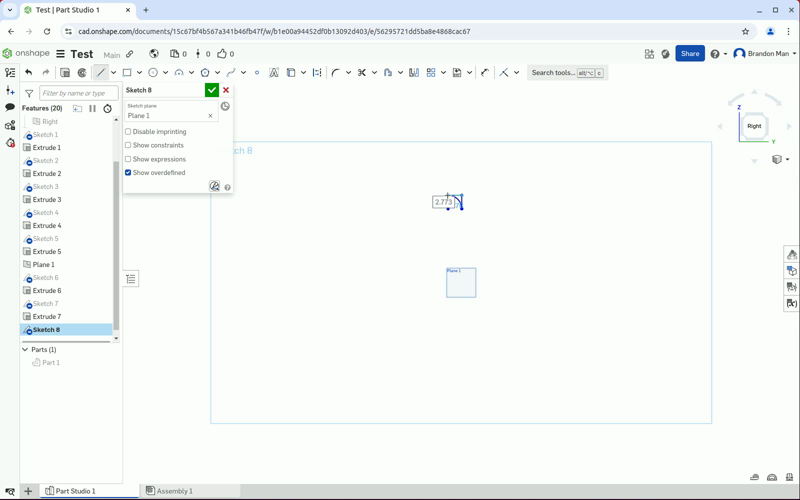
key(esc)
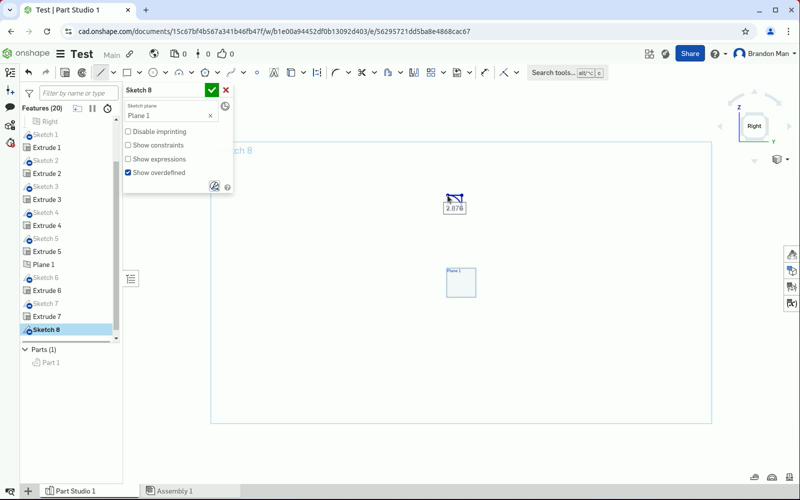
mouse_move(460, 199)
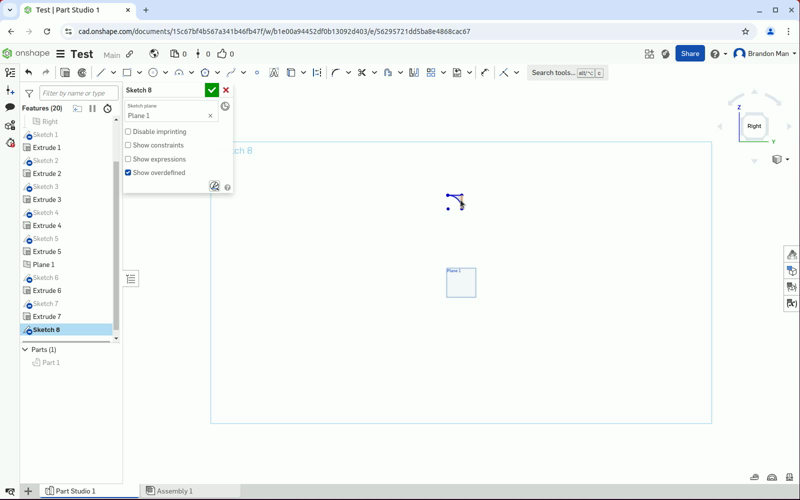
scroll(6)
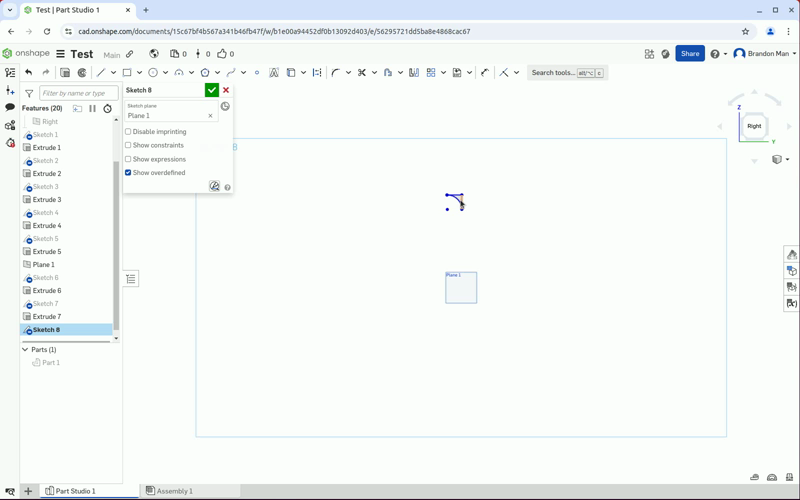
scroll(6)
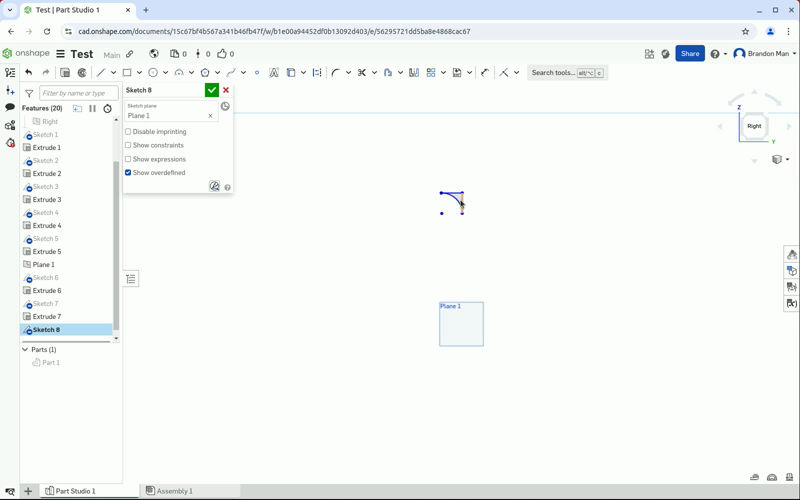
scroll(6)
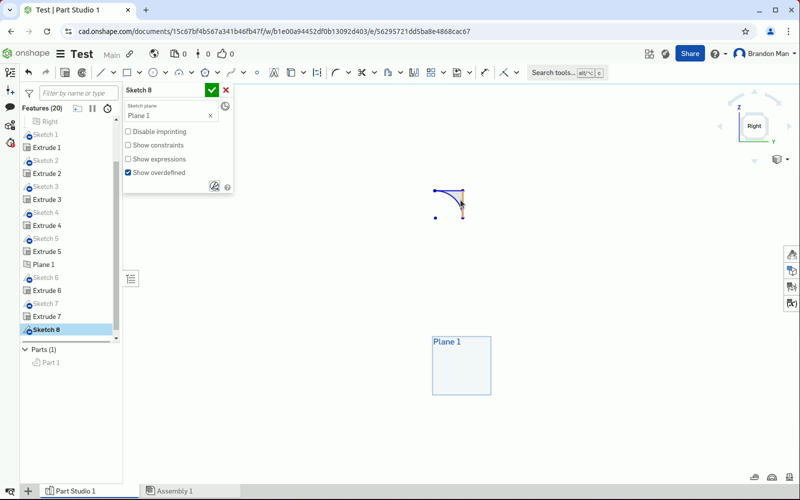
scroll(6)
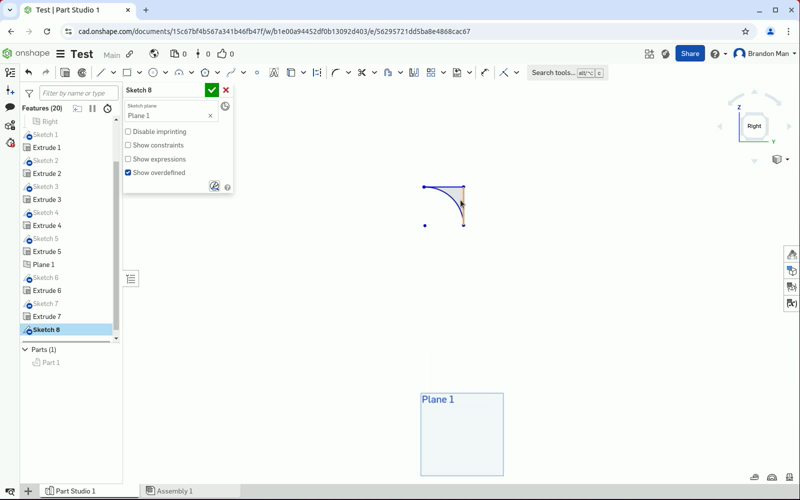
scroll(6)
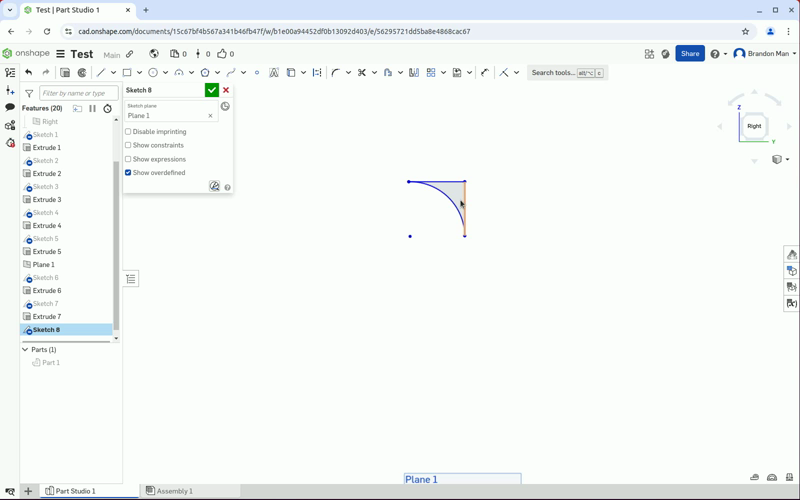
scroll(6)
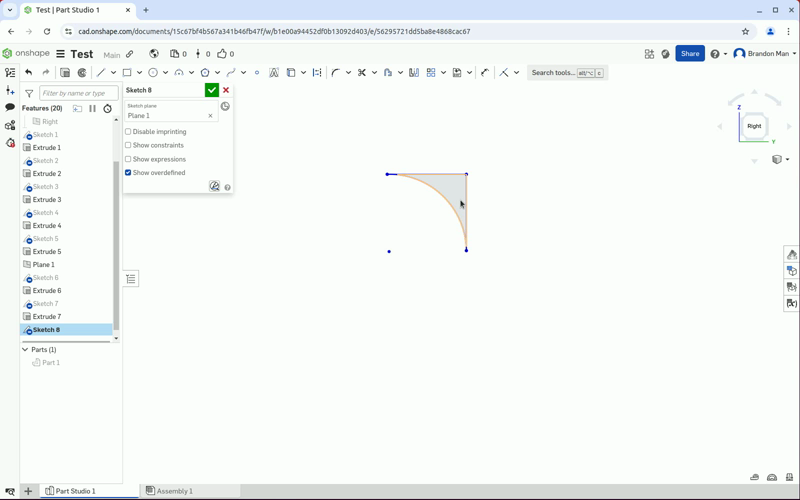
scroll(6)
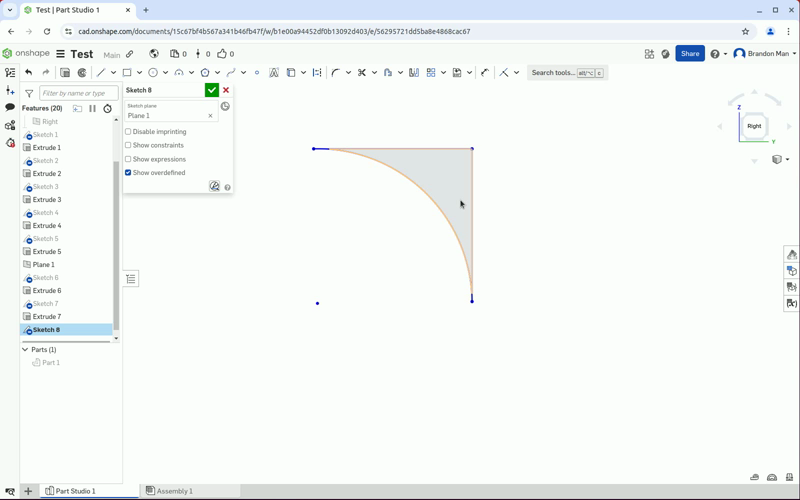
click(460, 199)
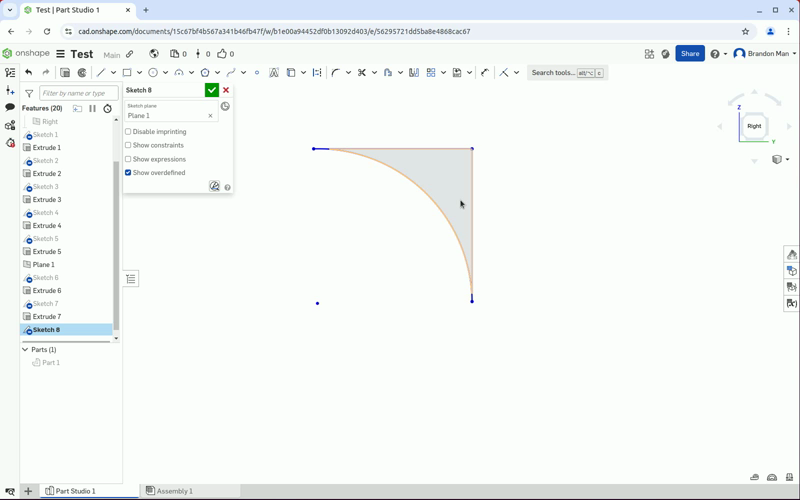
scroll(-6)
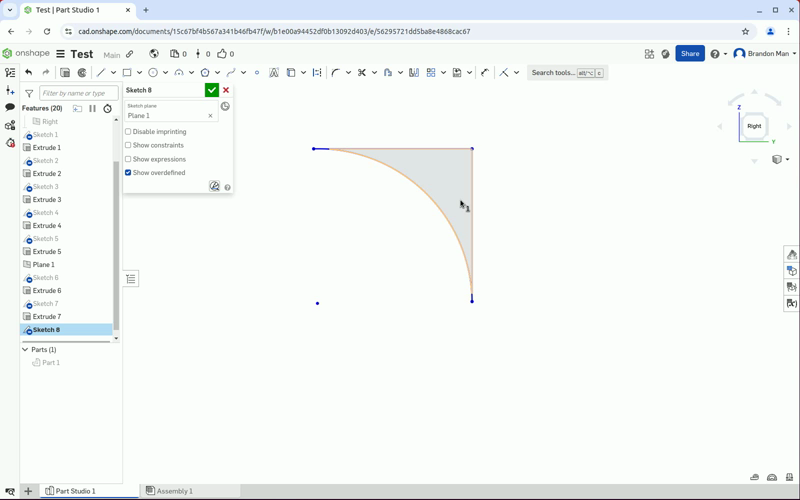
scroll(-6)
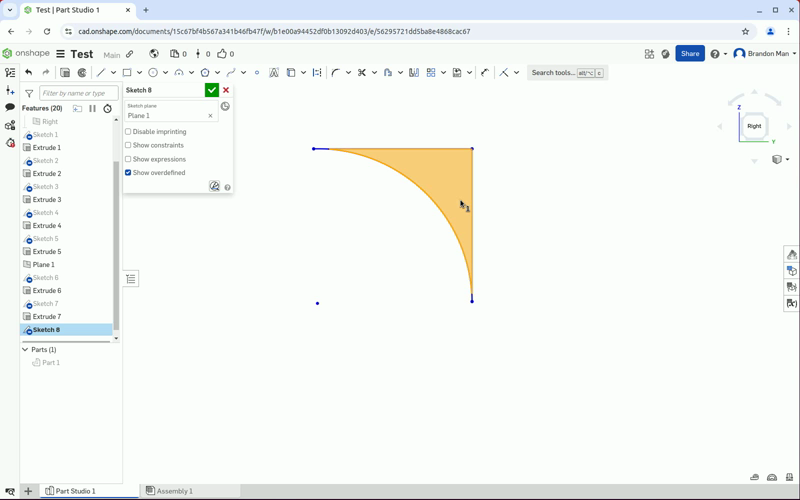
scroll(-6)
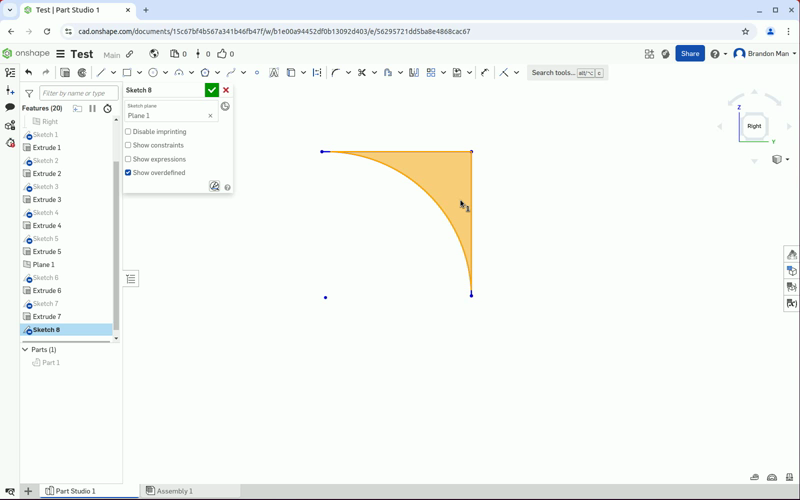
scroll(-6)
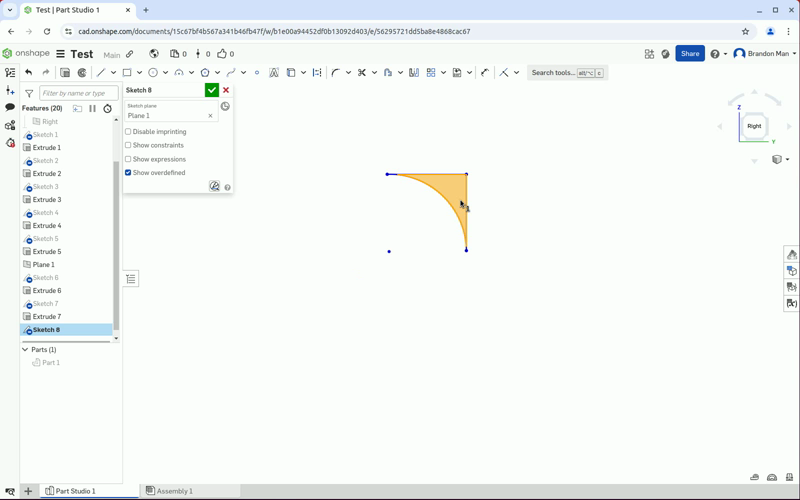
scroll(-6)
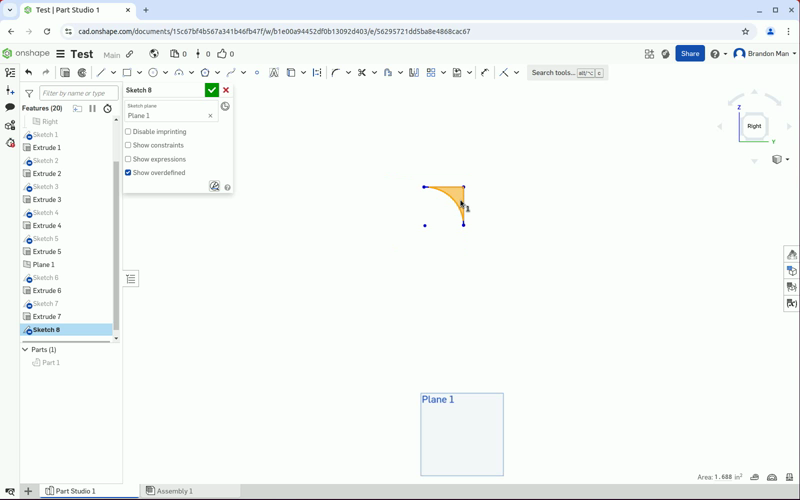
scroll(-6)
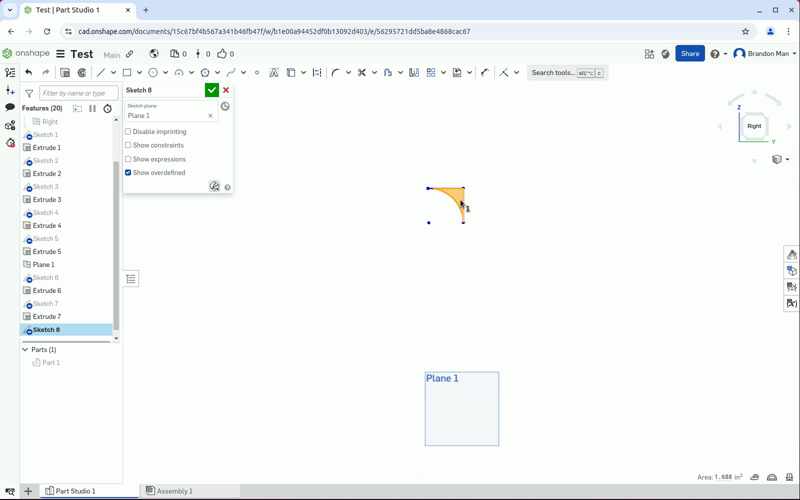
scroll(-6)
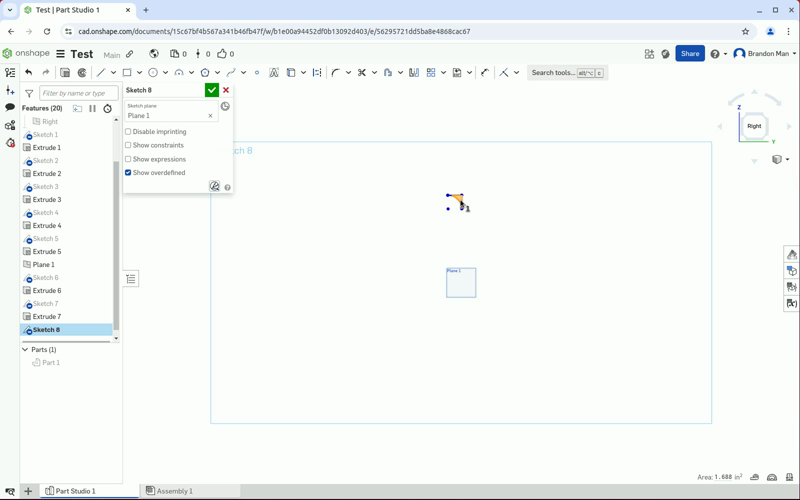
mouse_move(73, 352)
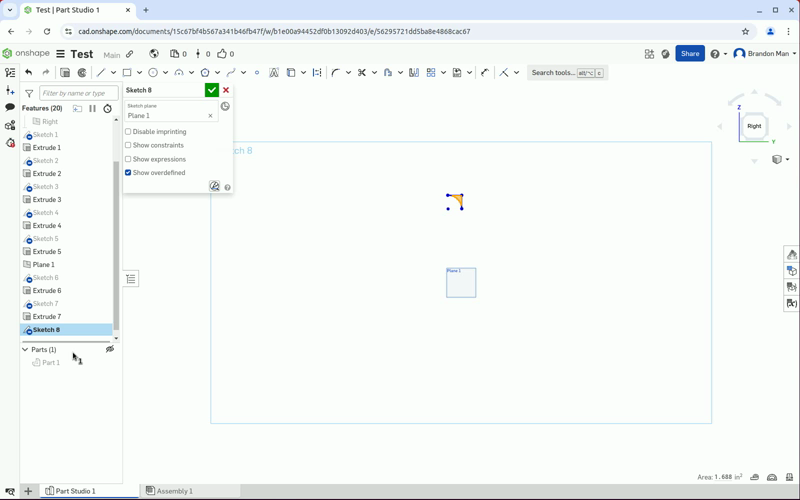
key(shift+y)
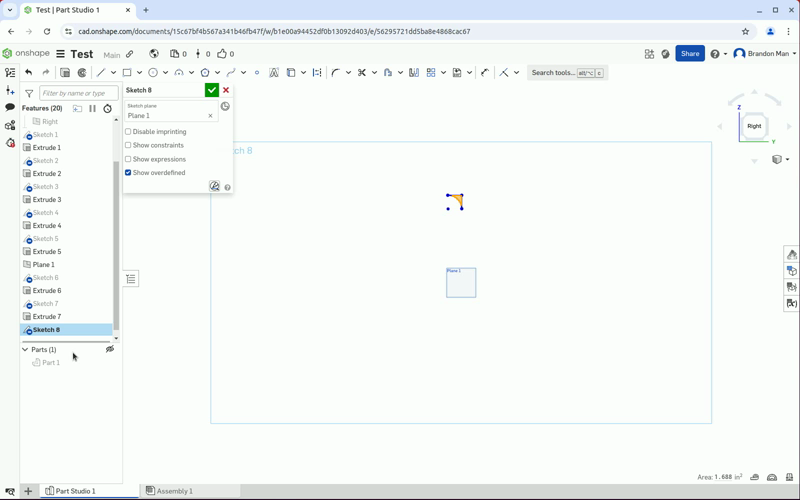
key(shift+e)
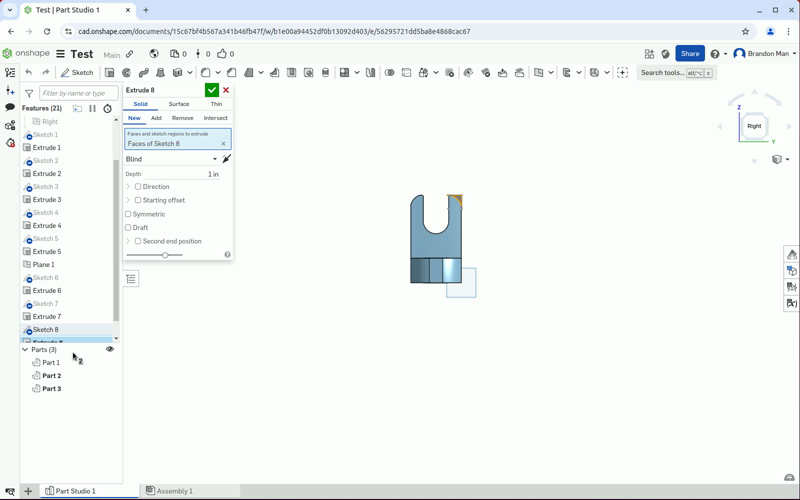
mouse_move(143, 106)
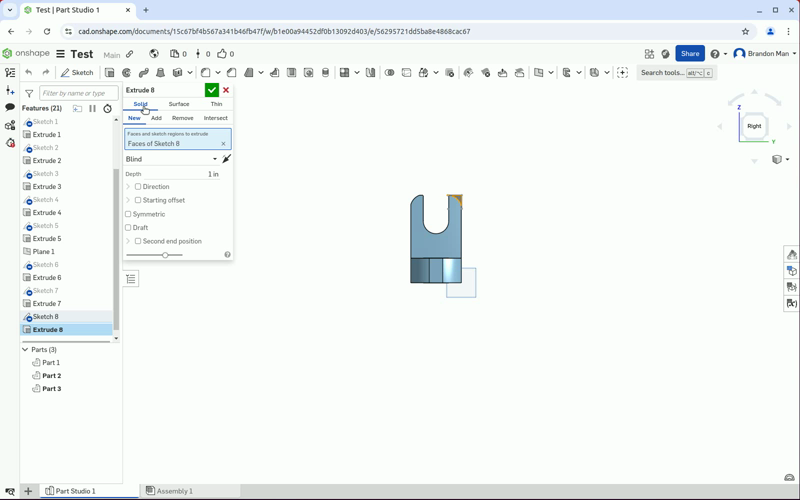
click(143, 106)
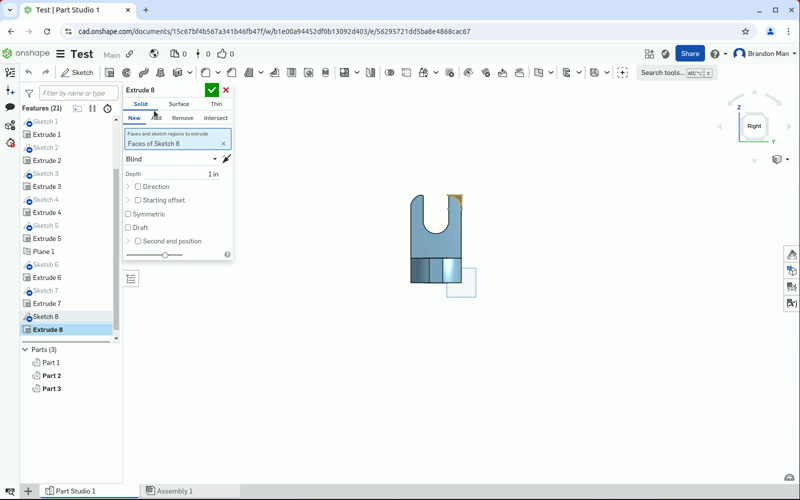
mouse_move(186, 120)
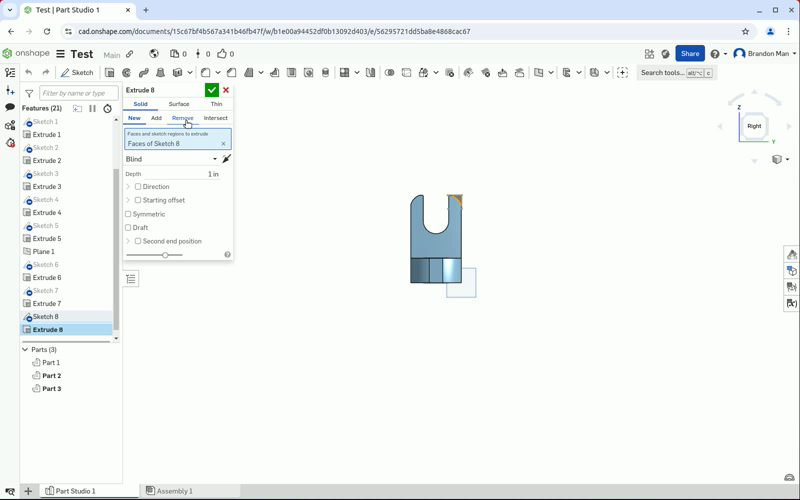
click(186, 120)
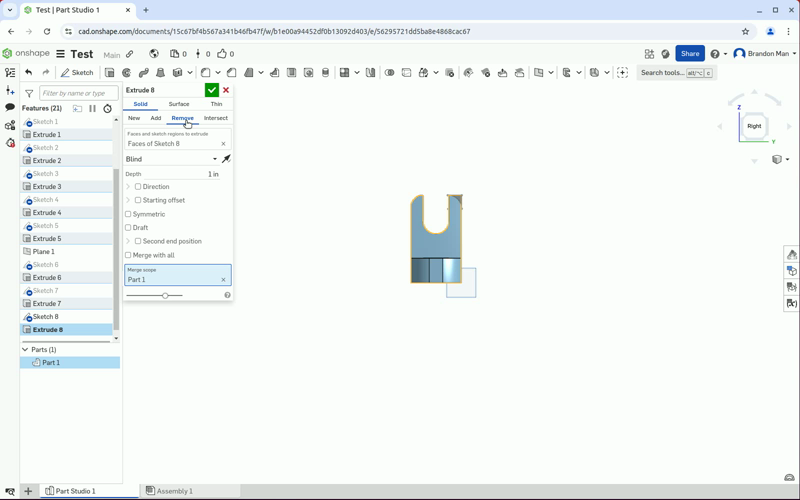
key(tab, 4)
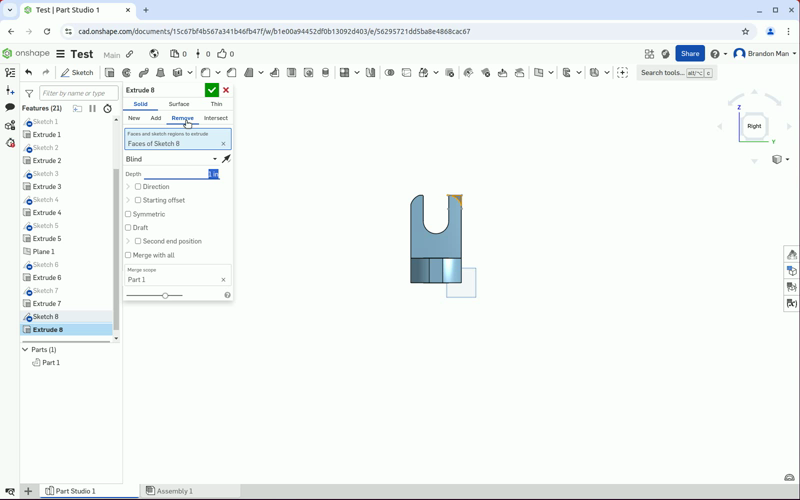
text(10.351)
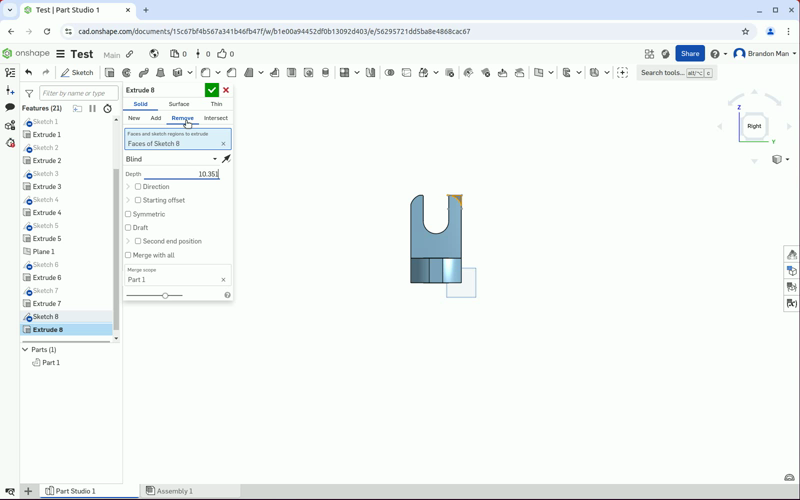
key(tab, 6)
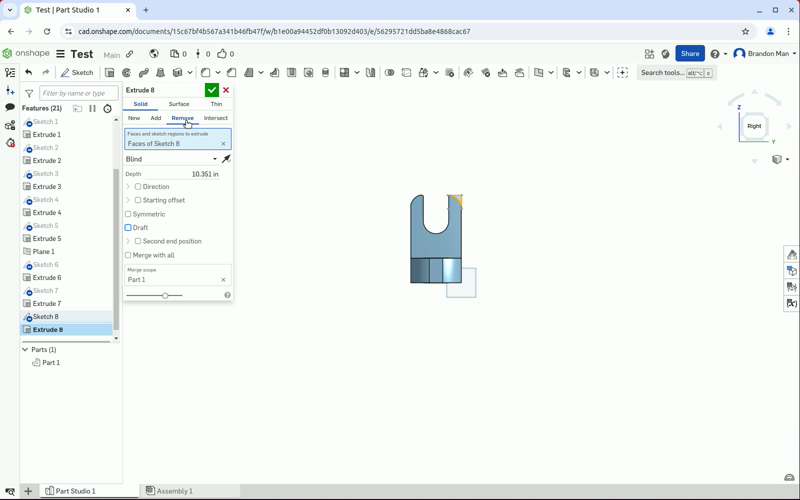
key(space)
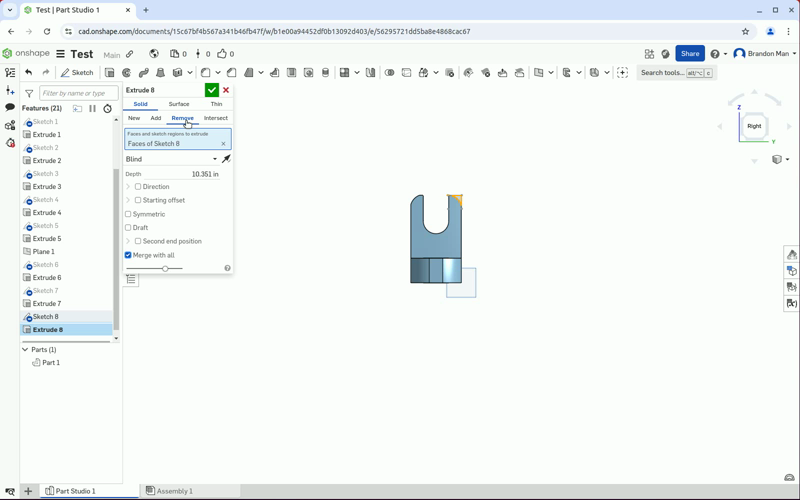
key(enter)
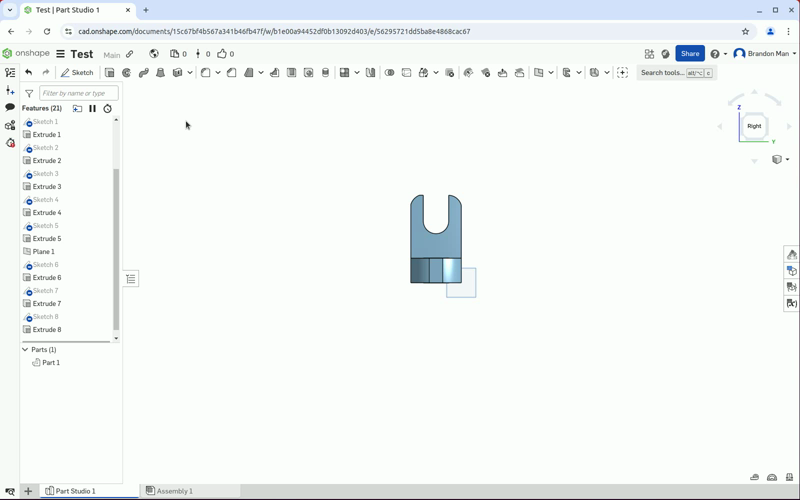
key(shift+h)
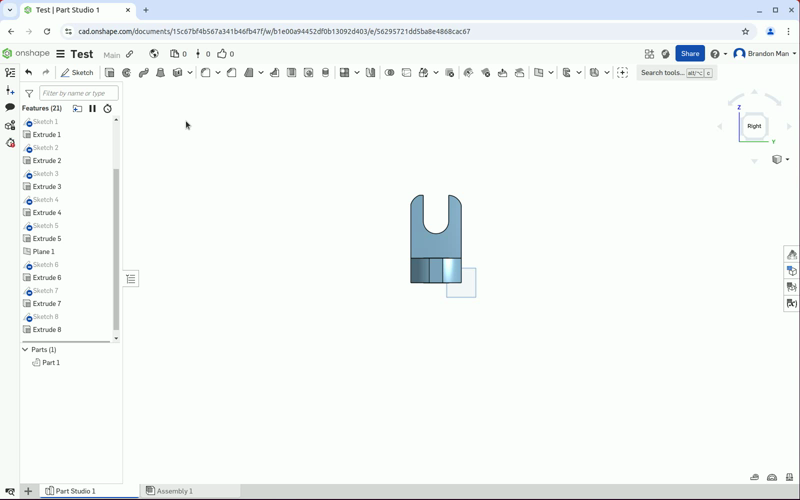
key(shift+h)
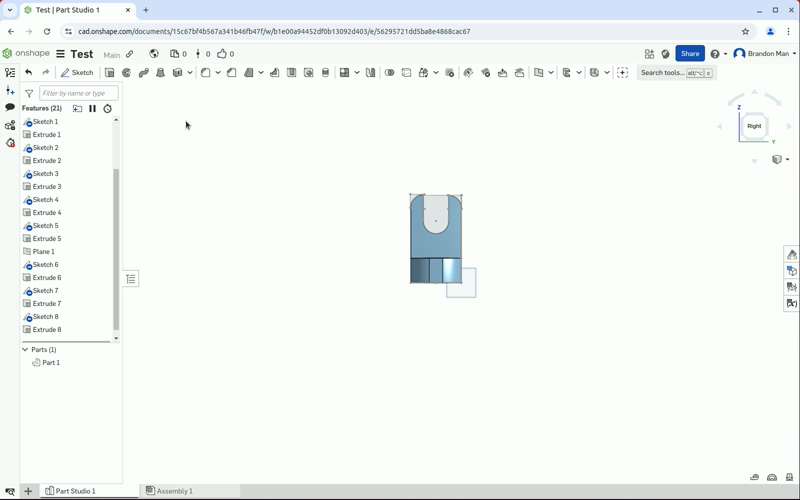
key(shift+7)
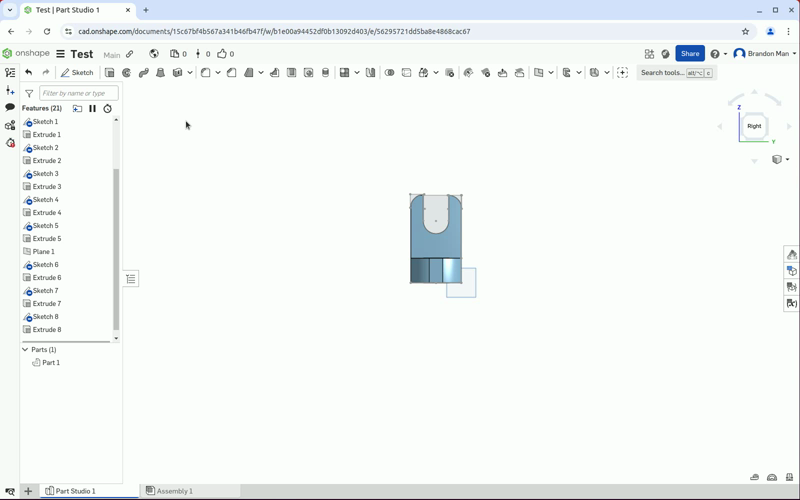
key(right, 2)
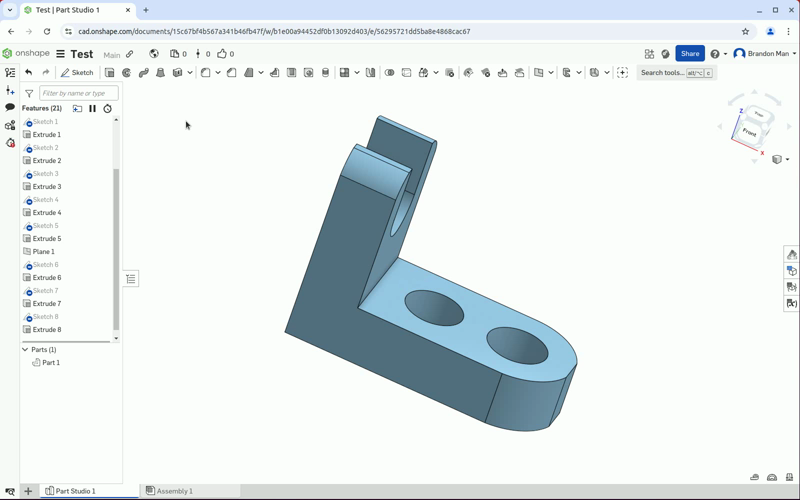
key(down, 2)
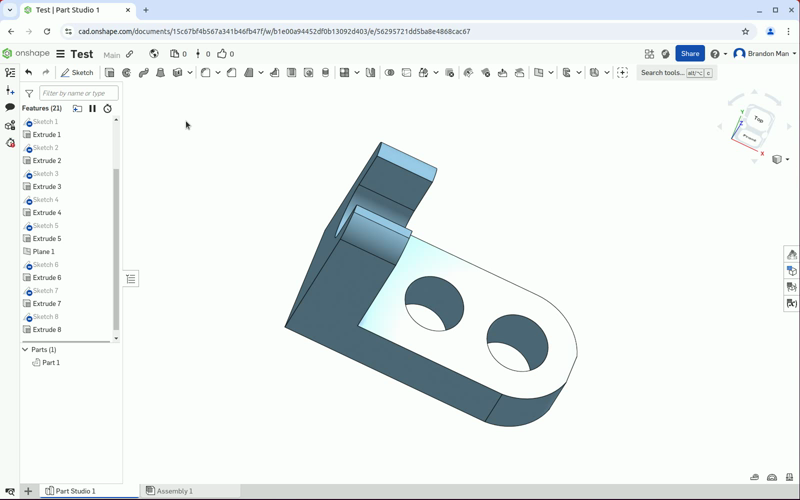
key(up, 2)
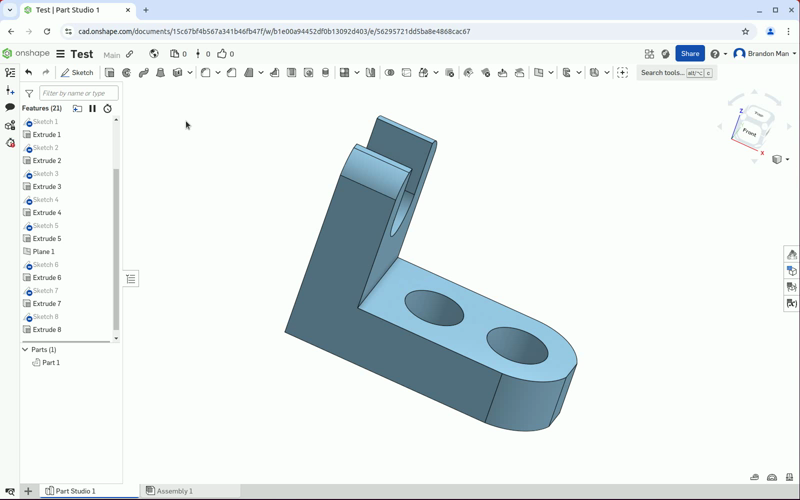
key(left, 2)
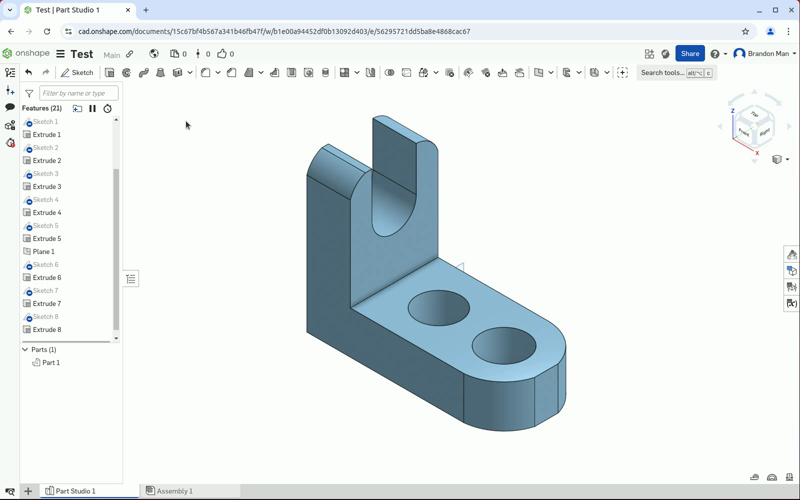
mouse_move(69, 124)
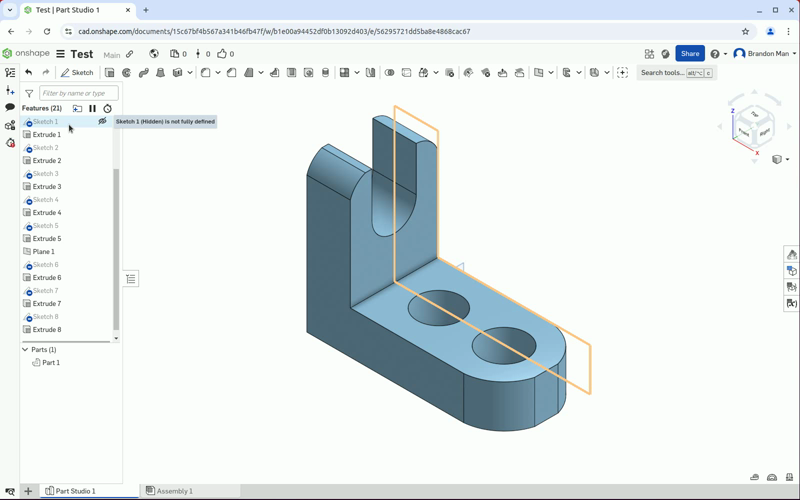
click(69, 124)